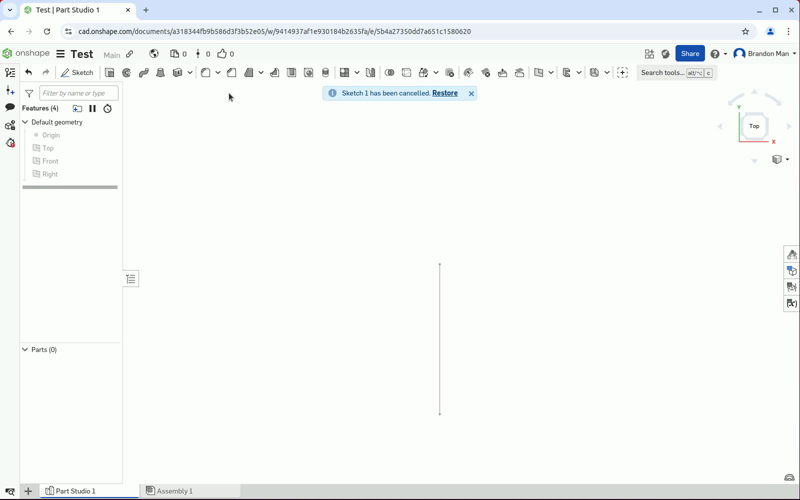
key(shift+h)
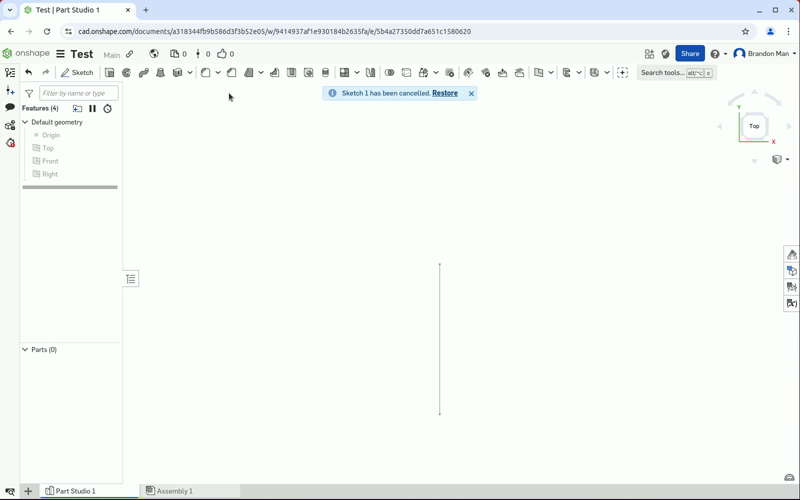
key(shift+s)
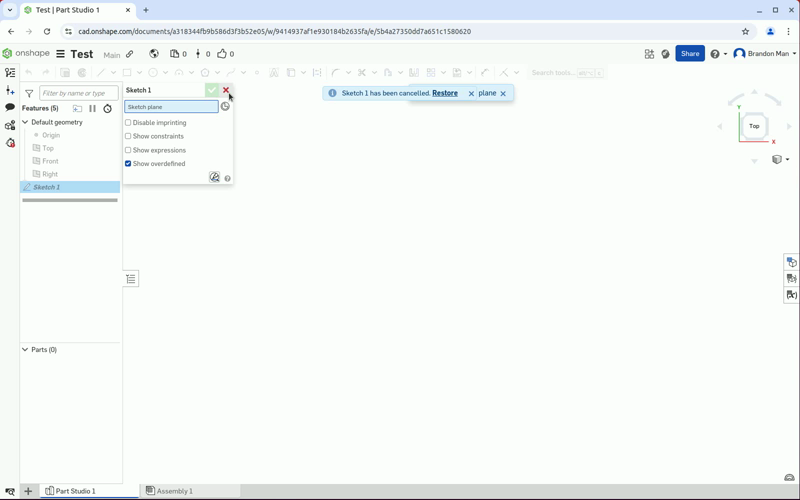
mouse_move(73, 150)
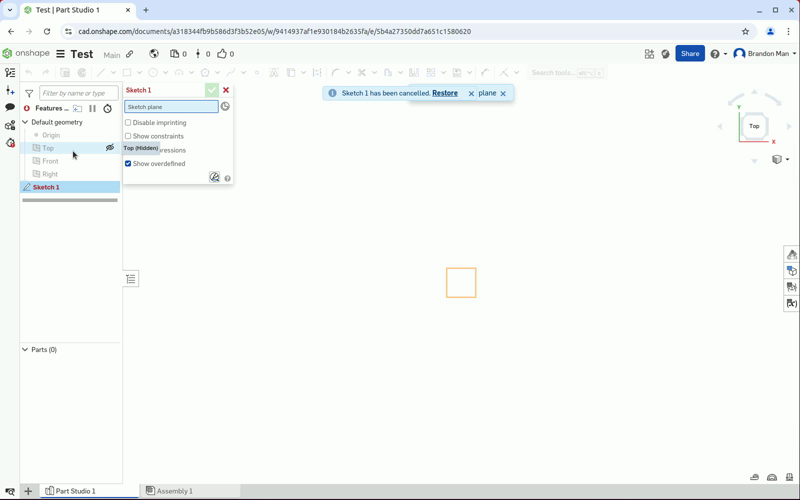
click(73, 150)
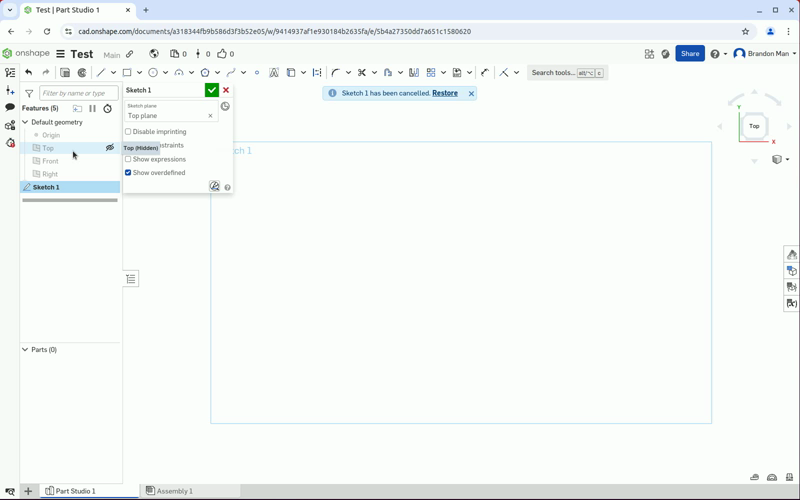
mouse_move(73, 352)
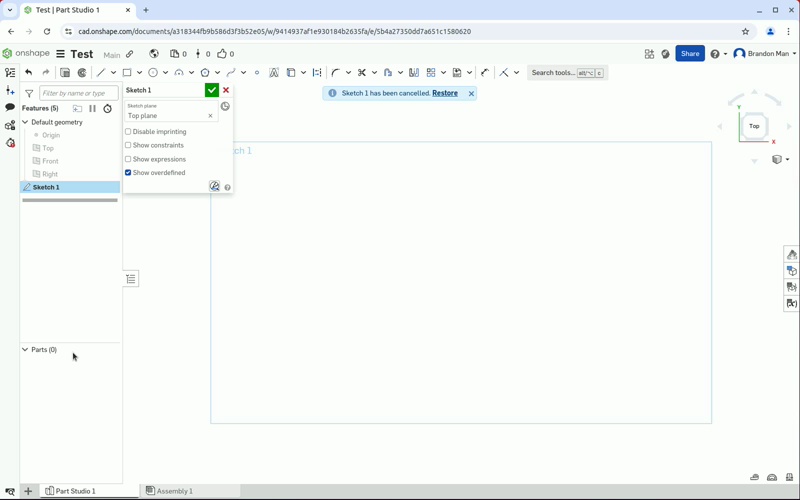
key(y)
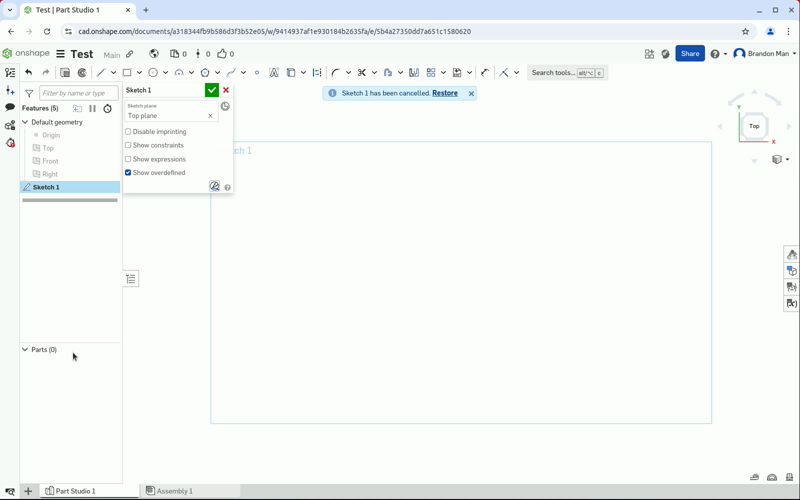
key(a)
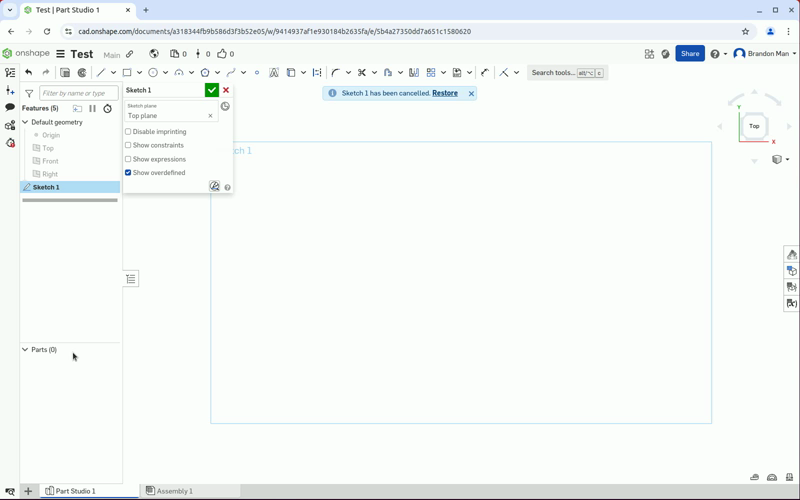
key_down(shift)
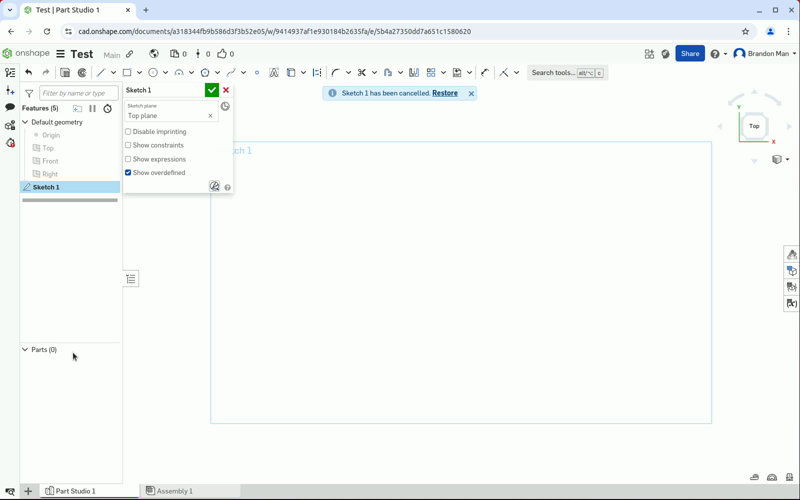
mouse_move(446, 216)
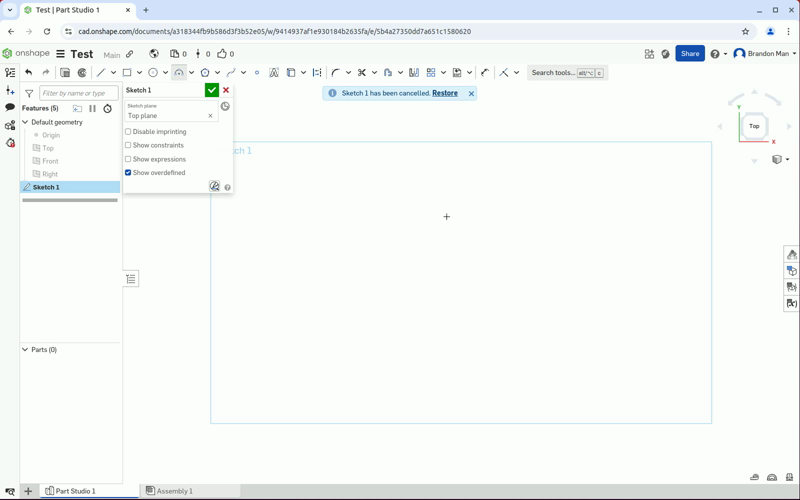
click(446, 216)
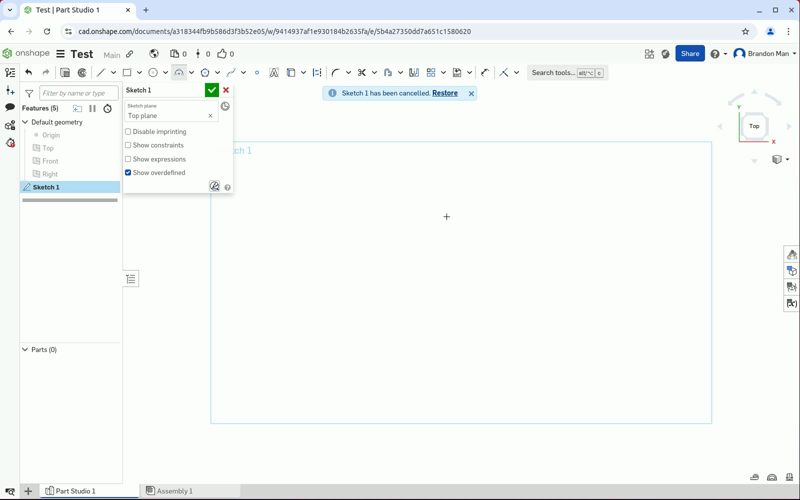
key_up(shift)
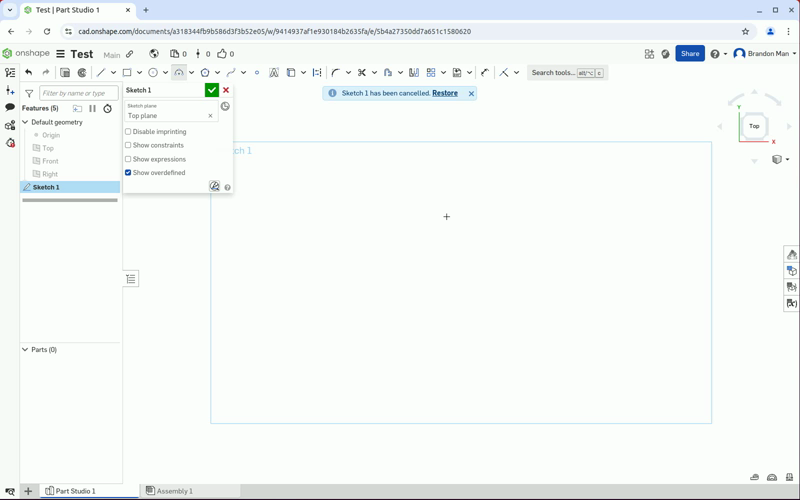
key_down(shift)
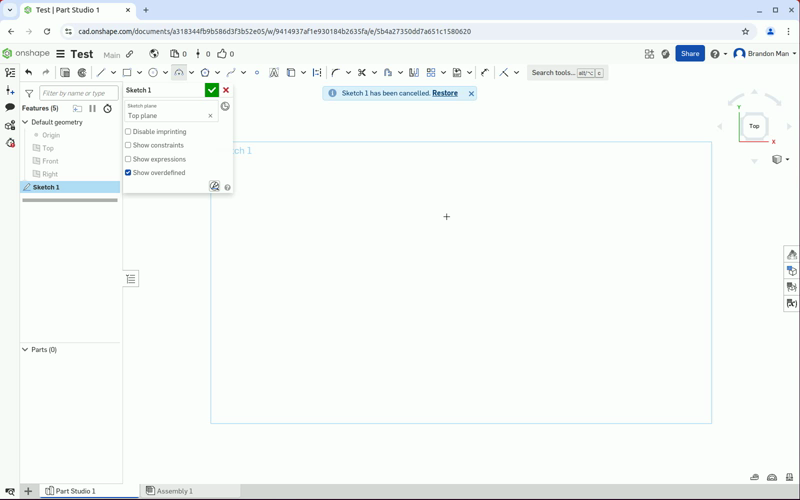
mouse_move(476, 216)
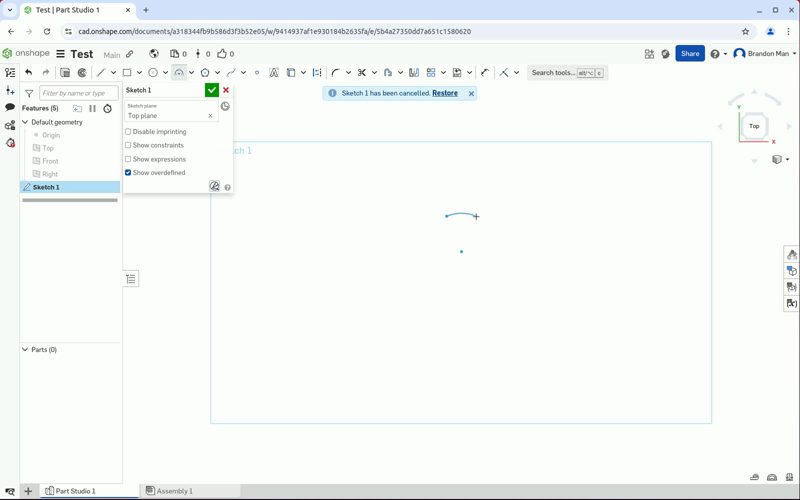
click(476, 216)
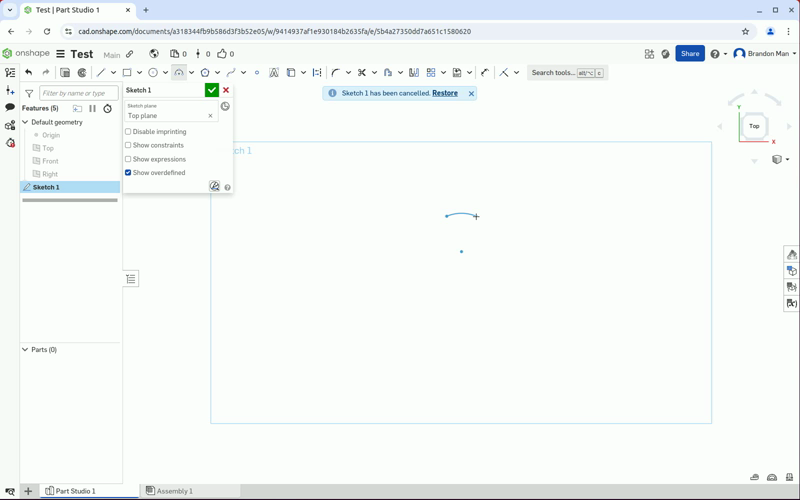
mouse_move(461, 214)
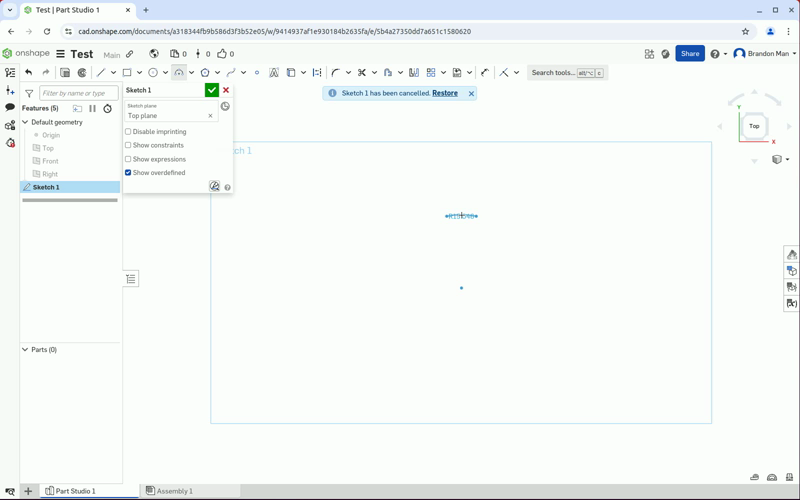
click(461, 214)
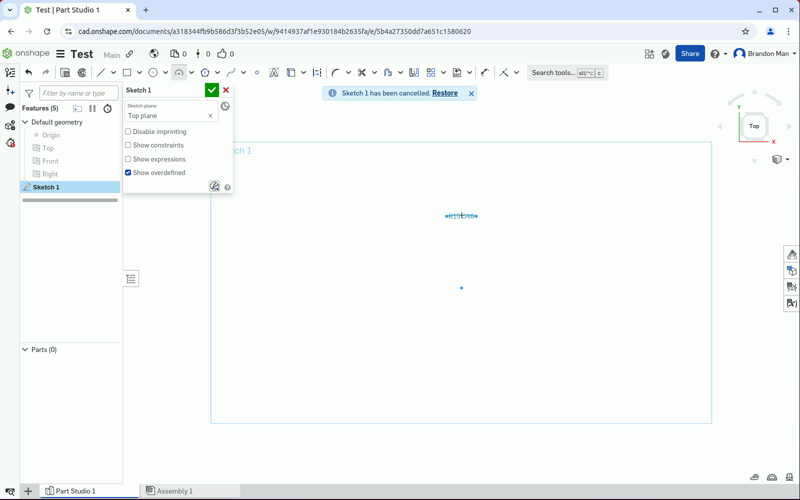
key_up(shift)
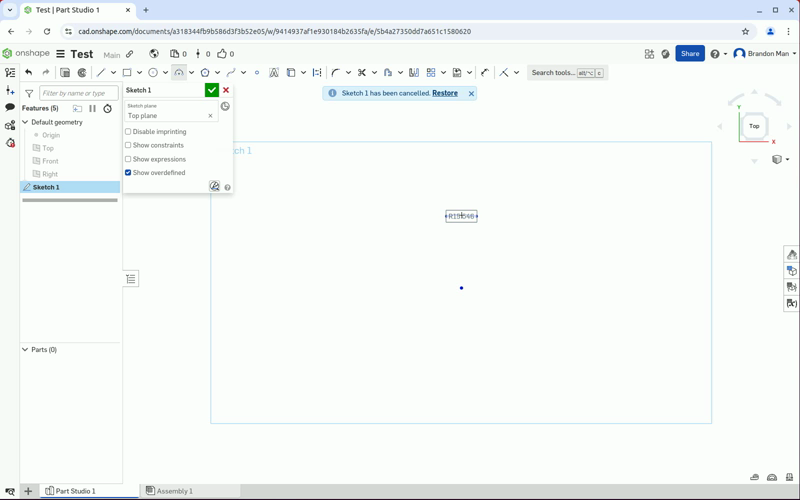
mouse_move(476, 216)
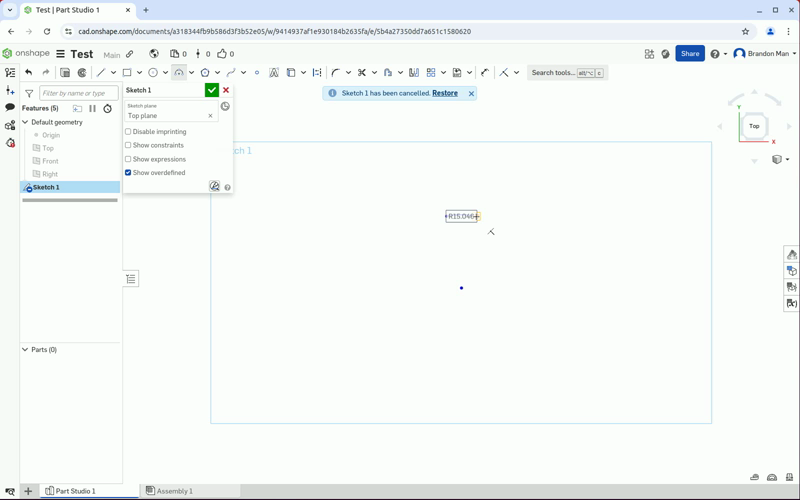
click(476, 216)
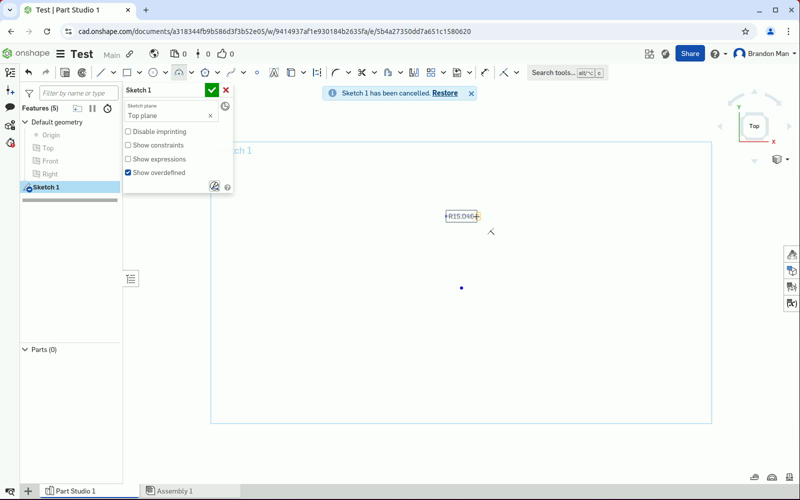
mouse_move(446, 216)
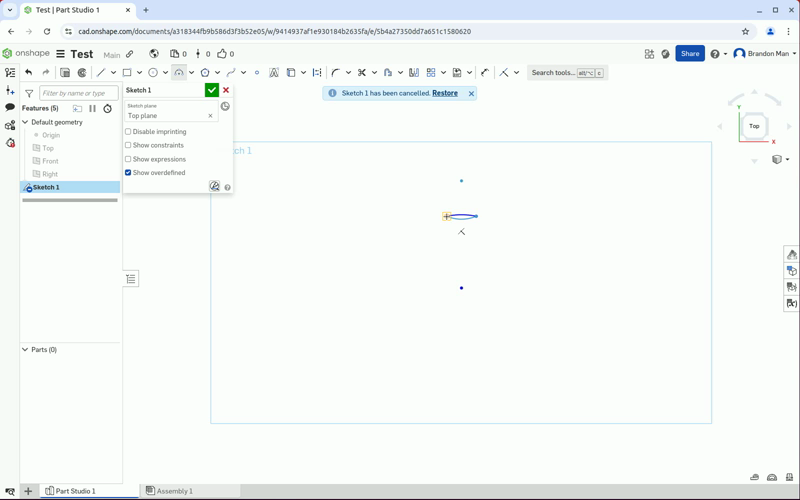
click(446, 216)
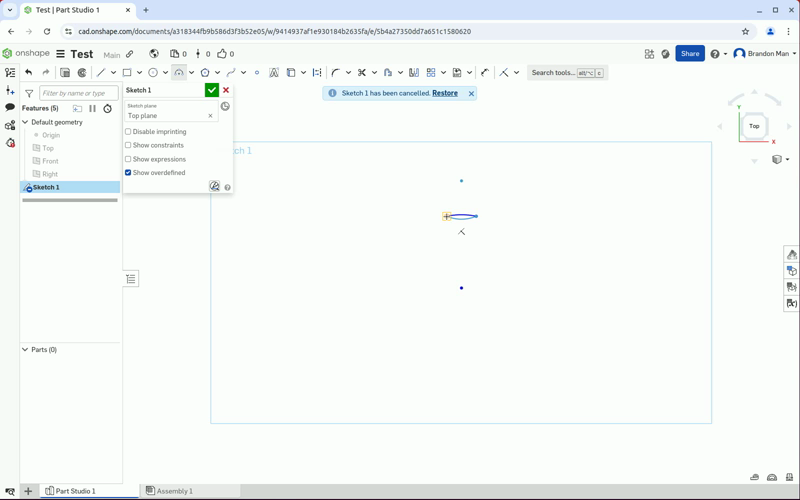
key_down(shift)
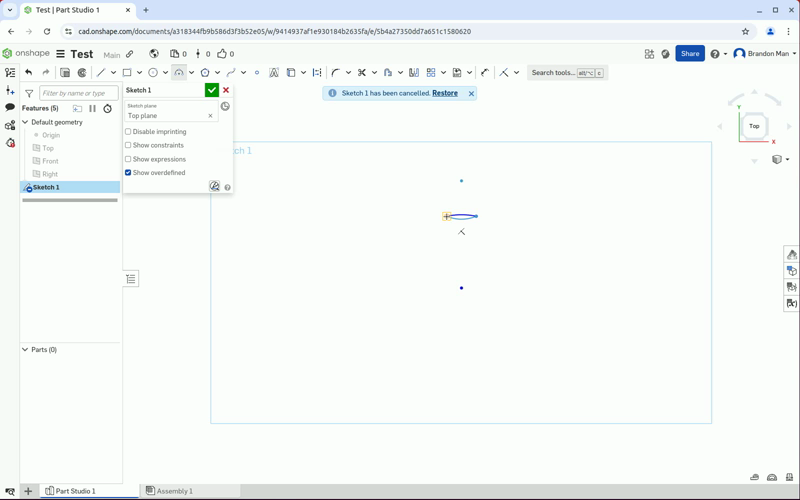
mouse_move(461, 169)
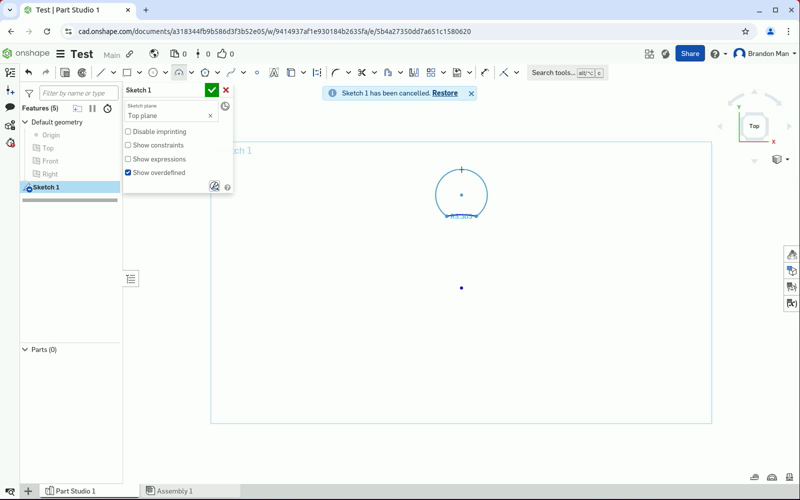
click(461, 169)
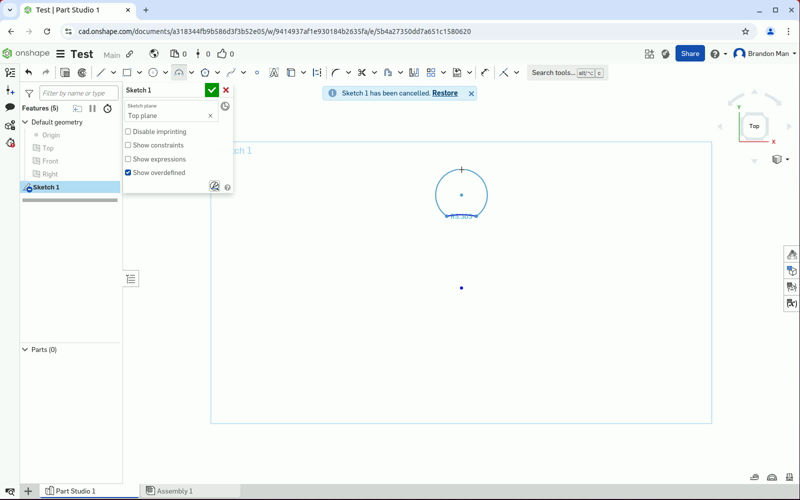
key_up(shift)
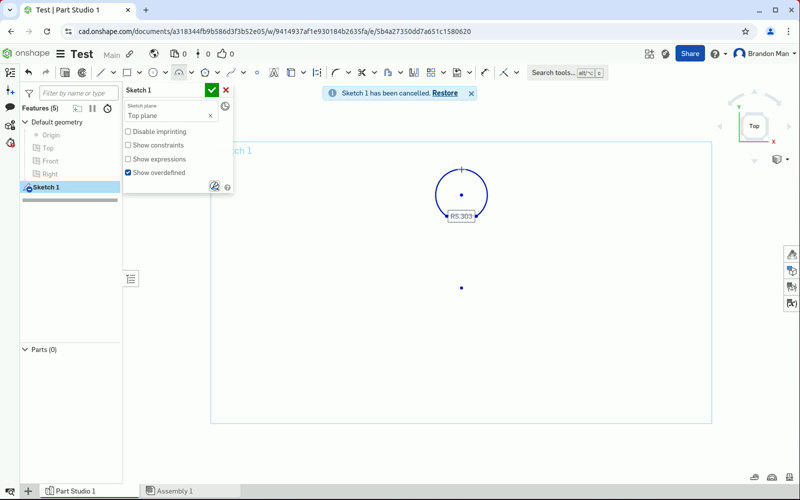
key(esc)
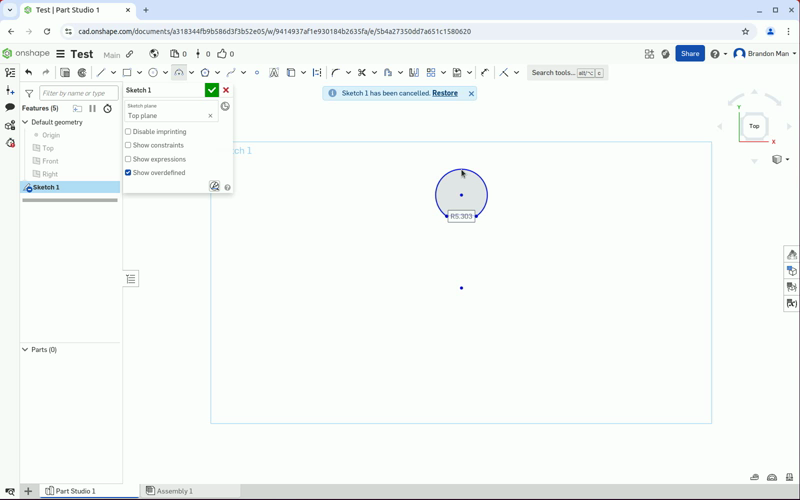
key(c)
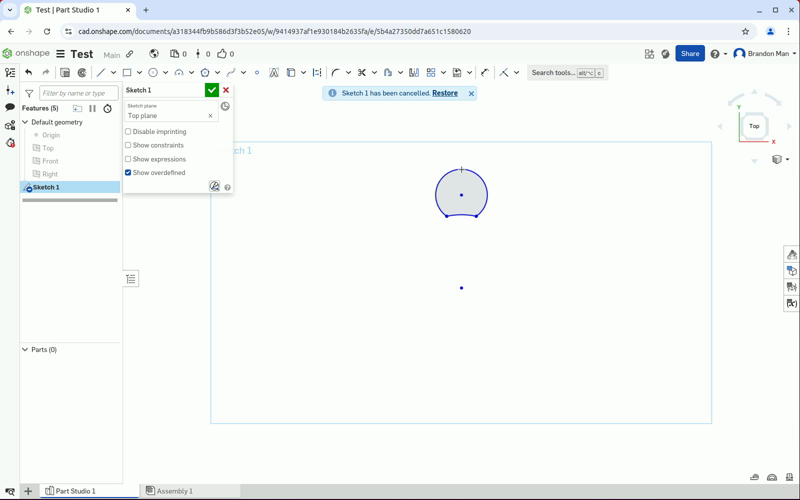
key_down(shift)
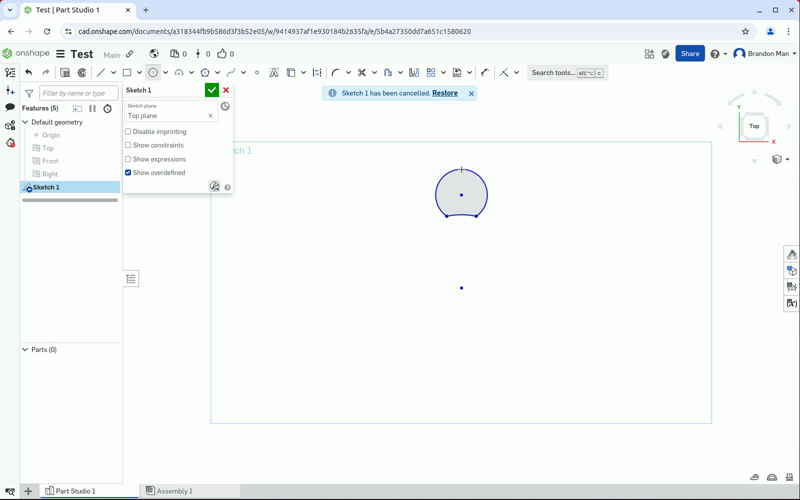
mouse_move(461, 195)
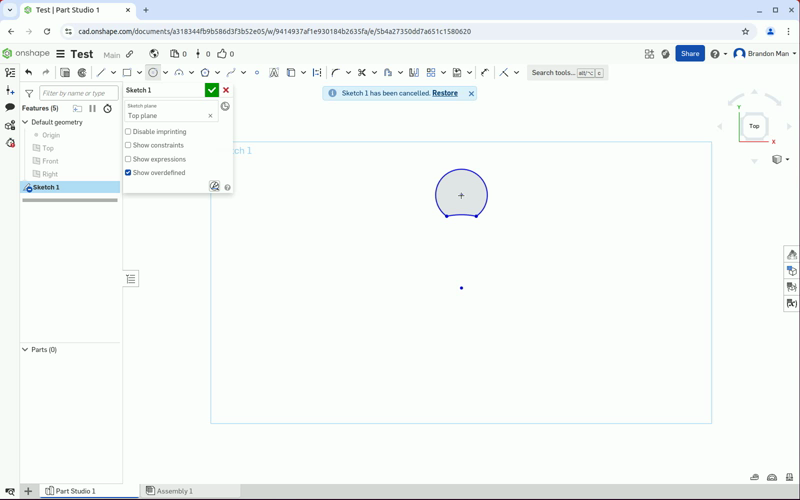
click(461, 195)
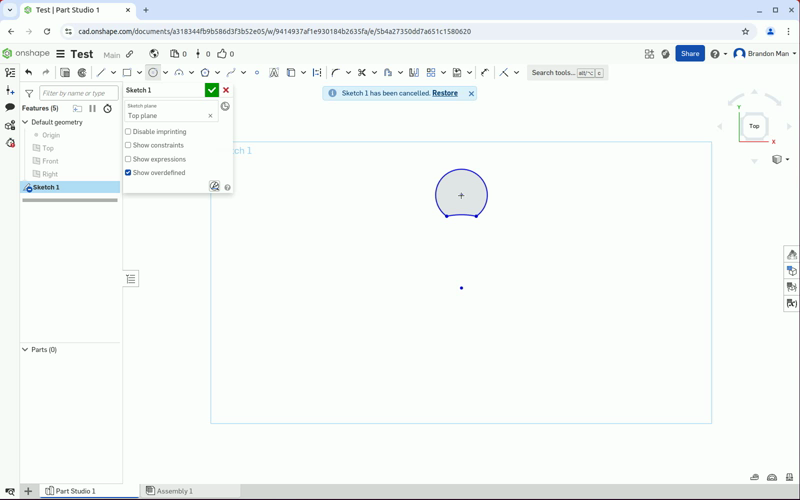
key_up(shift)
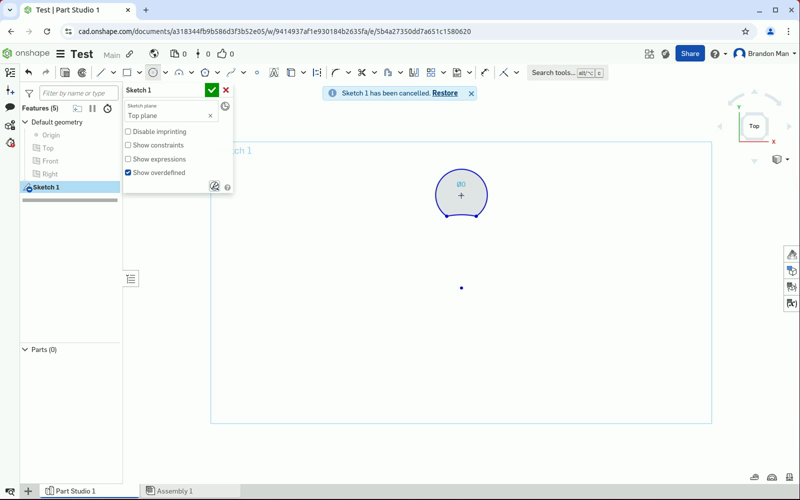
mouse_move(479, 195)
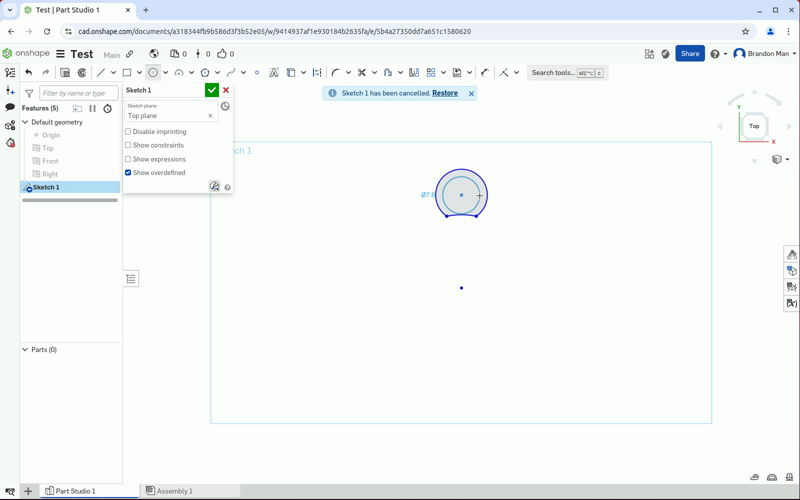
click(479, 195)
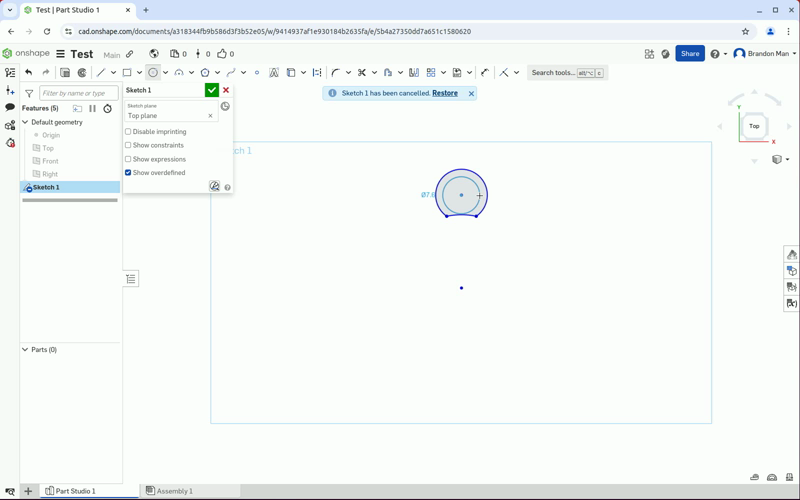
key(esc)
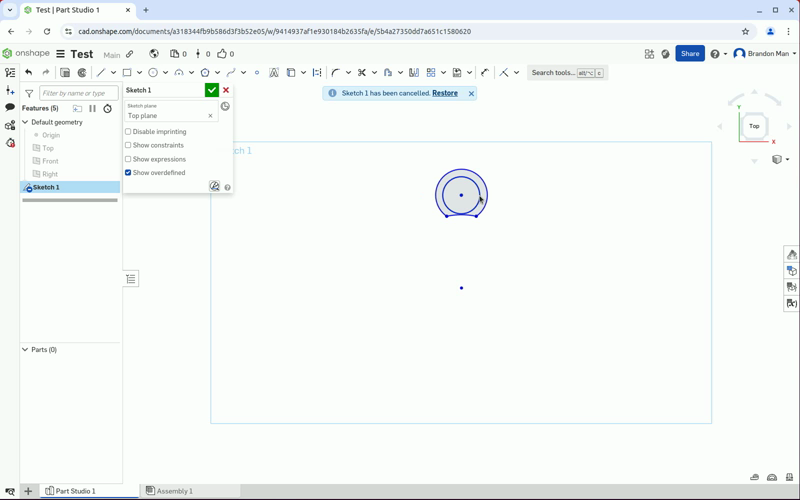
mouse_move(484, 190)
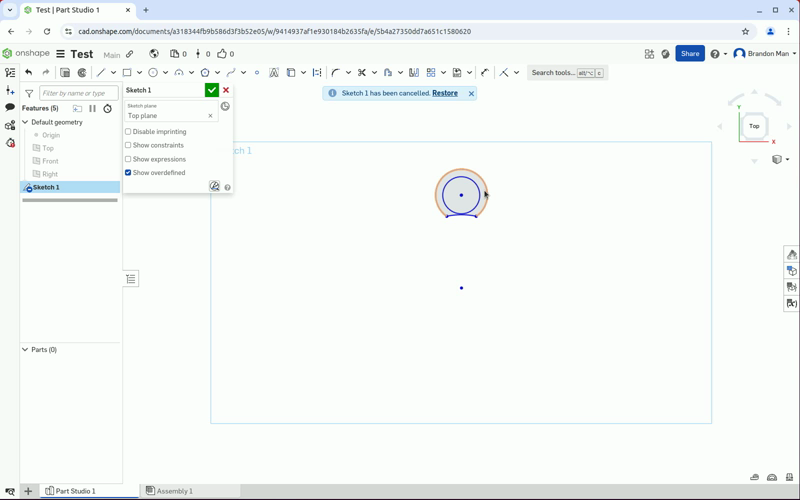
scroll(6)
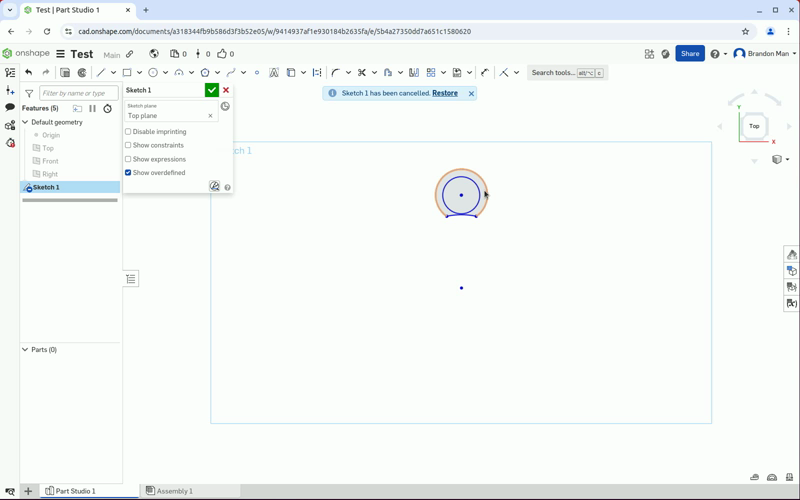
scroll(6)
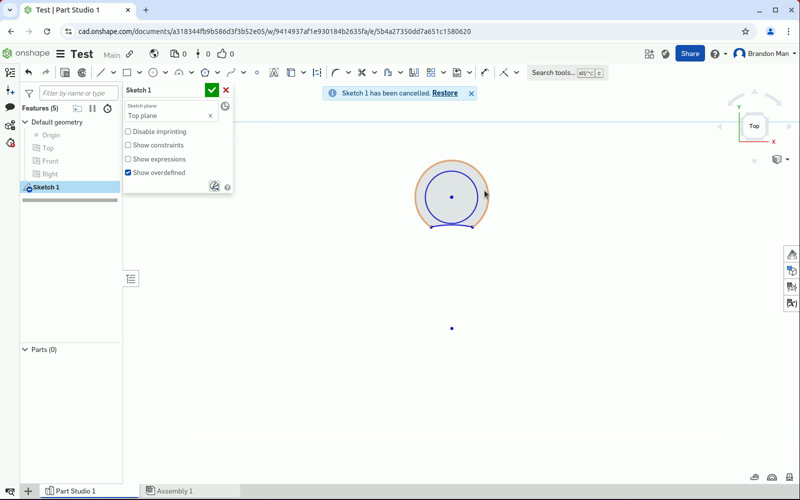
scroll(6)
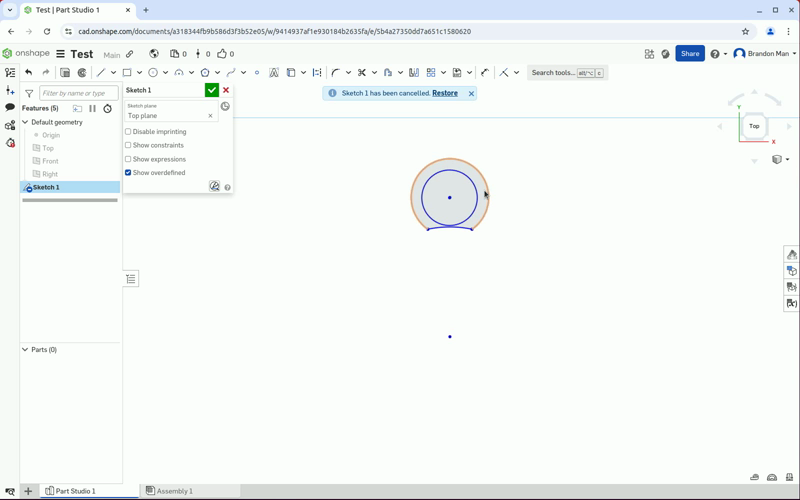
scroll(6)
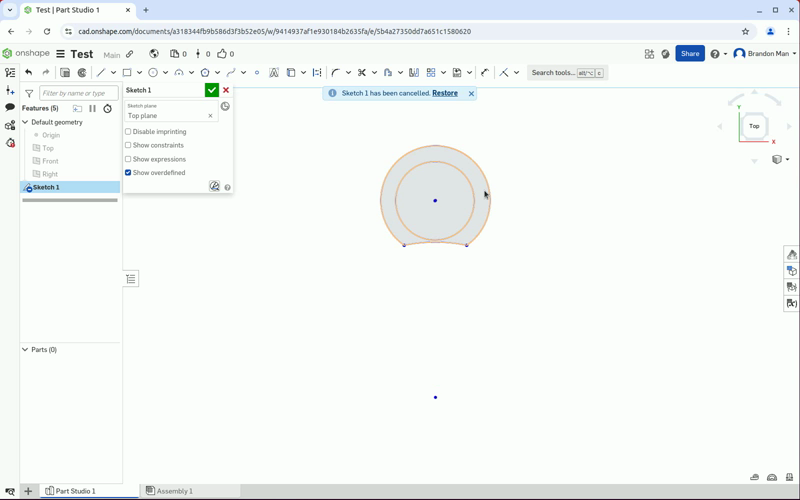
scroll(6)
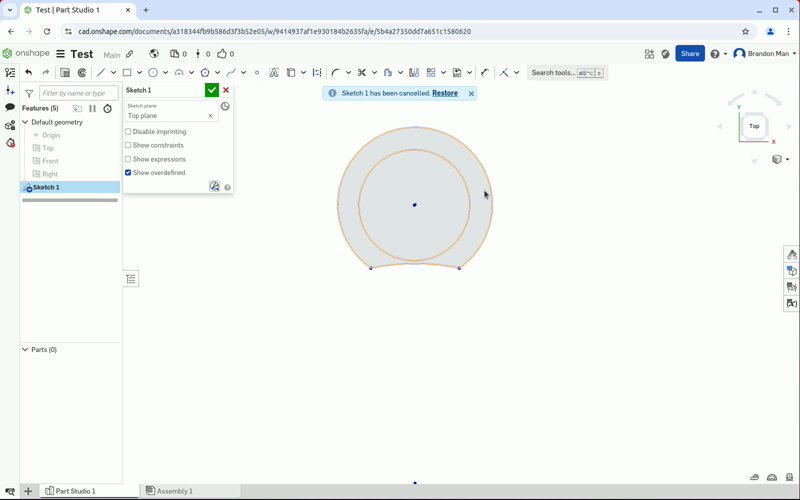
scroll(6)
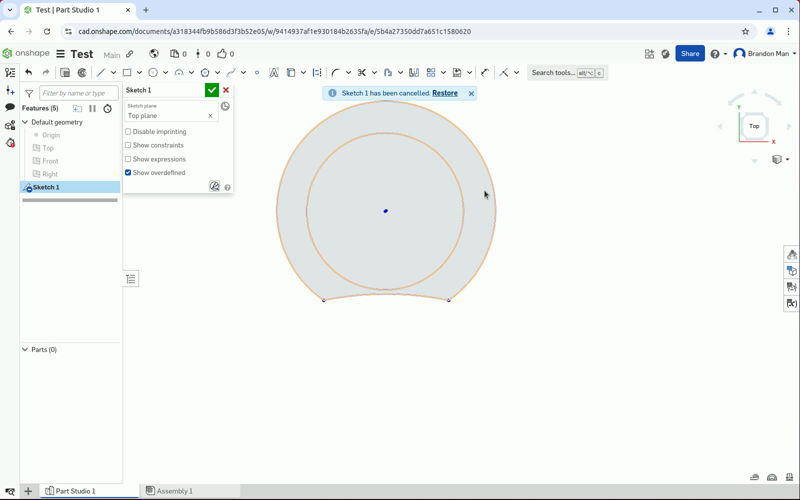
scroll(6)
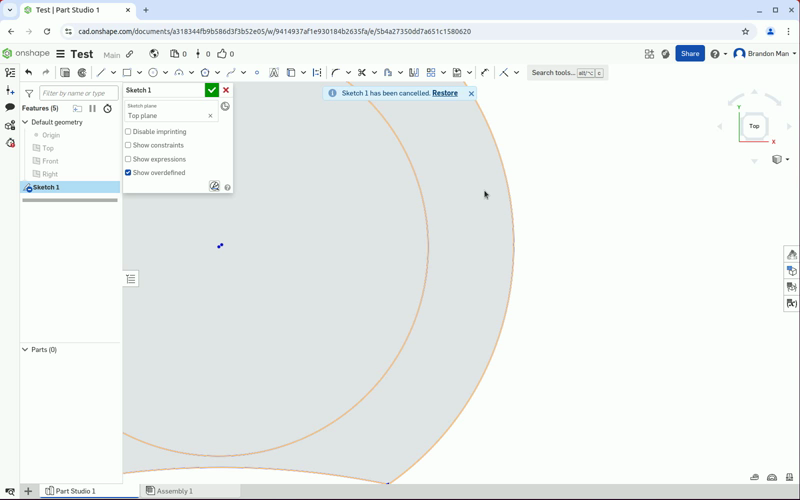
click(484, 190)
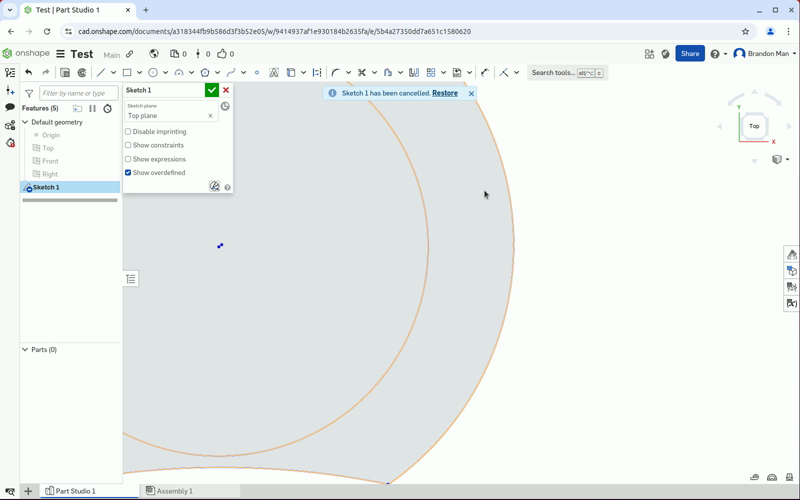
scroll(-6)
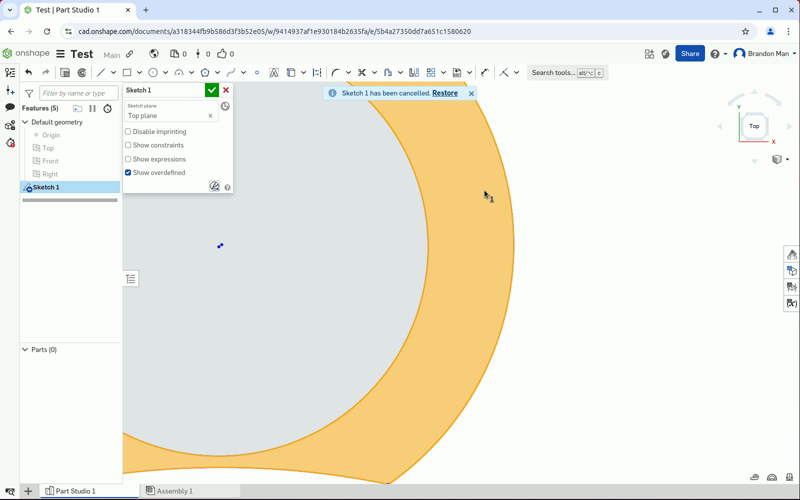
scroll(-6)
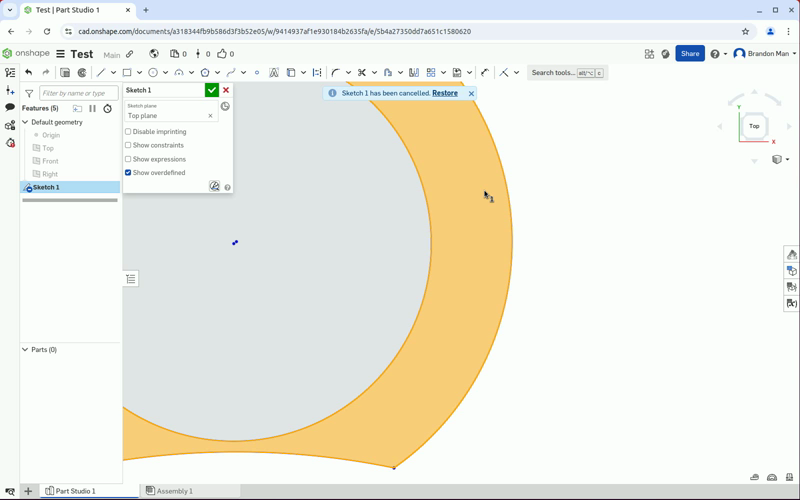
scroll(-6)
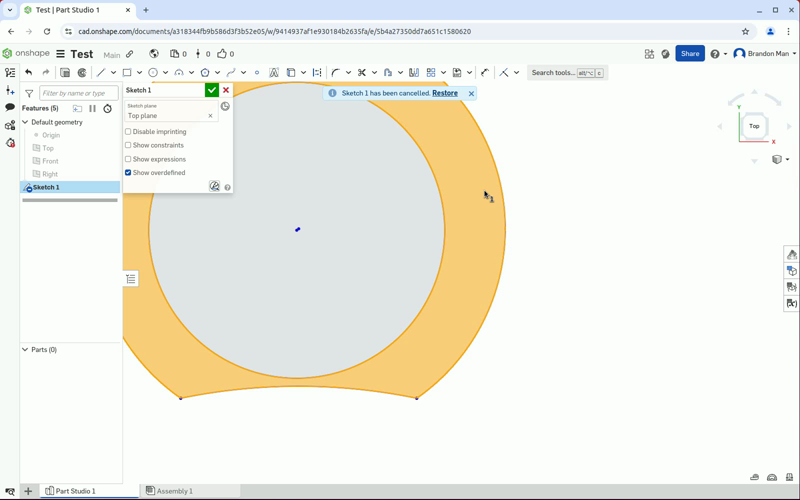
scroll(-6)
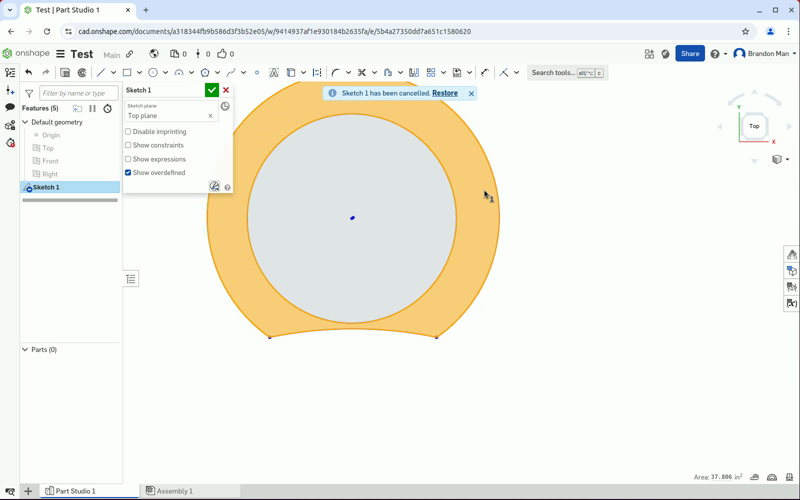
scroll(-6)
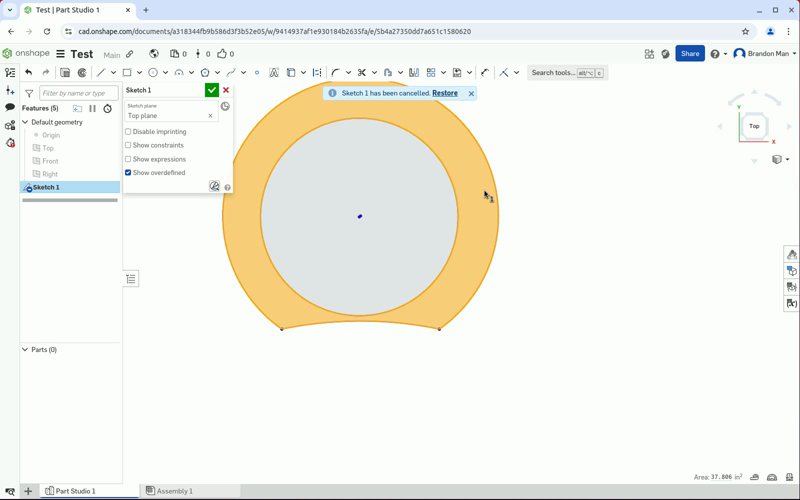
scroll(-6)
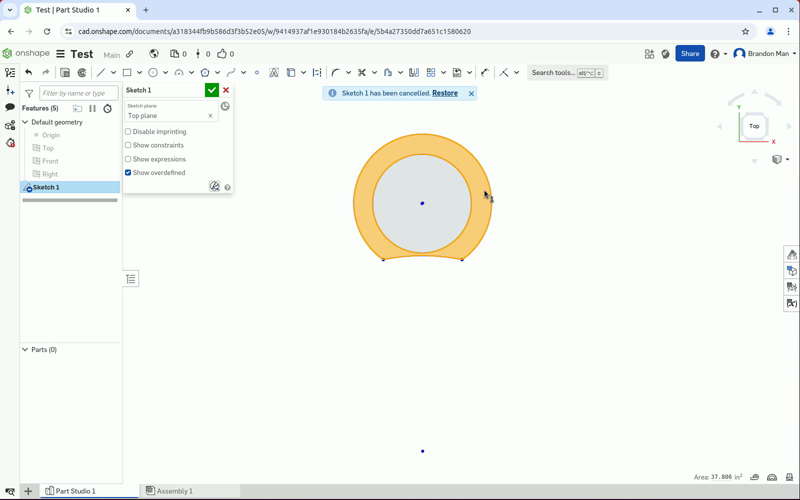
scroll(-6)
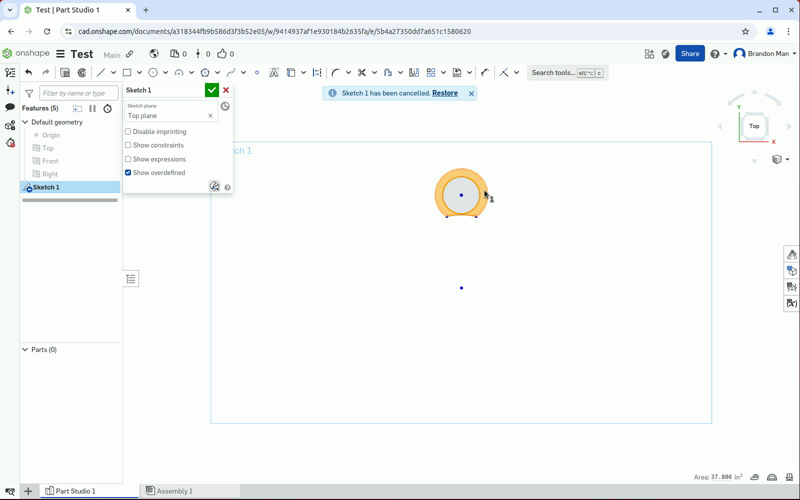
mouse_move(73, 352)
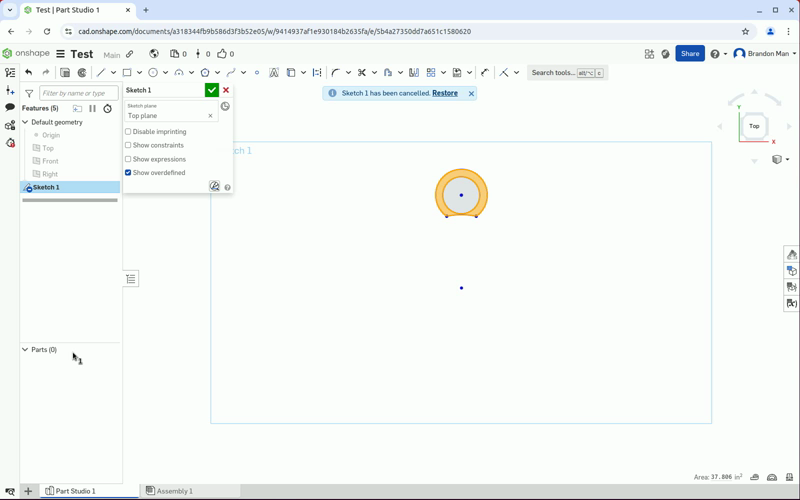
key(shift+y)
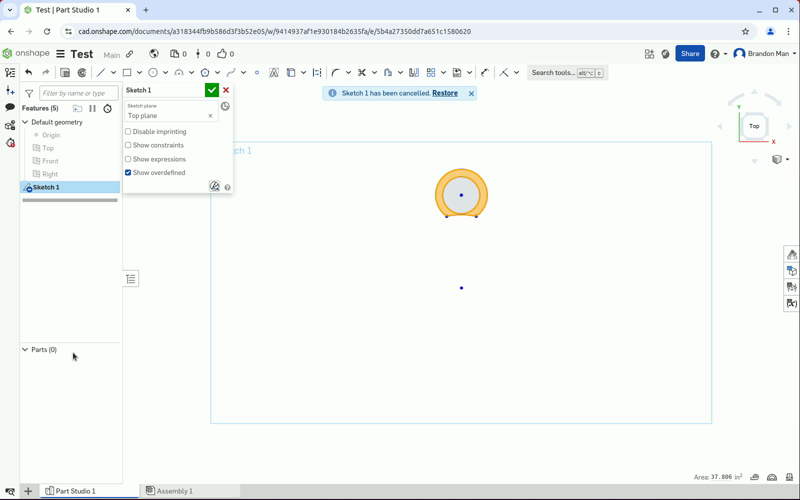
key(shift+e)
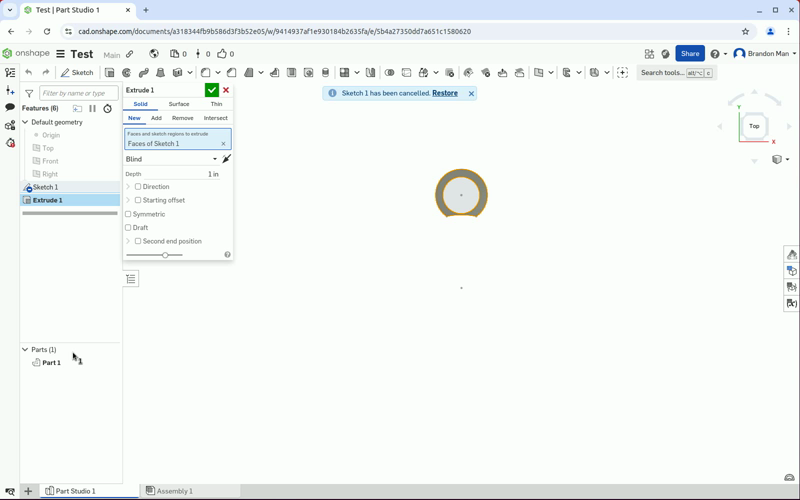
mouse_move(143, 106)
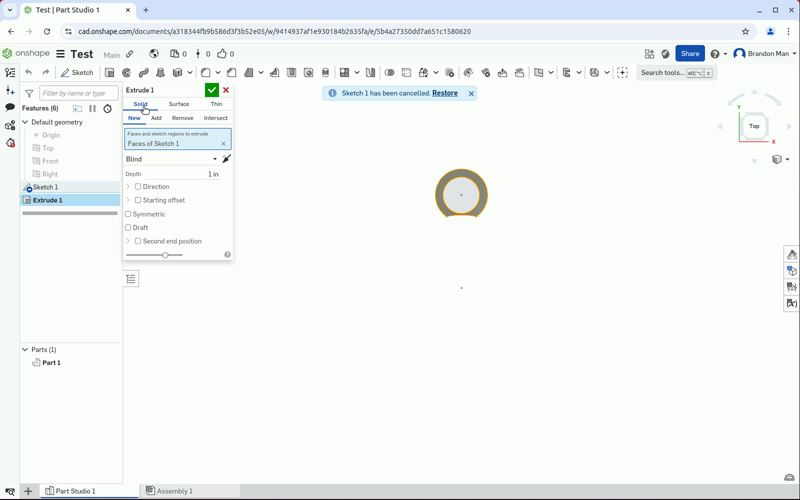
click(143, 106)
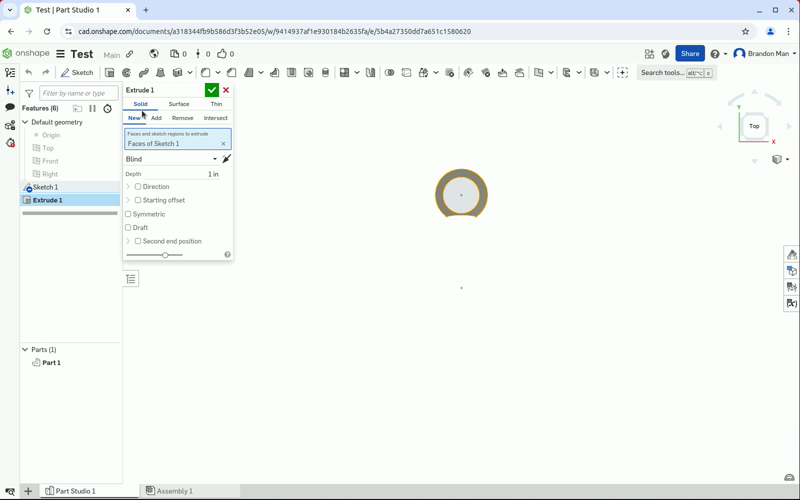
mouse_move(137, 120)
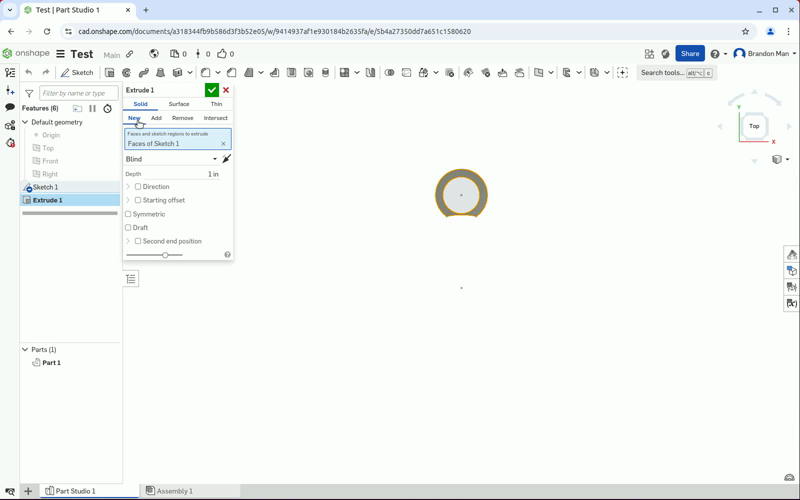
click(137, 120)
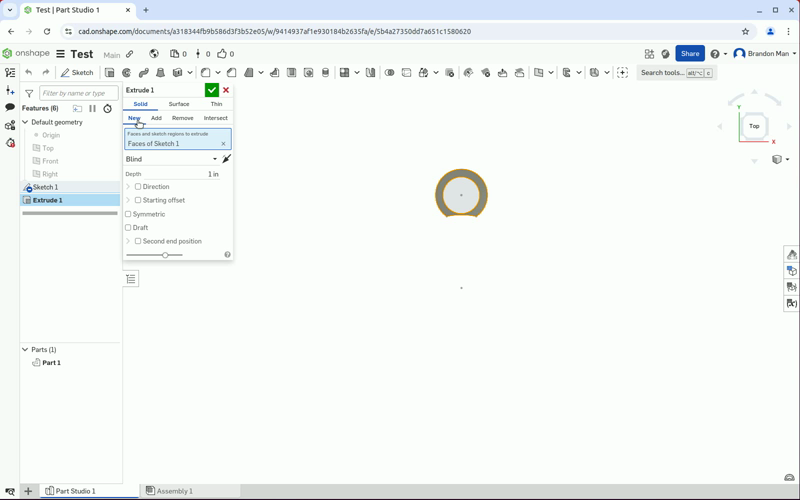
key(tab, 4)
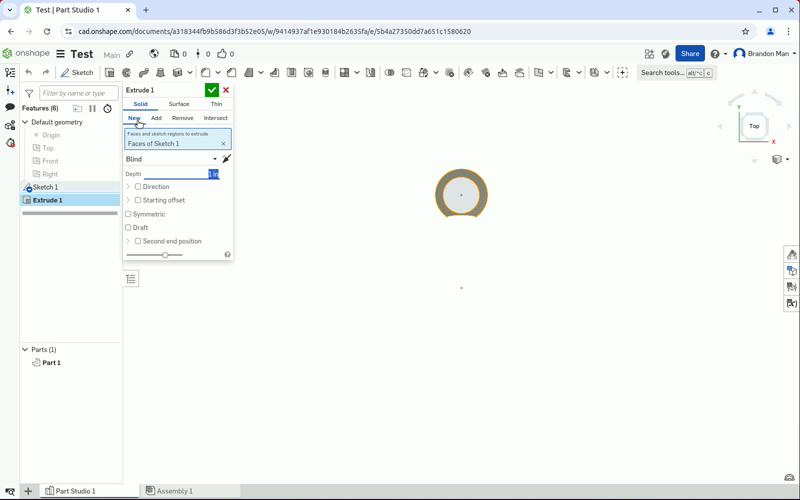
text(6.74)
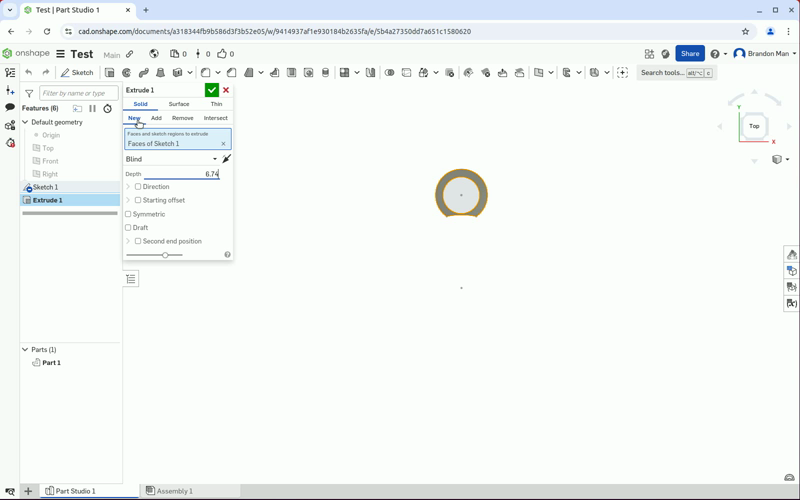
key(enter)
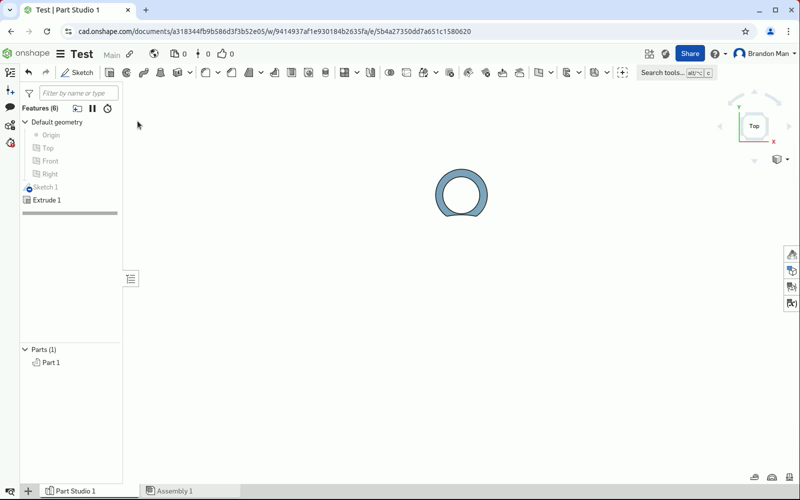
key(shift+h)
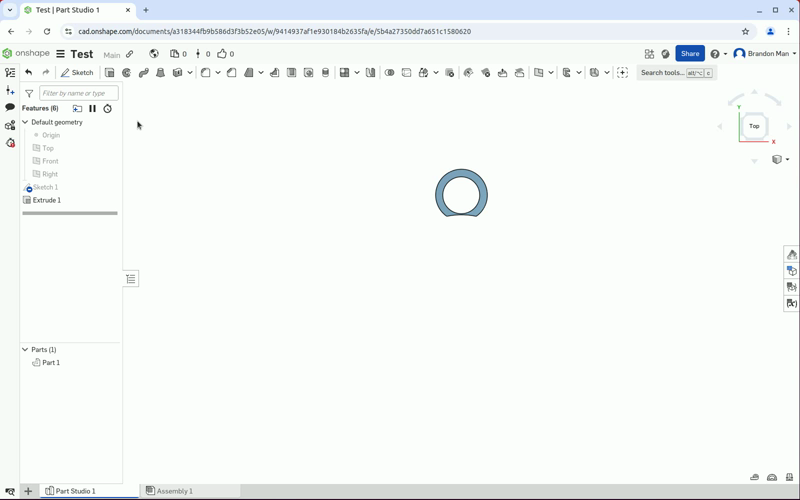
key(shift+h)
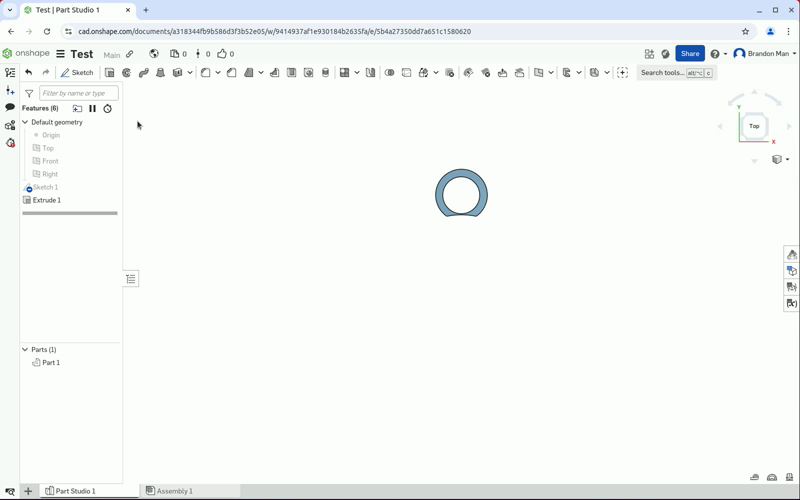
mouse_move(73, 189)
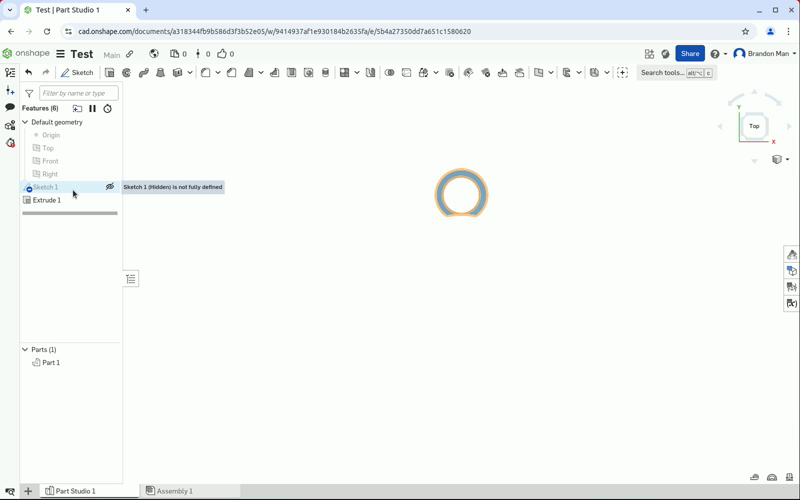
click(73, 189)
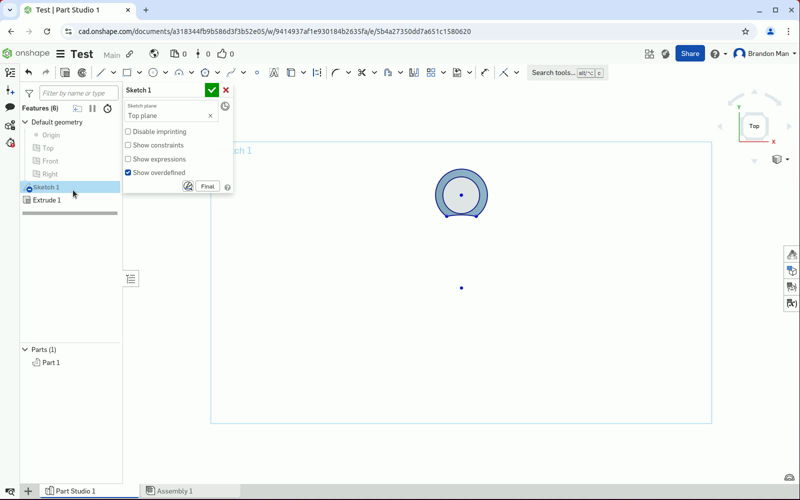
mouse_move(229, 92)
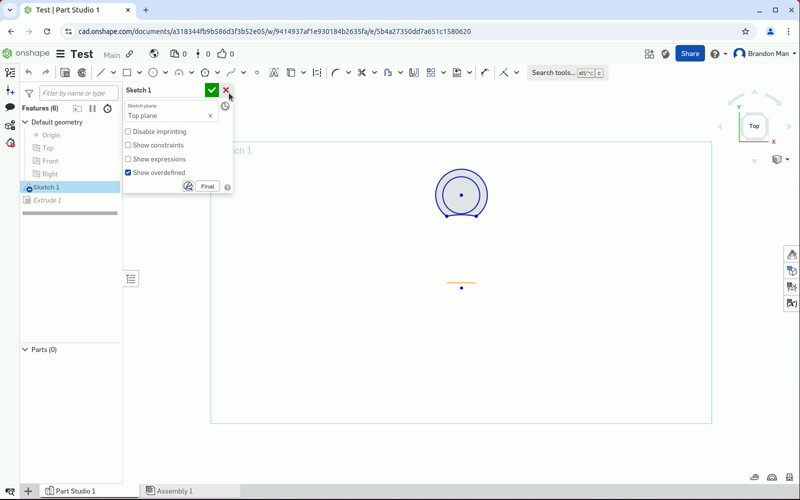
click(229, 92)
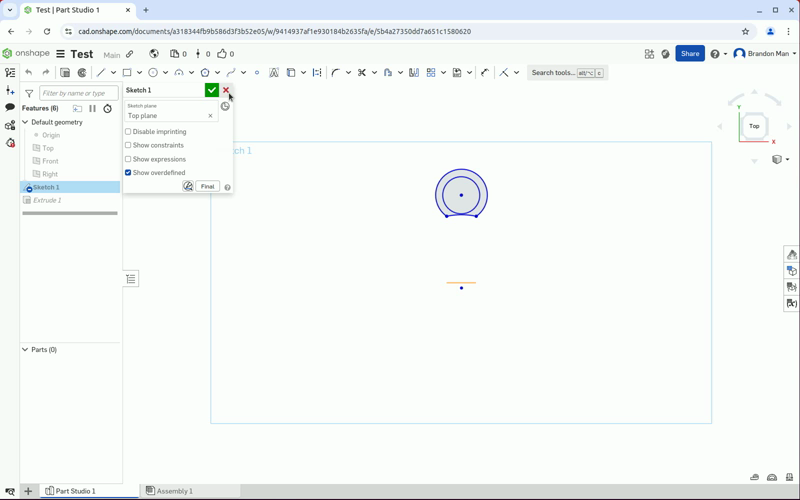
key(shift+s)
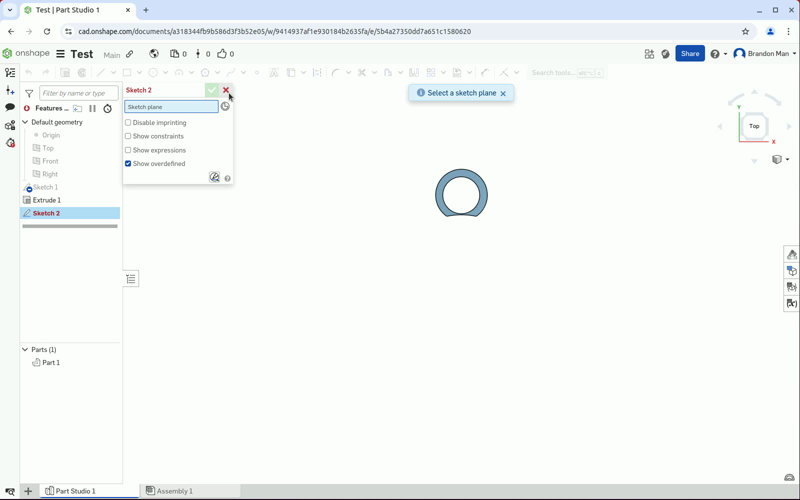
mouse_move(73, 150)
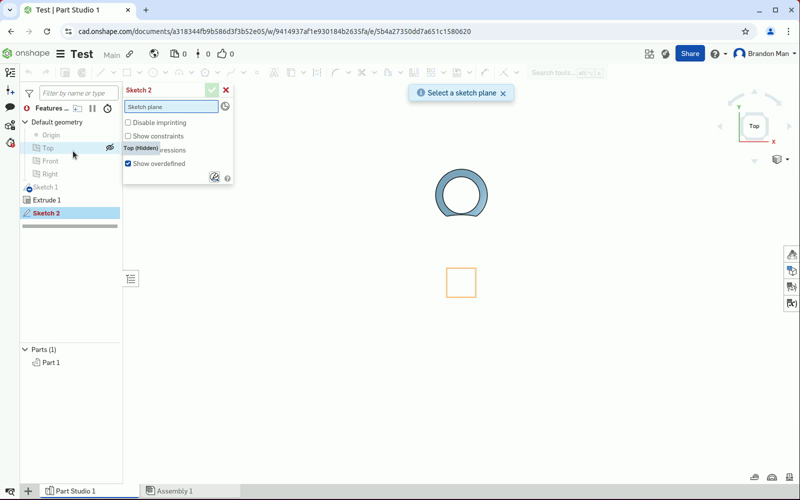
click(73, 150)
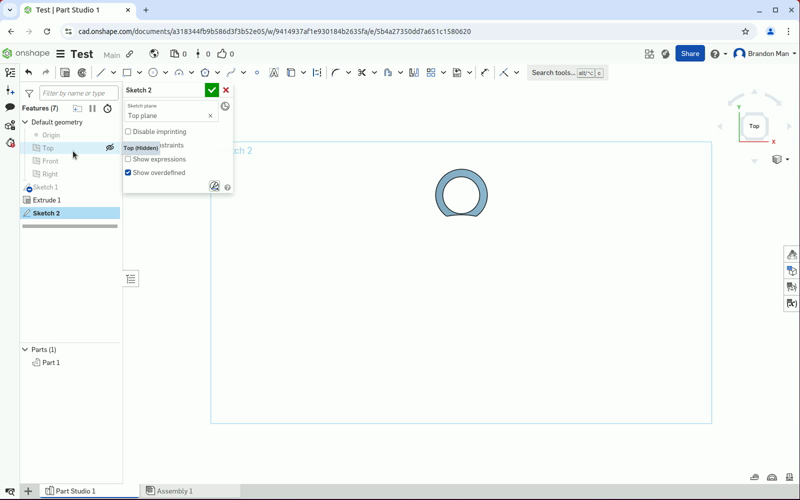
mouse_move(73, 352)
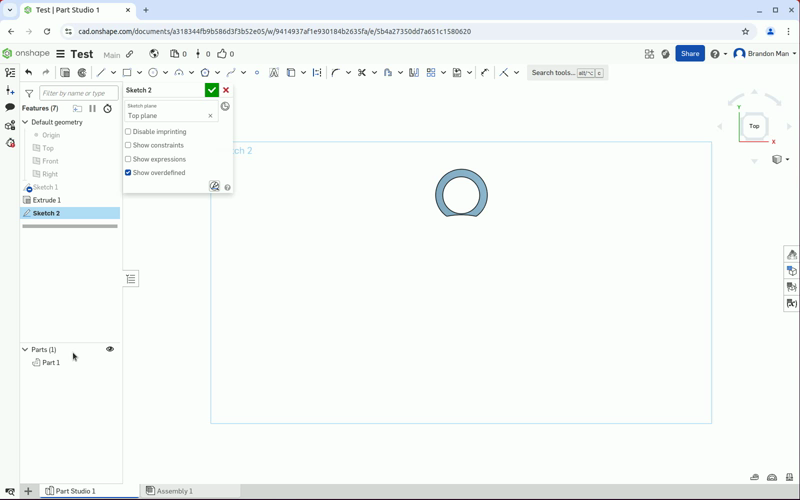
key(y)
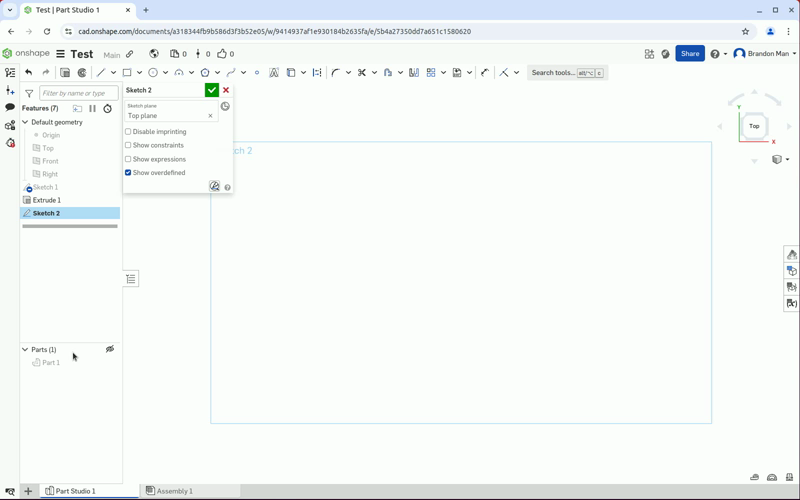
key(a)
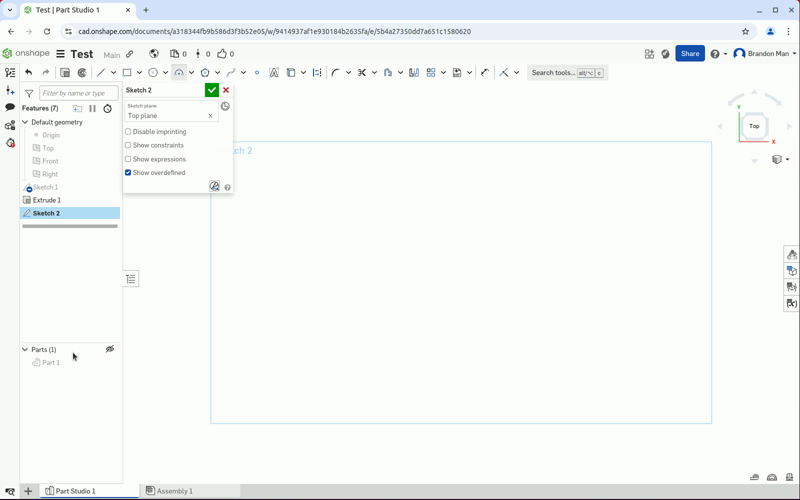
key_down(shift)
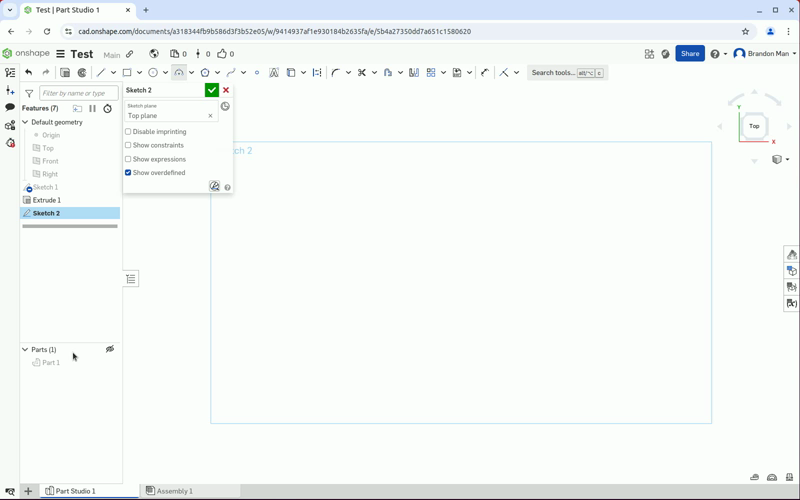
mouse_move(511, 328)
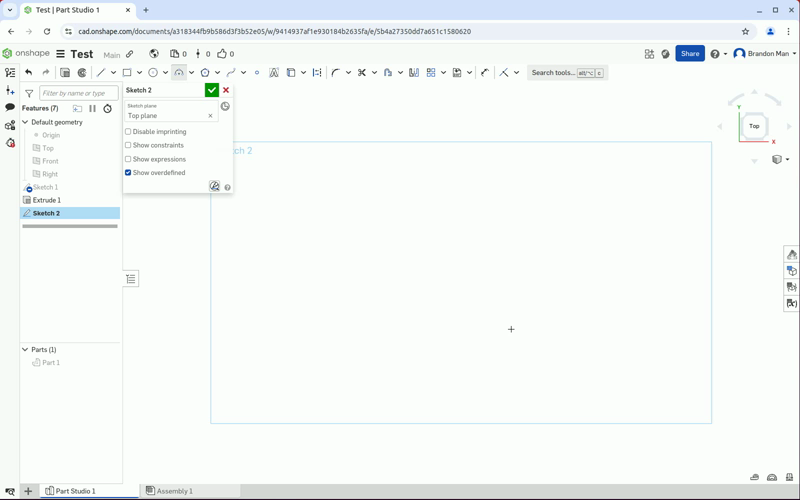
click(511, 328)
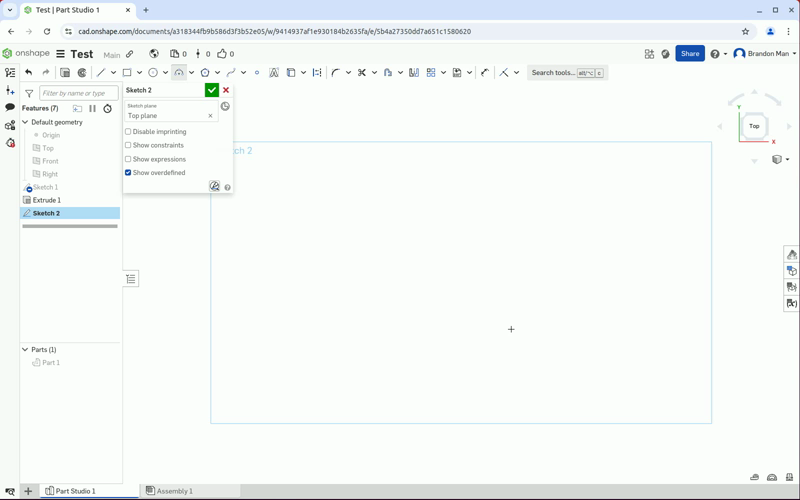
key_up(shift)
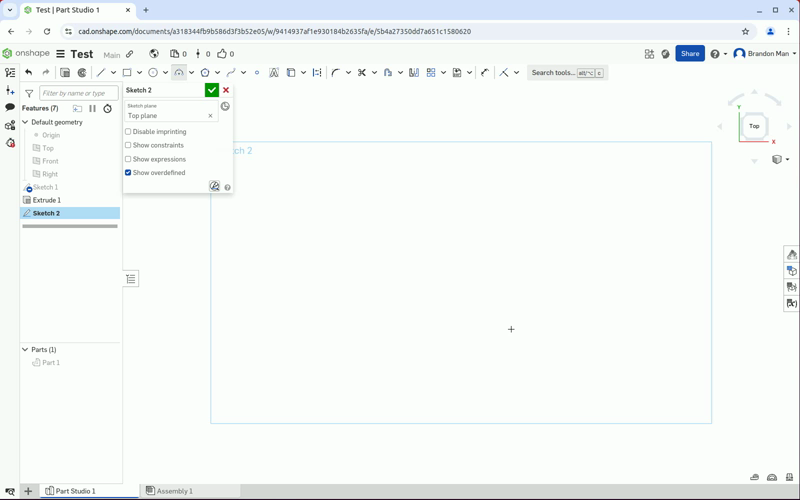
key_down(shift)
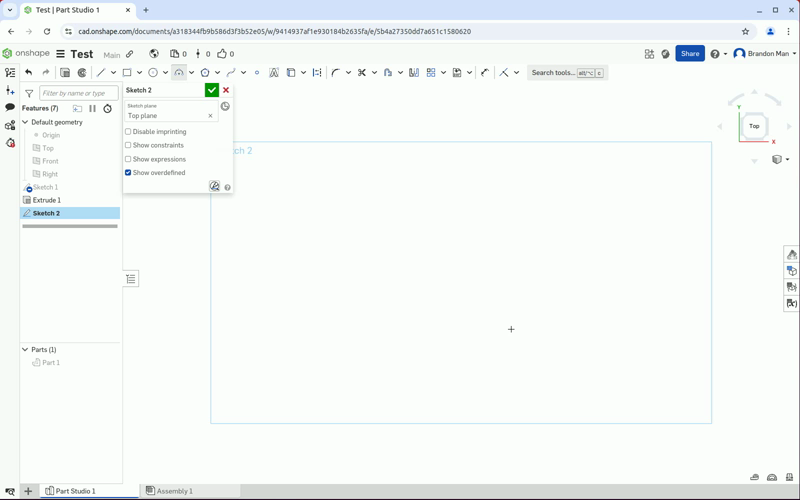
mouse_move(526, 303)
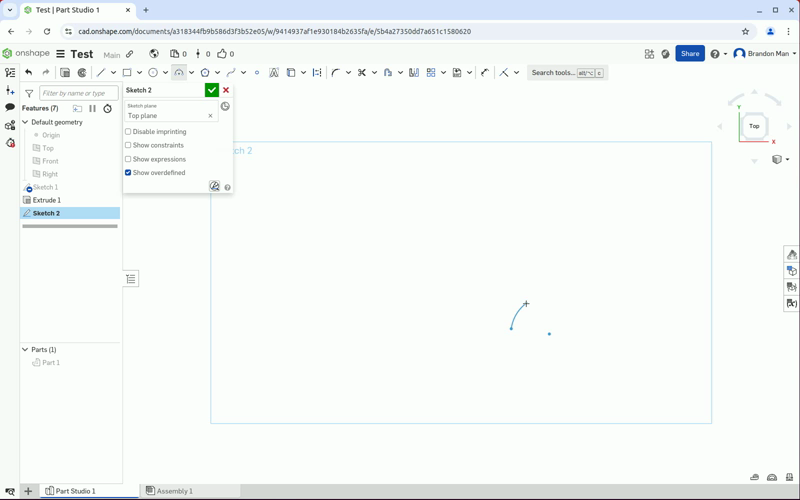
click(526, 303)
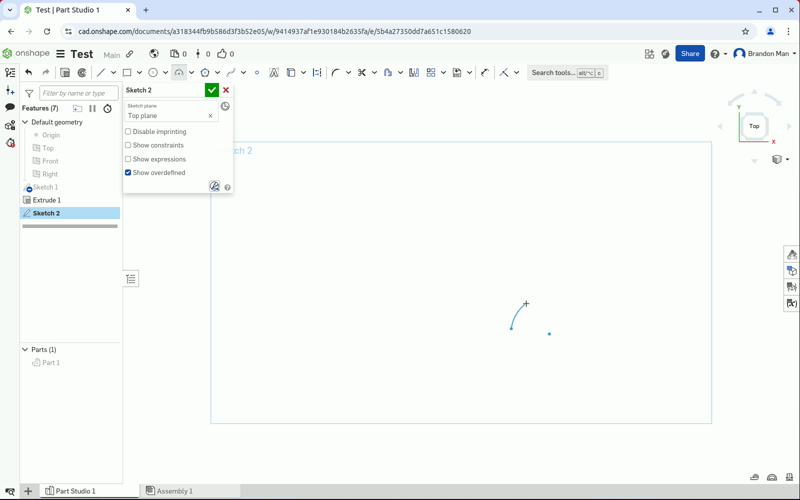
mouse_move(559, 339)
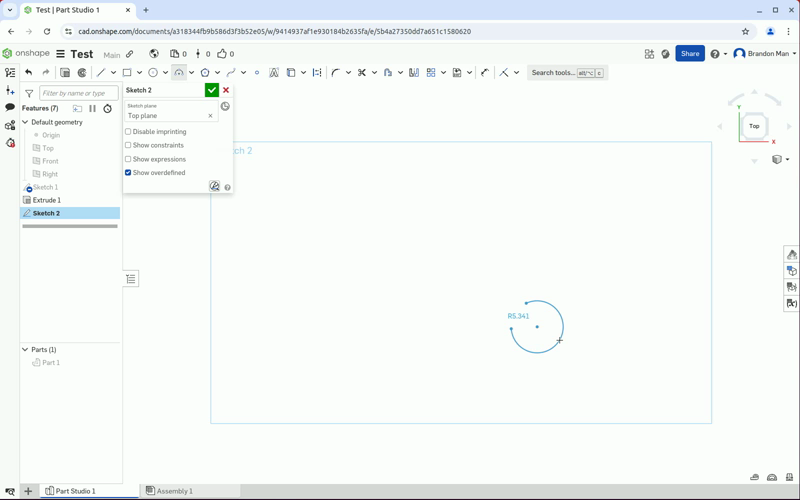
click(559, 339)
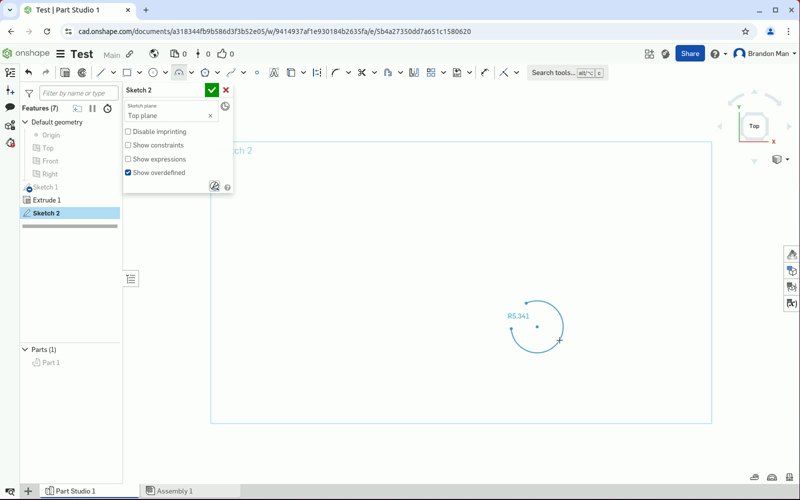
key_up(shift)
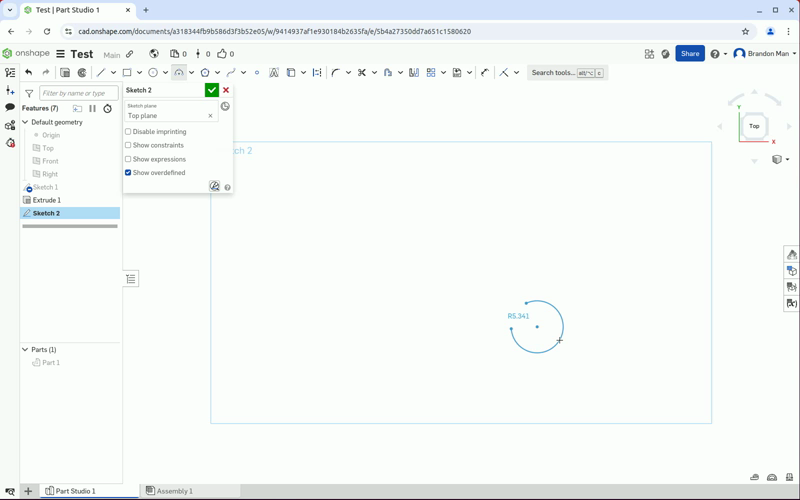
mouse_move(526, 303)
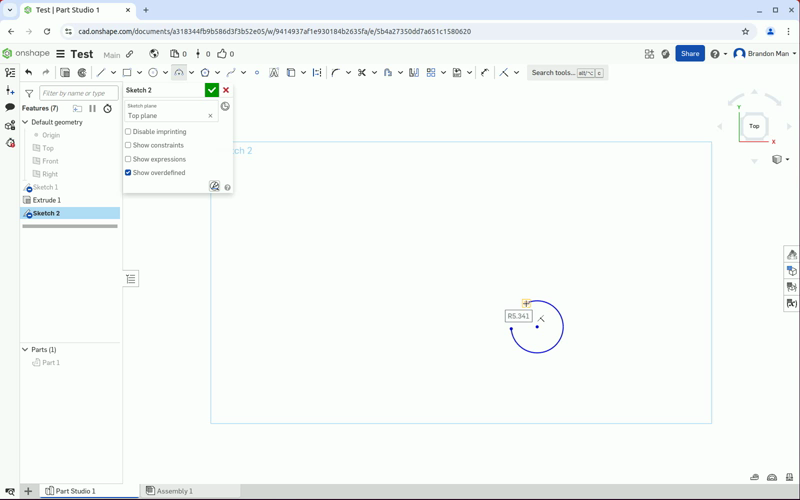
click(526, 303)
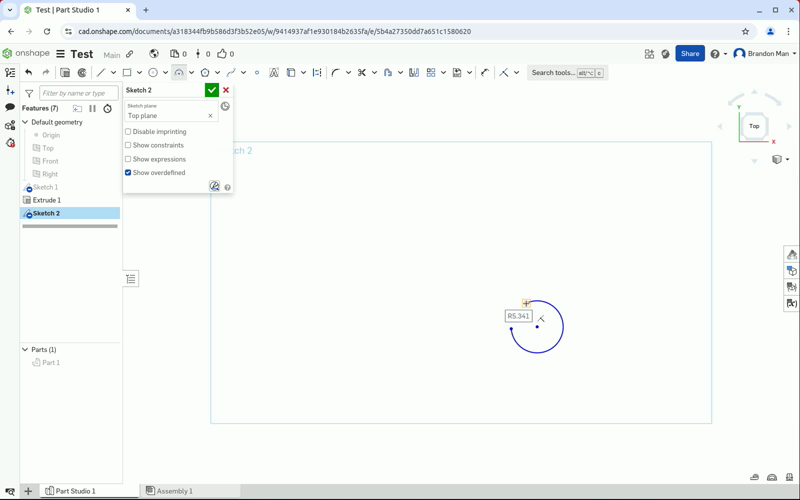
mouse_move(511, 328)
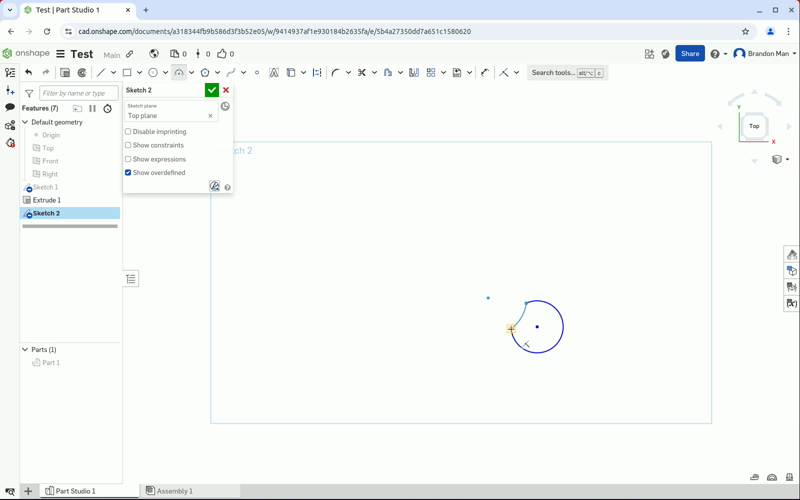
click(511, 328)
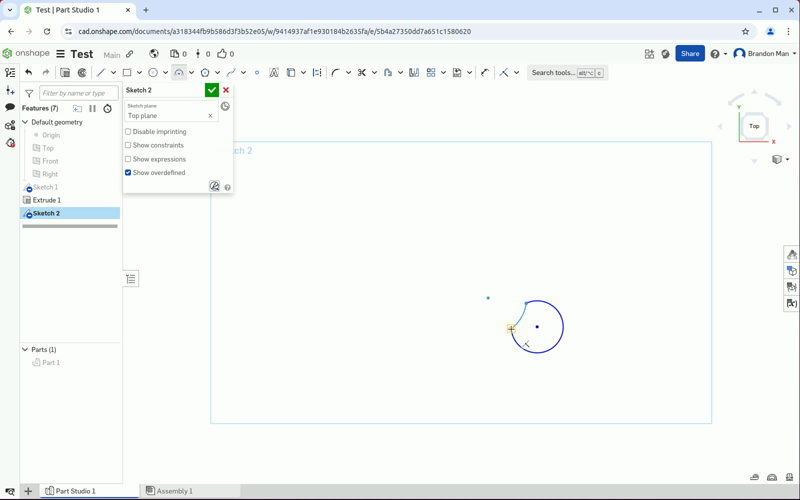
key_down(shift)
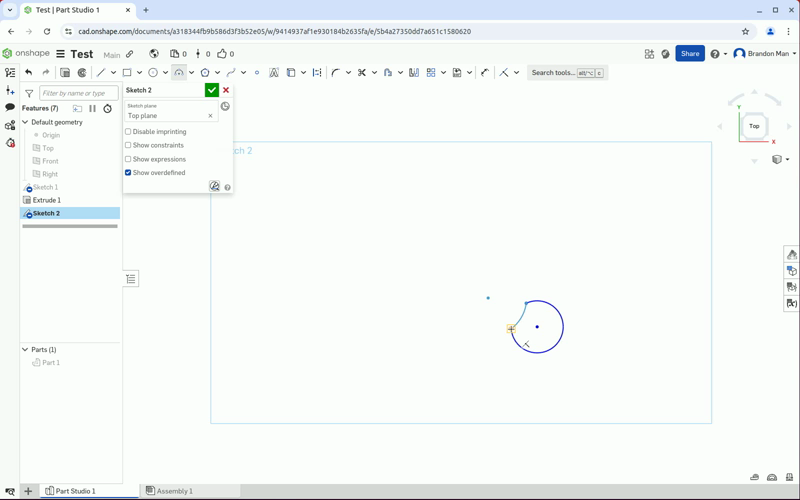
mouse_move(520, 316)
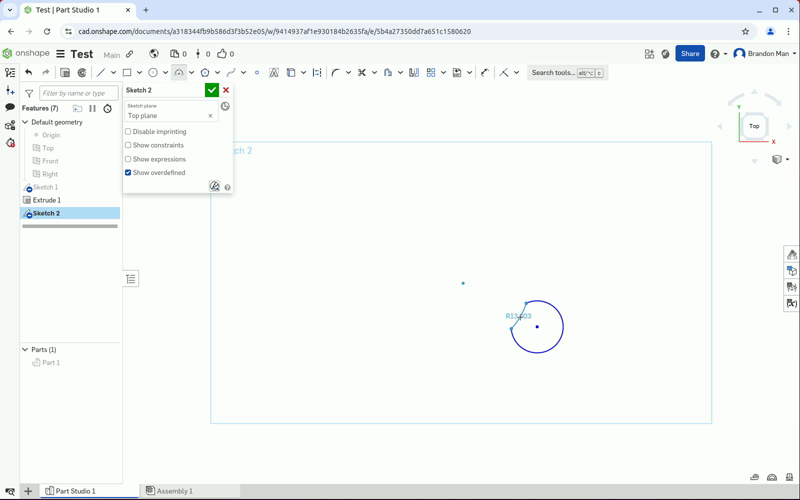
click(520, 316)
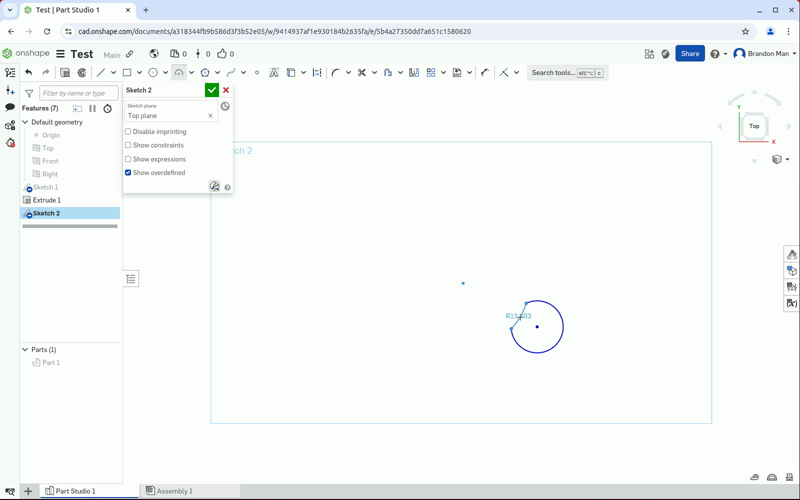
key_up(shift)
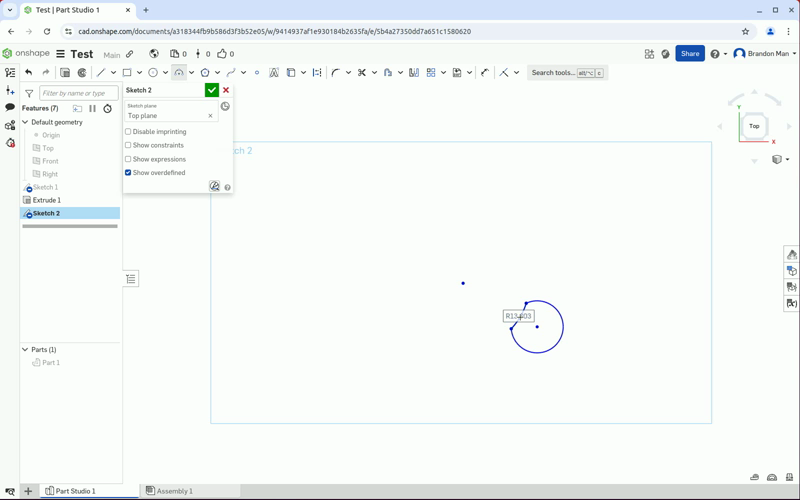
key(esc)
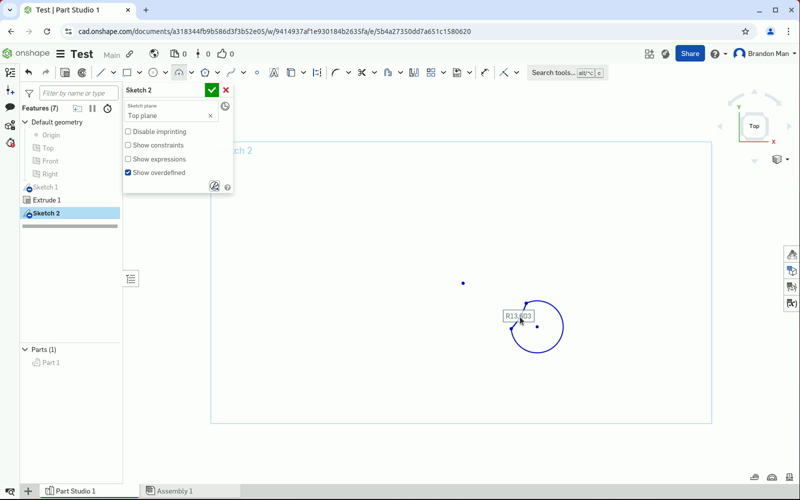
key(c)
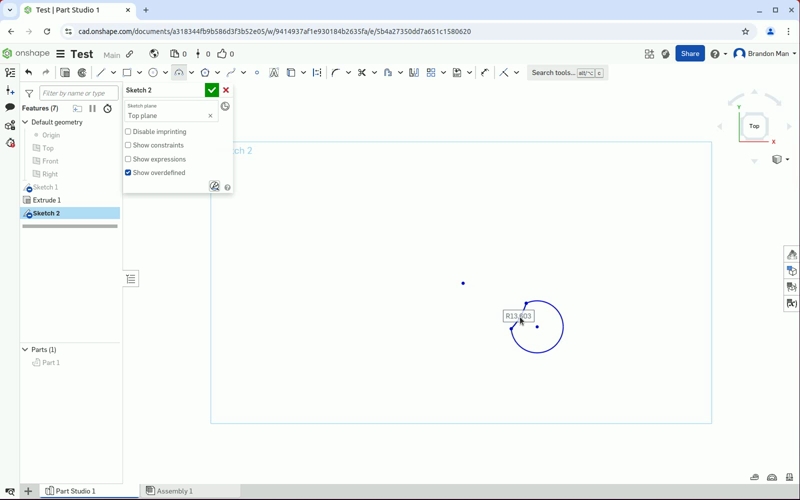
key_down(shift)
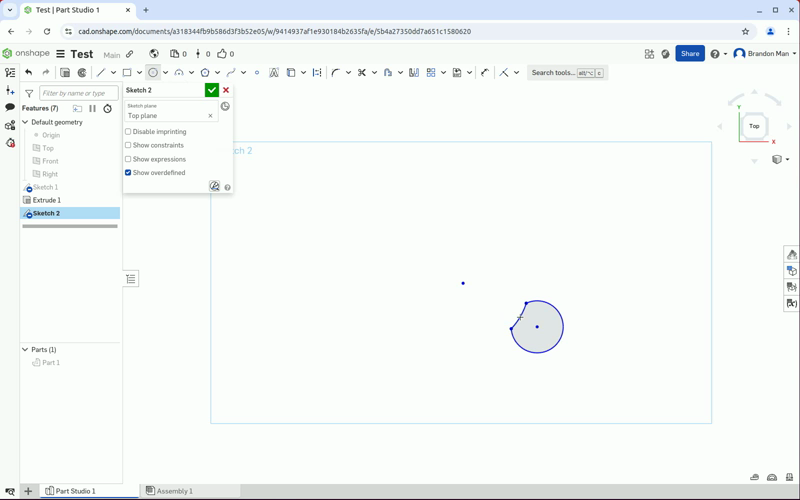
mouse_move(536, 326)
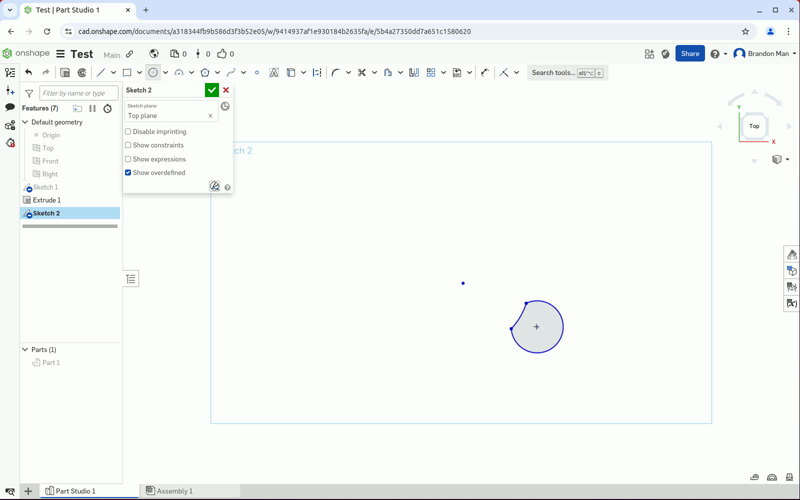
scroll(6)
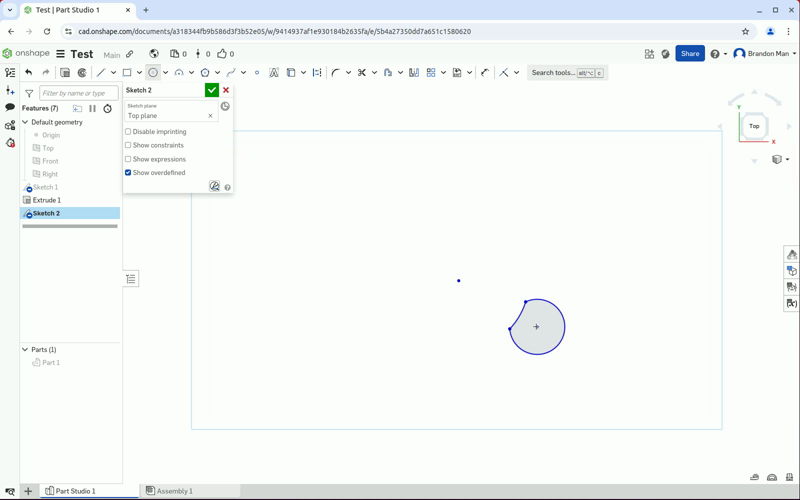
scroll(6)
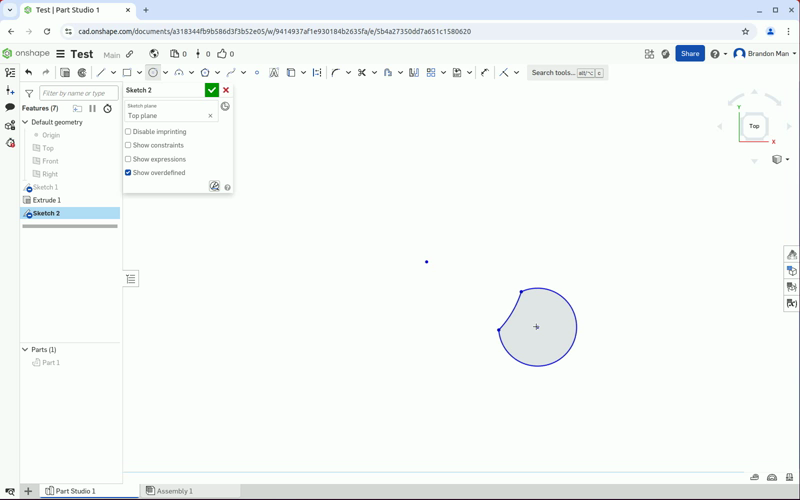
scroll(6)
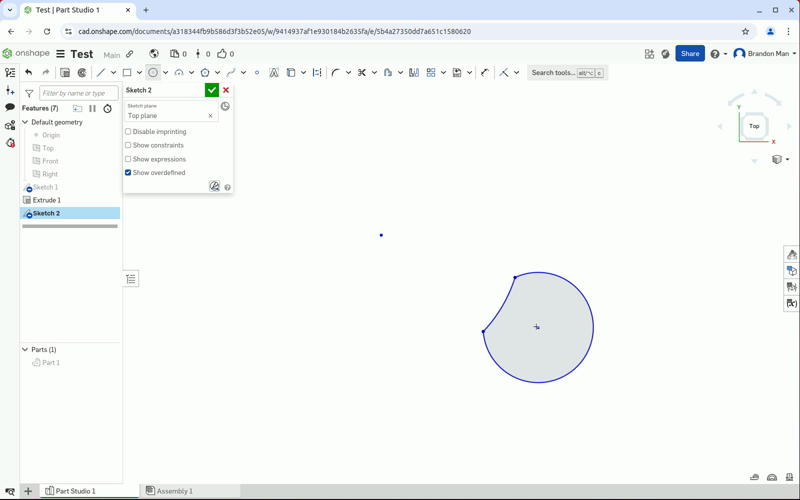
scroll(6)
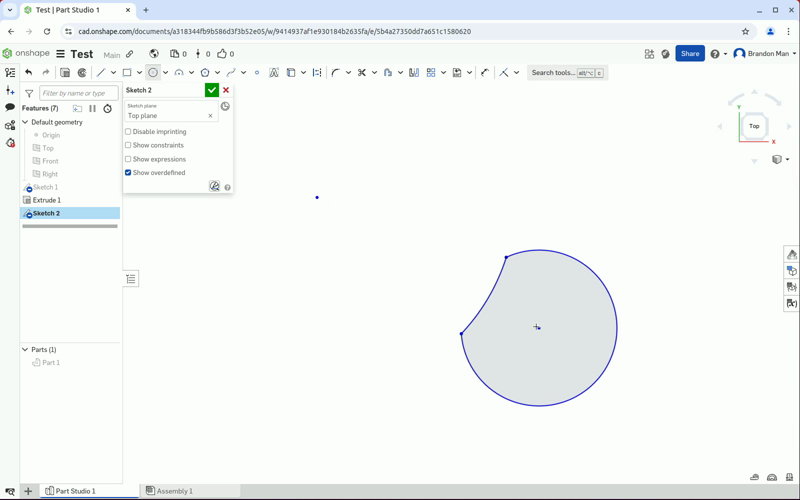
scroll(6)
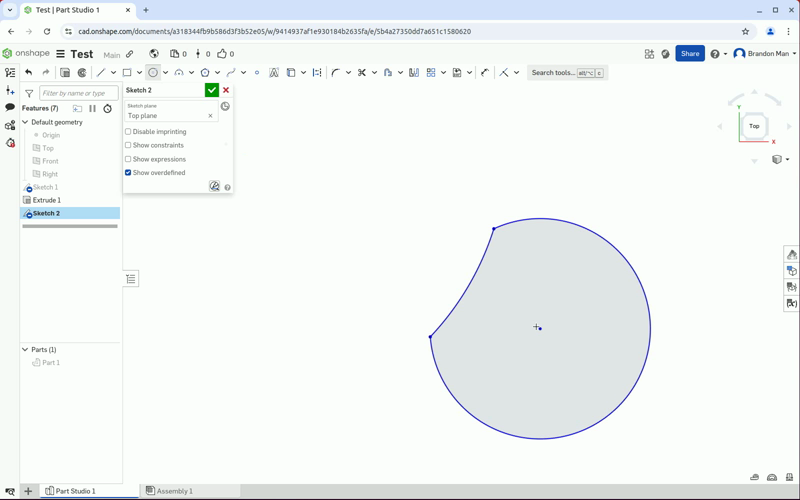
scroll(6)
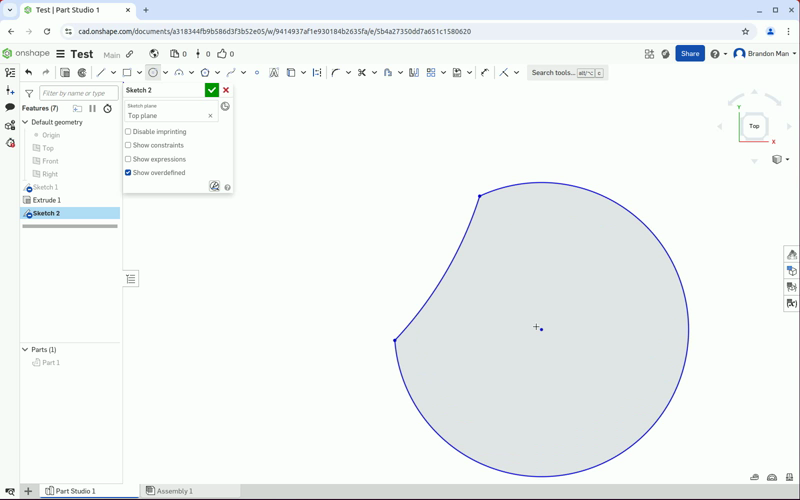
scroll(6)
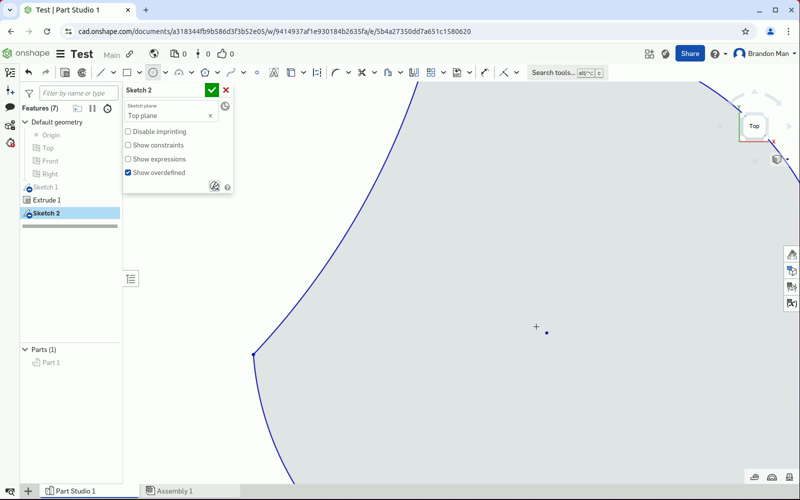
click(536, 326)
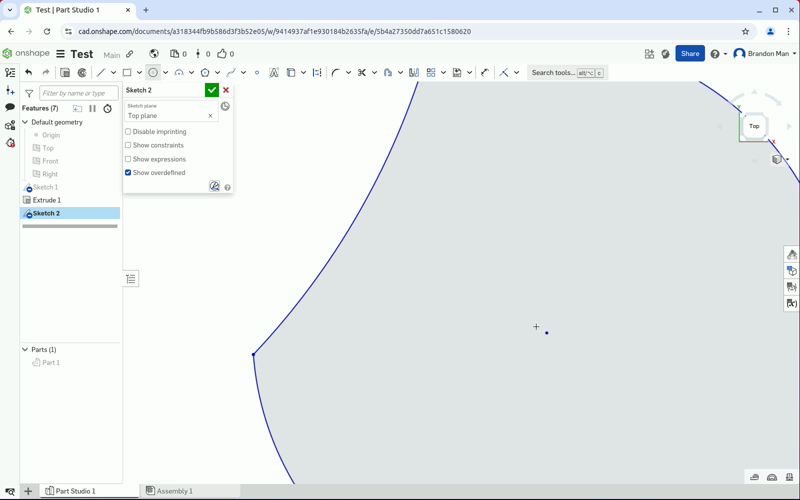
scroll(-6)
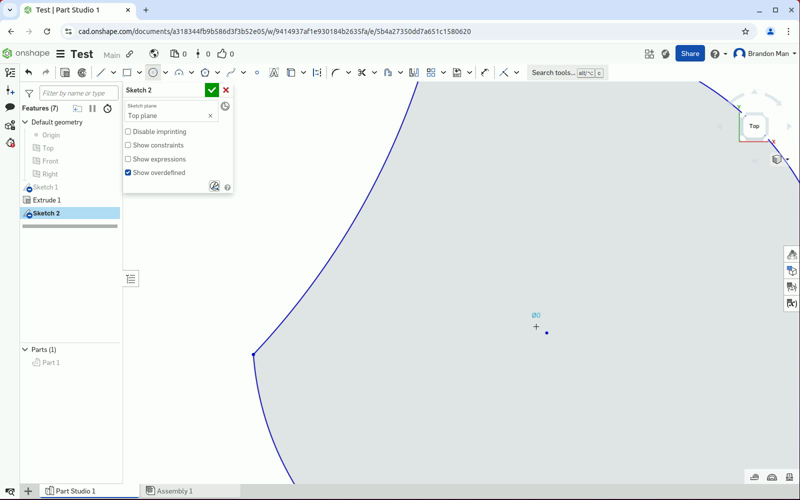
scroll(-6)
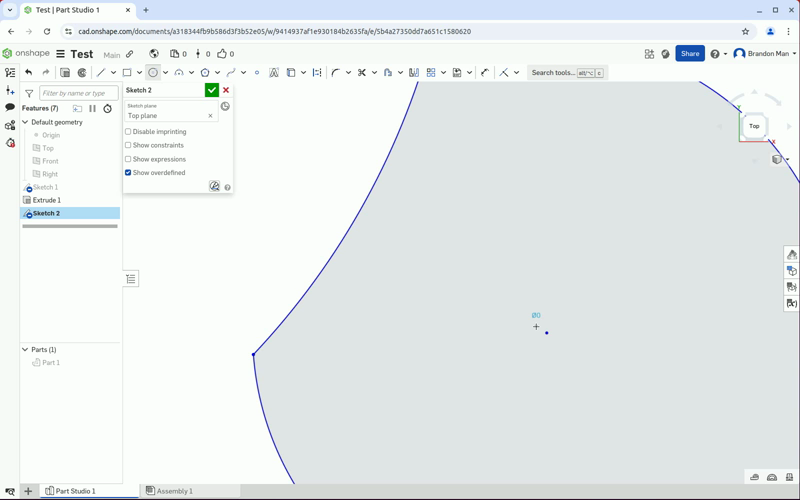
scroll(-6)
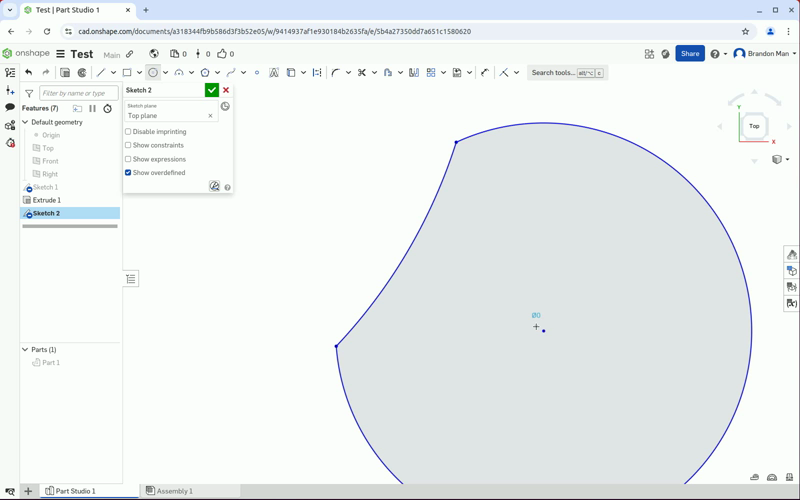
scroll(-6)
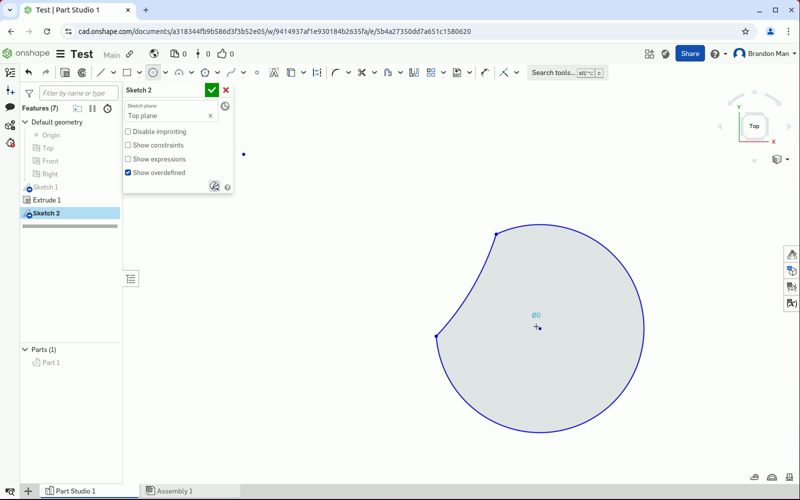
scroll(-6)
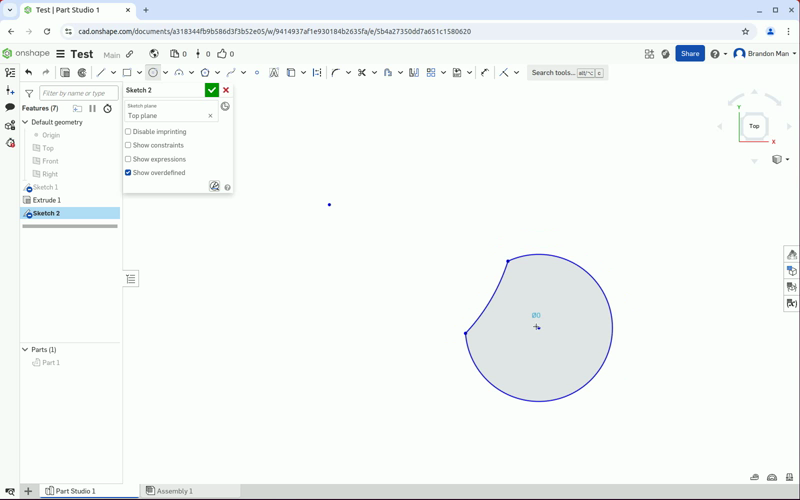
scroll(-6)
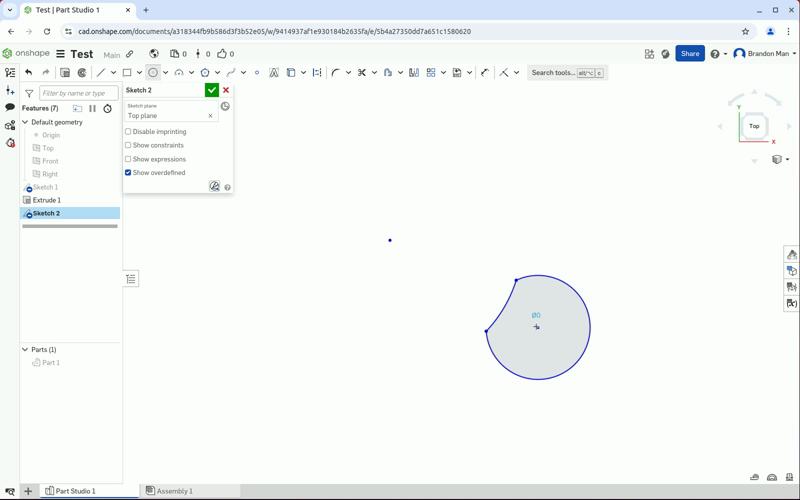
scroll(-6)
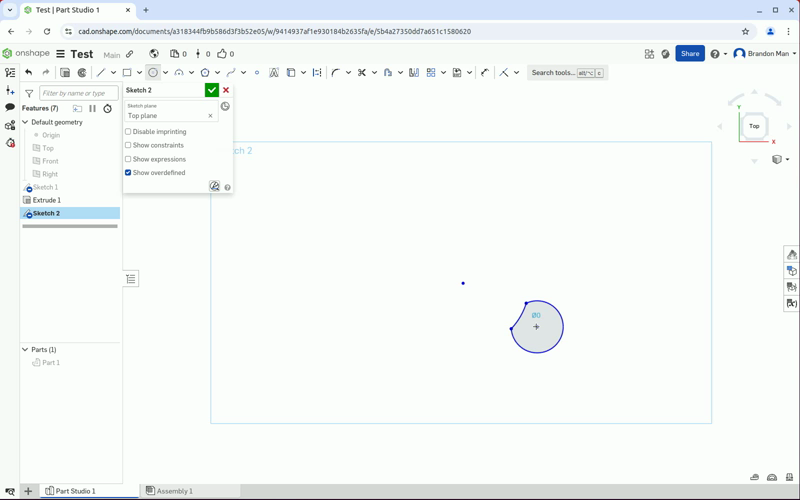
key_up(shift)
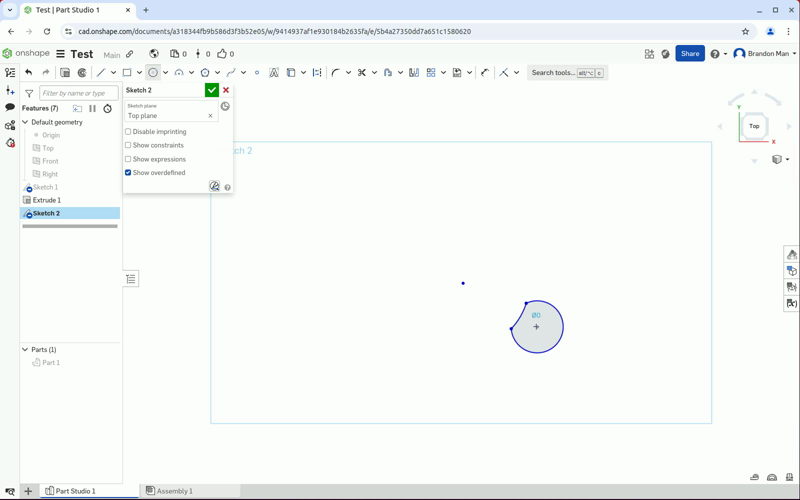
mouse_move(555, 326)
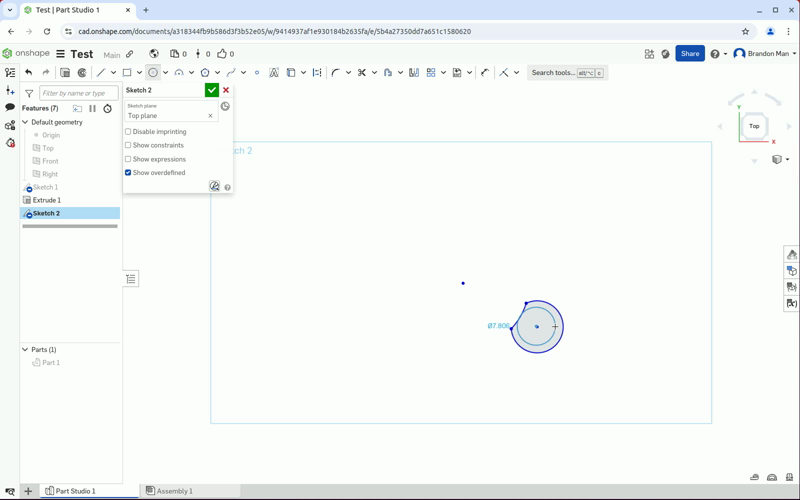
click(555, 326)
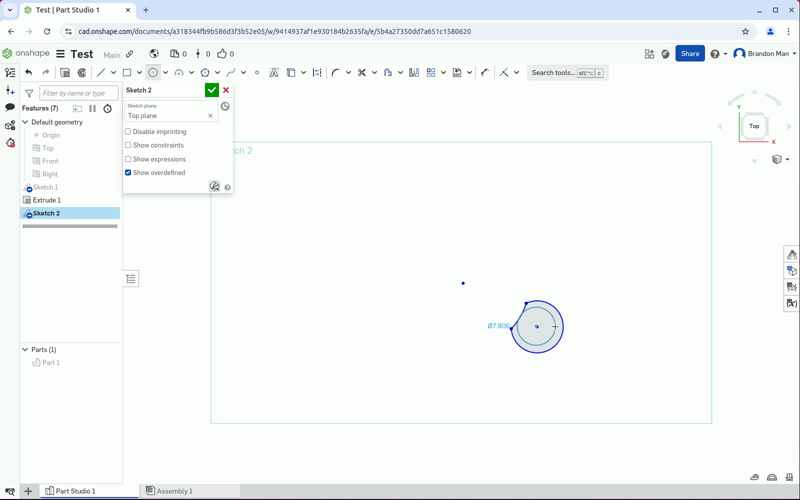
key(esc)
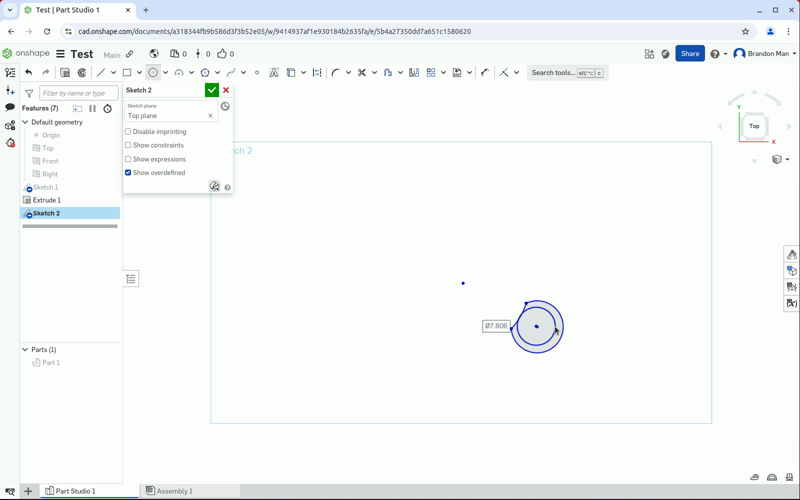
mouse_move(530, 307)
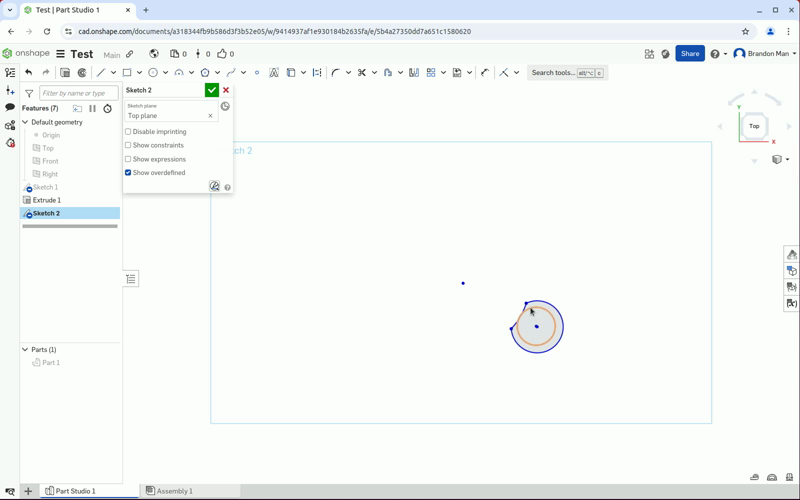
scroll(6)
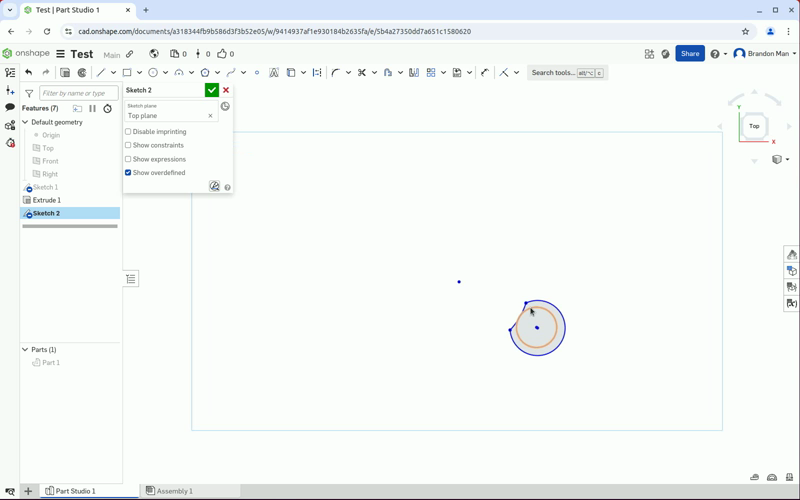
scroll(6)
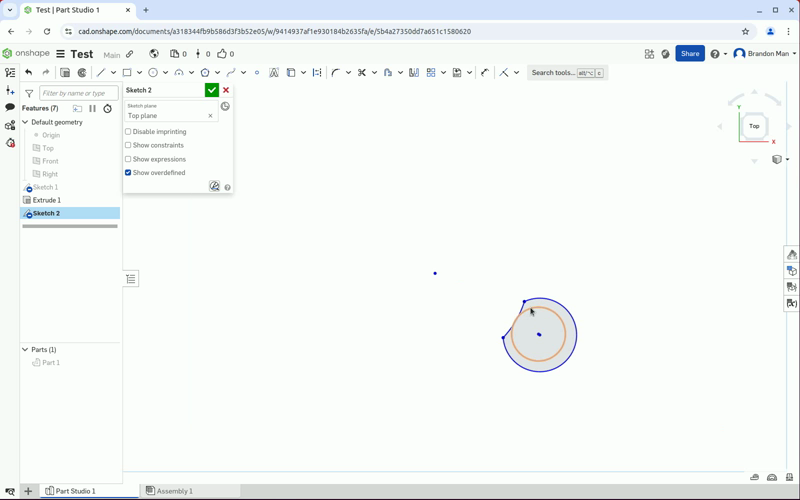
scroll(6)
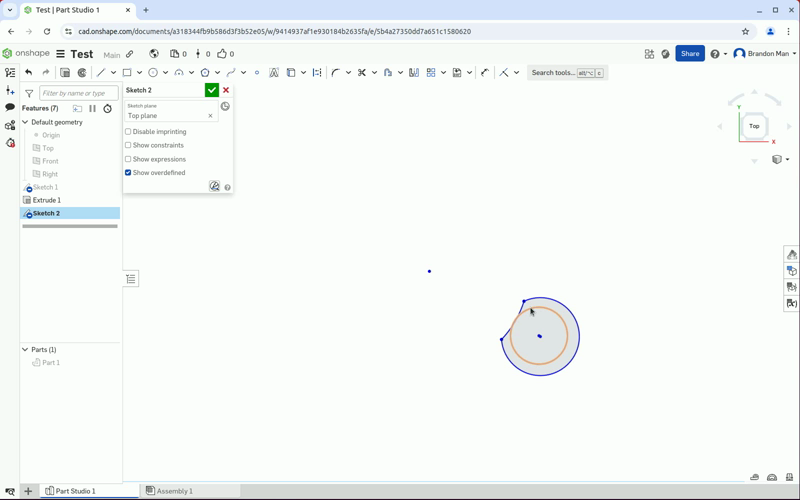
scroll(6)
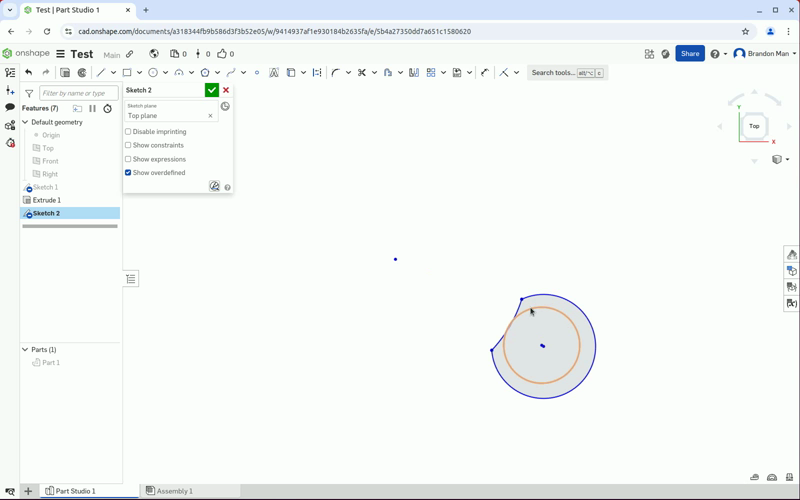
scroll(6)
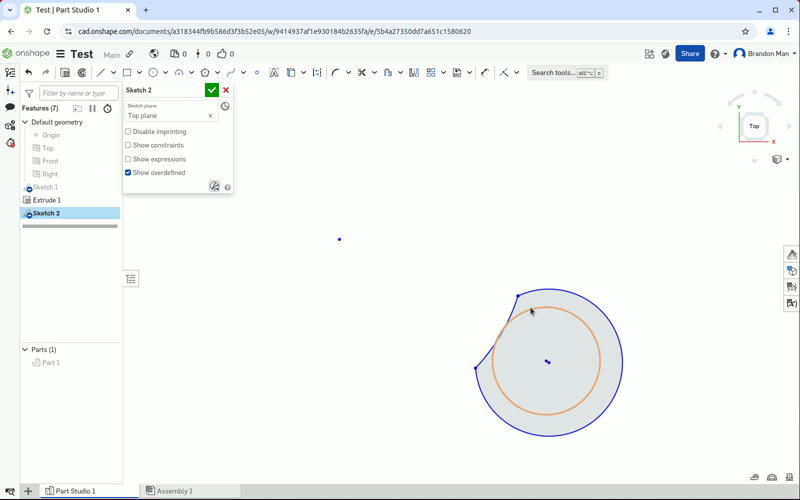
scroll(6)
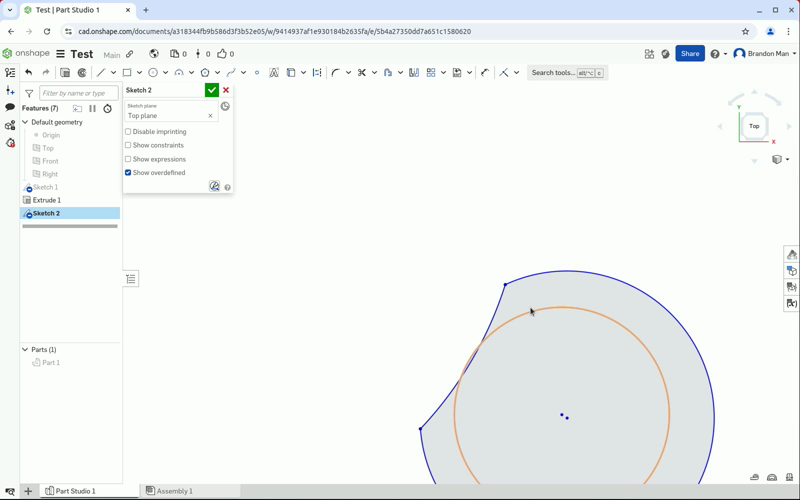
scroll(6)
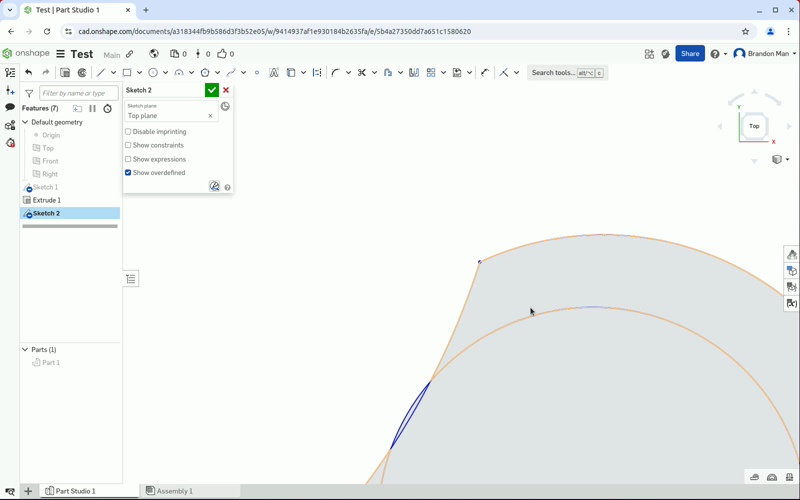
click(530, 307)
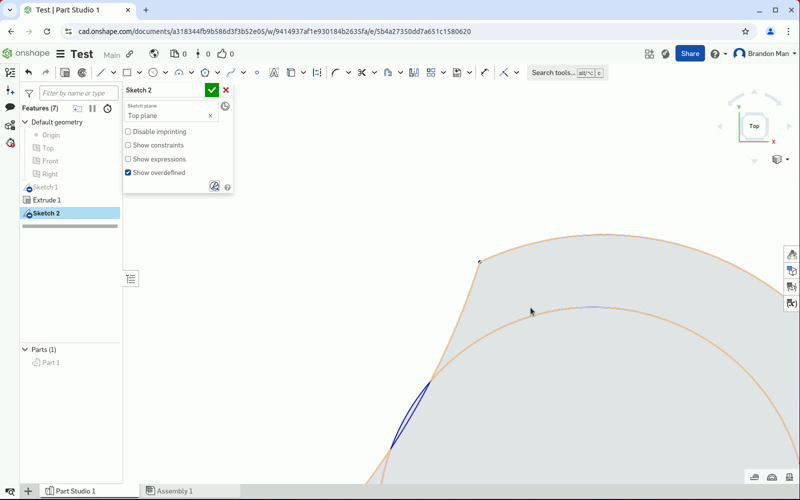
scroll(-6)
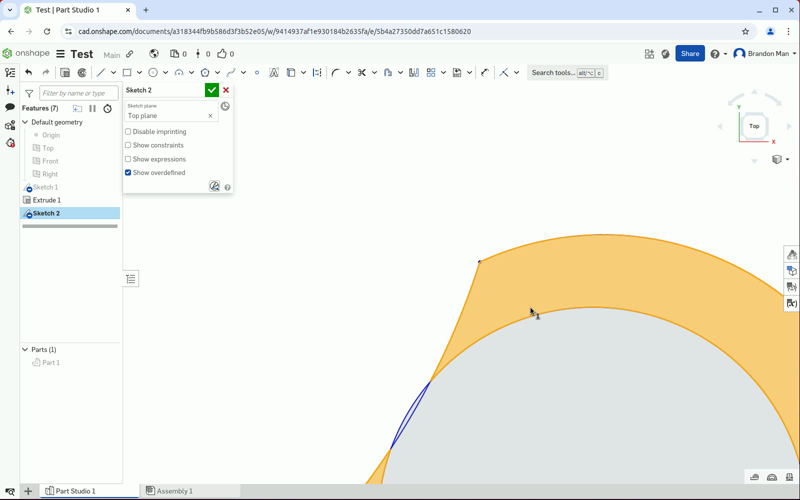
scroll(-6)
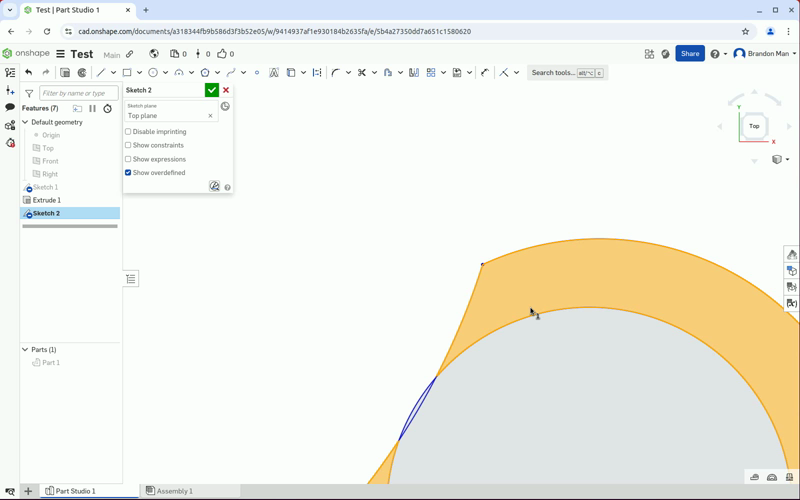
scroll(-6)
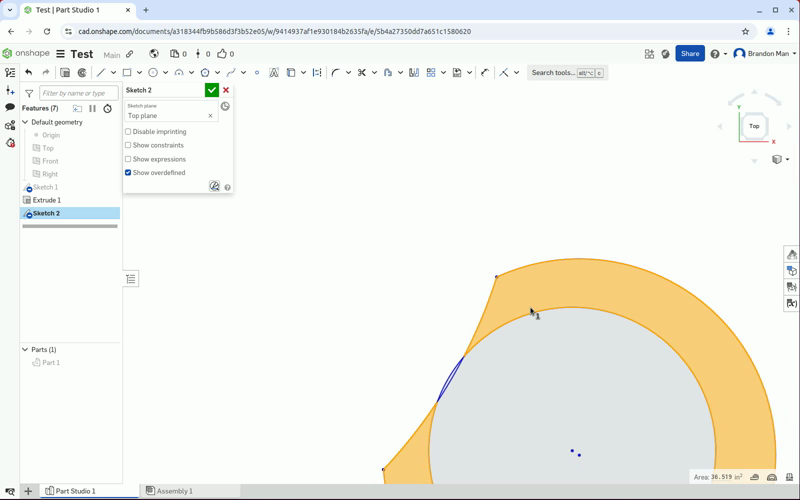
scroll(-6)
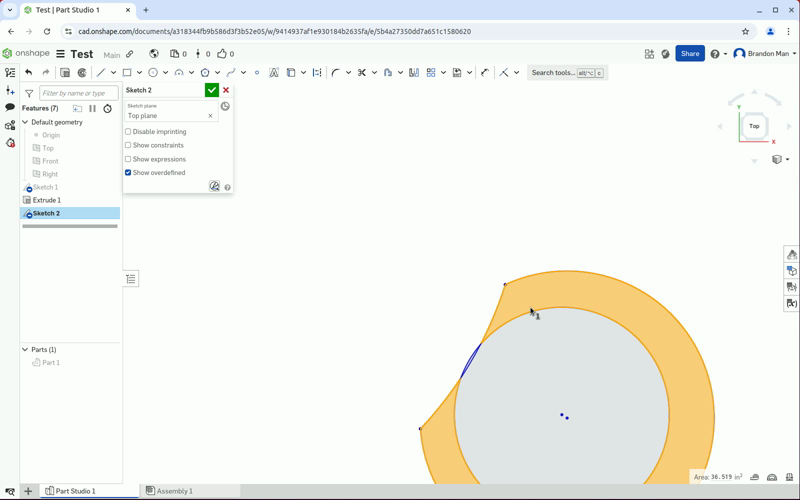
scroll(-6)
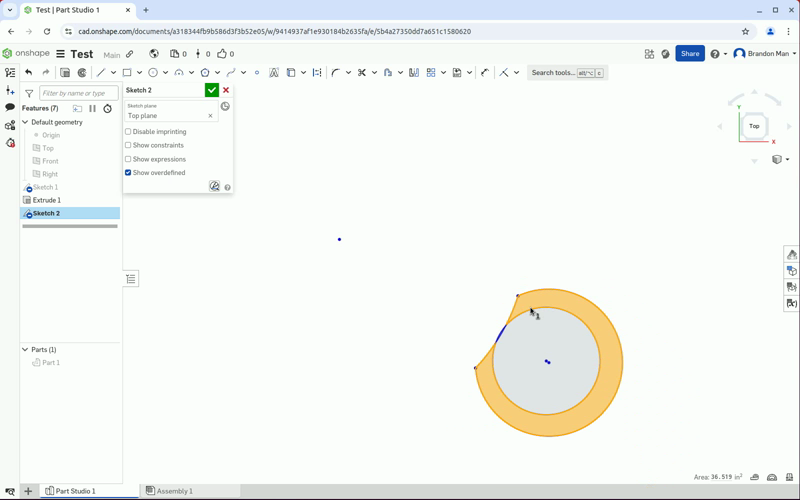
scroll(-6)
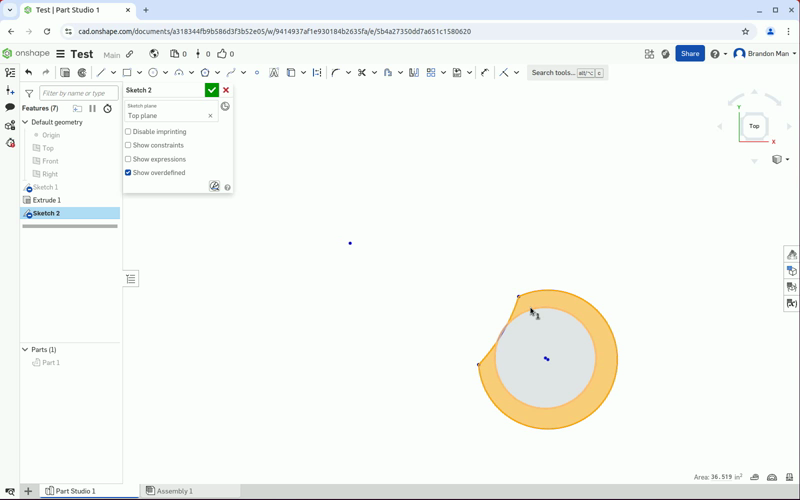
scroll(-6)
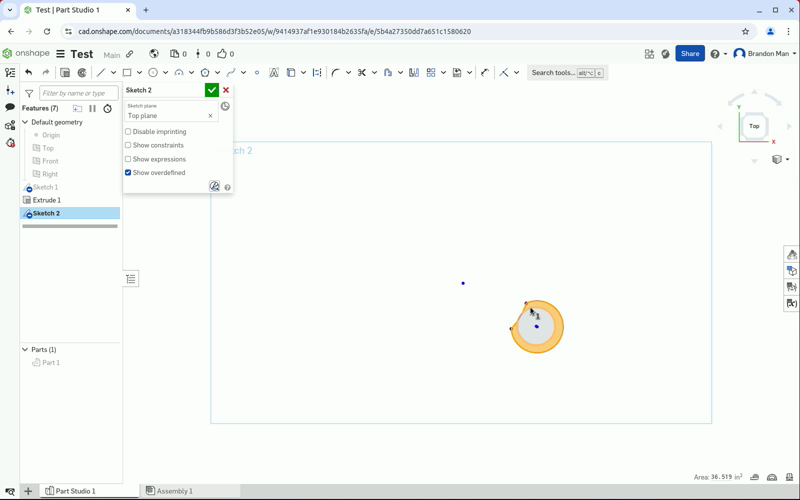
mouse_move(73, 352)
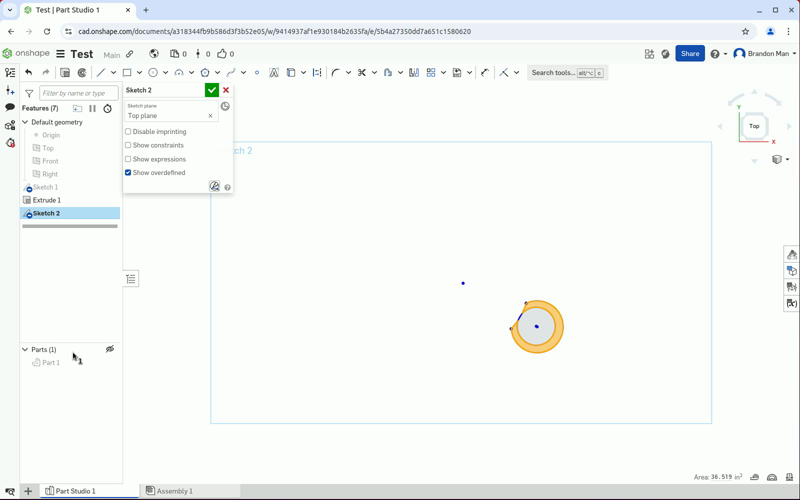
key(shift+y)
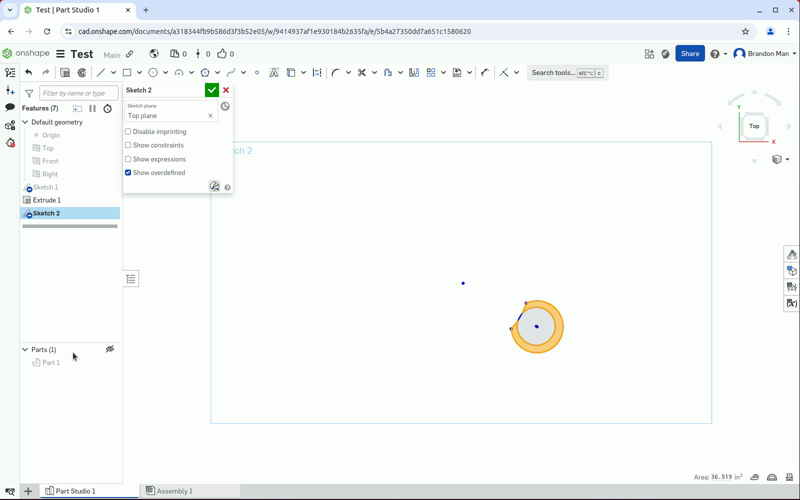
key(shift+e)
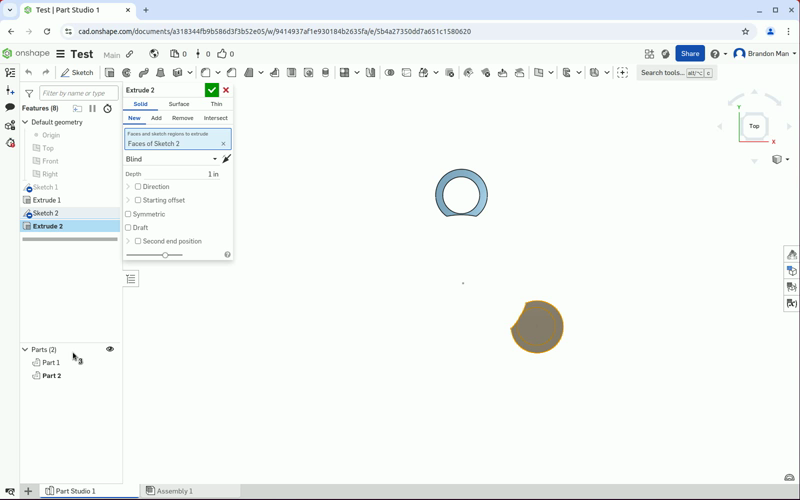
mouse_move(143, 106)
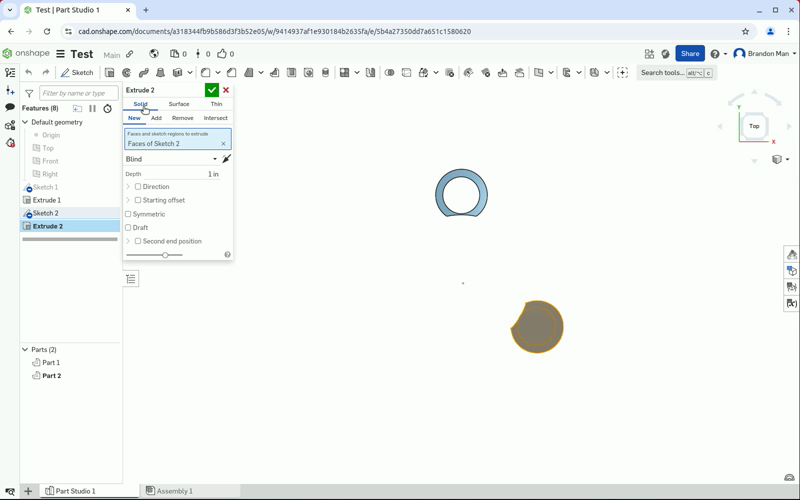
click(143, 106)
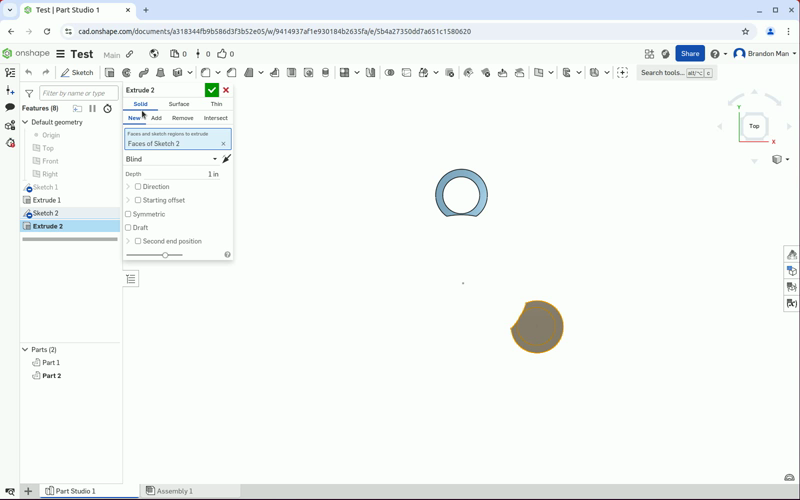
mouse_move(137, 120)
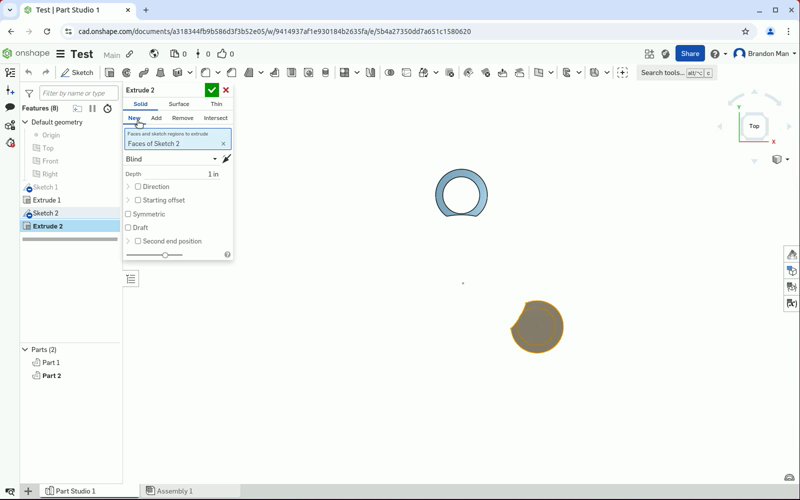
click(137, 120)
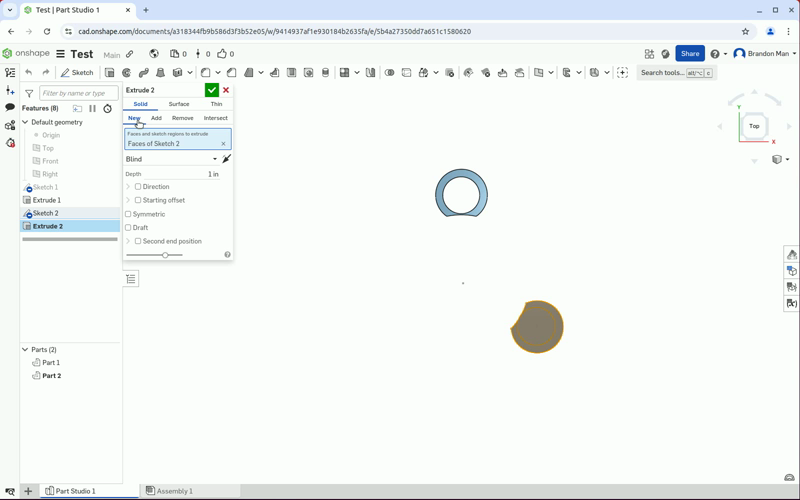
key(tab, 4)
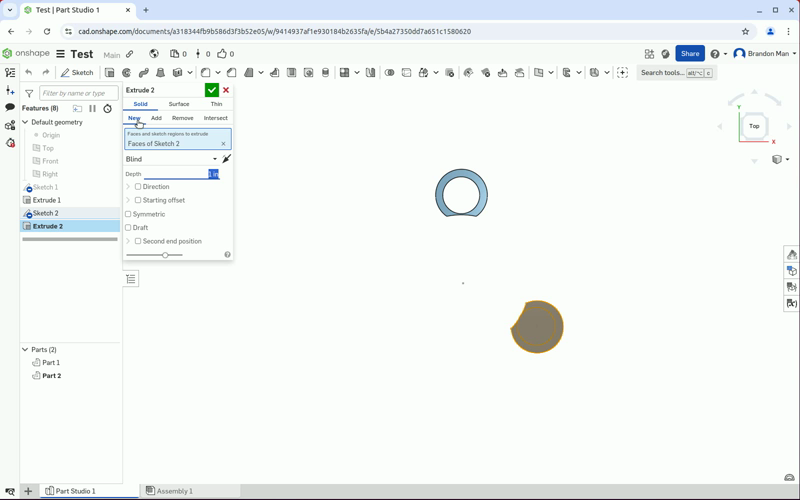
text(6.74)
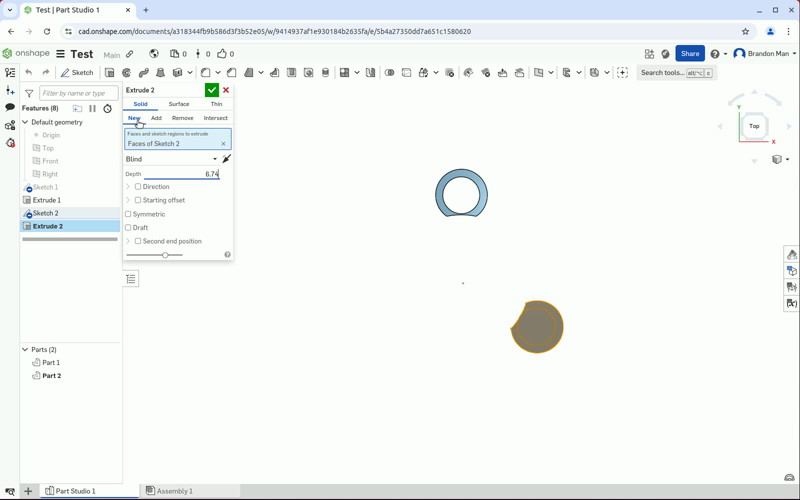
key(enter)
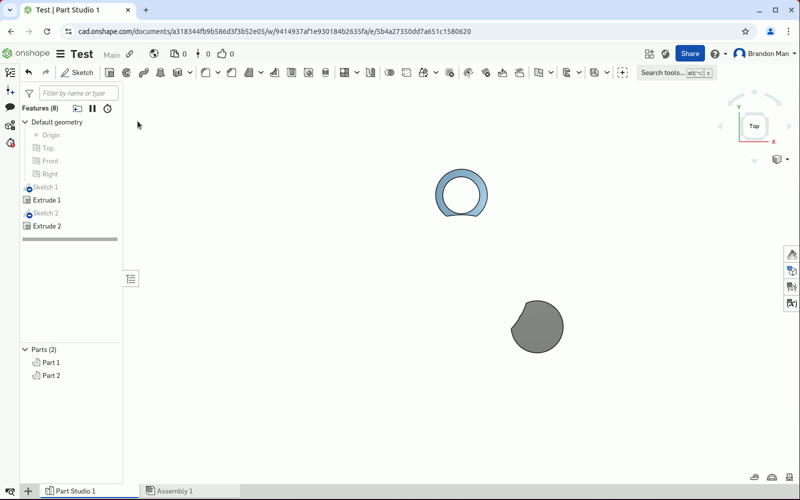
key(shift+h)
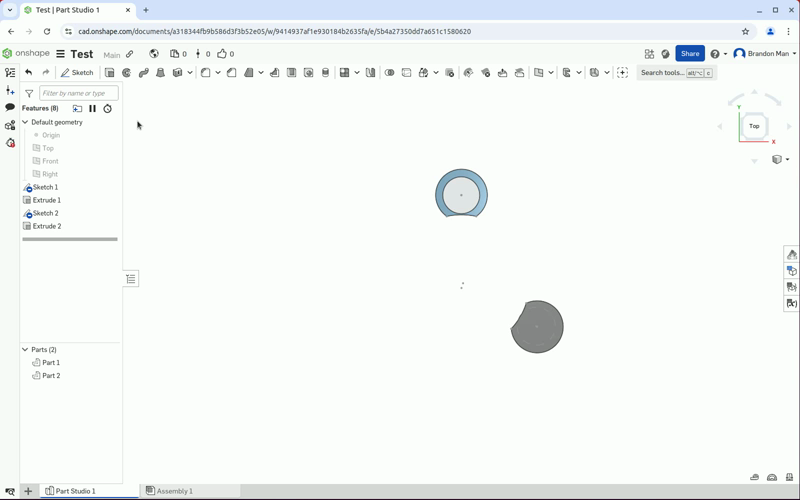
key(shift+h)
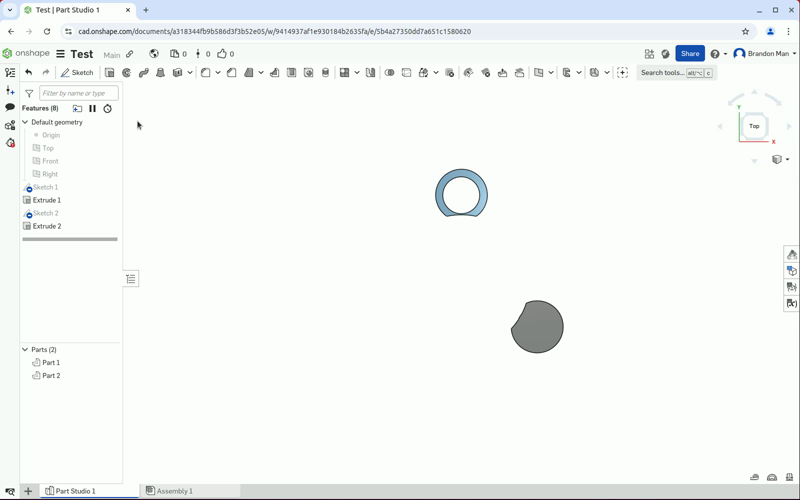
mouse_move(73, 189)
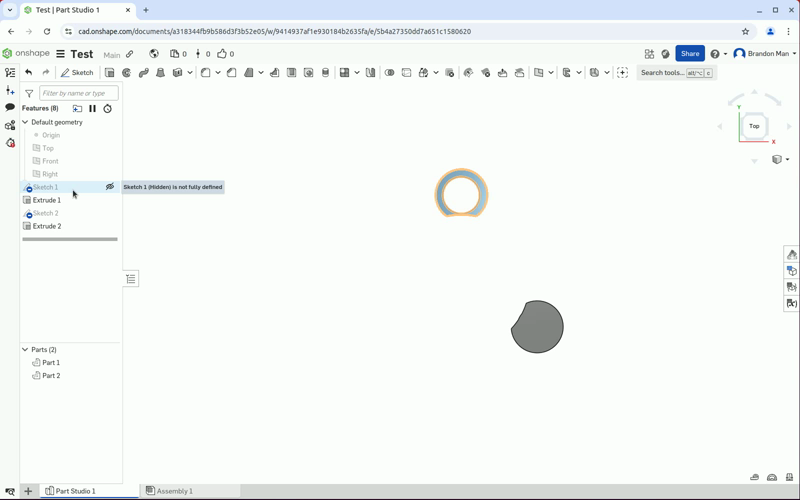
click(73, 189)
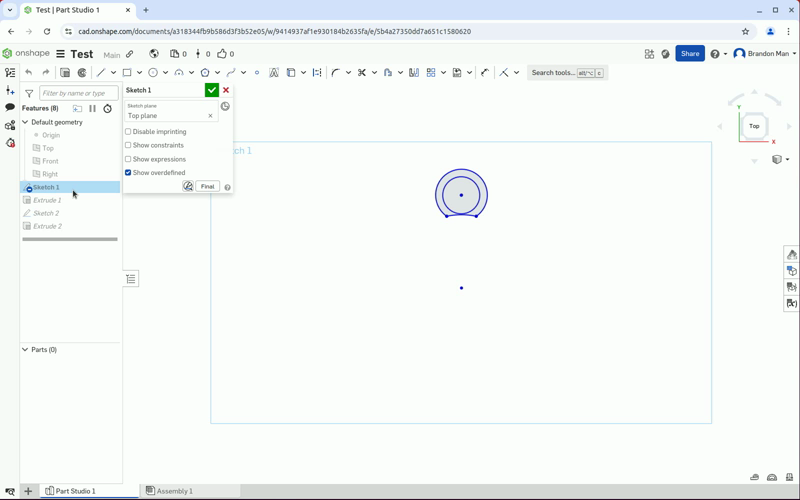
mouse_move(229, 92)
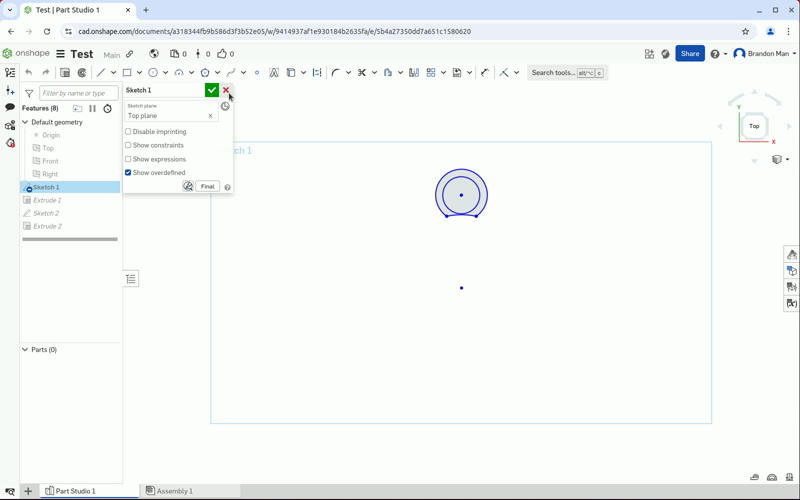
click(229, 92)
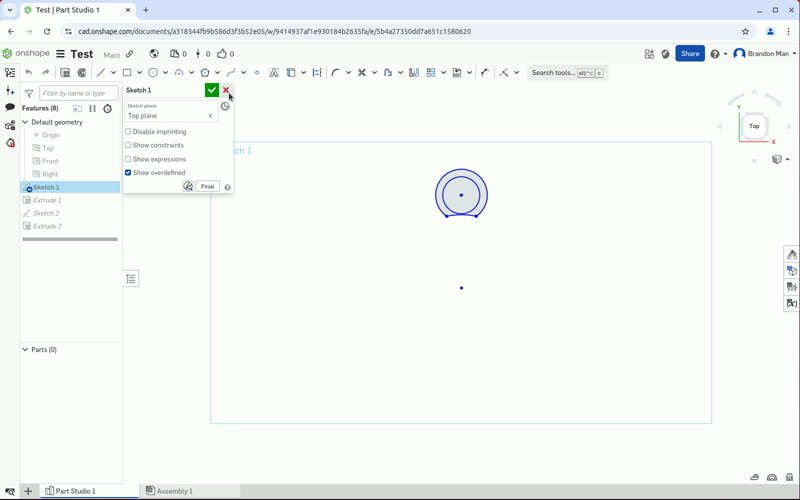
key(shift+s)
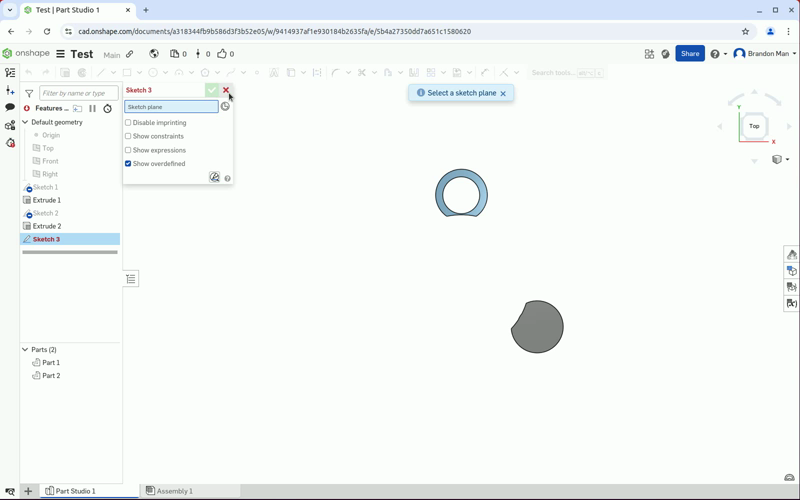
mouse_move(73, 150)
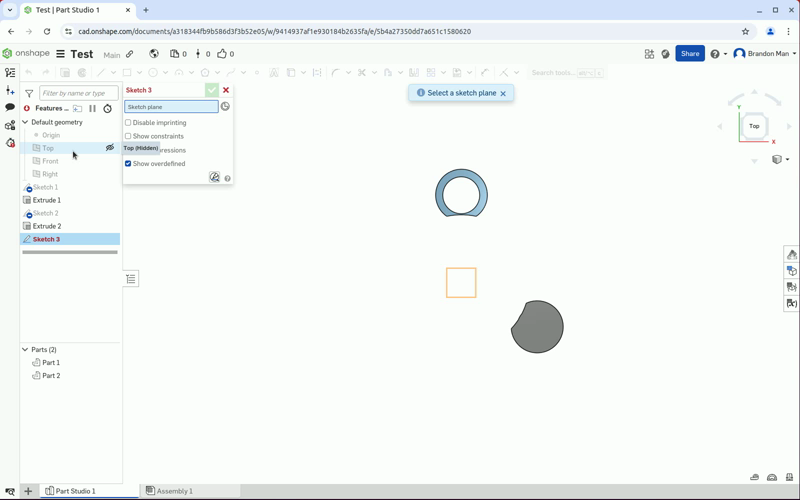
click(73, 150)
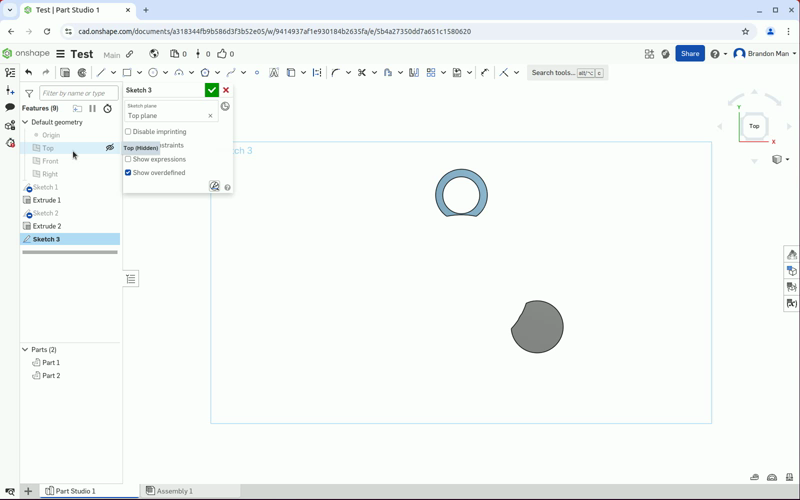
mouse_move(73, 352)
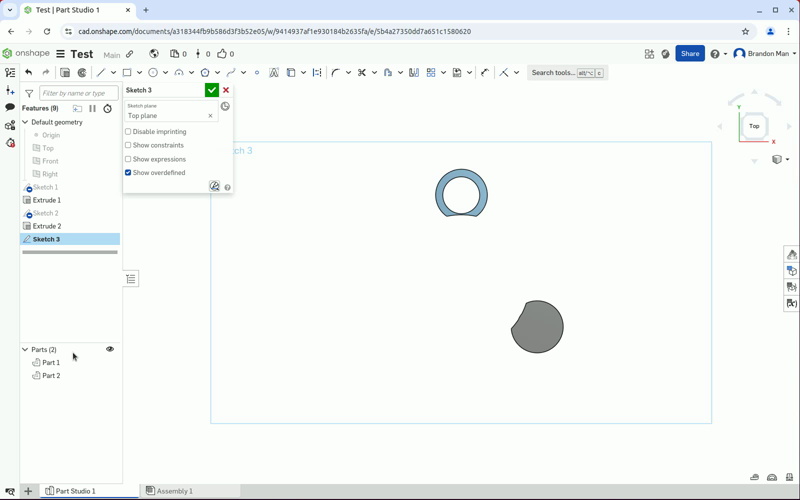
key(y)
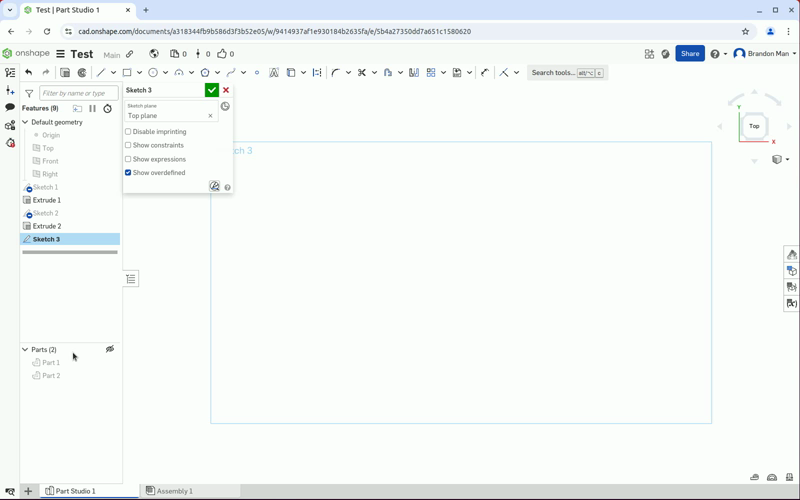
key(a)
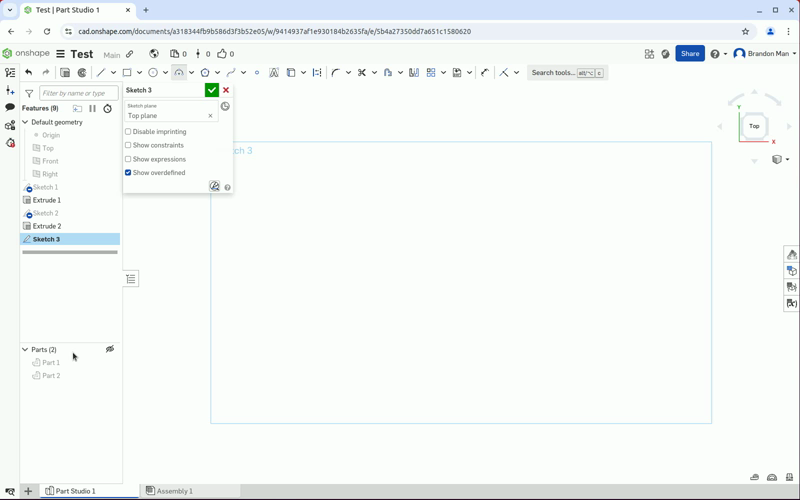
key_down(shift)
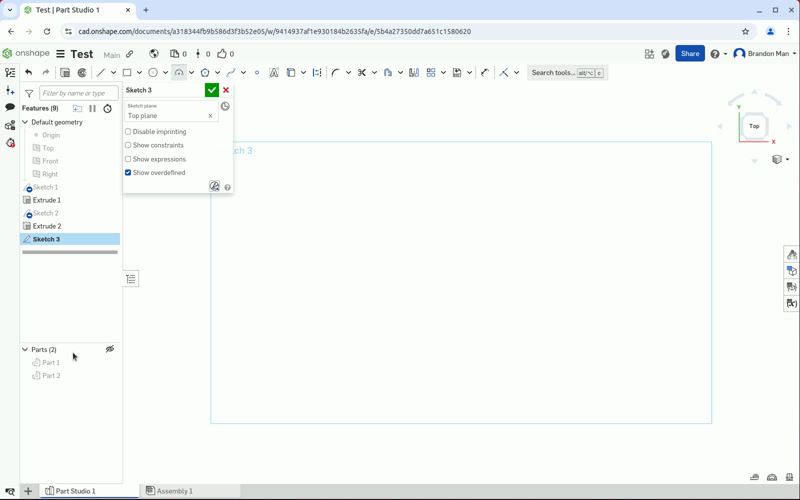
mouse_move(396, 304)
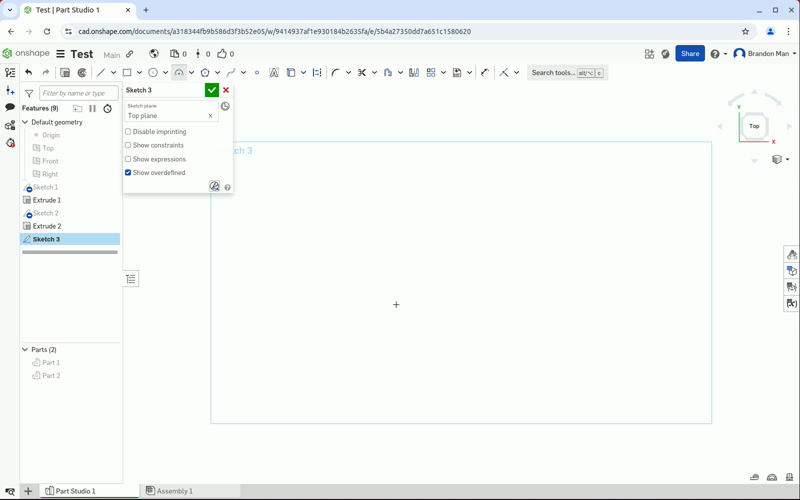
click(396, 304)
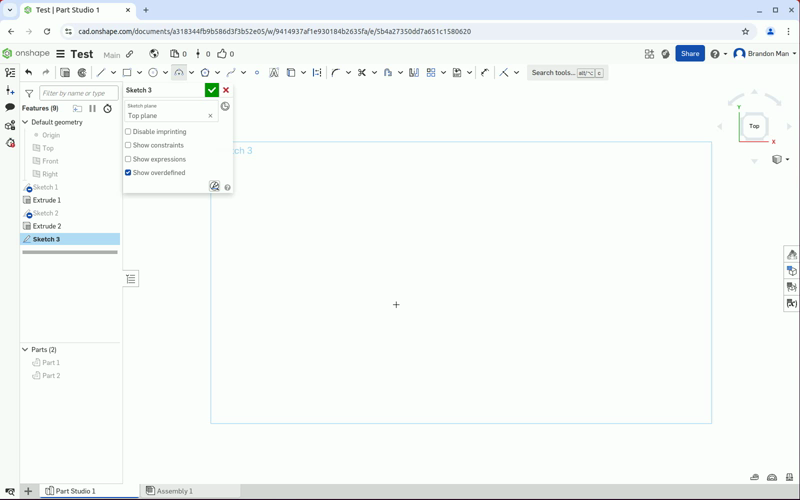
key_up(shift)
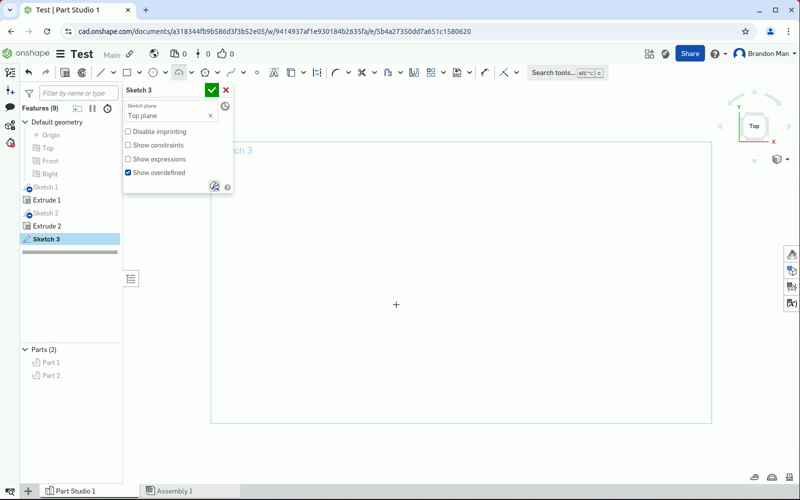
key_down(shift)
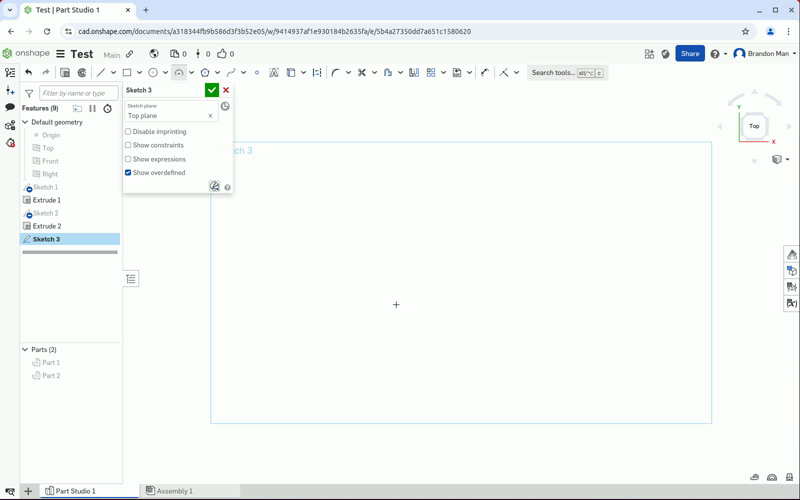
mouse_move(410, 329)
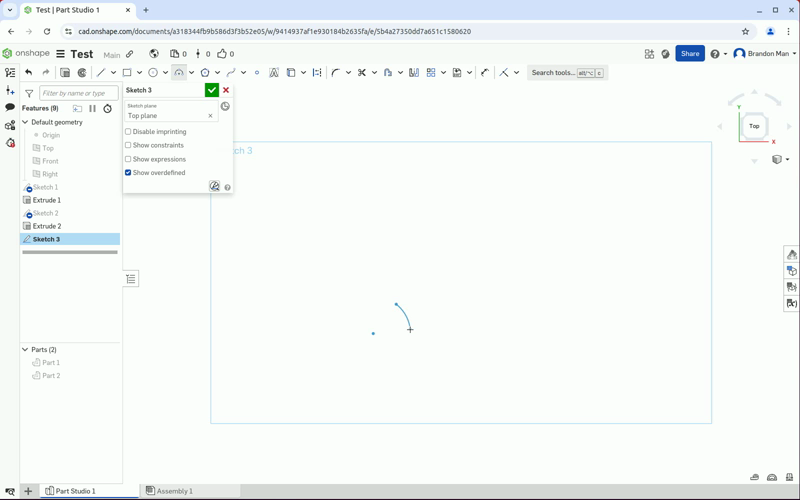
click(410, 329)
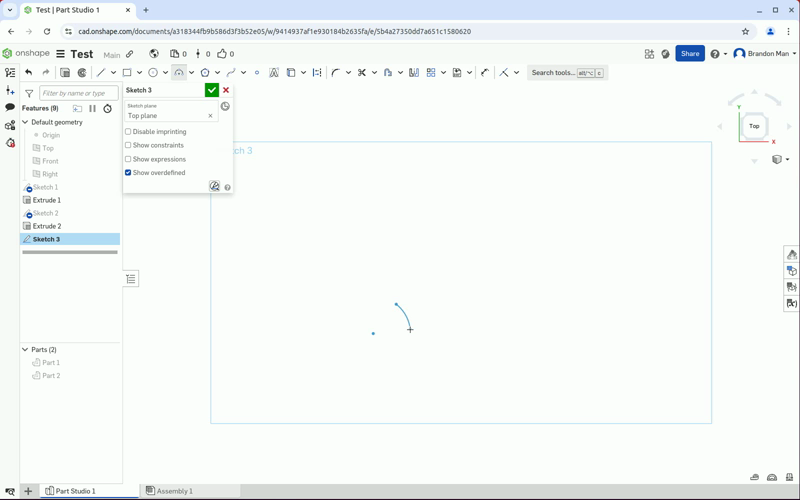
mouse_move(407, 314)
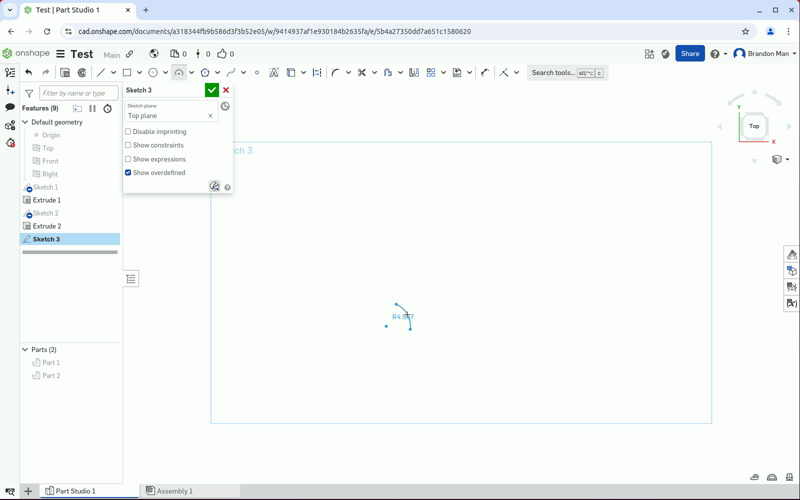
click(407, 314)
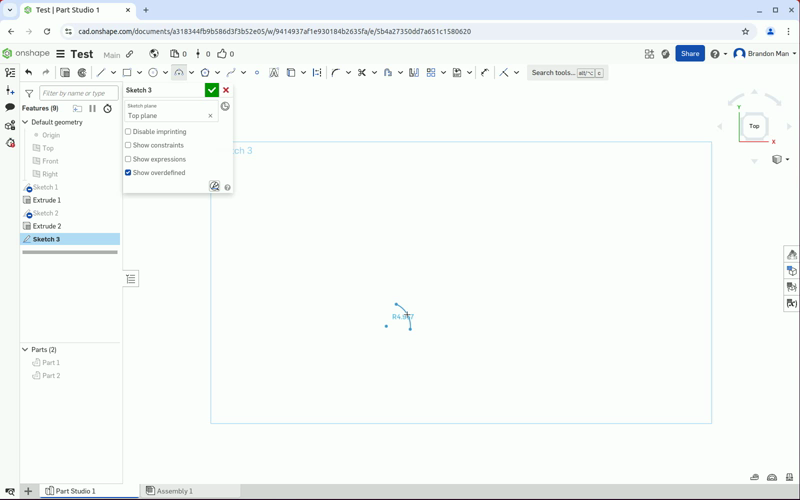
key_up(shift)
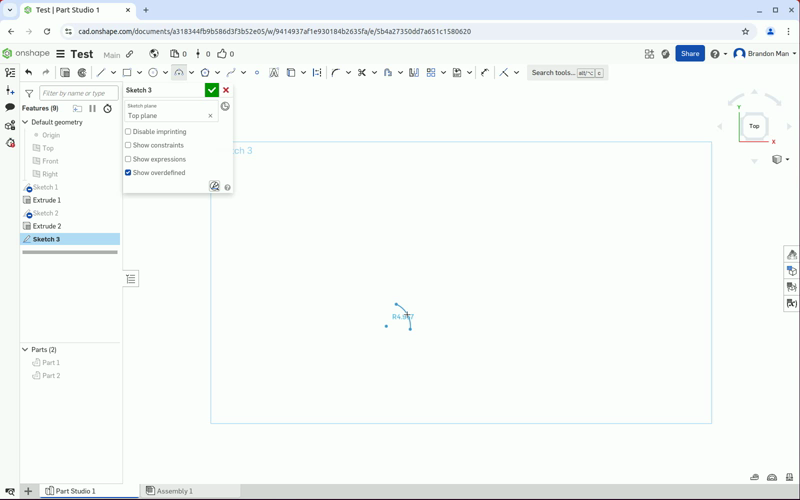
mouse_move(410, 329)
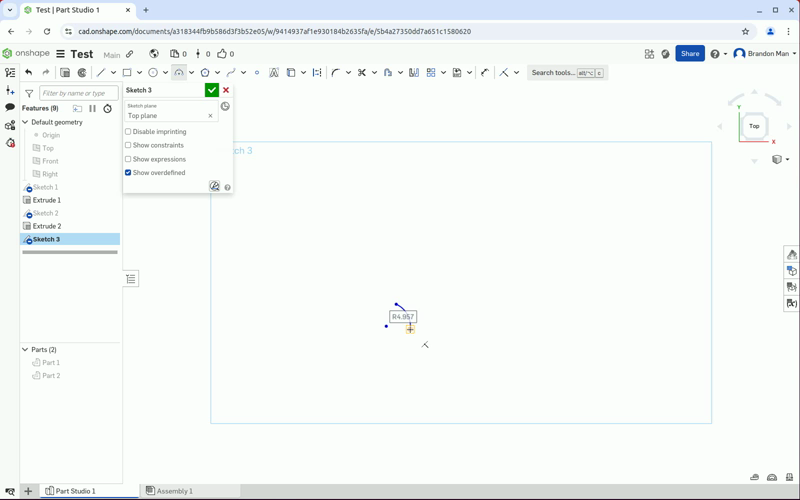
click(410, 329)
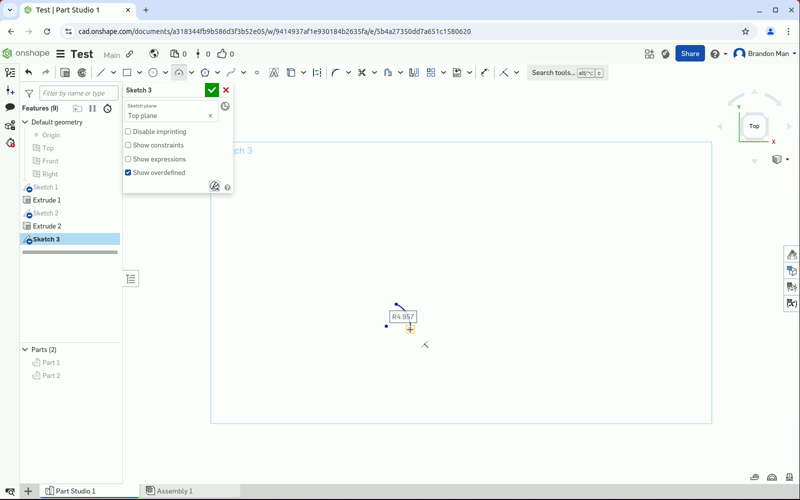
key_down(shift)
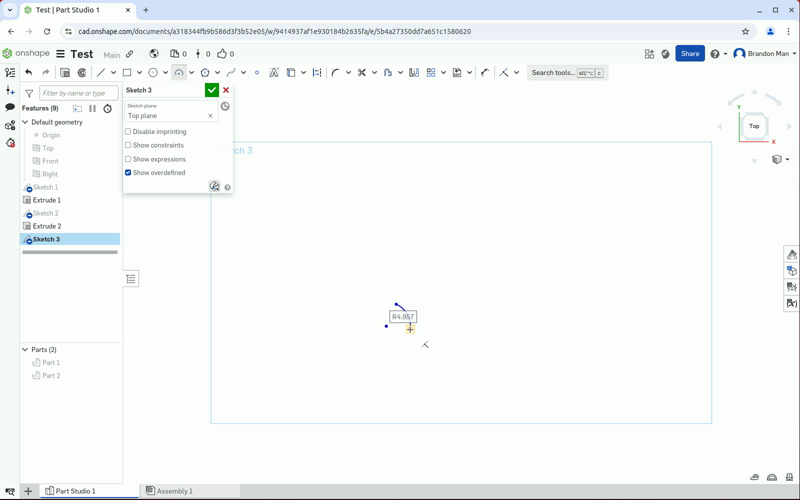
mouse_move(511, 329)
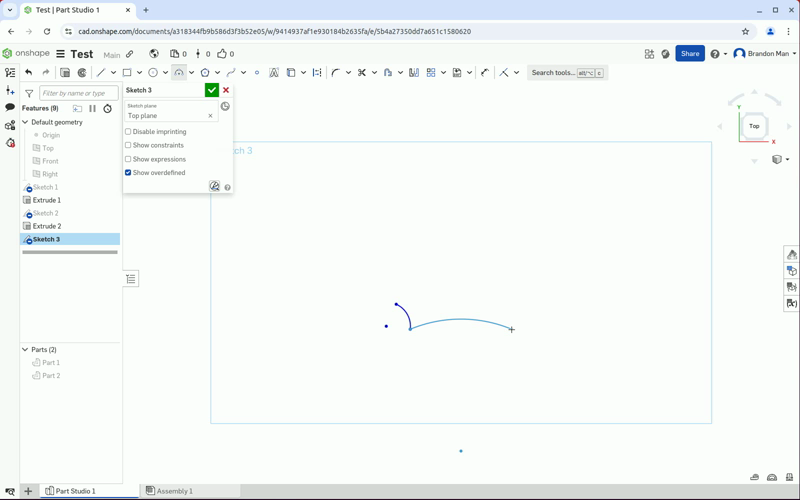
click(511, 329)
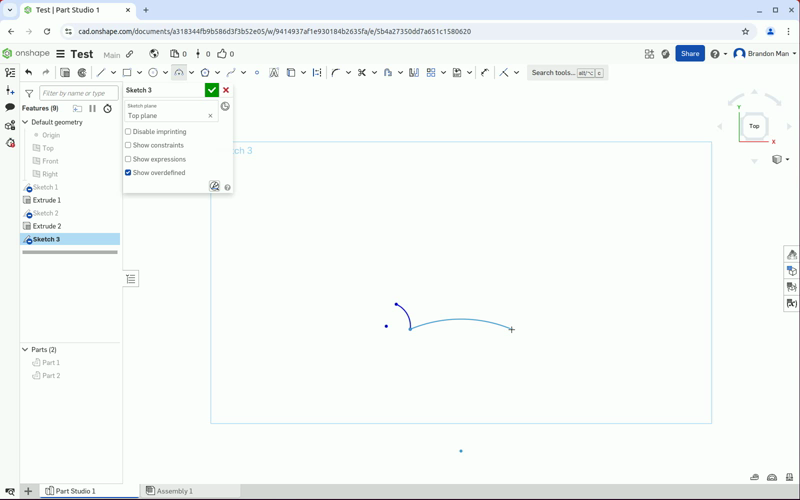
mouse_move(460, 351)
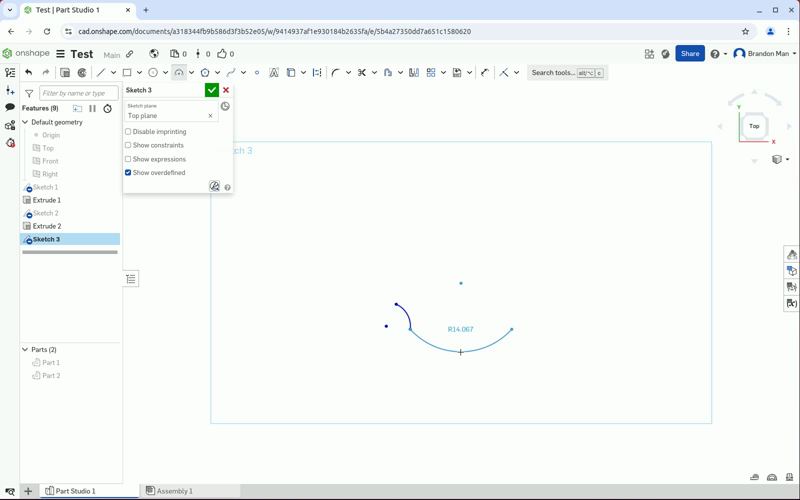
click(460, 351)
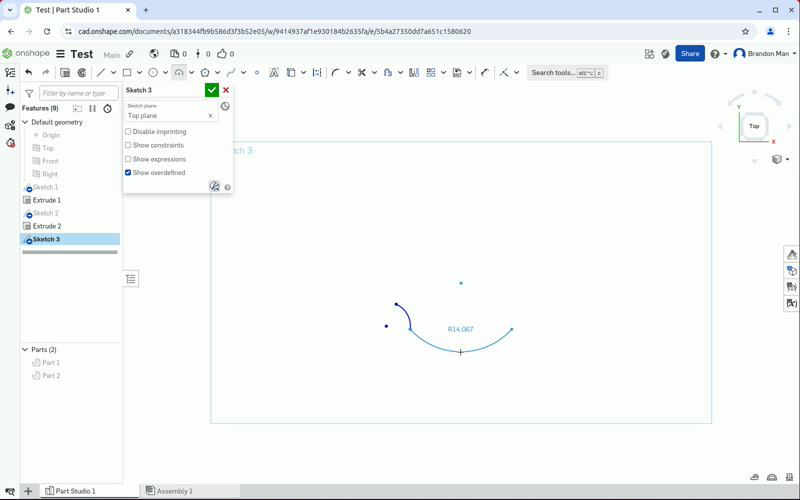
key_up(shift)
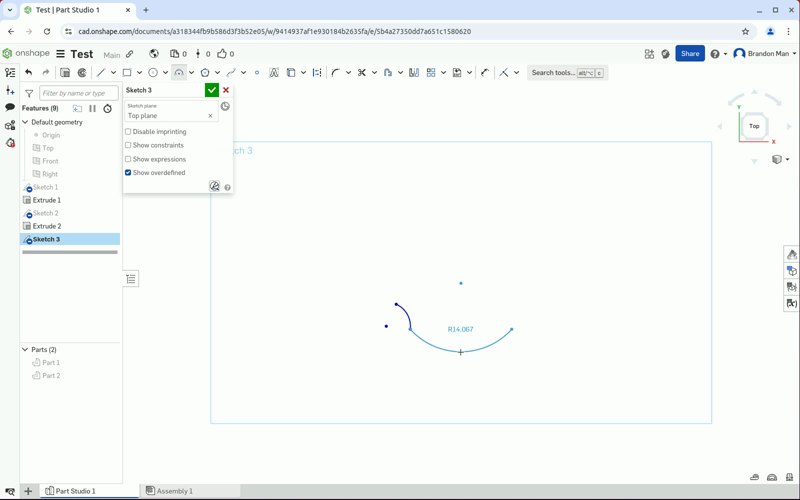
mouse_move(511, 329)
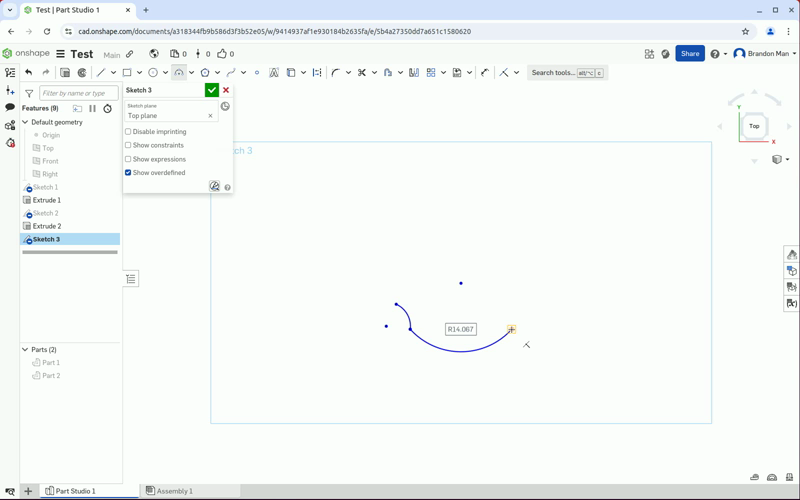
click(511, 329)
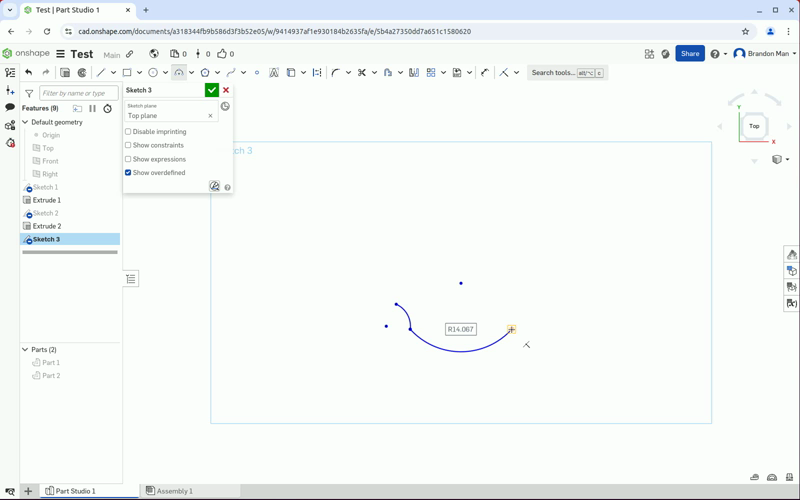
key_down(shift)
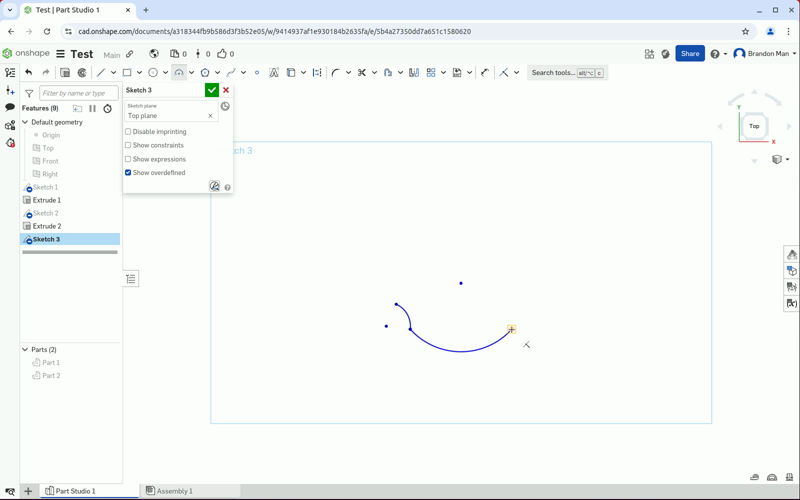
mouse_move(526, 304)
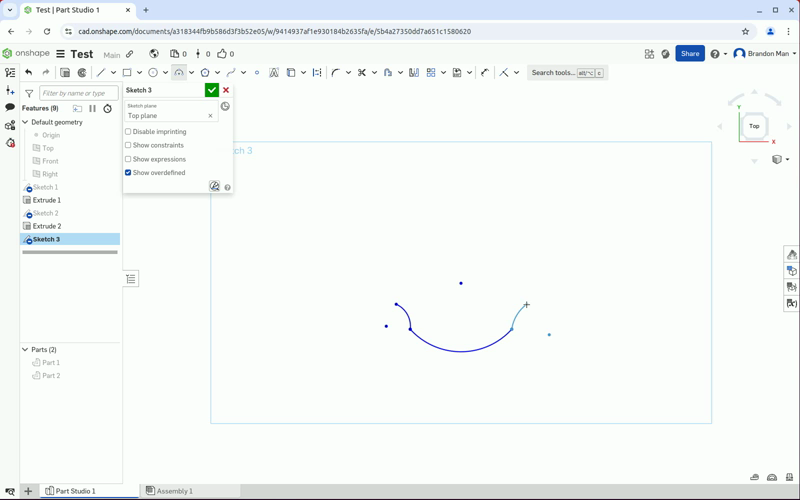
click(526, 304)
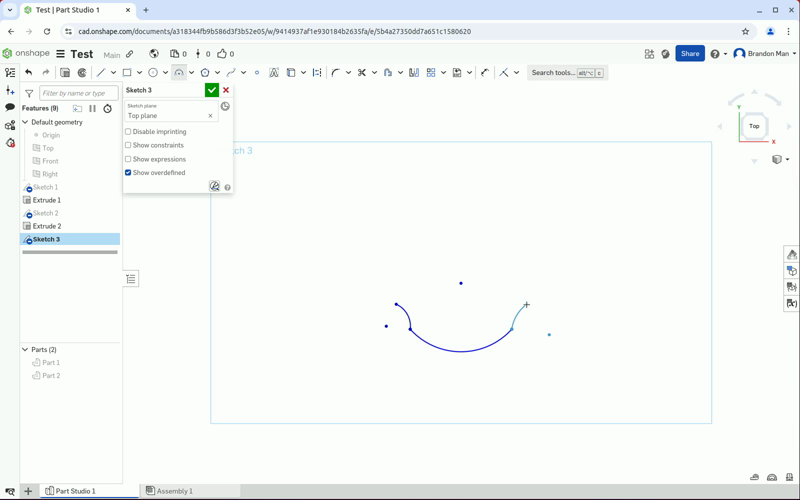
mouse_move(515, 314)
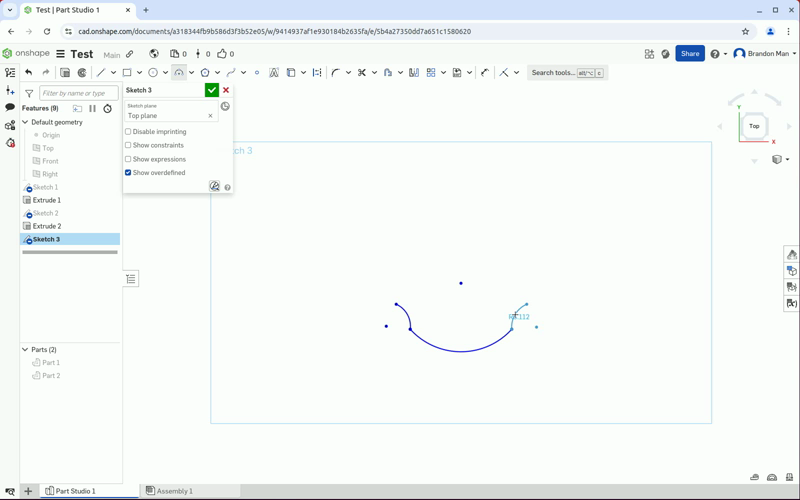
click(515, 314)
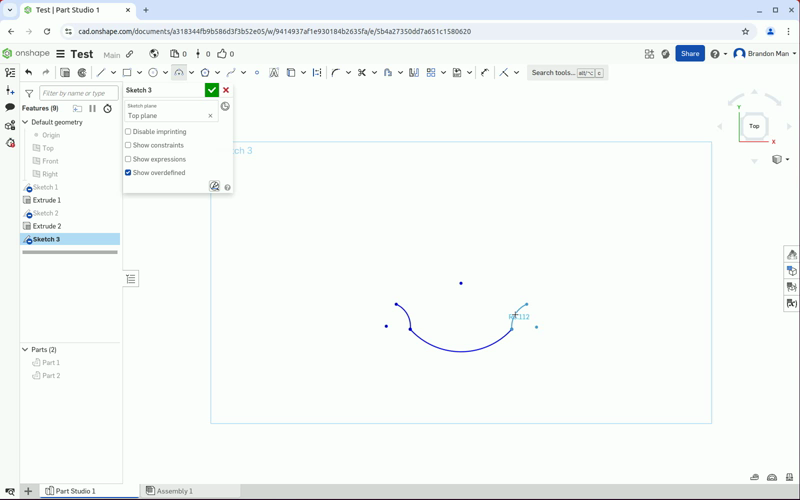
key_up(shift)
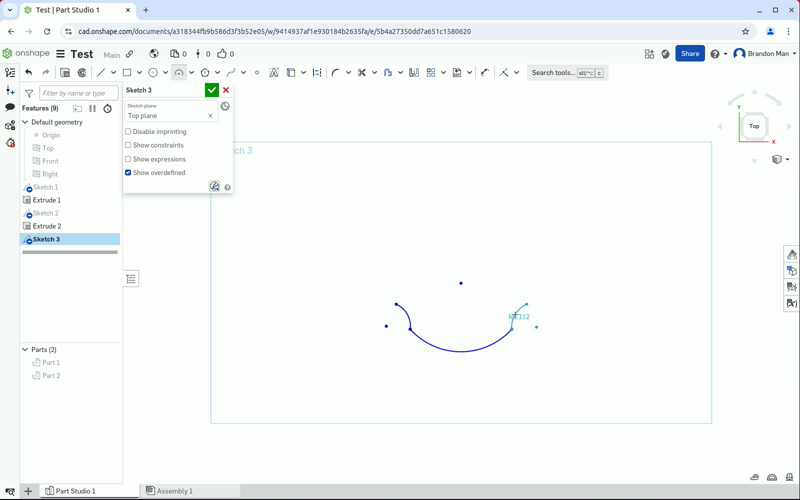
mouse_move(526, 304)
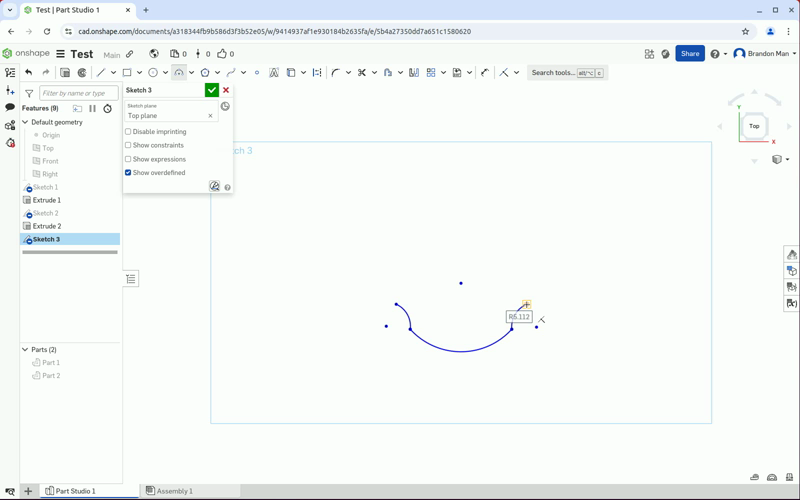
click(526, 304)
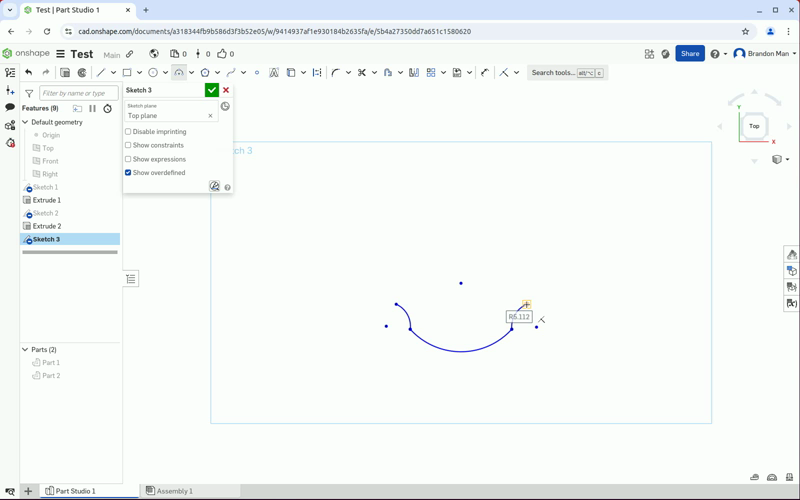
key_down(shift)
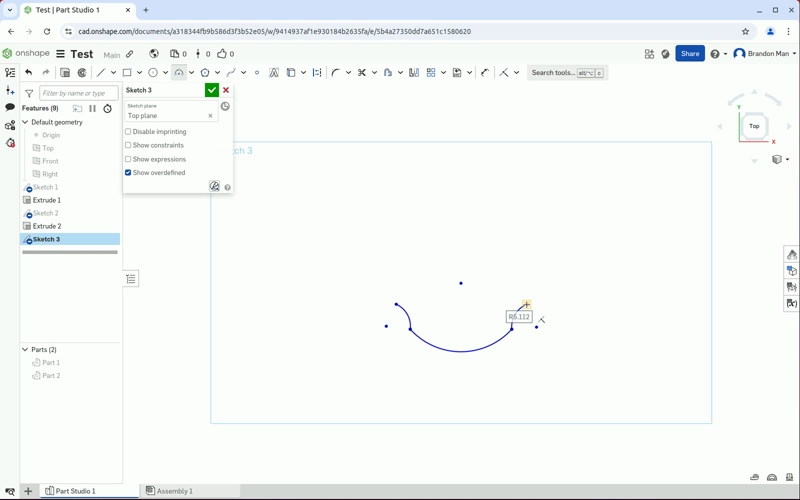
mouse_move(476, 216)
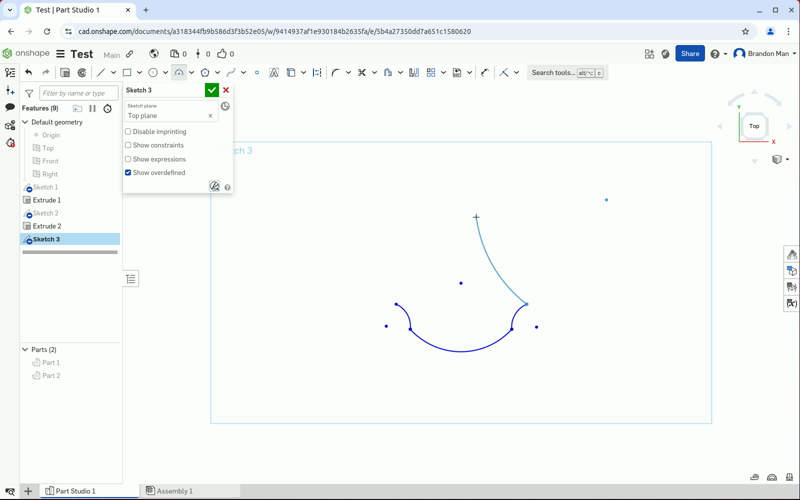
click(476, 216)
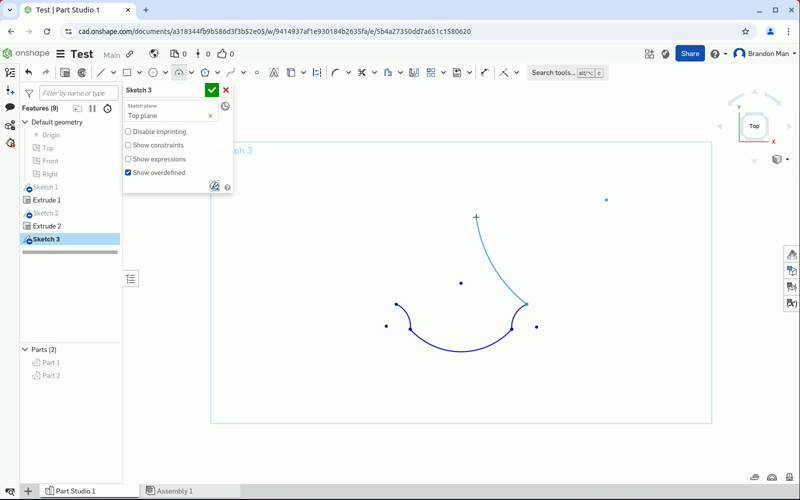
mouse_move(520, 249)
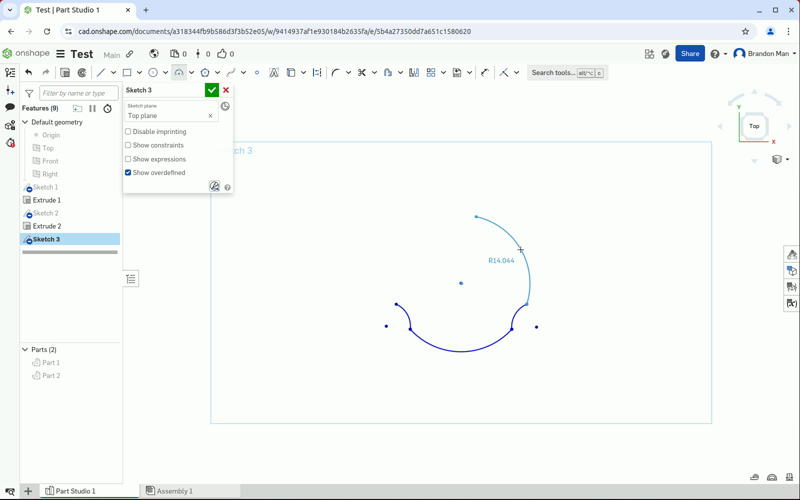
click(520, 249)
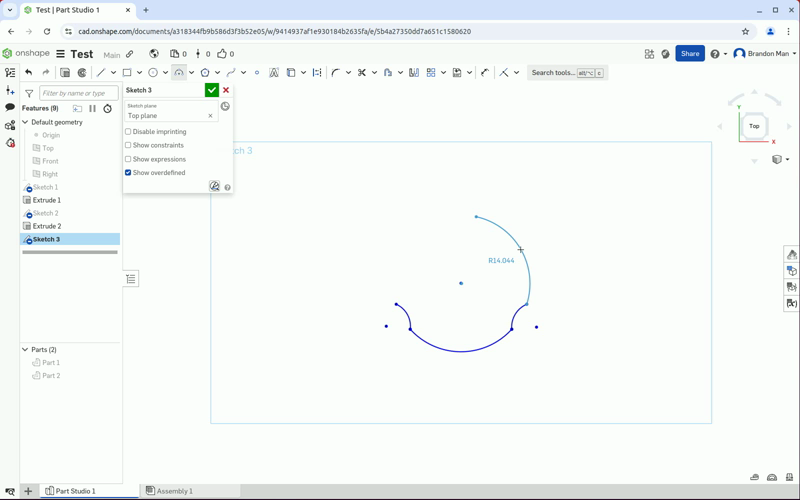
key_up(shift)
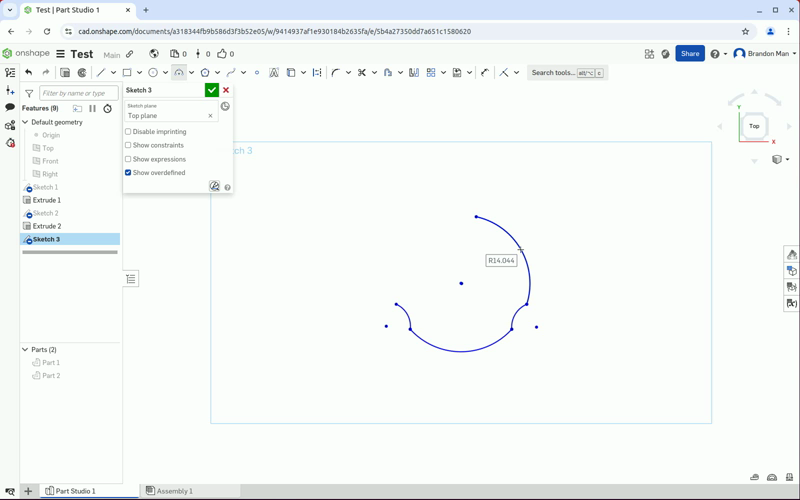
mouse_move(476, 216)
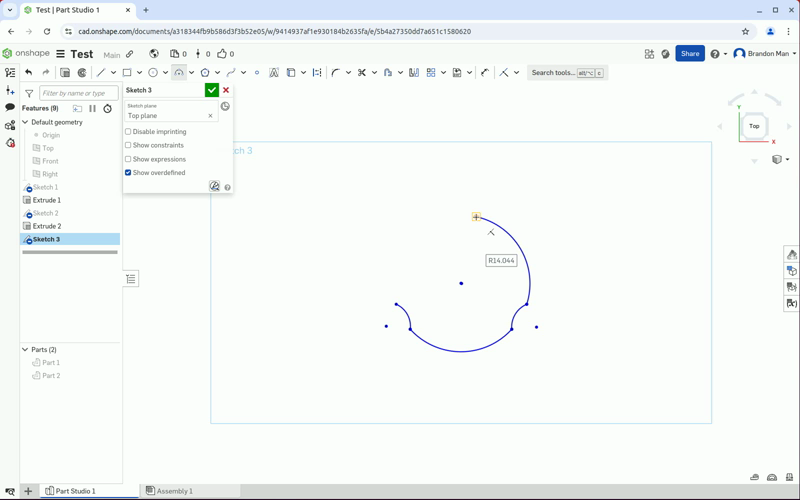
click(476, 216)
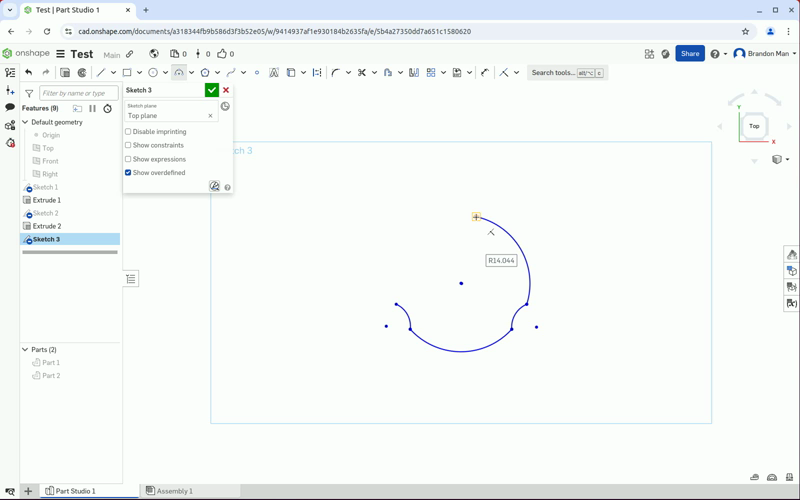
key_down(shift)
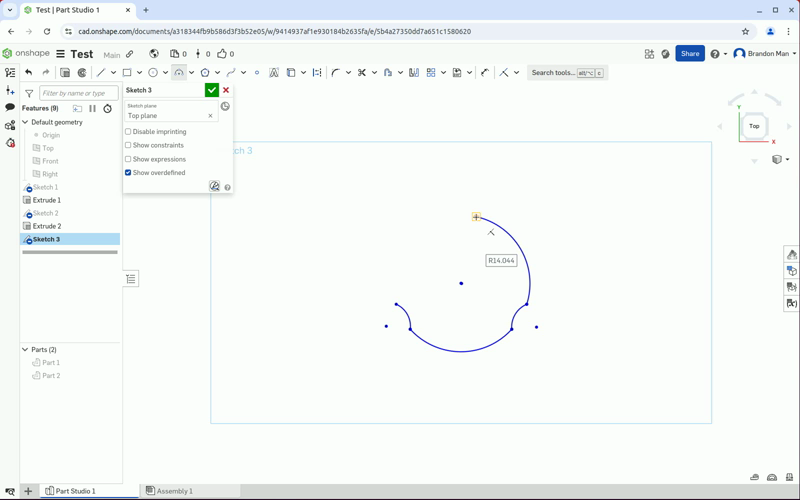
mouse_move(446, 216)
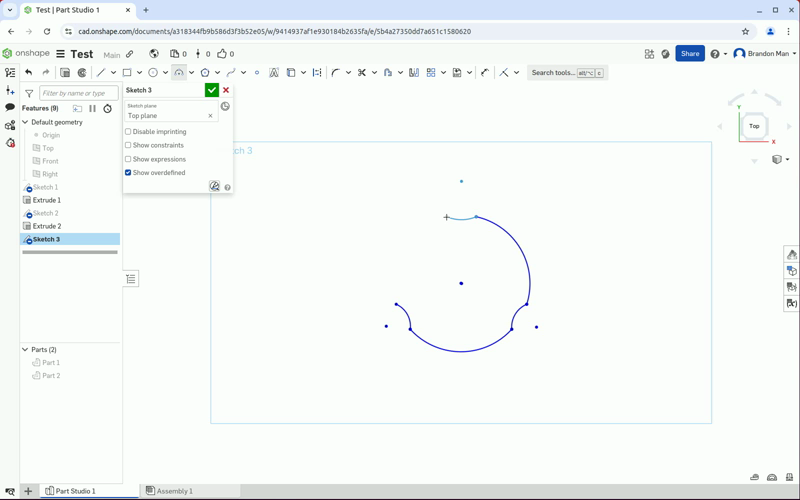
click(446, 216)
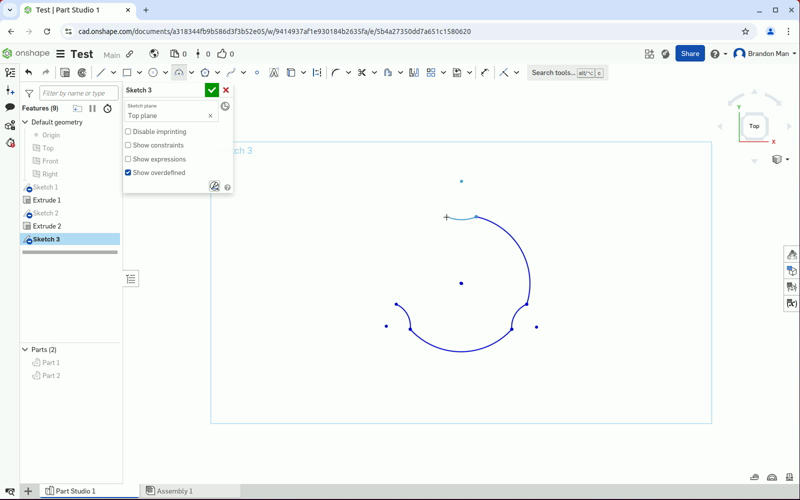
mouse_move(461, 221)
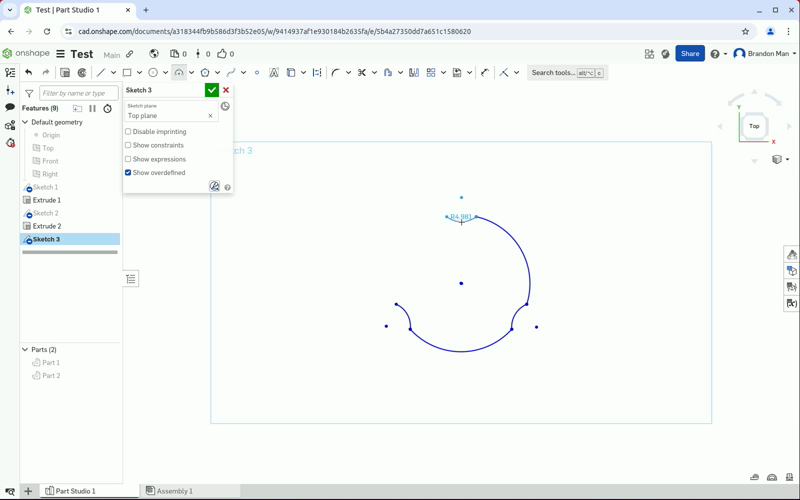
click(461, 221)
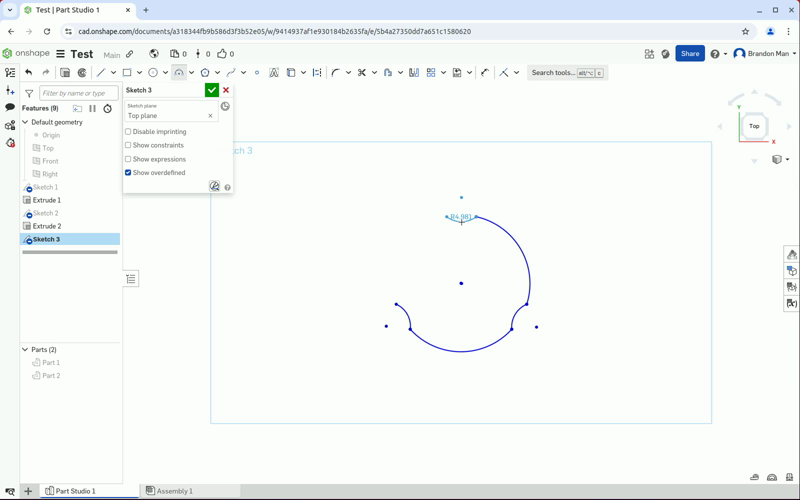
key_up(shift)
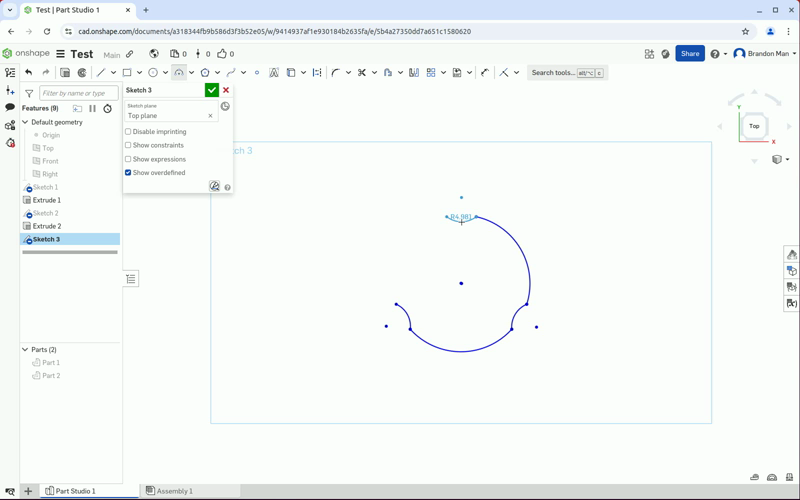
mouse_move(446, 216)
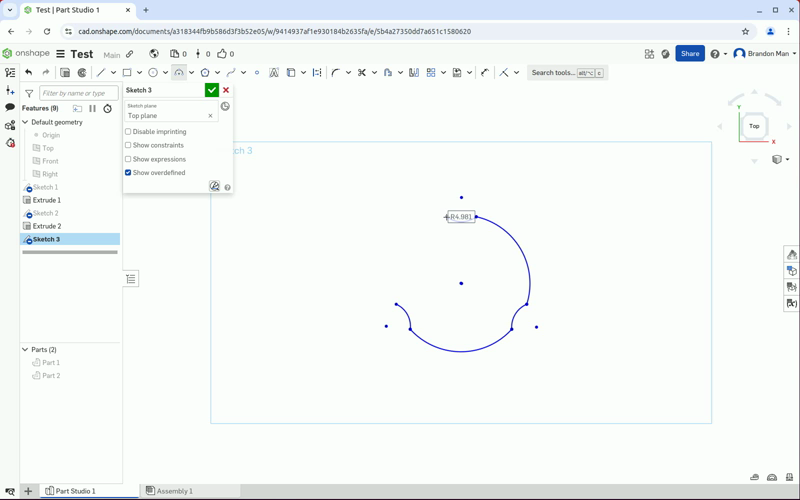
click(446, 216)
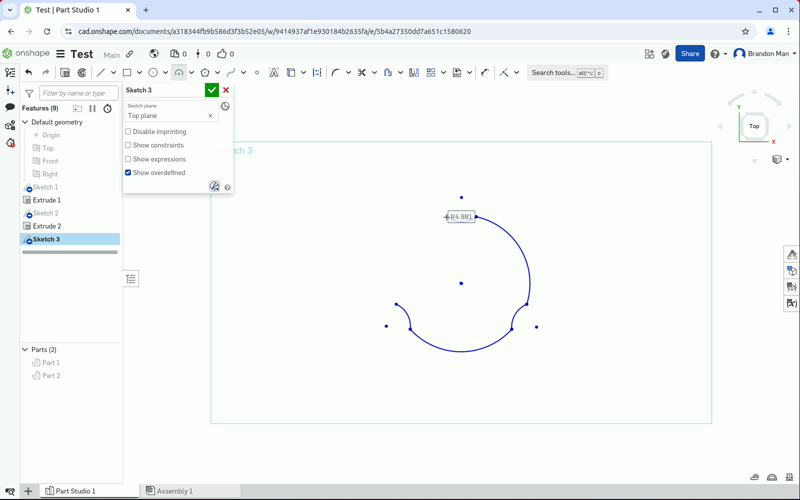
mouse_move(396, 304)
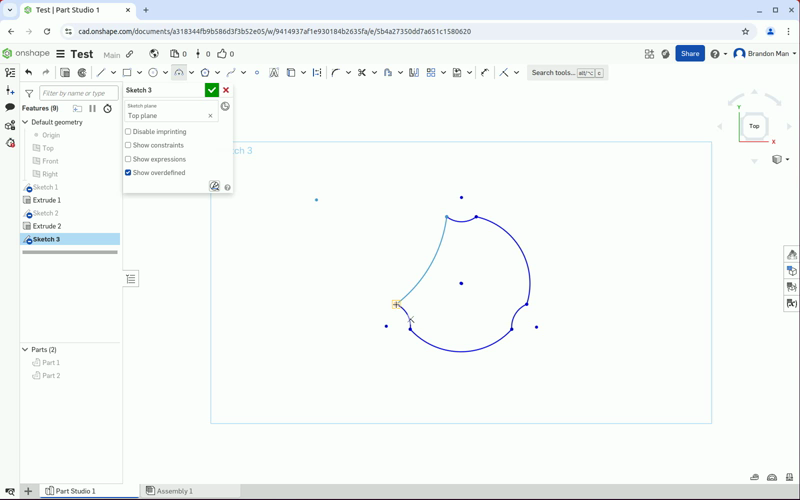
click(396, 304)
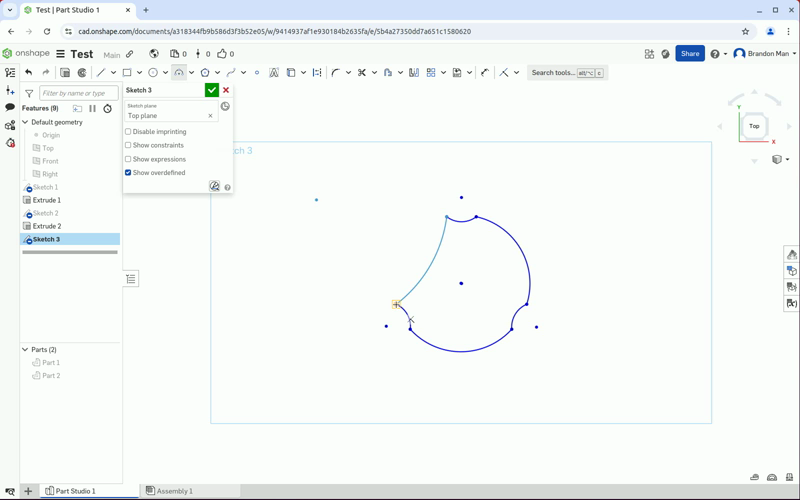
key_down(shift)
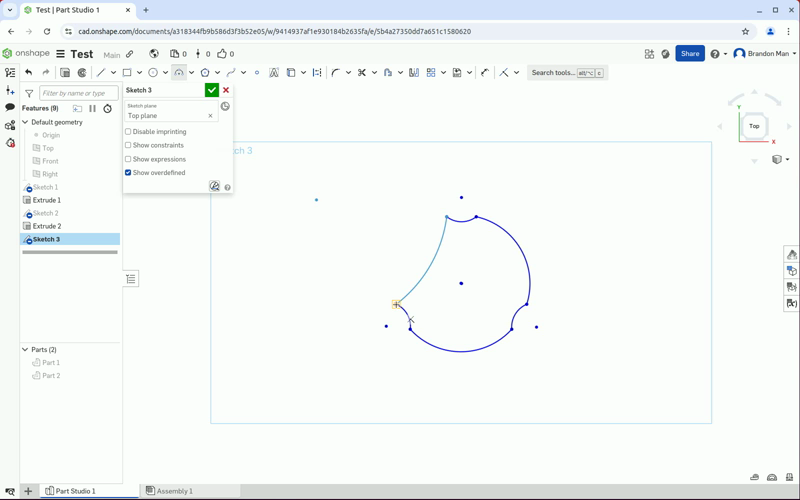
mouse_move(402, 249)
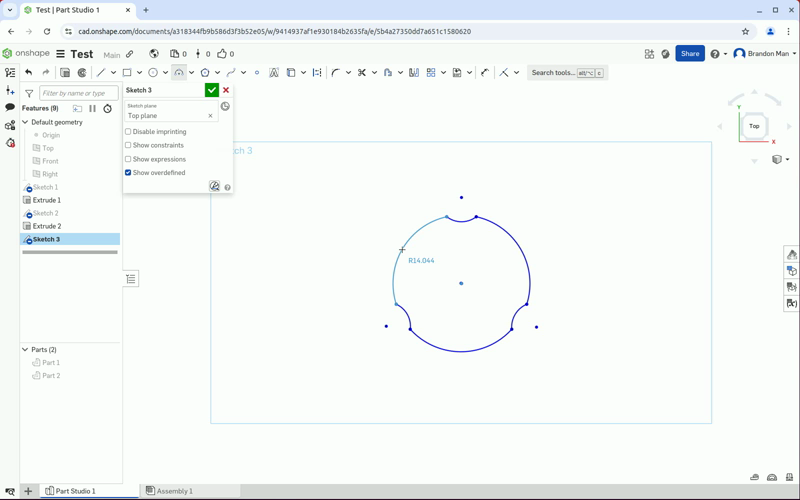
click(402, 249)
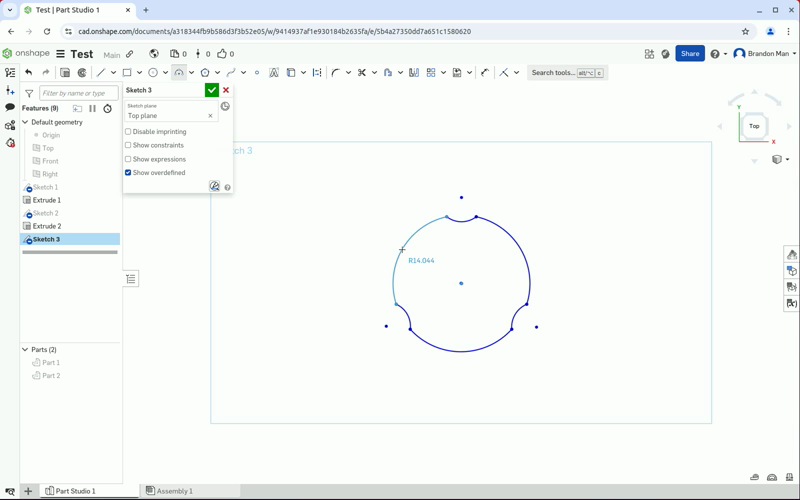
key_up(shift)
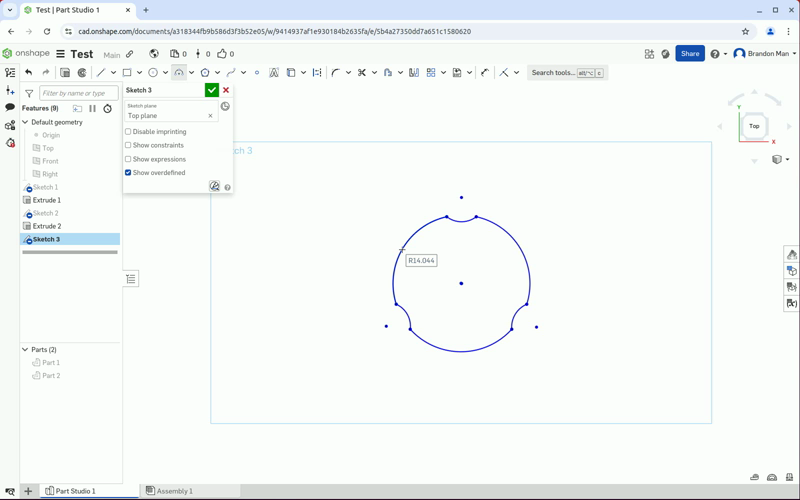
key(esc)
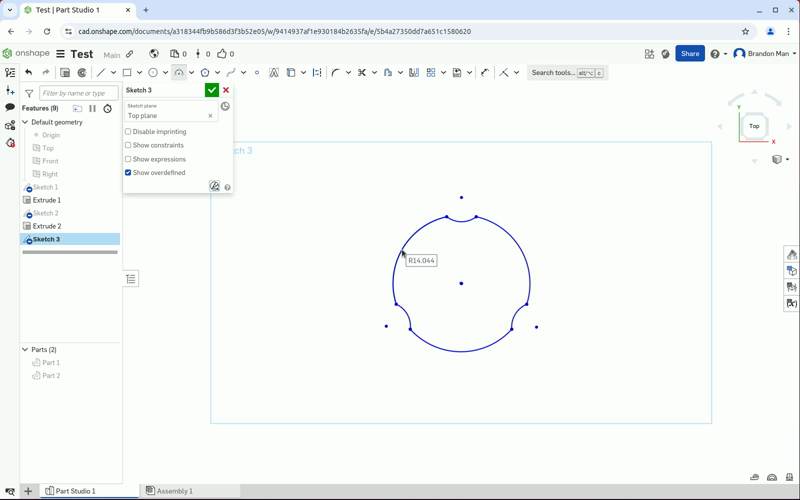
key(c)
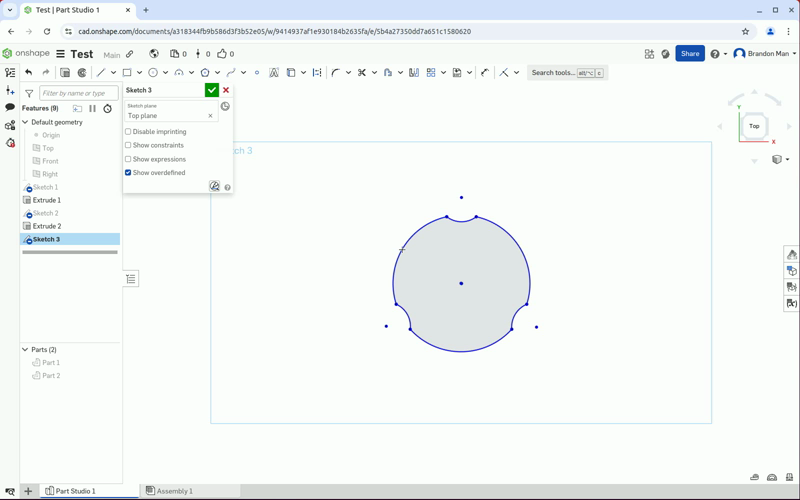
key_down(shift)
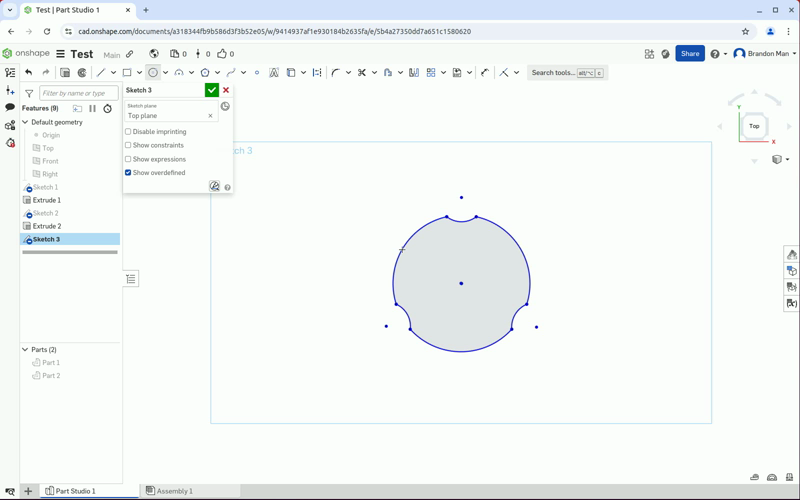
mouse_move(460, 282)
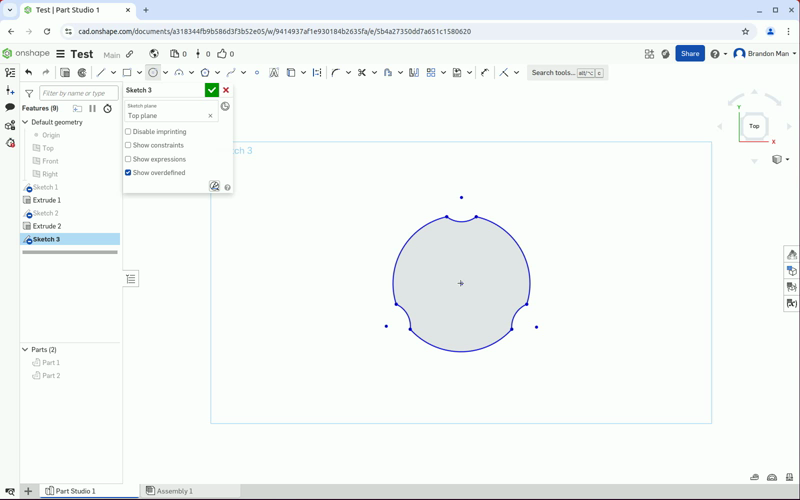
scroll(6)
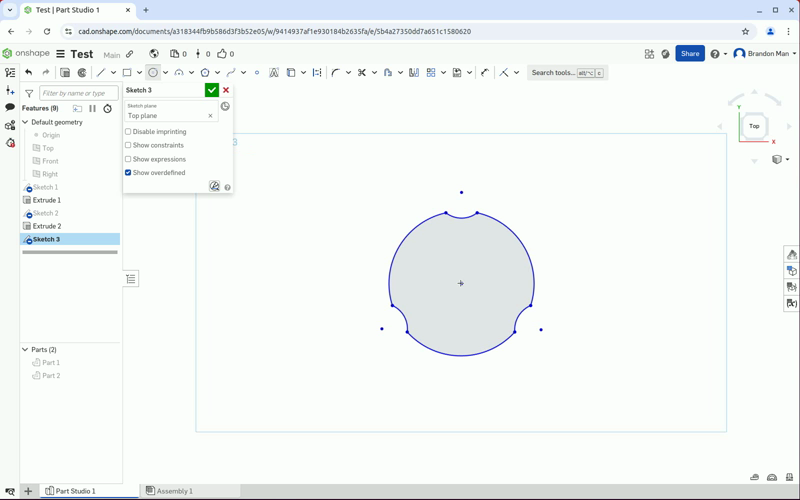
scroll(6)
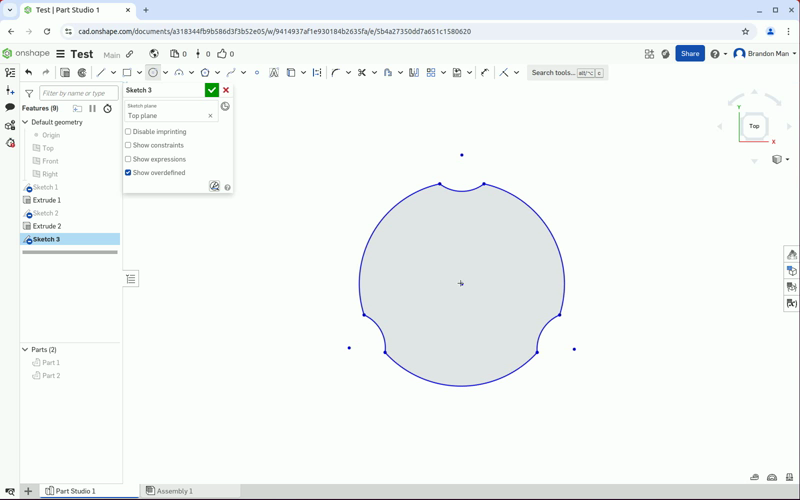
scroll(6)
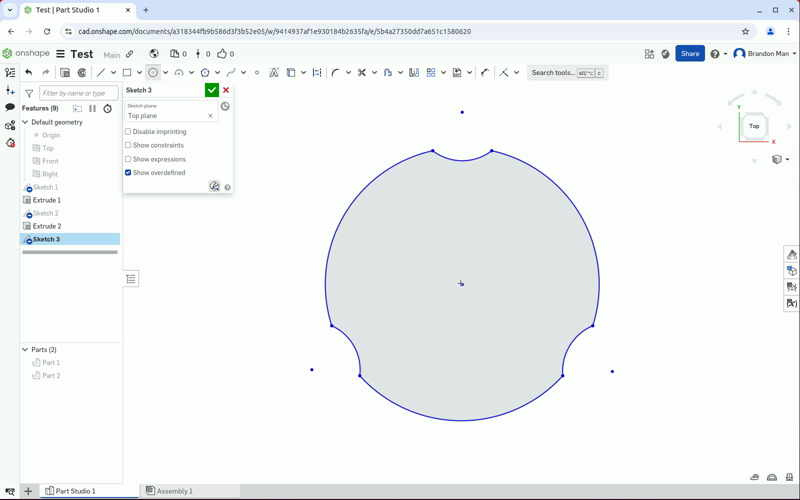
scroll(6)
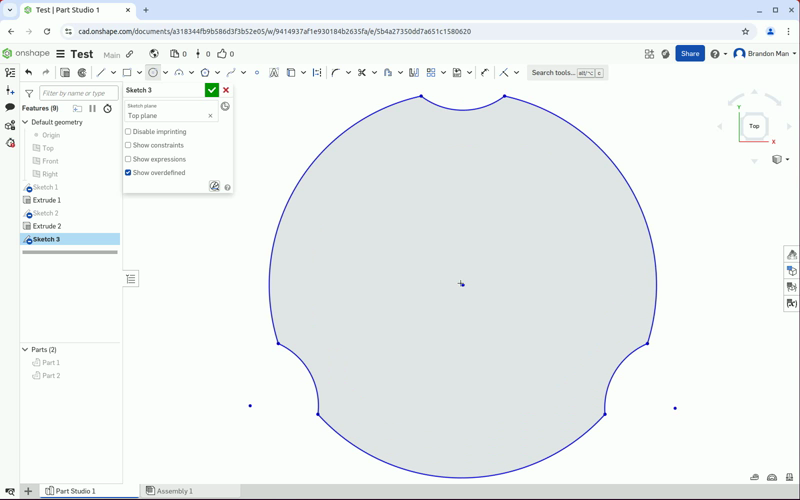
scroll(6)
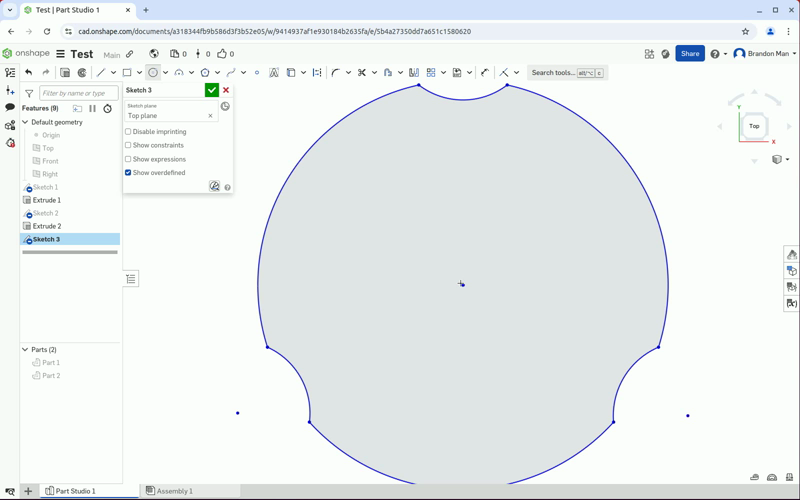
scroll(6)
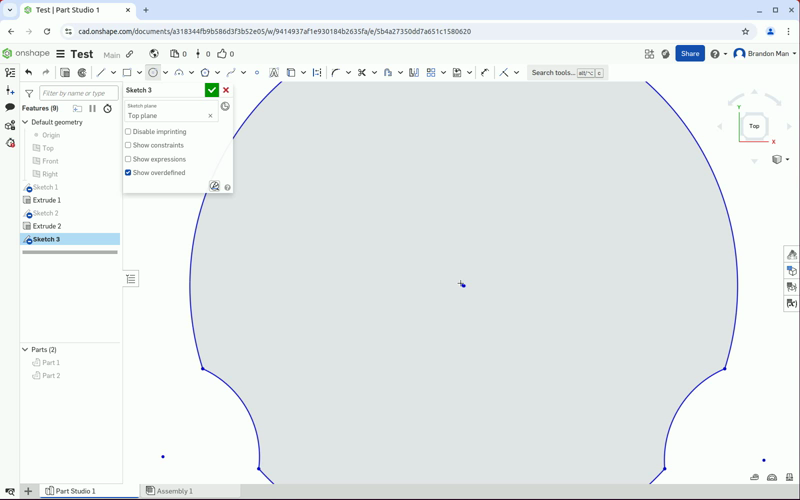
scroll(6)
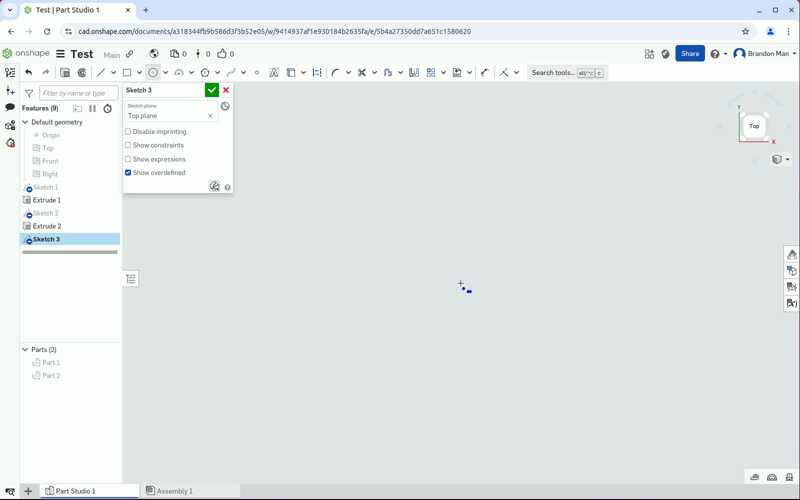
click(460, 282)
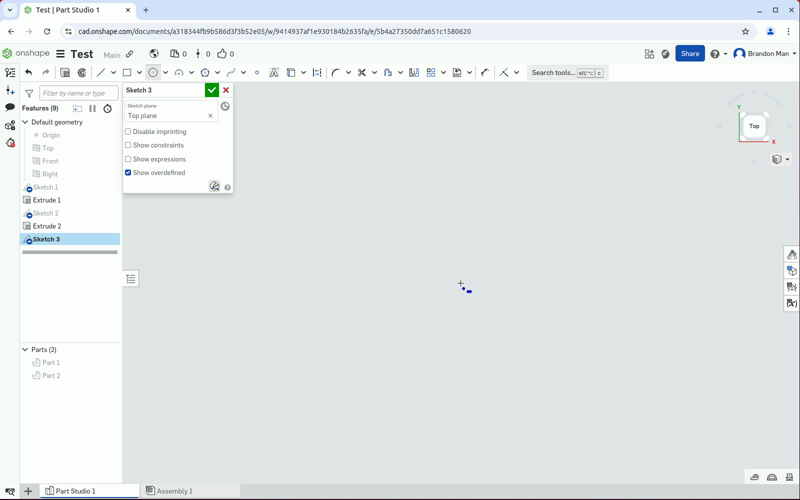
scroll(-6)
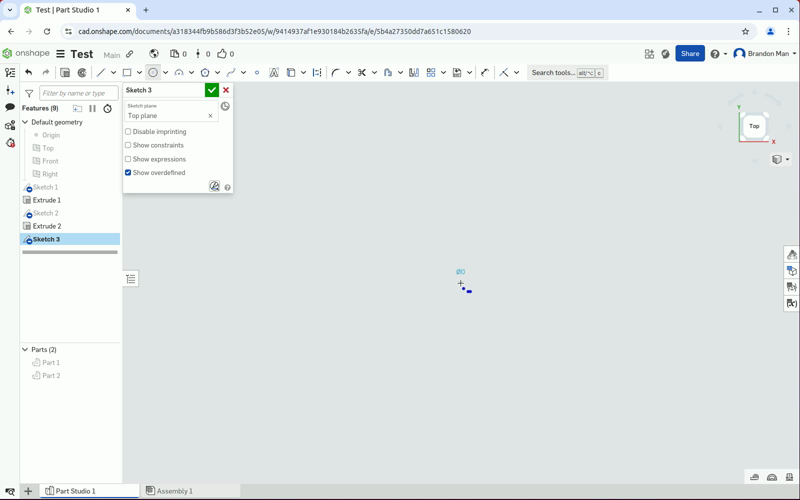
scroll(-6)
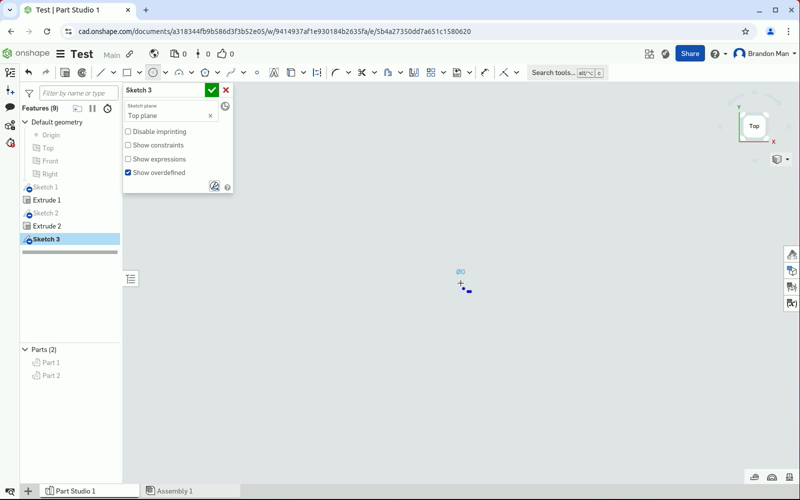
scroll(-6)
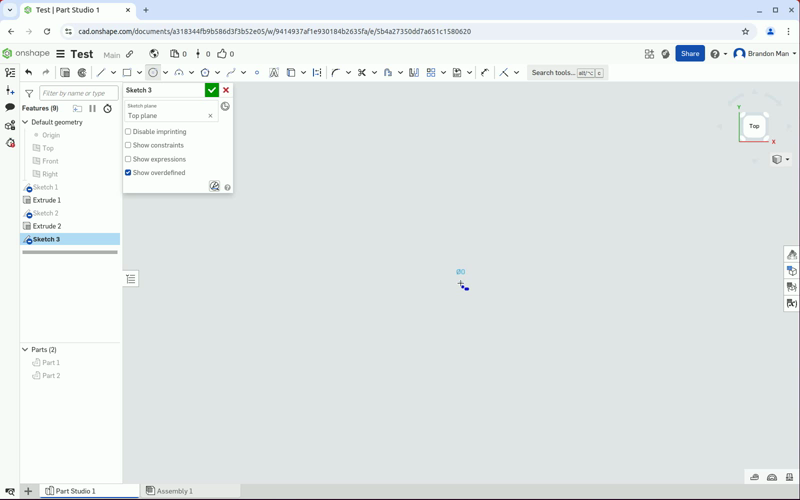
scroll(-6)
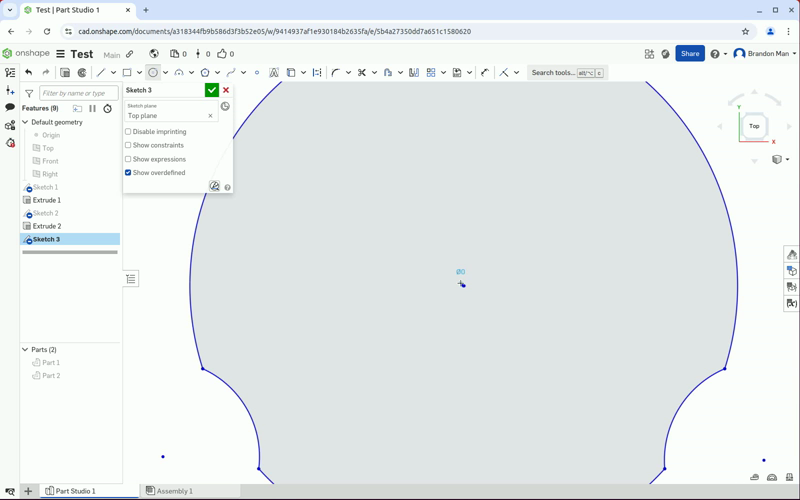
scroll(-6)
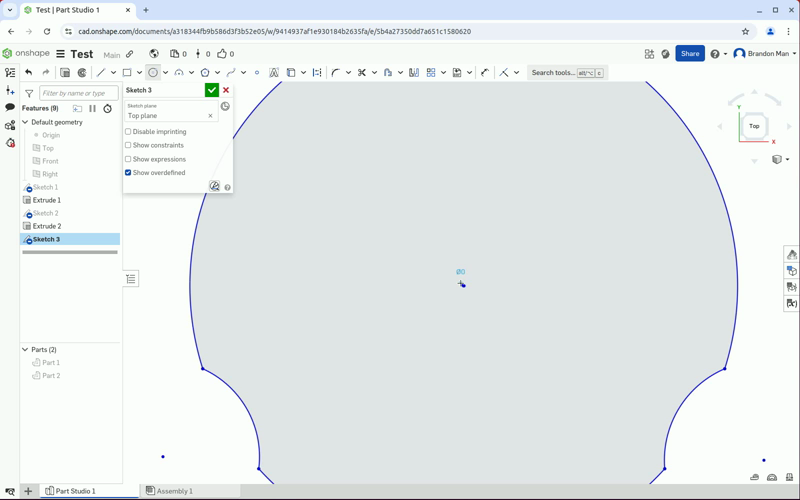
scroll(-6)
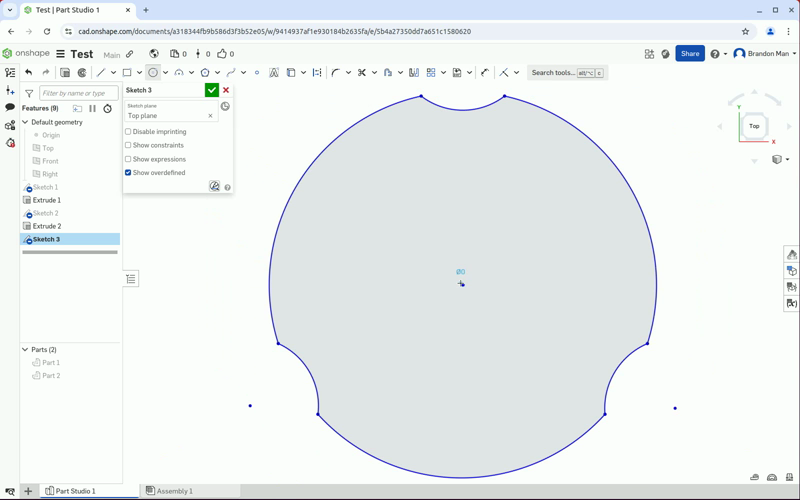
scroll(-6)
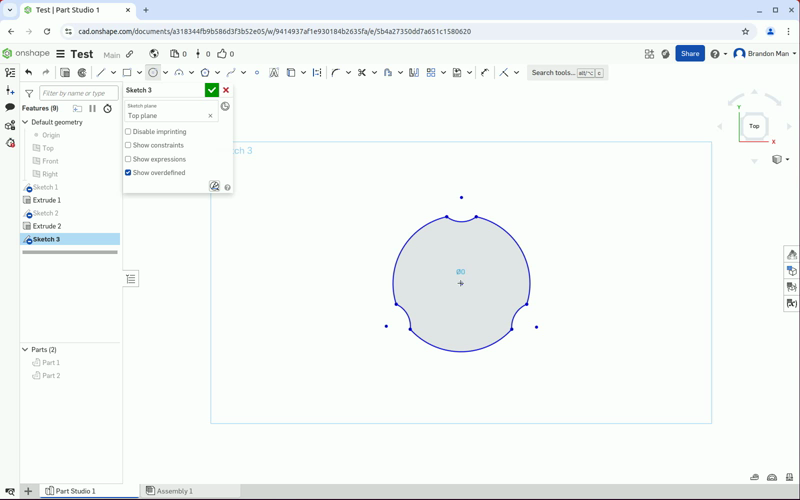
key_up(shift)
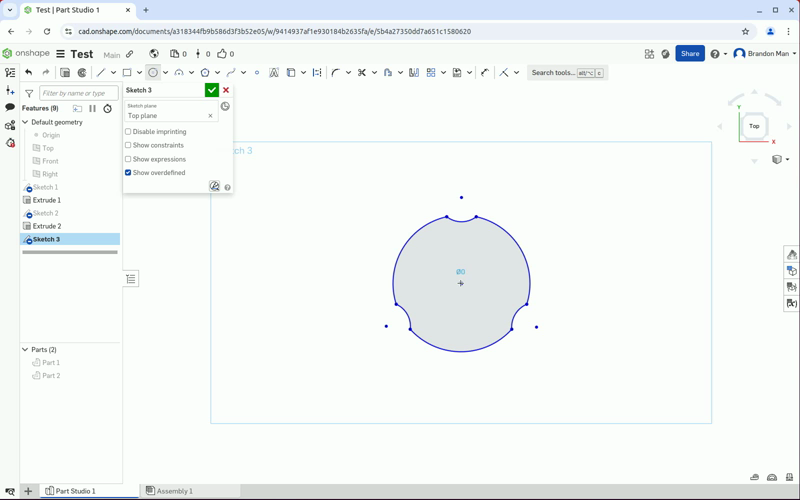
mouse_move(516, 282)
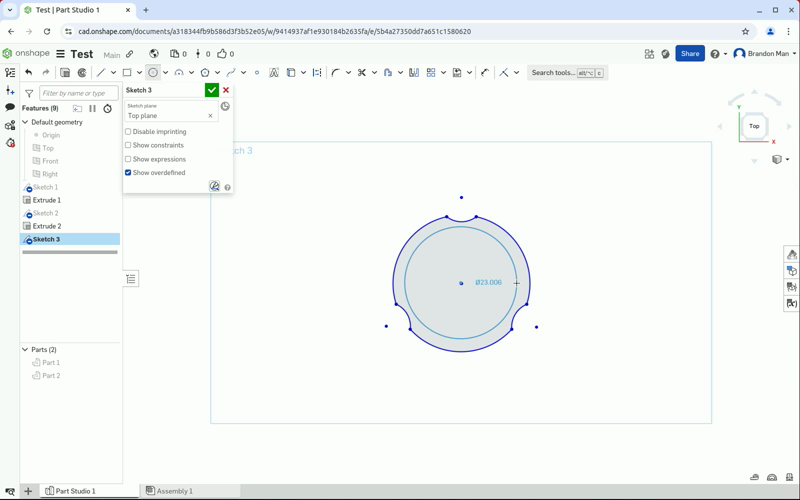
click(516, 282)
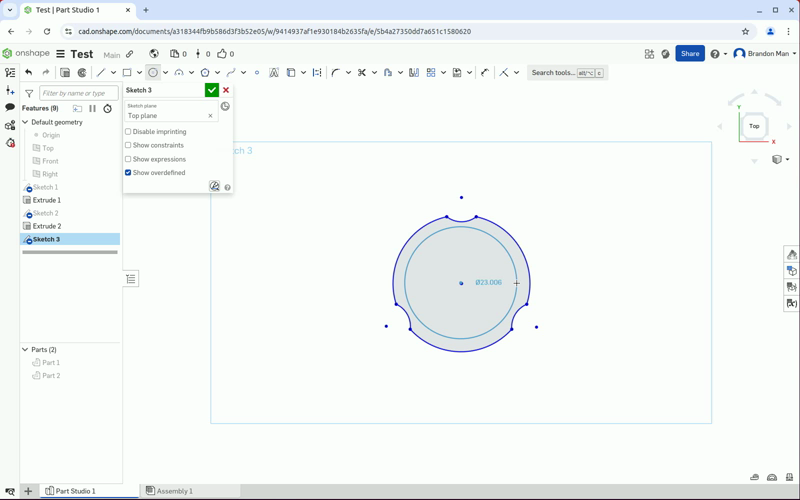
key(esc)
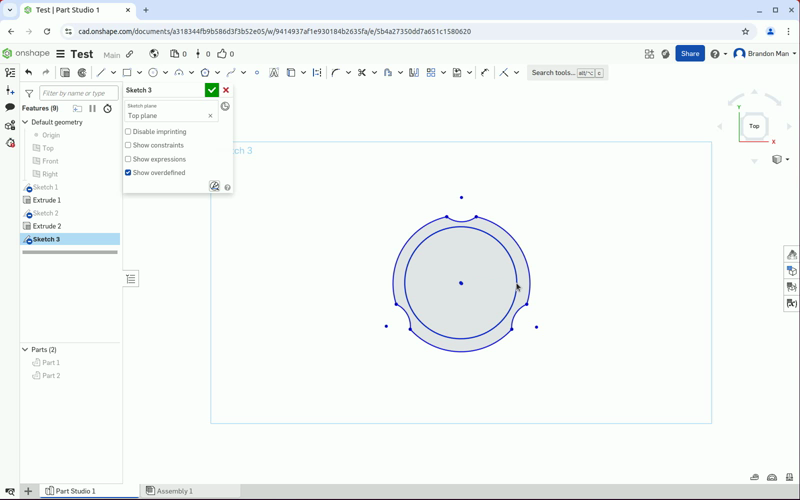
mouse_move(476, 341)
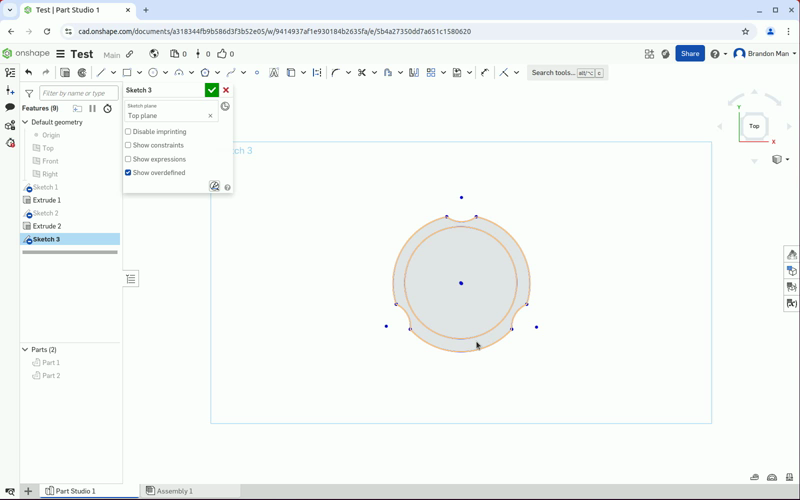
click(476, 341)
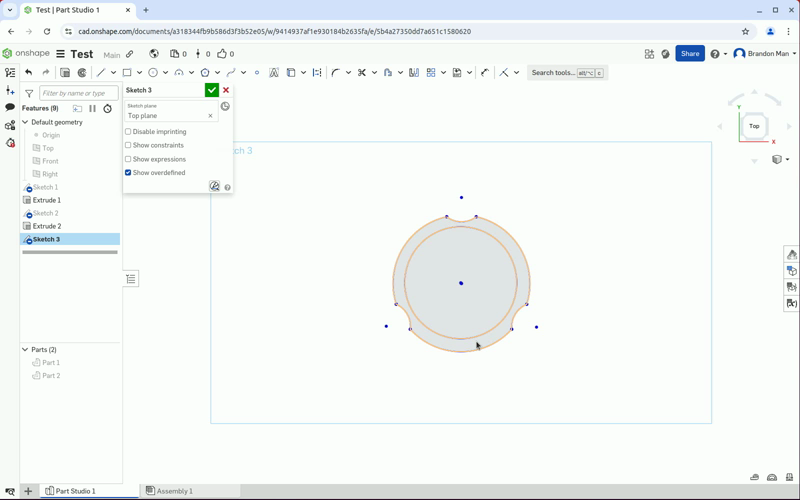
mouse_move(73, 352)
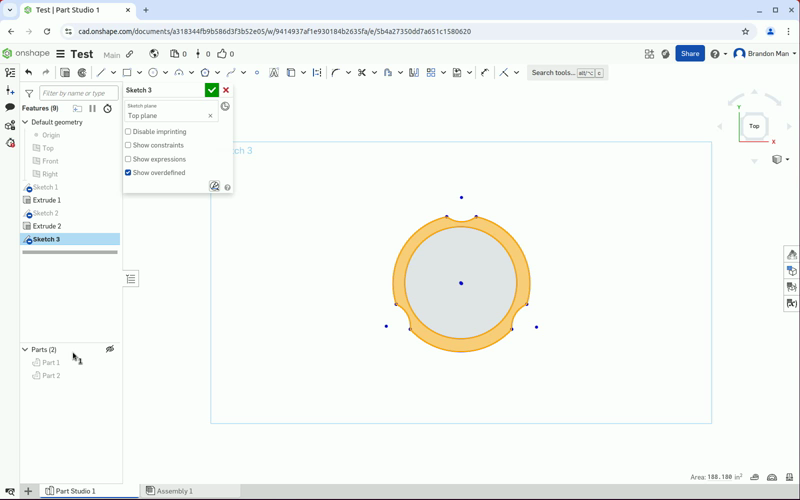
key(shift+y)
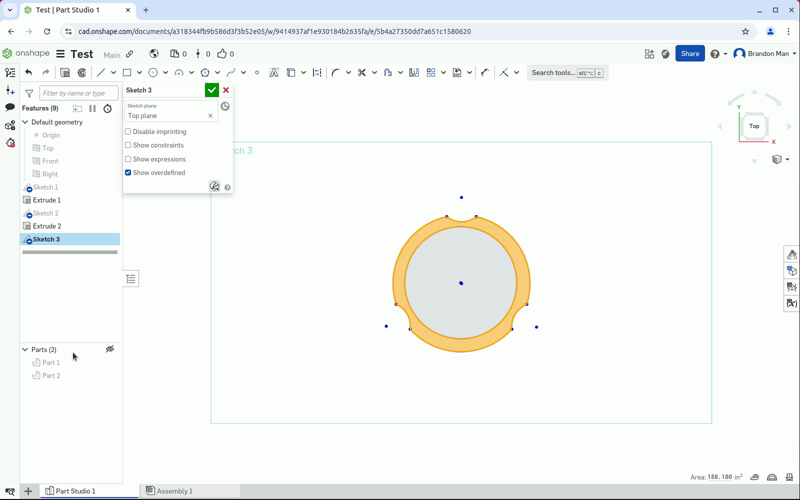
key(shift+e)
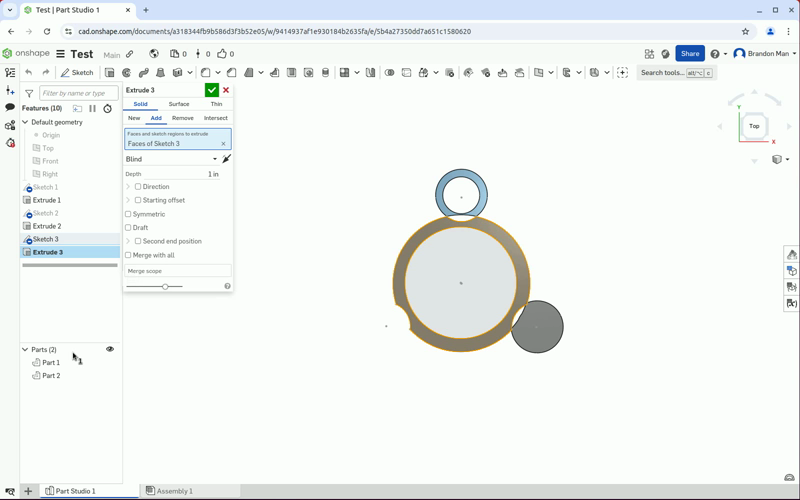
mouse_move(143, 106)
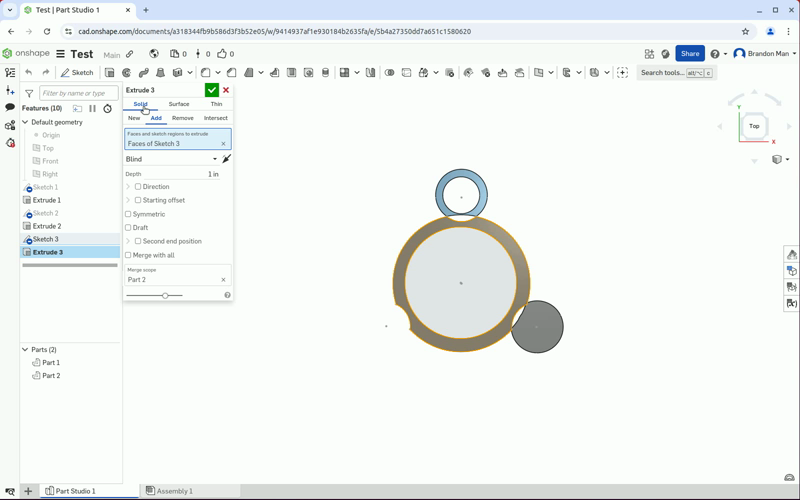
click(143, 106)
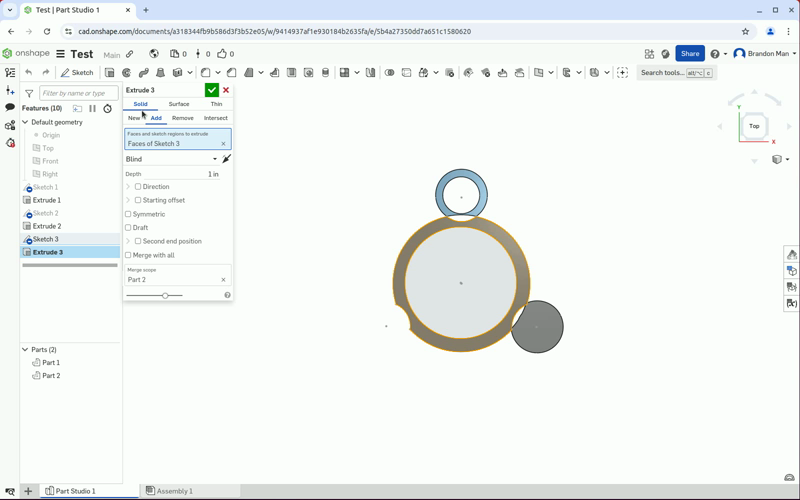
mouse_move(137, 120)
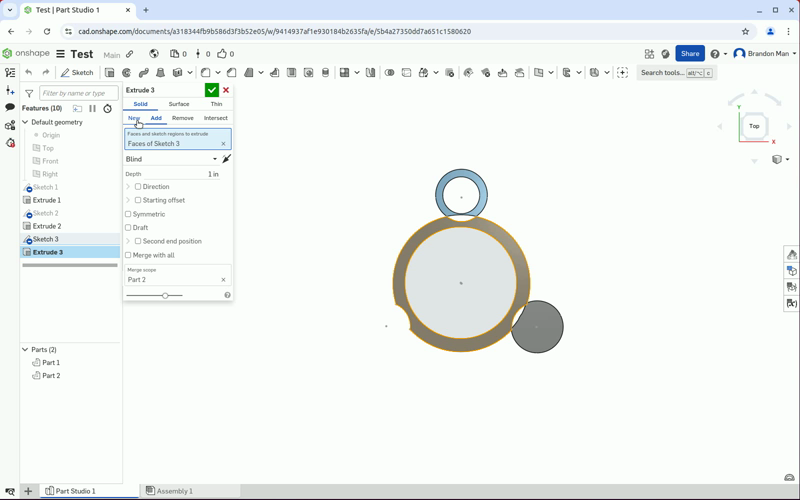
click(137, 120)
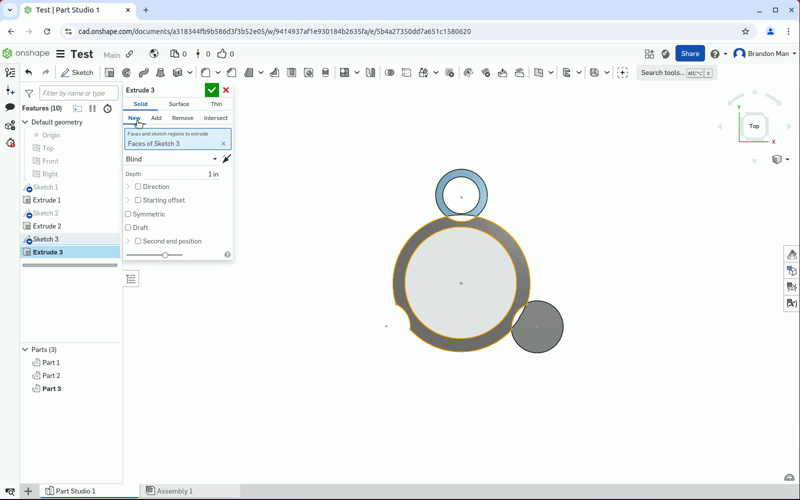
key(tab, 4)
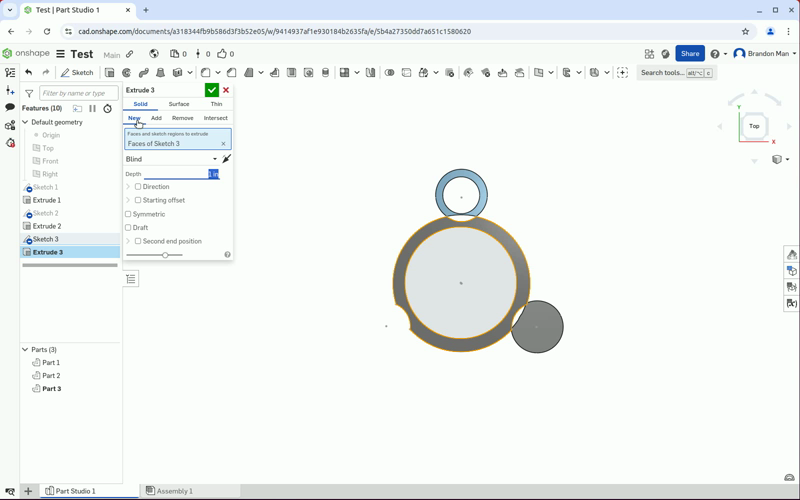
text(6.74)
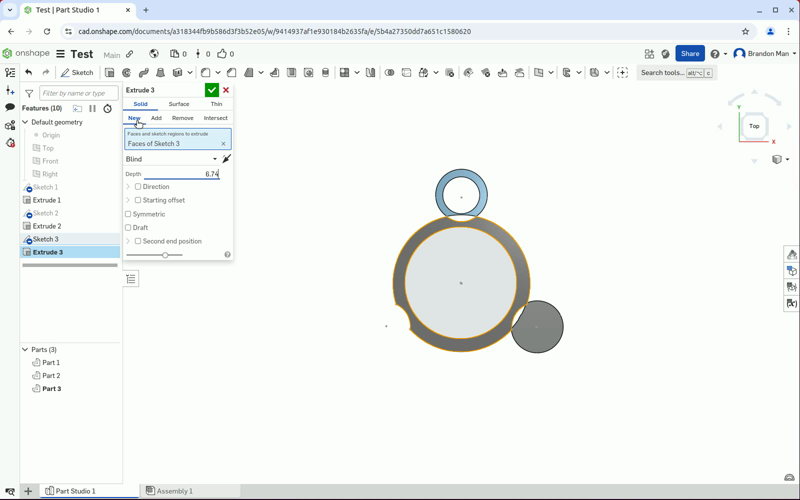
key(enter)
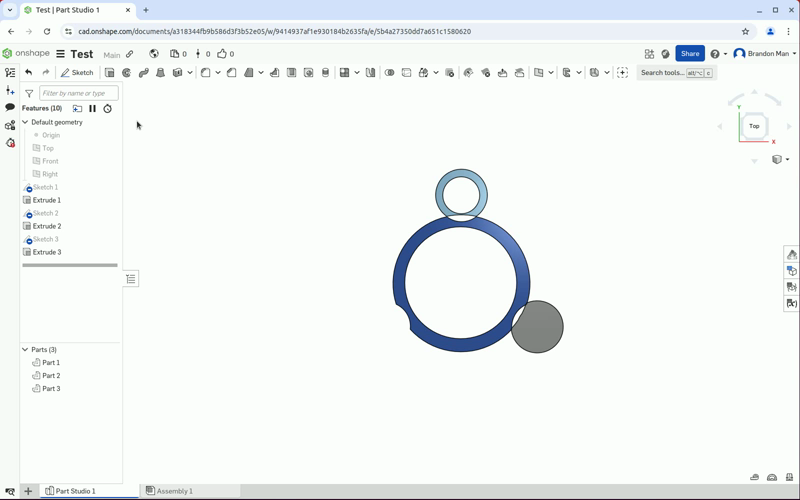
key(shift+h)
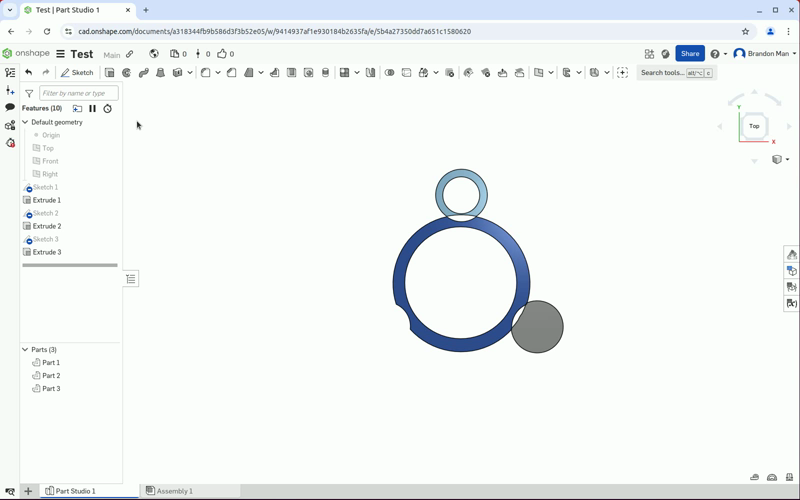
key(shift+h)
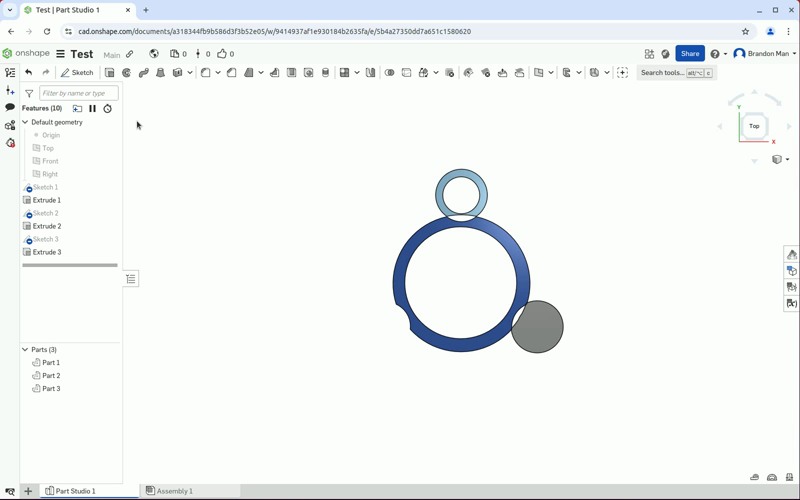
mouse_move(73, 189)
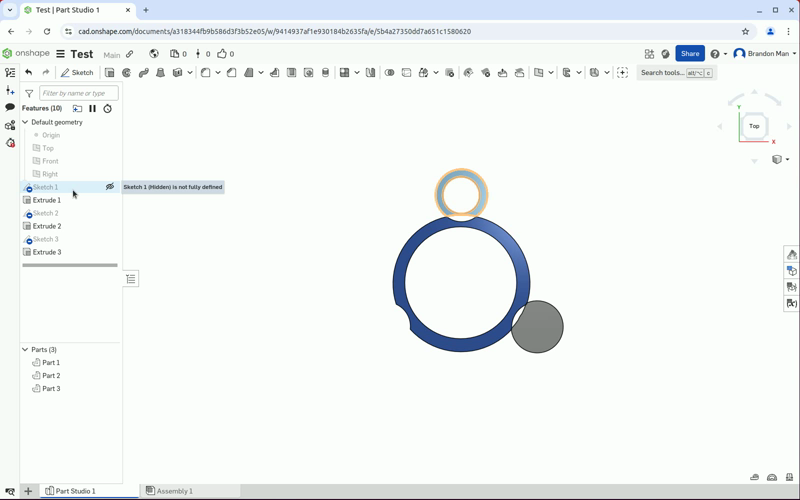
click(73, 189)
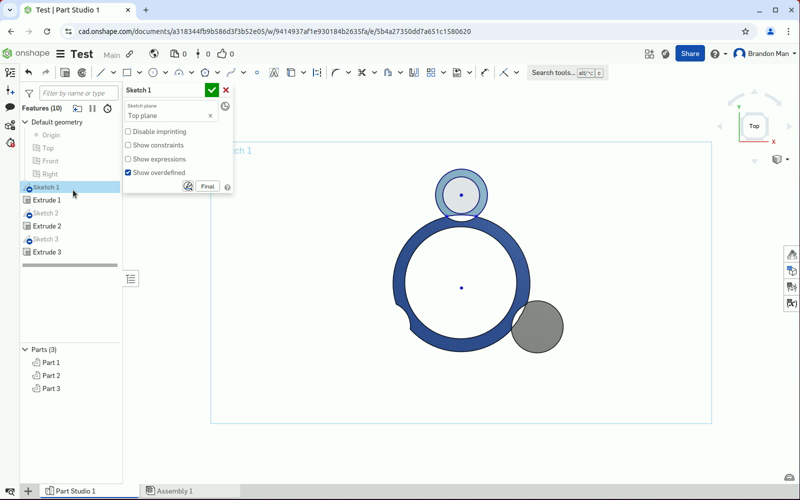
mouse_move(229, 92)
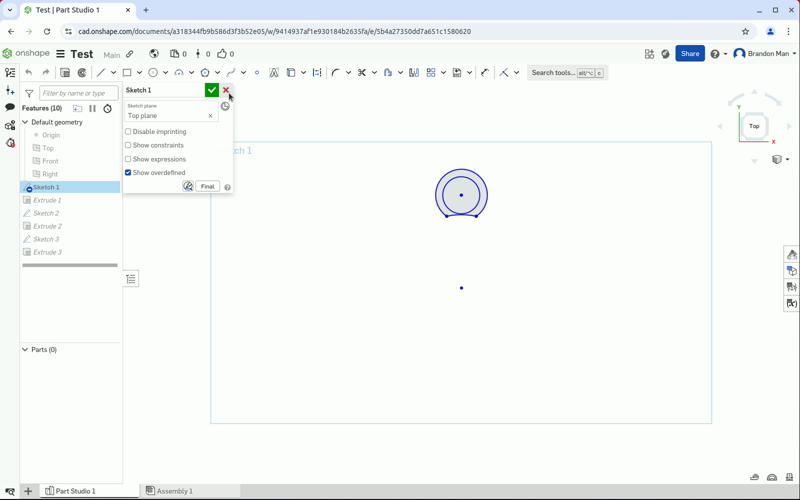
click(229, 92)
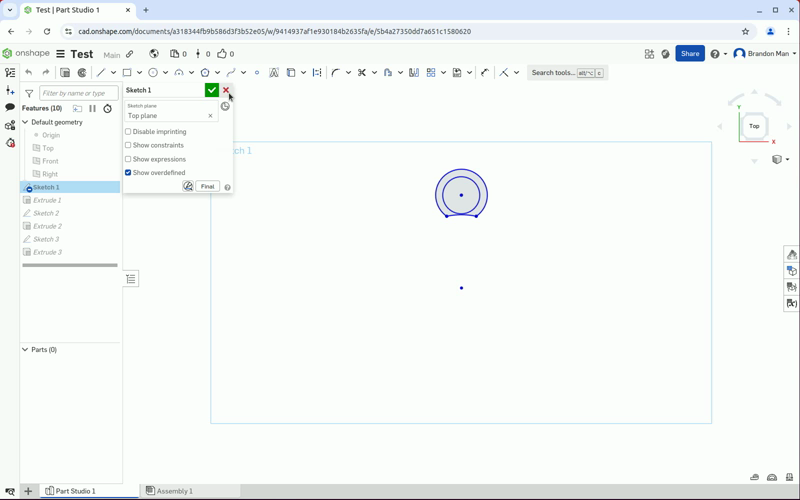
key(shift+s)
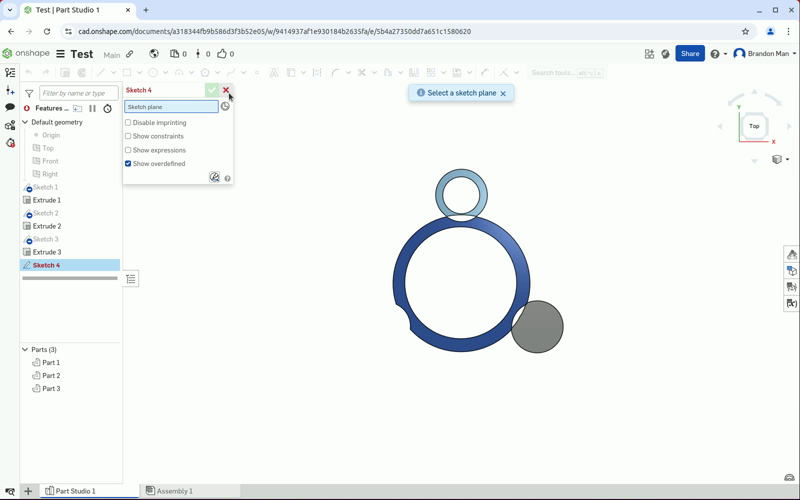
mouse_move(73, 150)
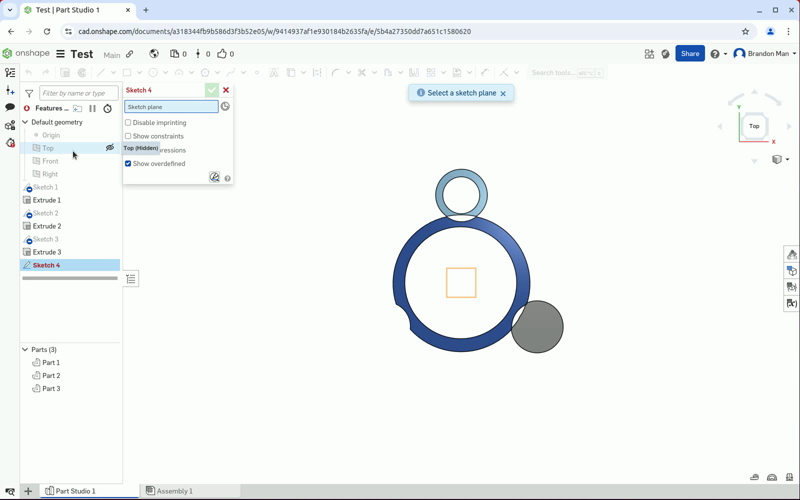
click(73, 150)
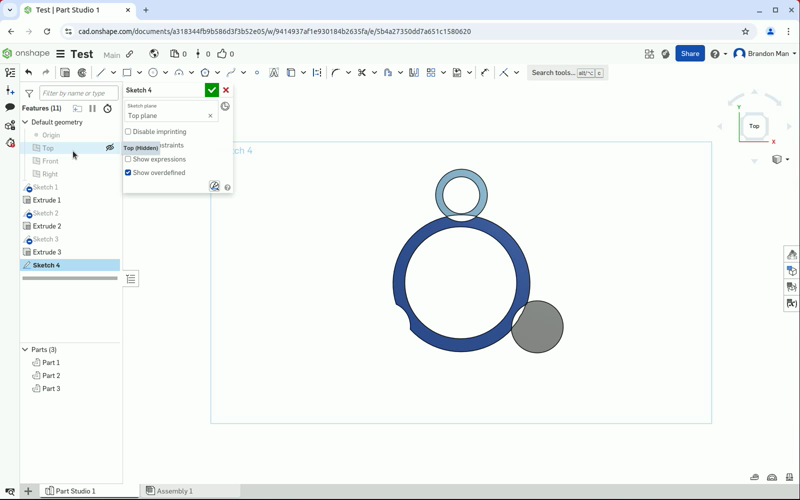
mouse_move(73, 352)
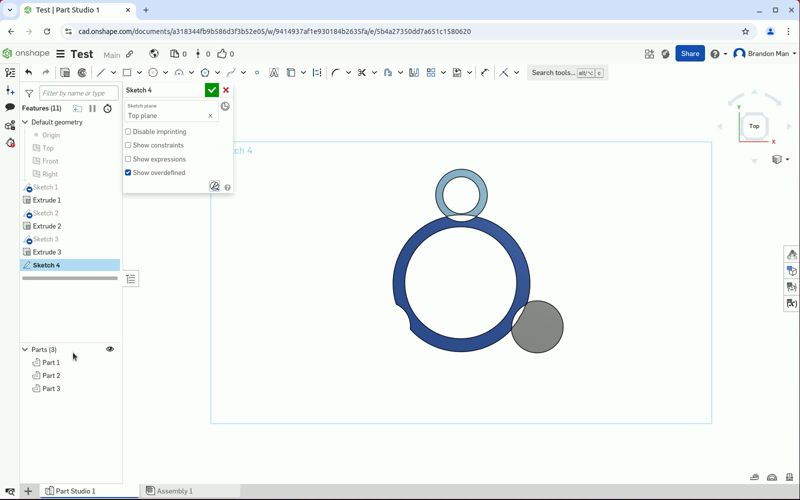
key(y)
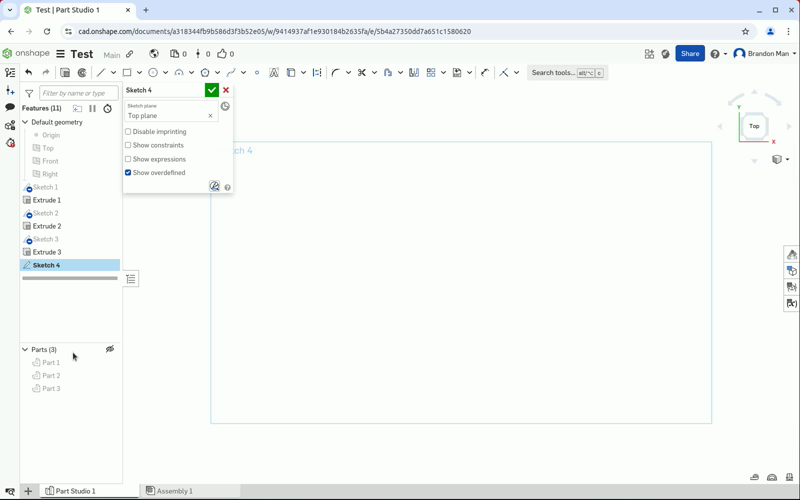
key(a)
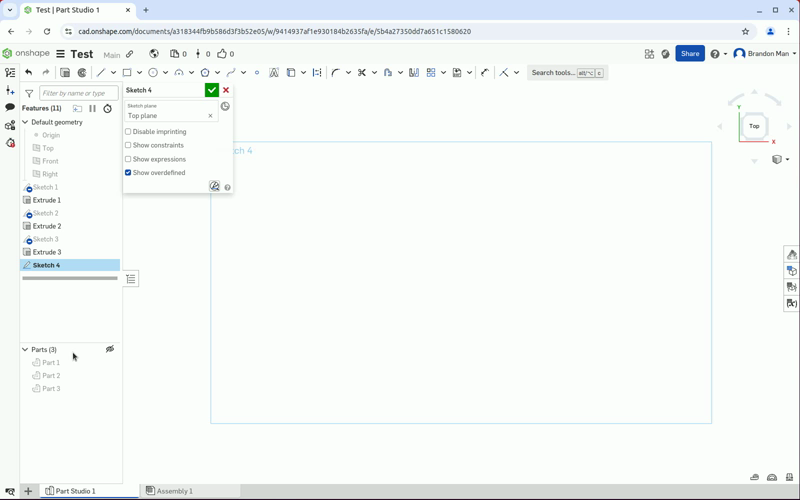
key_down(shift)
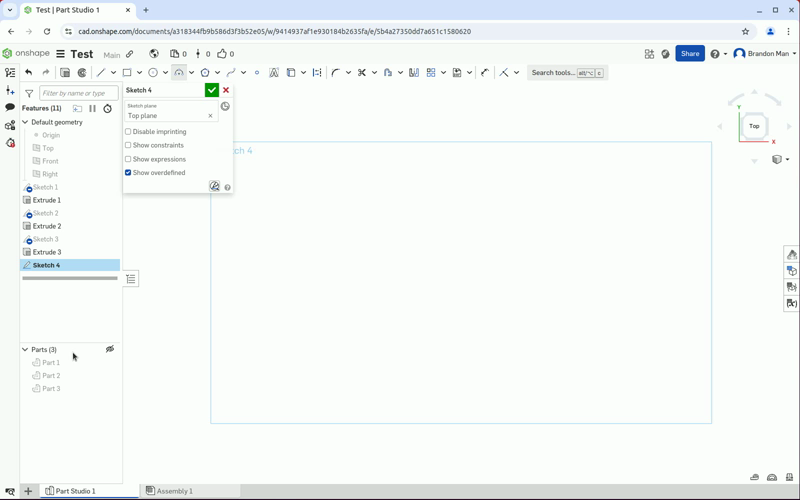
mouse_move(396, 304)
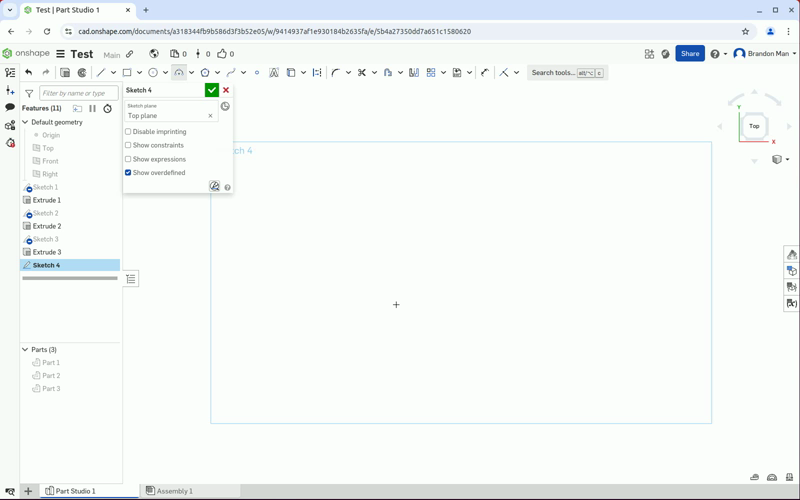
click(396, 304)
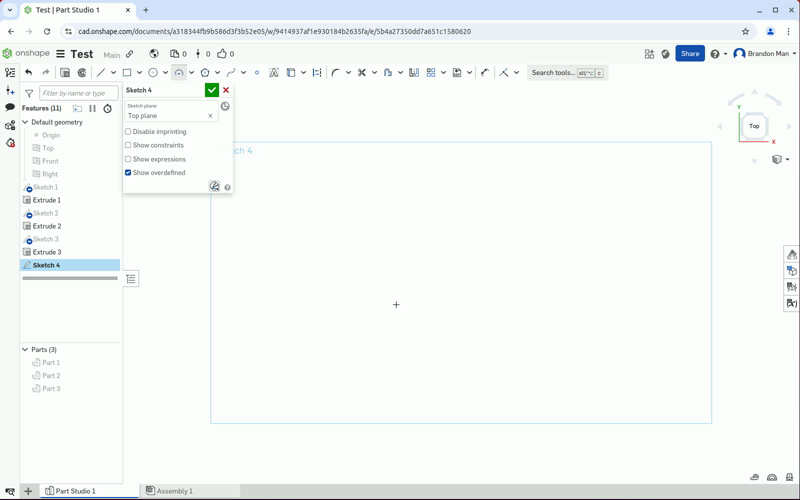
key_up(shift)
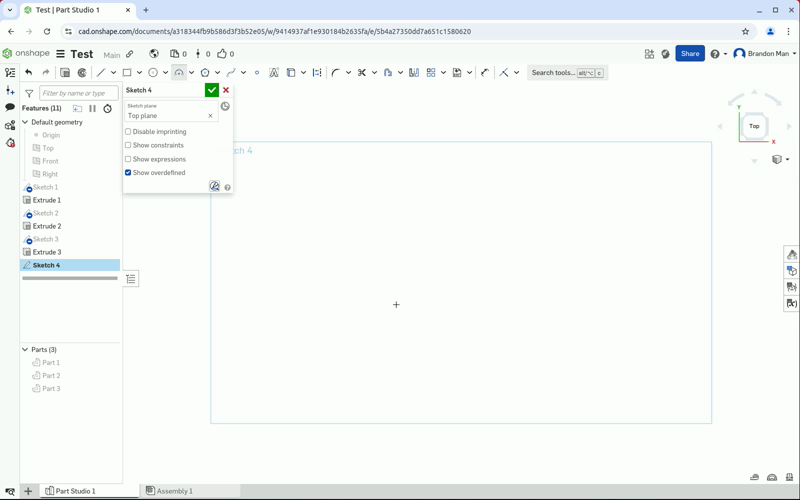
key_down(shift)
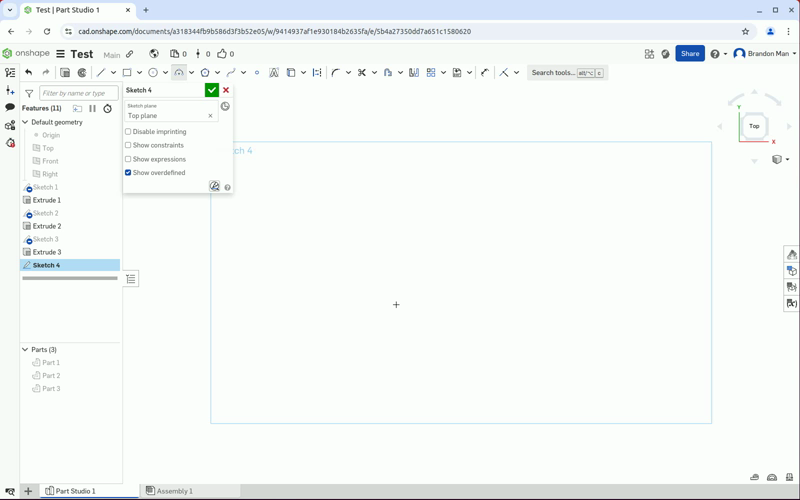
mouse_move(411, 329)
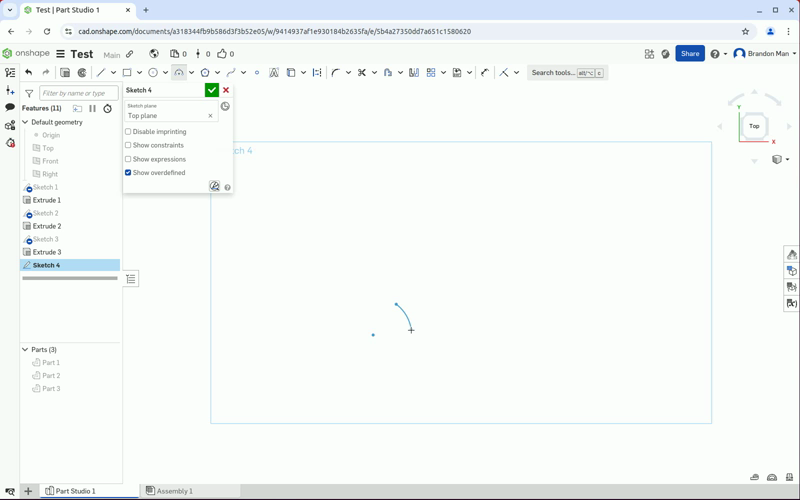
click(411, 329)
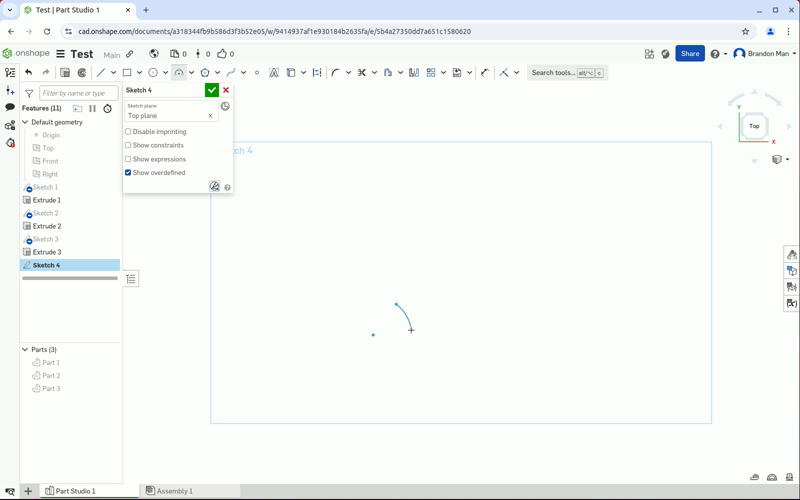
mouse_move(363, 340)
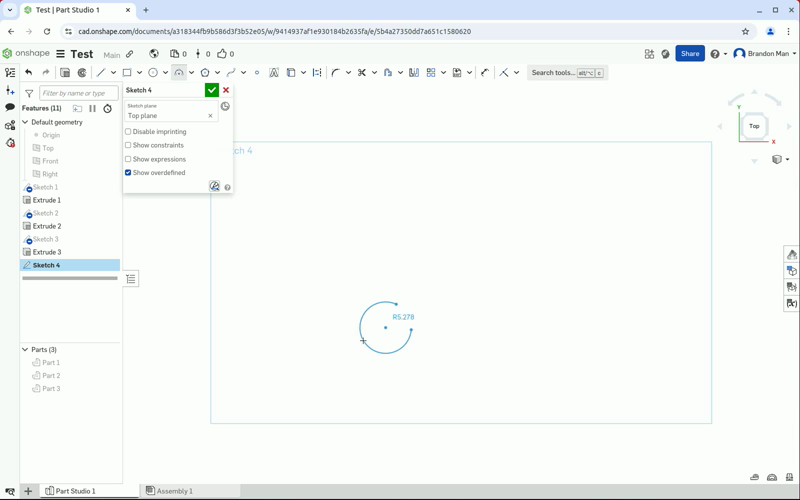
click(363, 340)
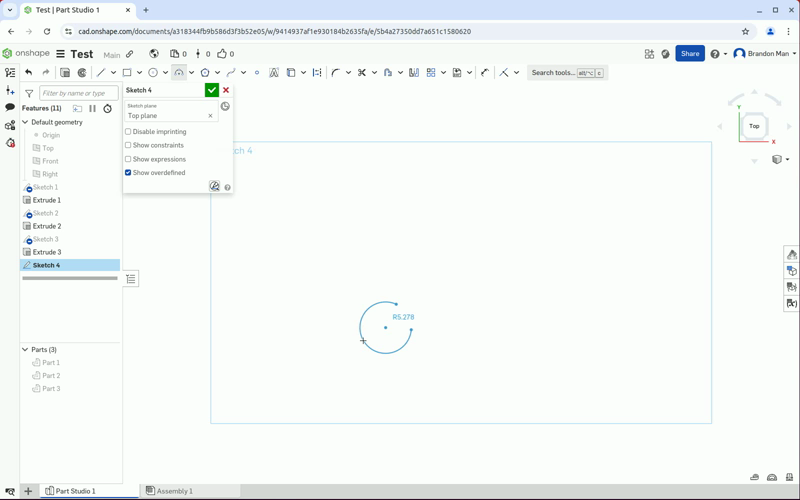
key_up(shift)
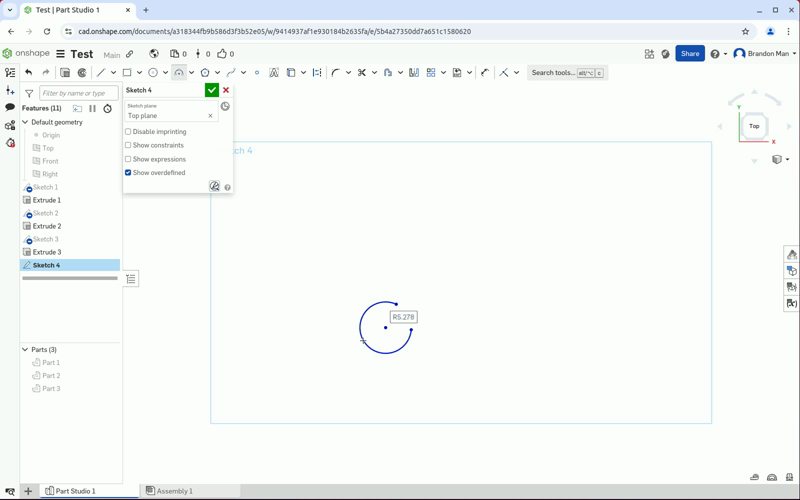
mouse_move(411, 329)
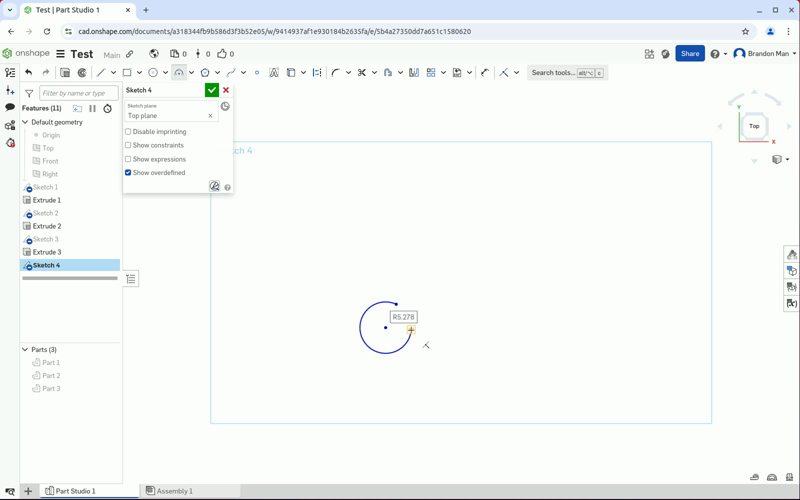
click(411, 329)
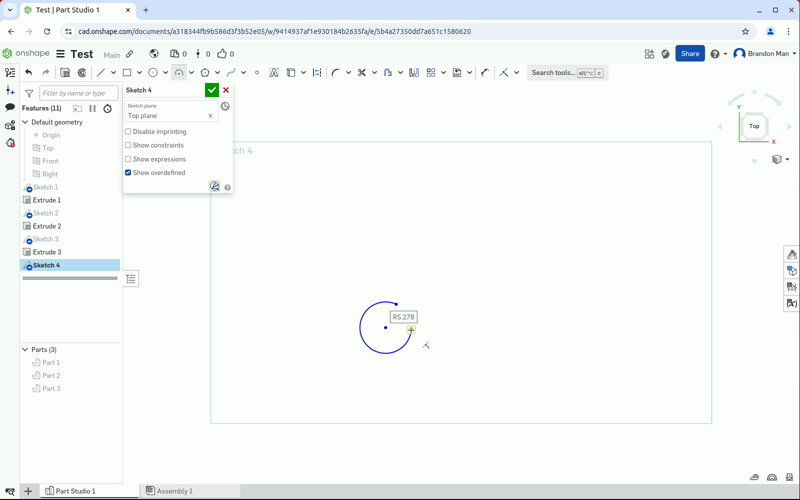
mouse_move(396, 304)
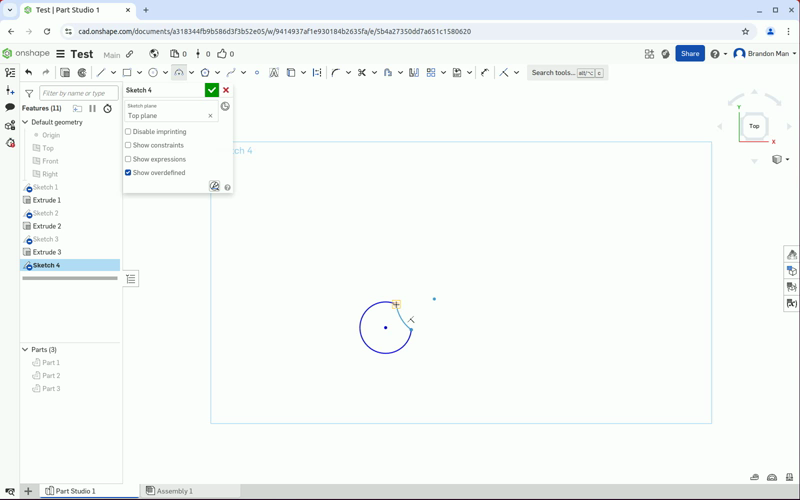
click(396, 304)
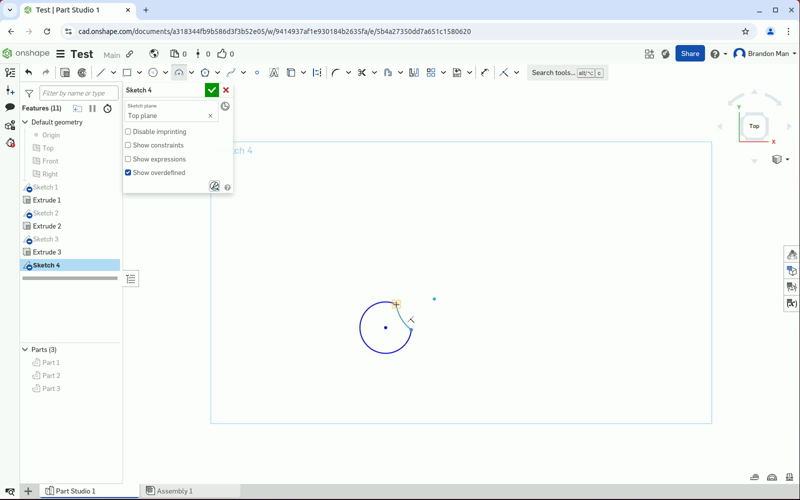
key_down(shift)
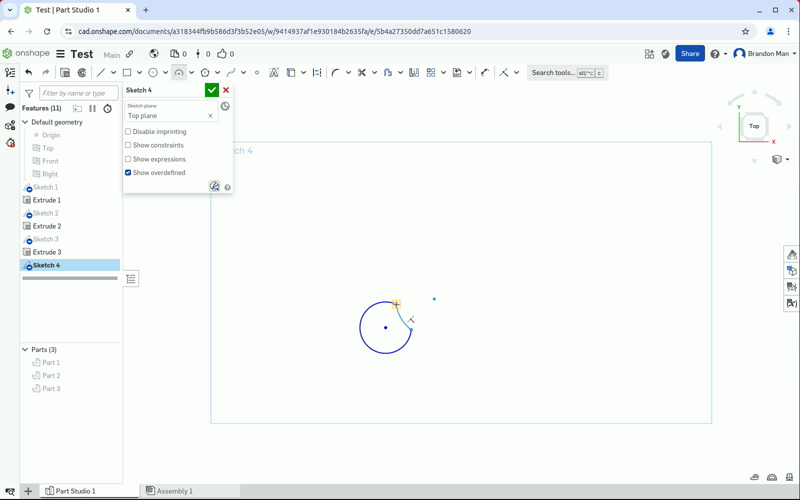
mouse_move(402, 317)
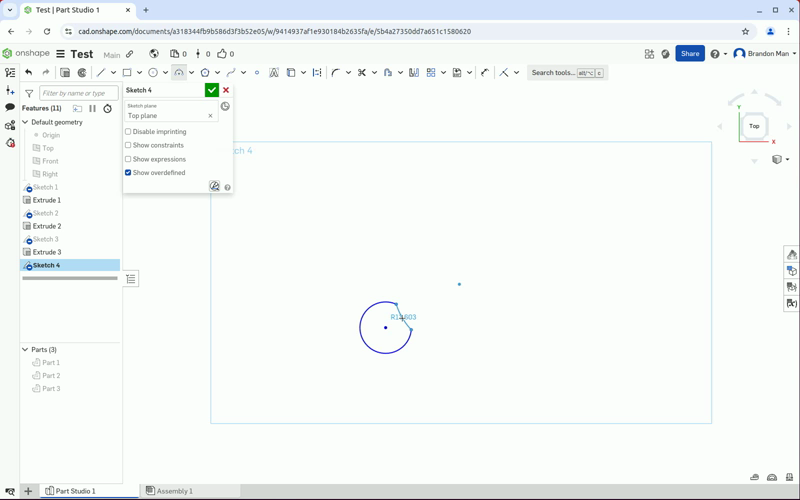
click(402, 317)
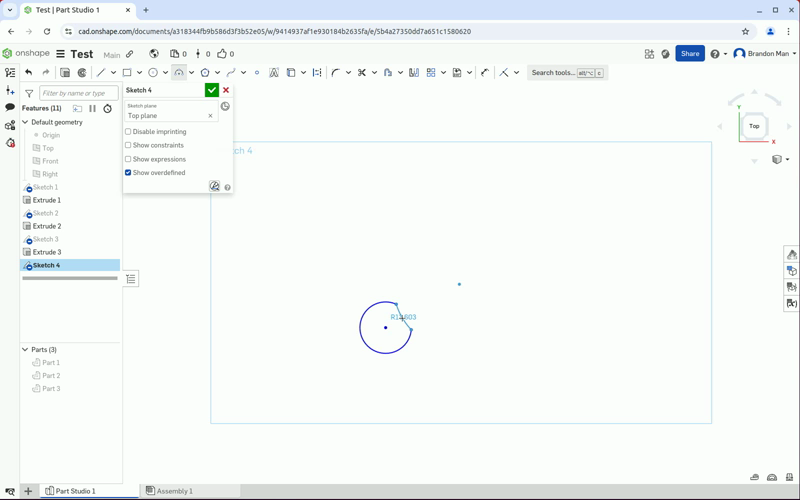
key_up(shift)
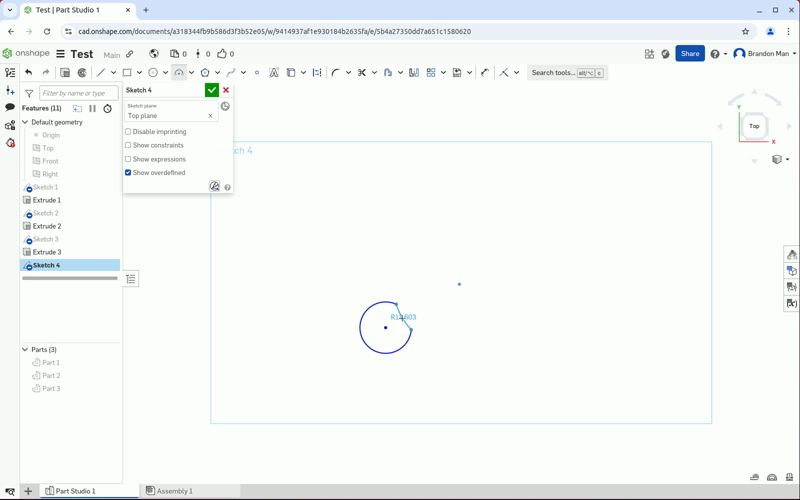
key(esc)
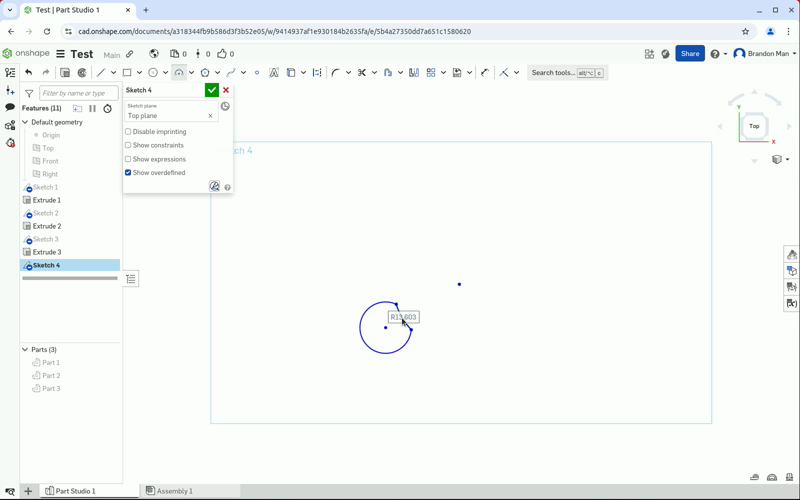
key(c)
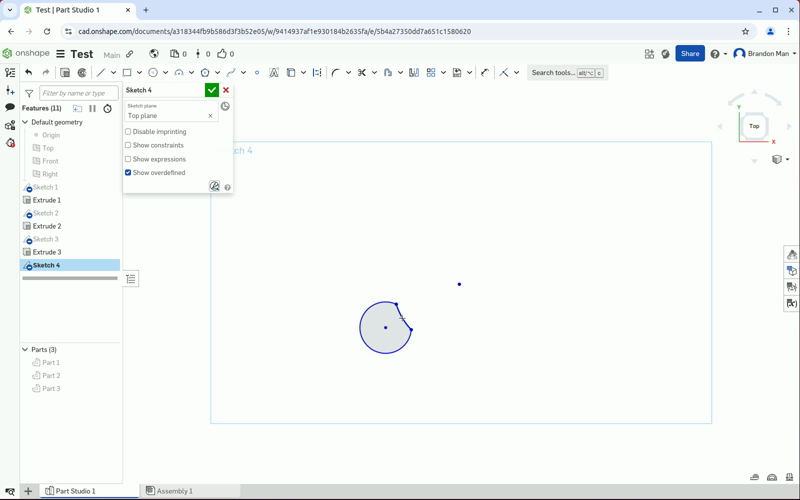
key_down(shift)
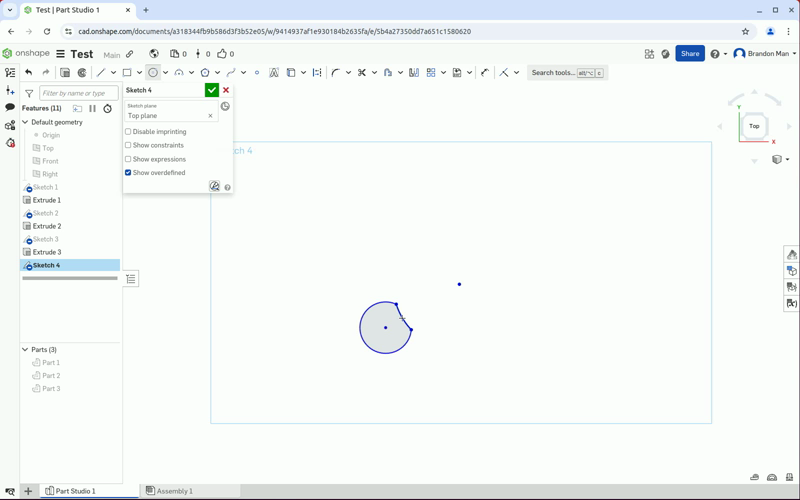
mouse_move(385, 327)
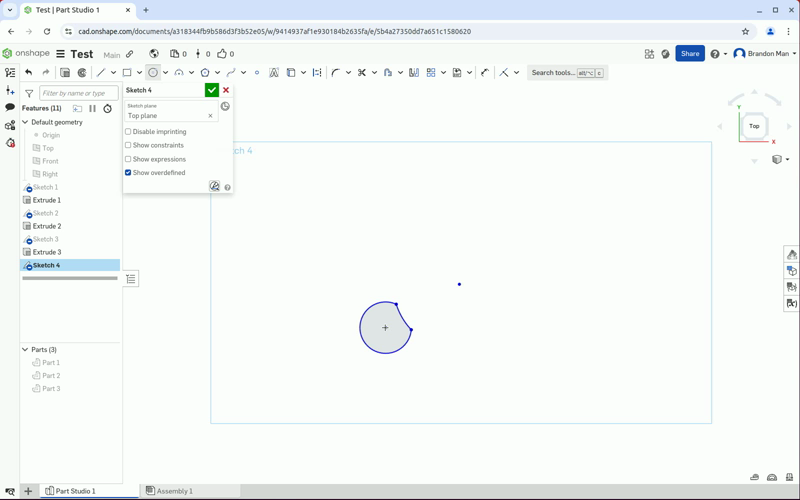
click(385, 327)
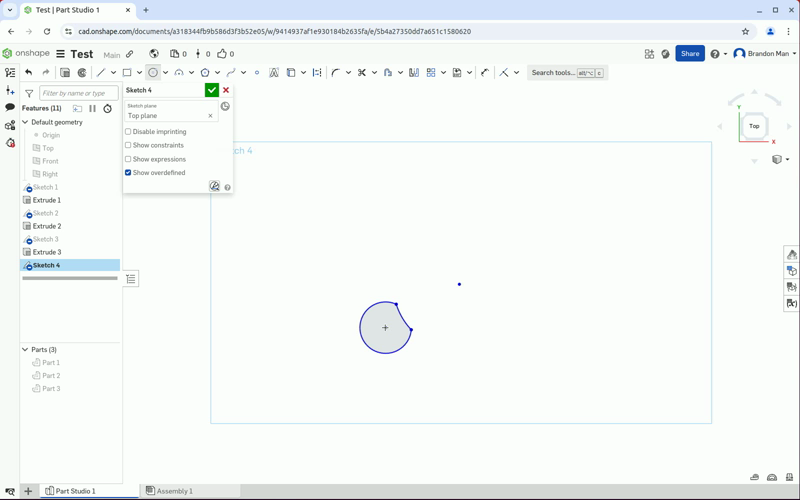
key_up(shift)
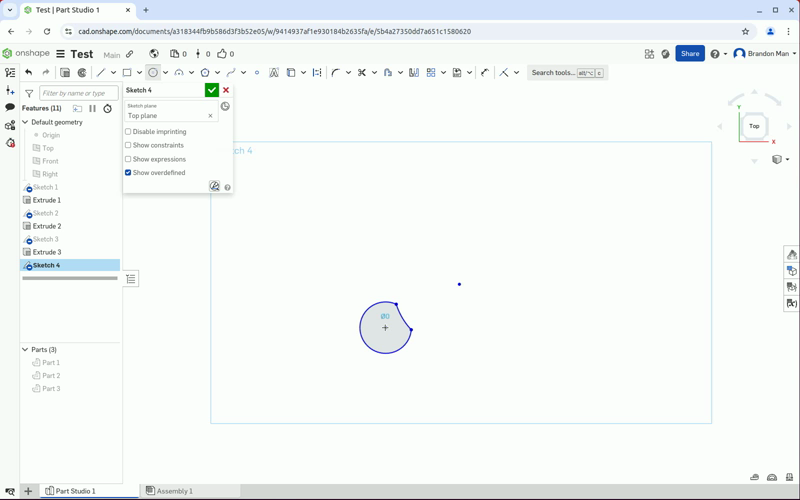
mouse_move(404, 327)
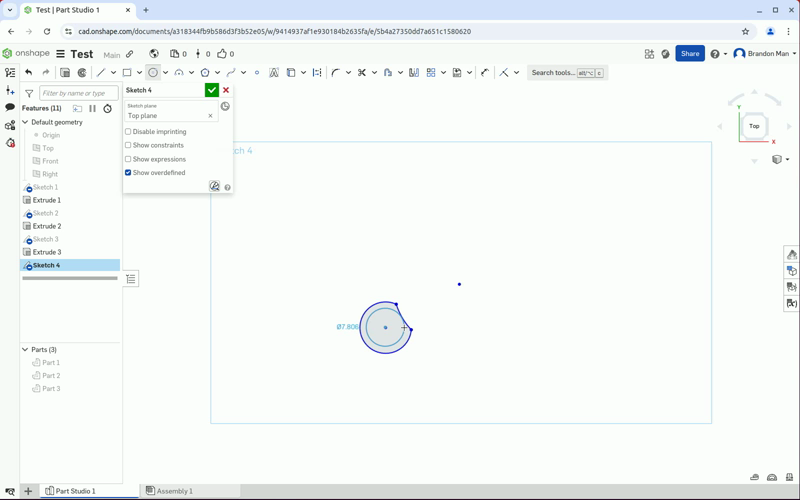
click(404, 327)
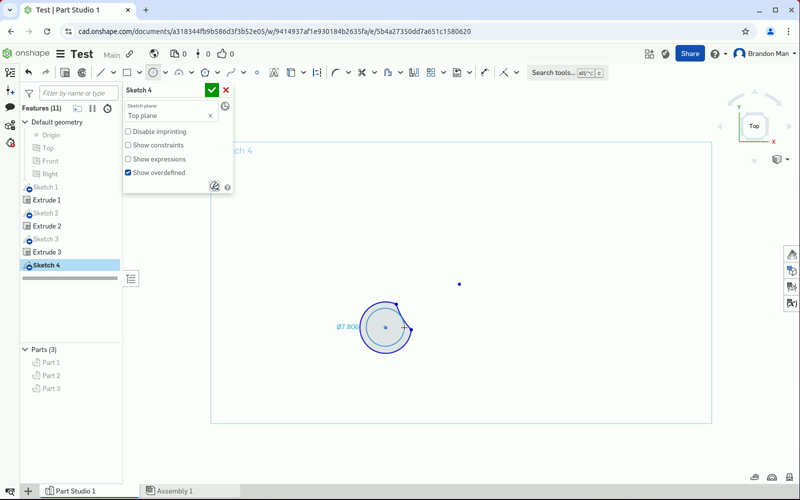
key(esc)
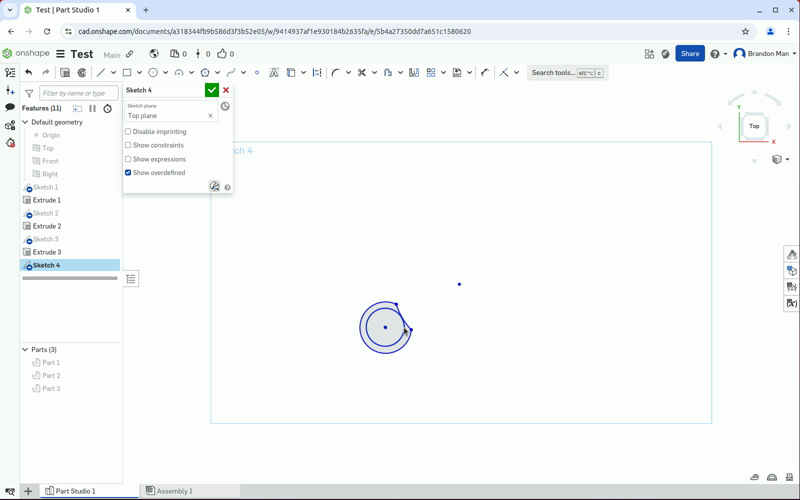
mouse_move(366, 334)
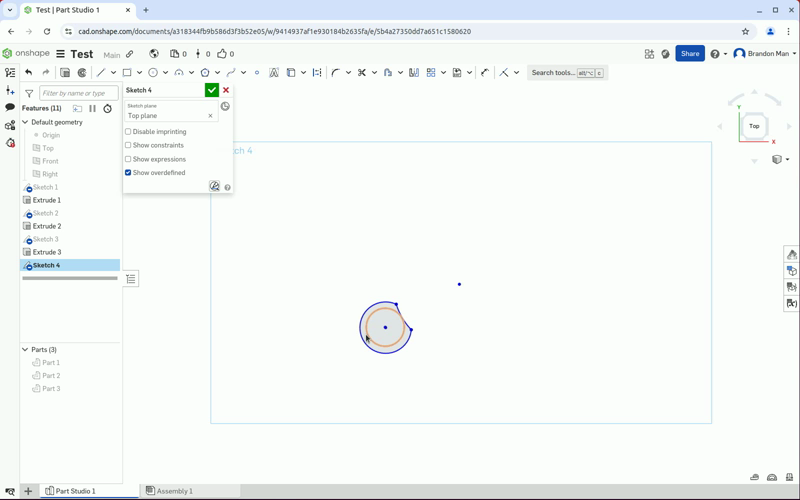
scroll(6)
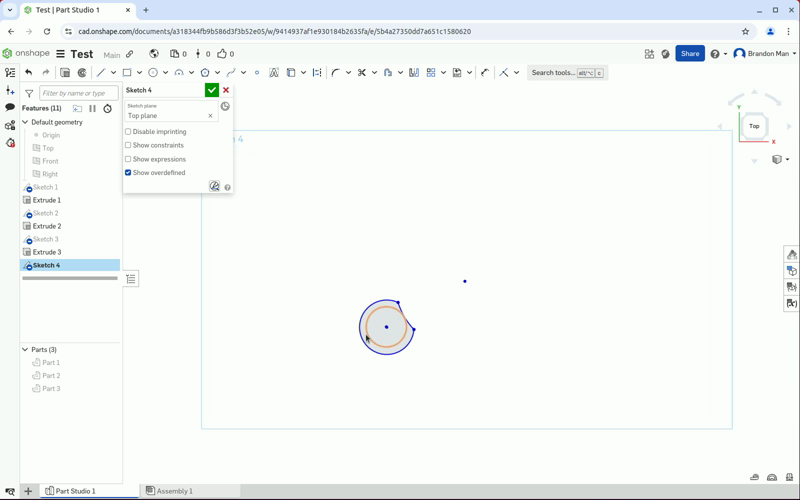
scroll(6)
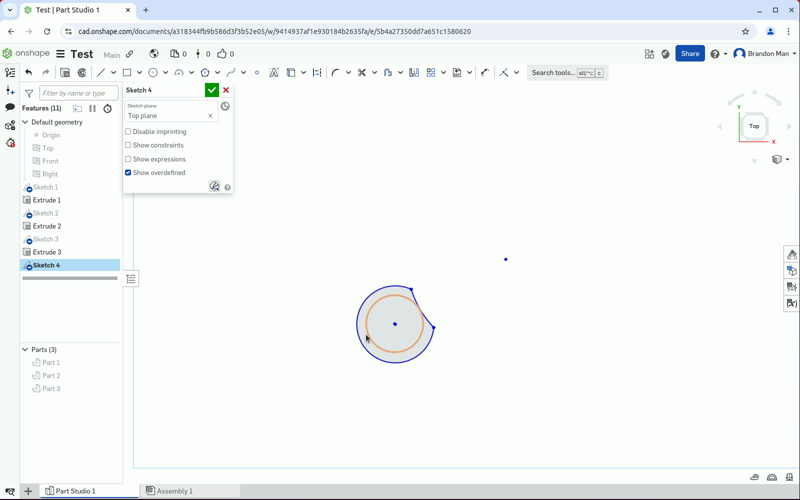
scroll(6)
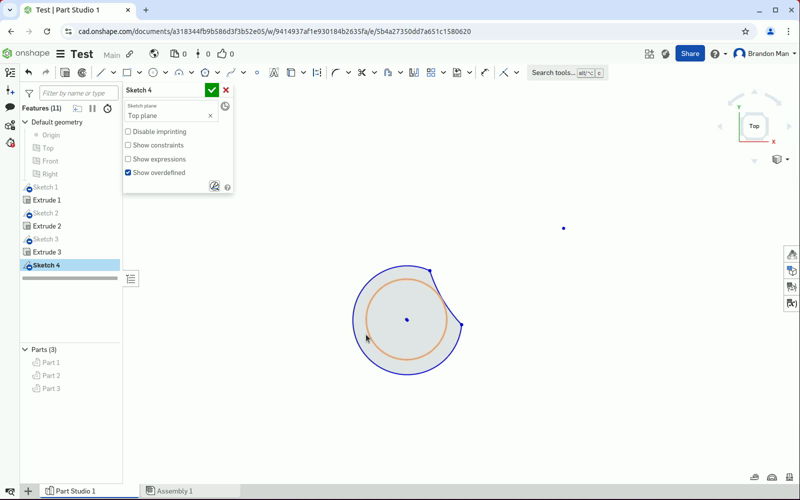
scroll(6)
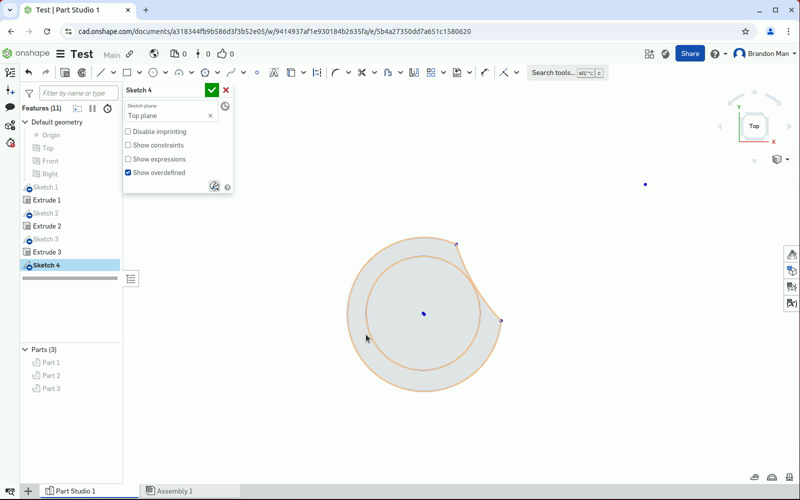
scroll(6)
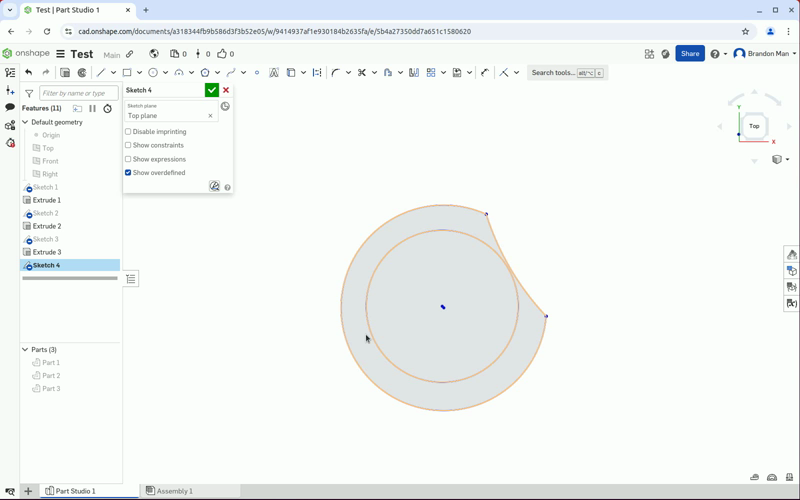
scroll(6)
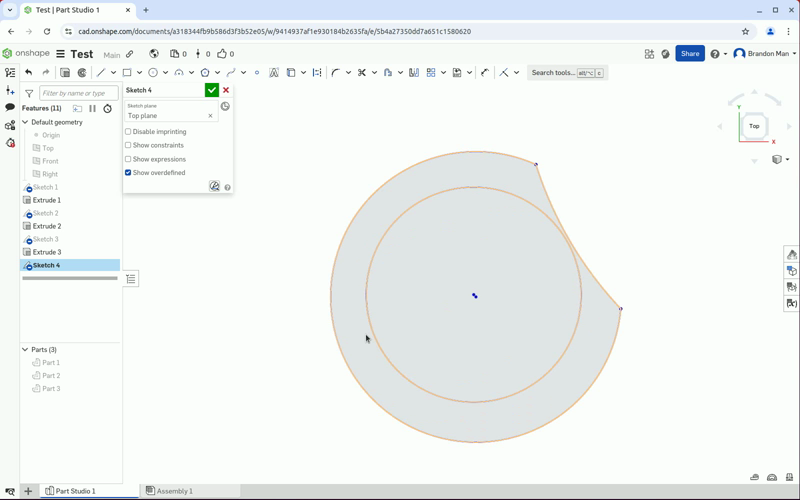
scroll(6)
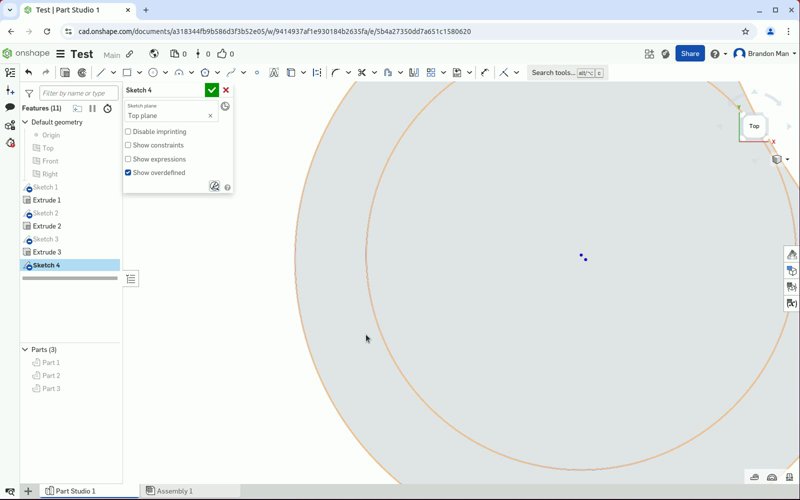
click(366, 334)
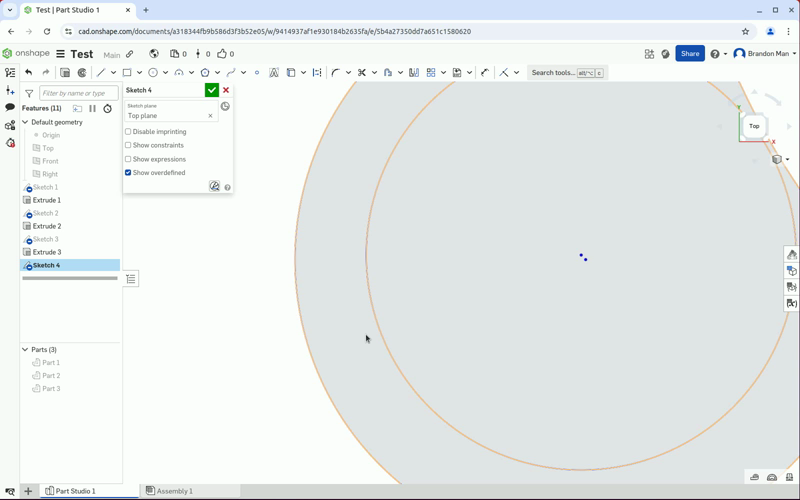
scroll(-6)
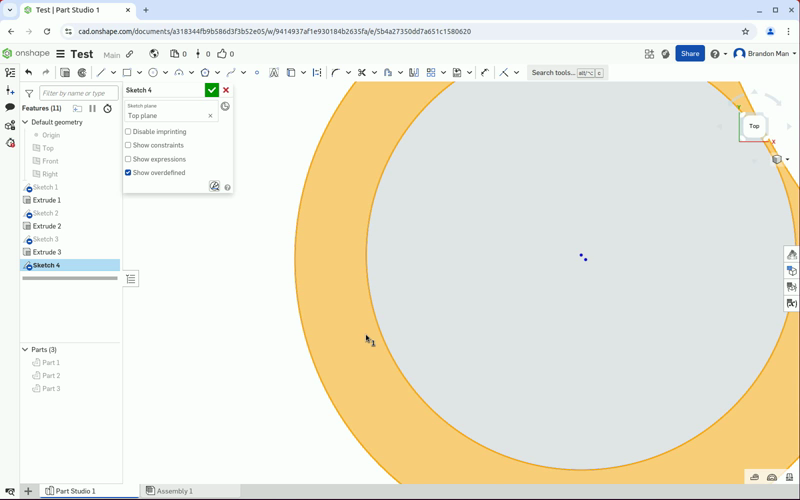
scroll(-6)
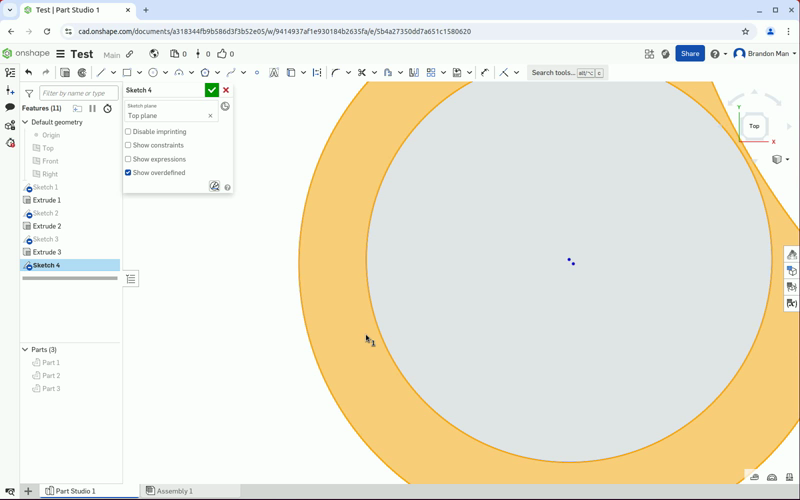
scroll(-6)
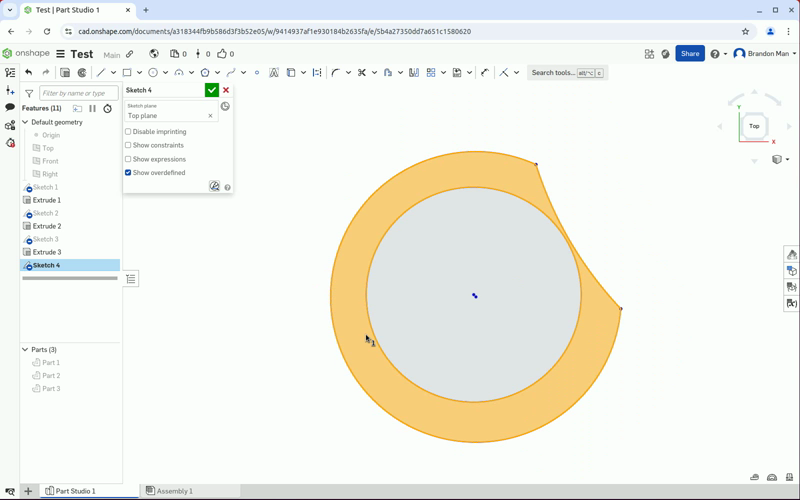
scroll(-6)
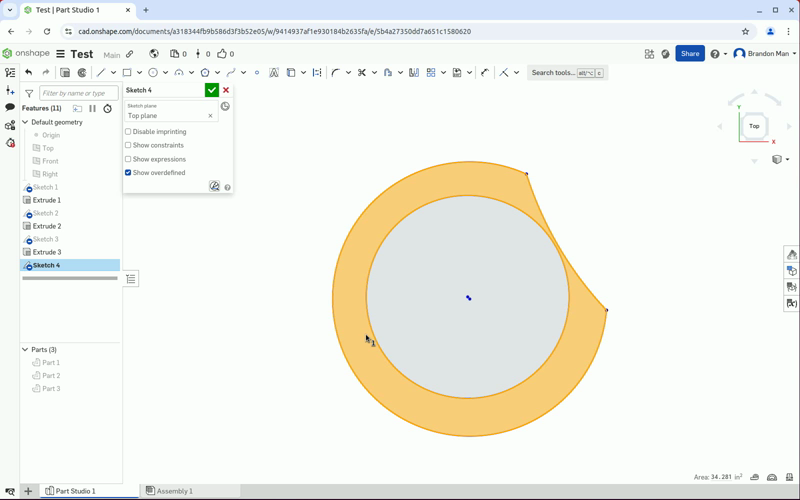
scroll(-6)
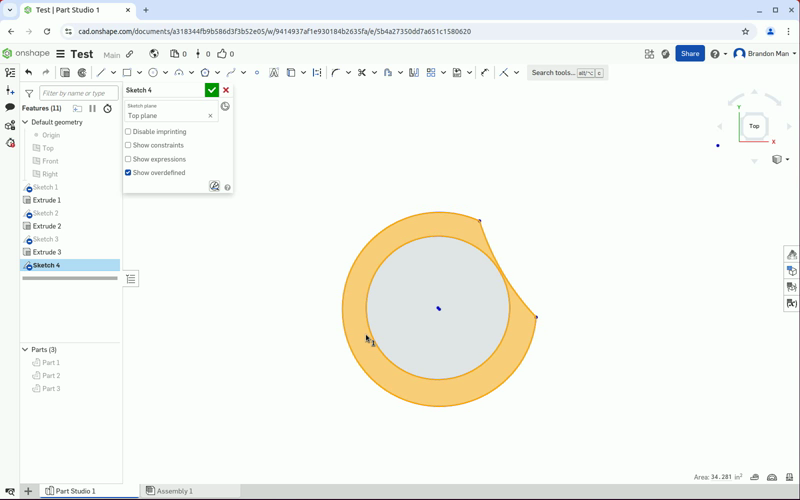
scroll(-6)
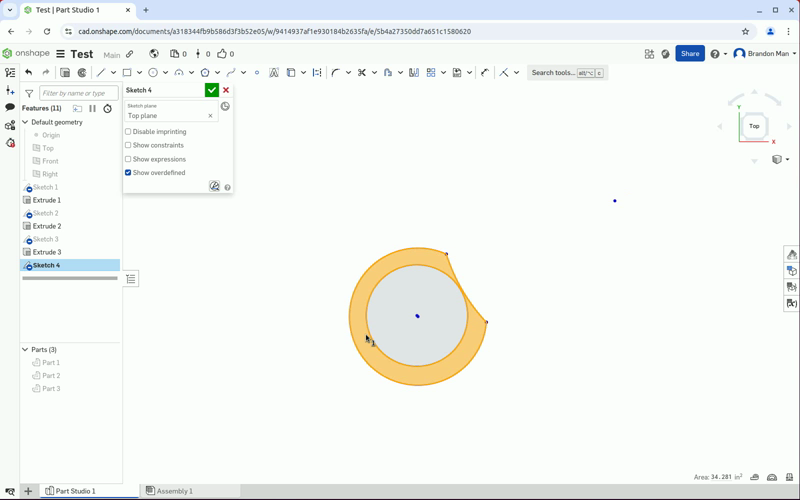
scroll(-6)
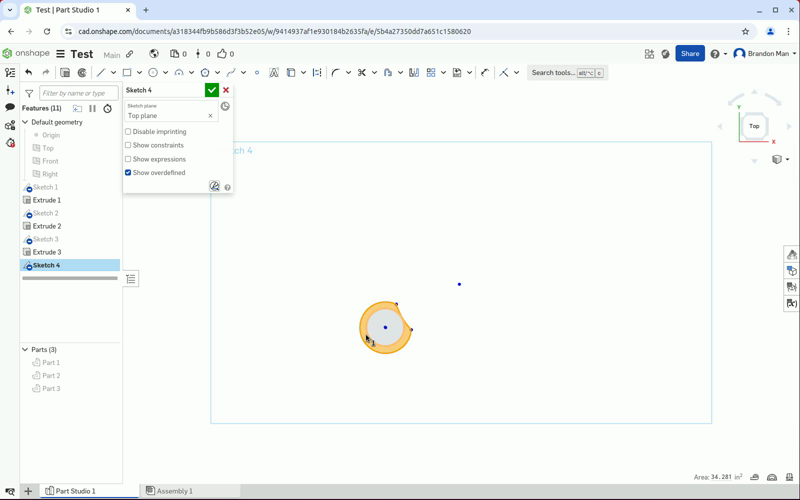
mouse_move(73, 352)
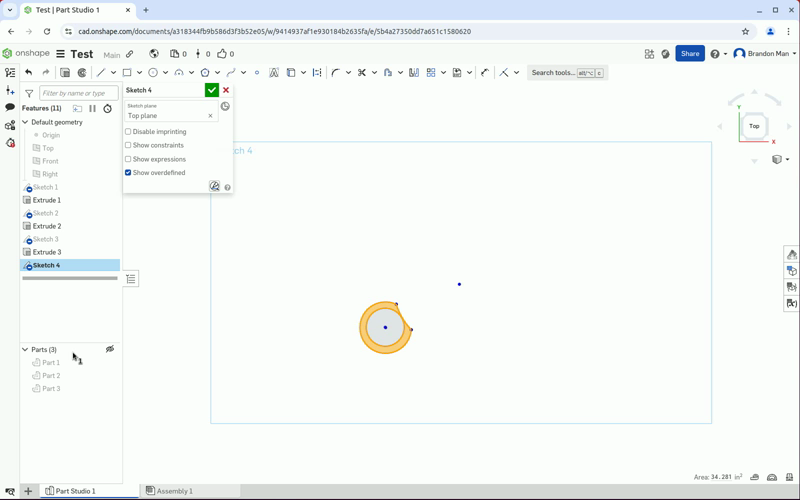
key(shift+y)
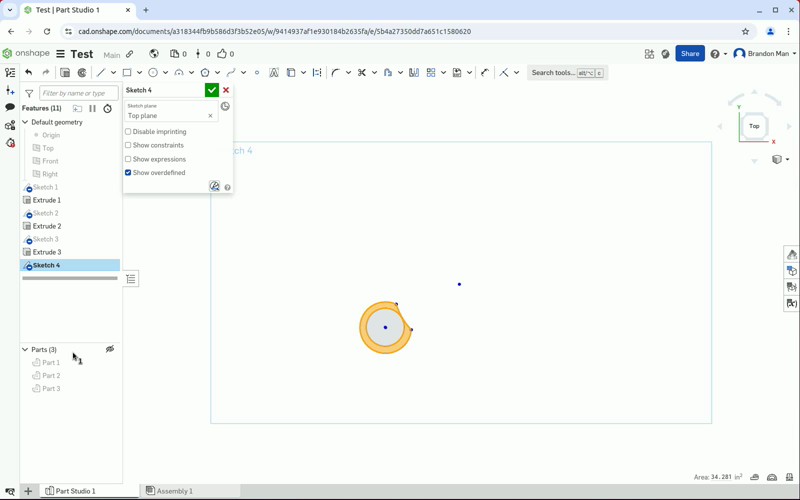
key(shift+e)
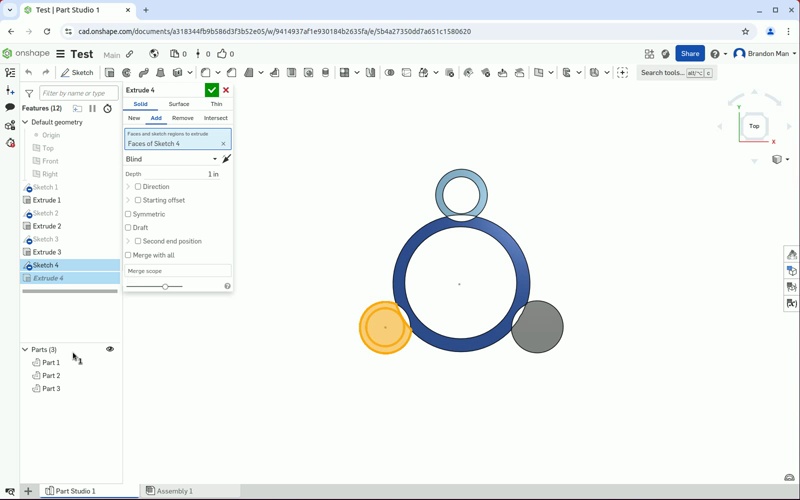
mouse_move(143, 106)
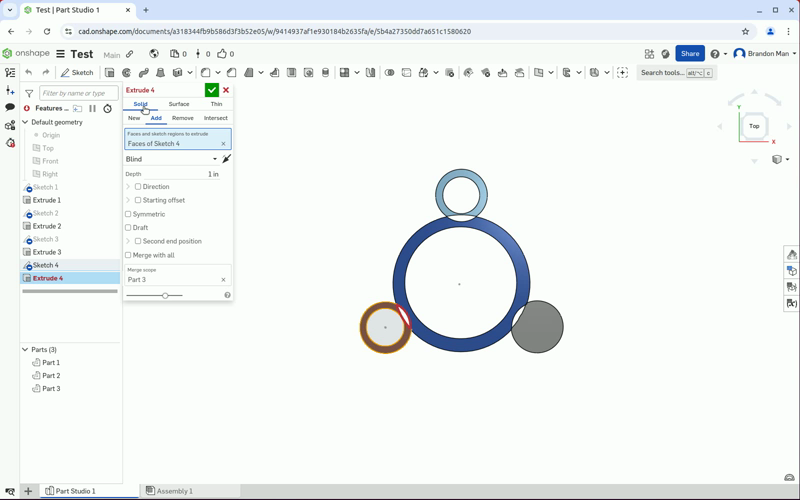
click(143, 106)
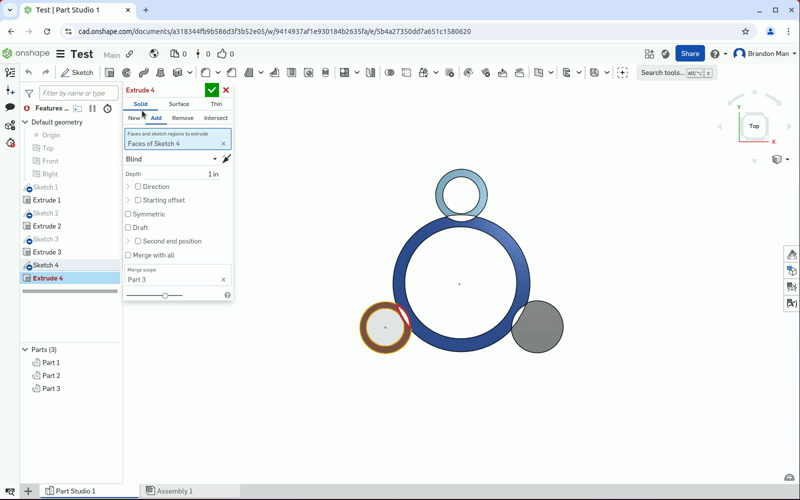
mouse_move(137, 120)
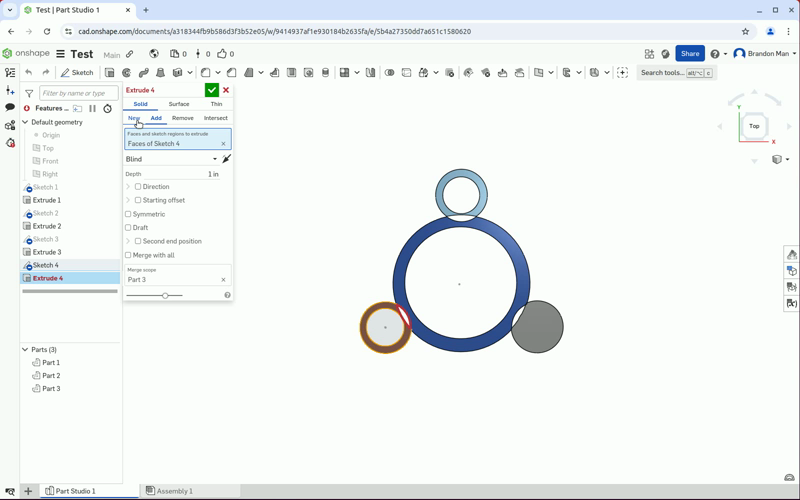
click(137, 120)
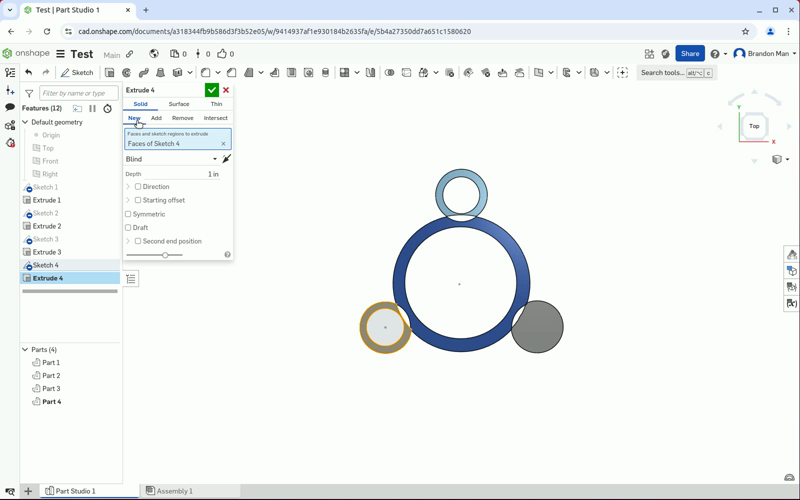
key(tab, 4)
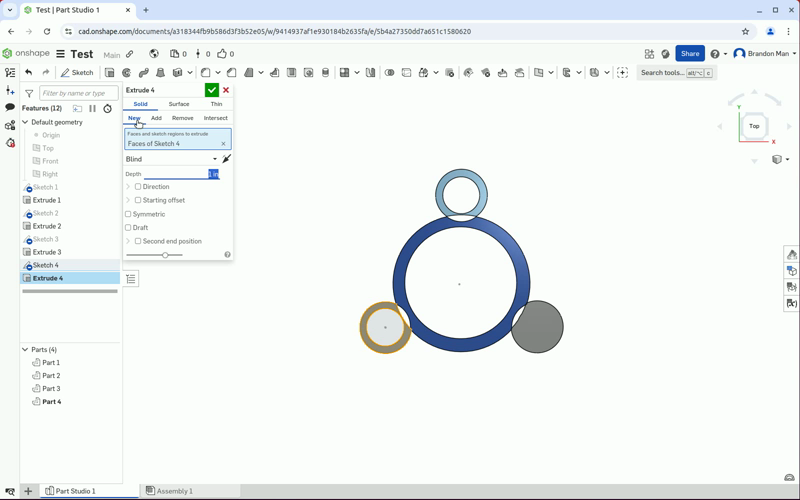
text(6.74)
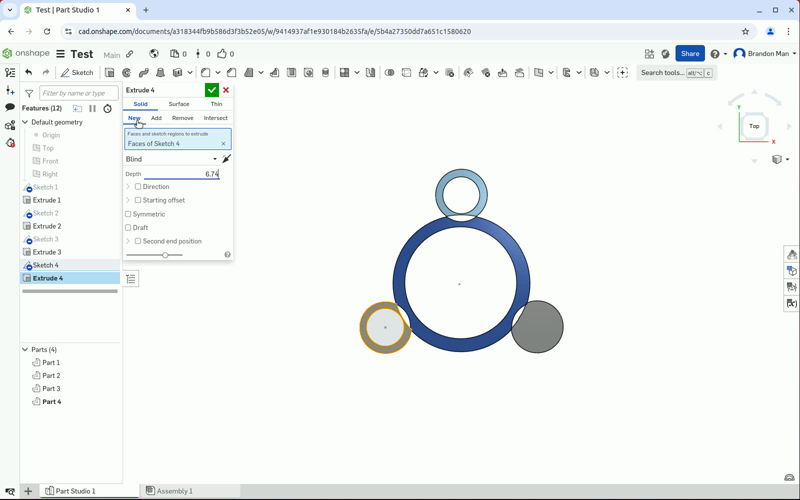
key(enter)
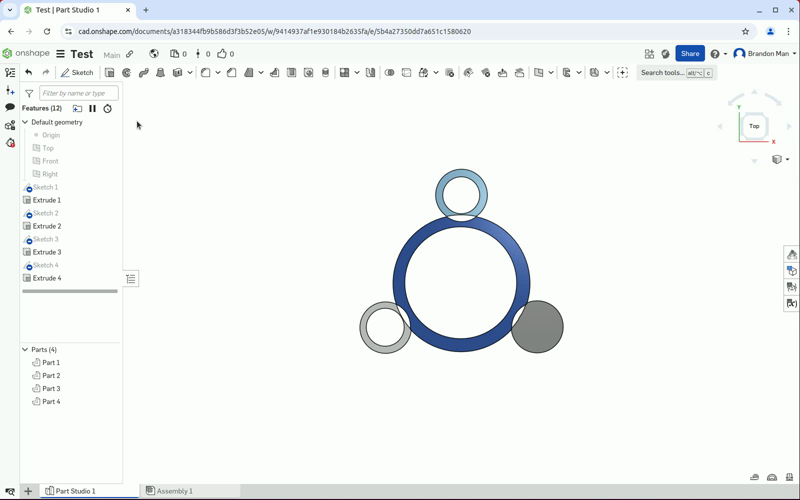
key(shift+h)
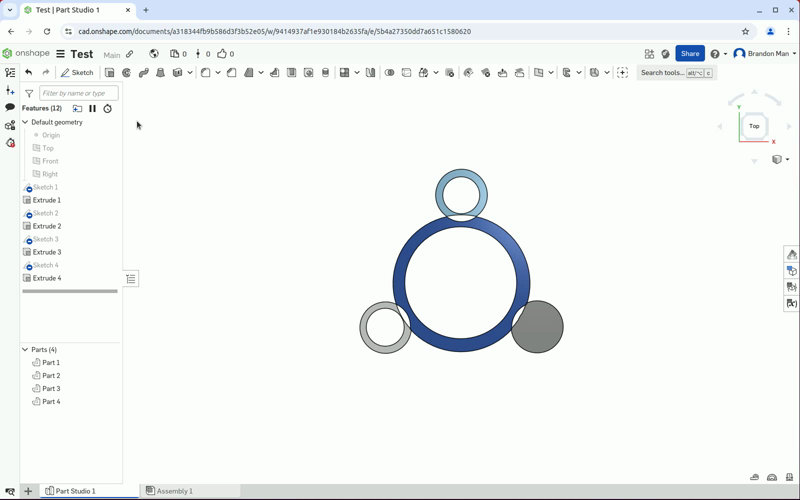
key(shift+h)
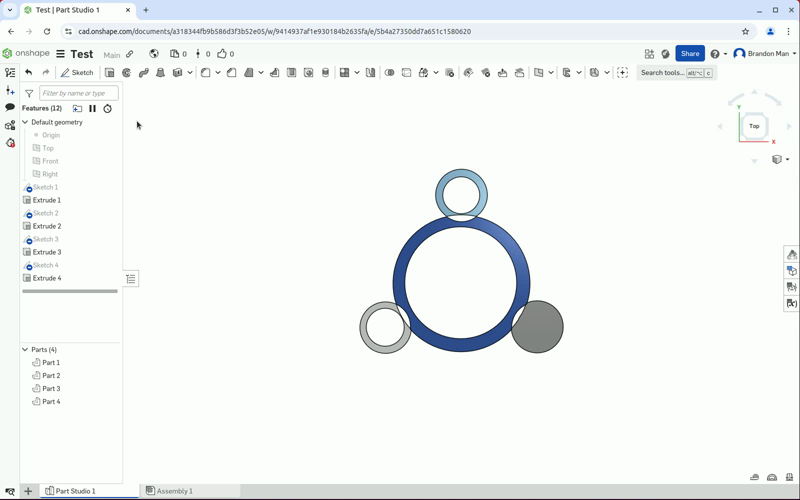
mouse_move(73, 189)
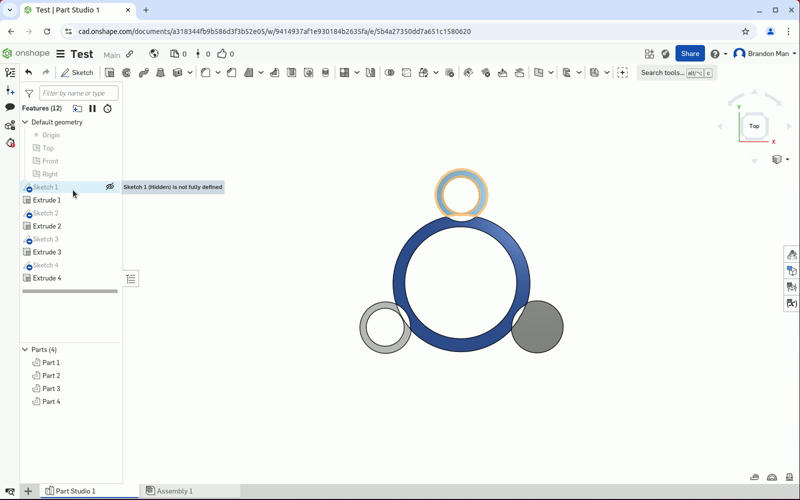
click(73, 189)
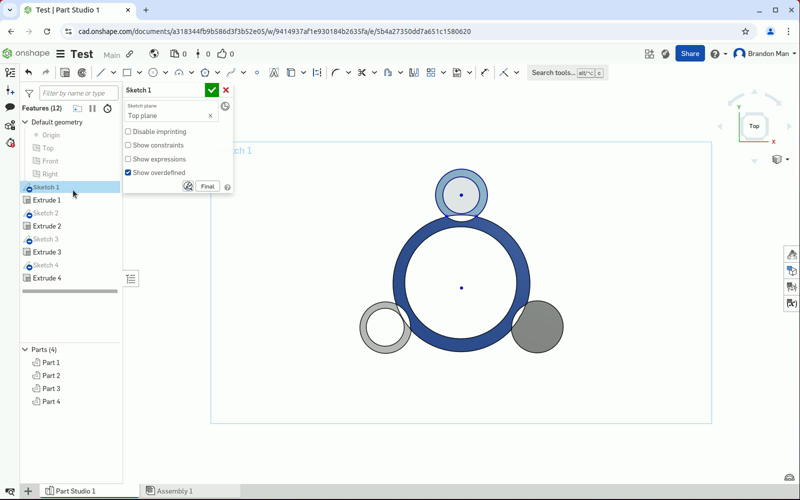
mouse_move(229, 92)
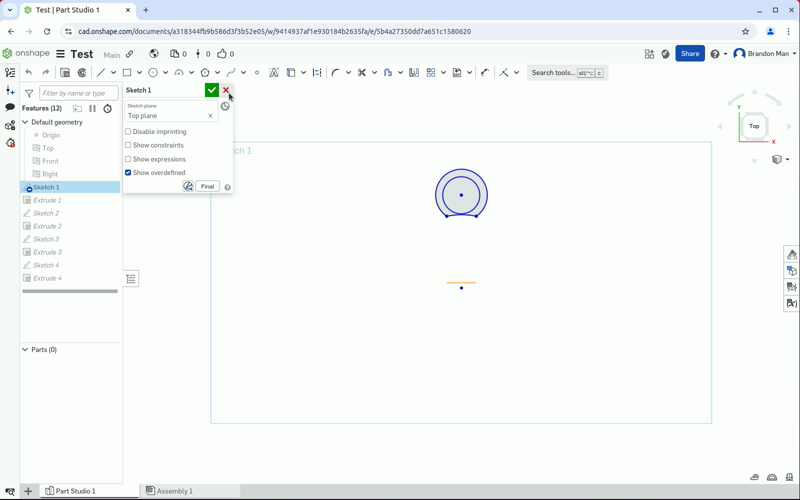
click(229, 92)
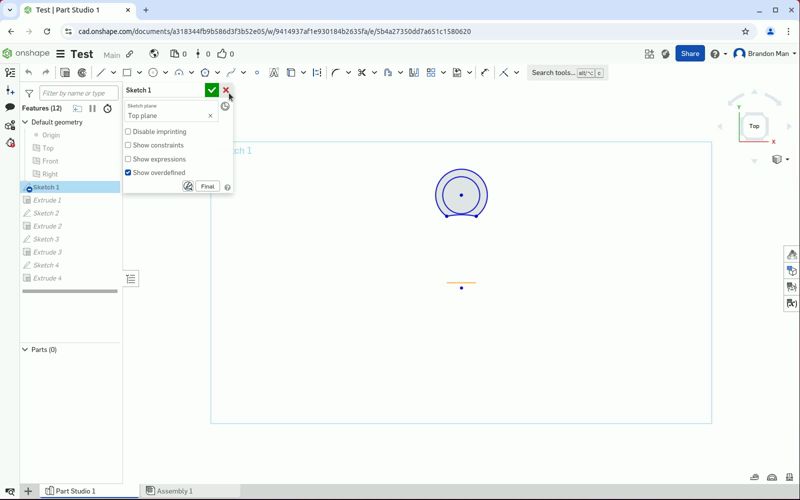
key(shift+s)
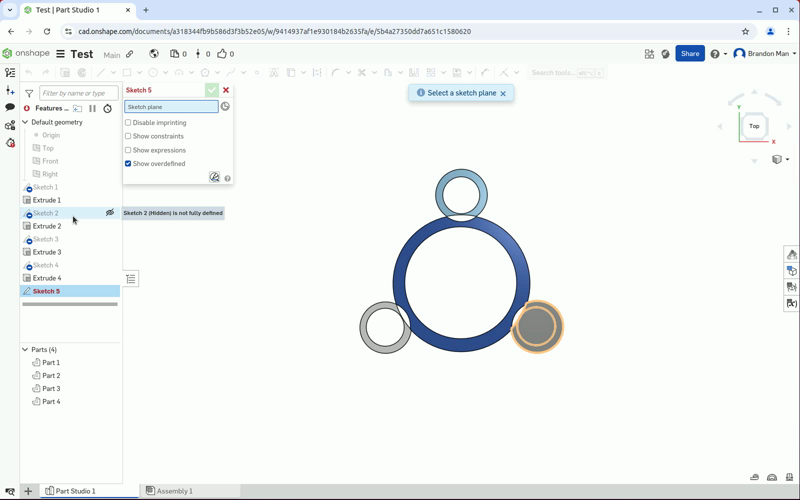
scroll(3)
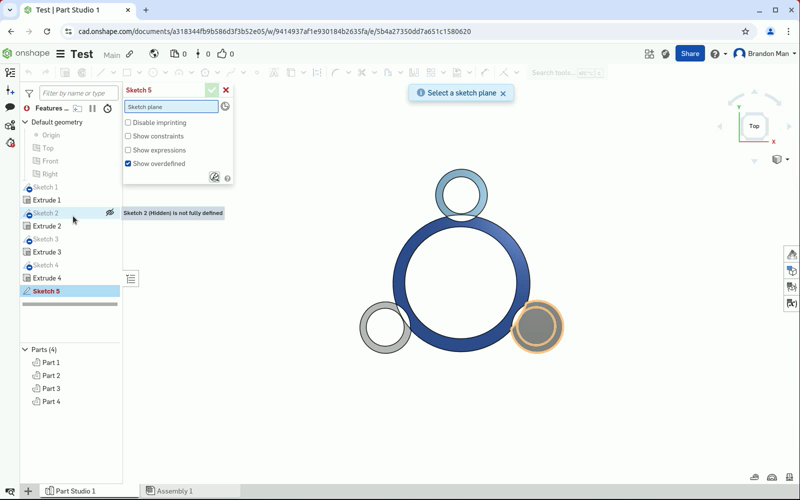
mouse_move(73, 150)
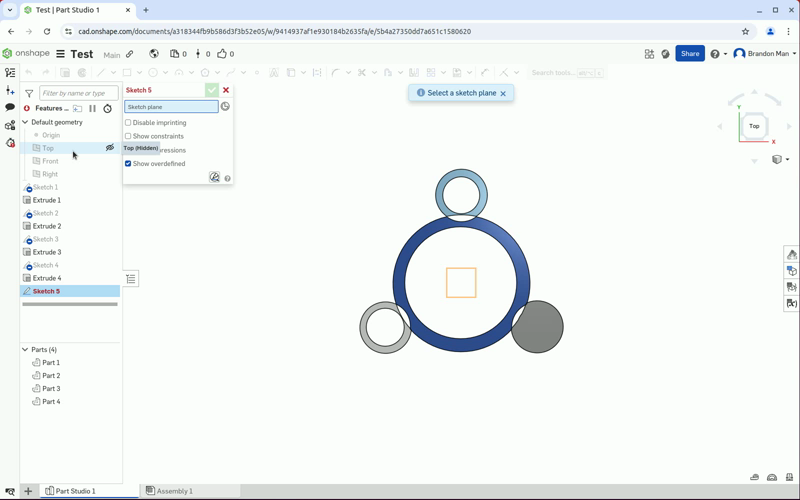
click(73, 150)
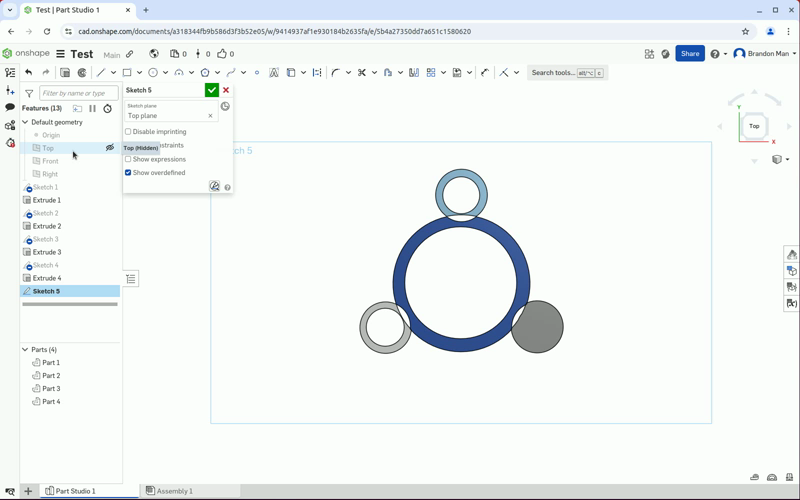
mouse_move(73, 352)
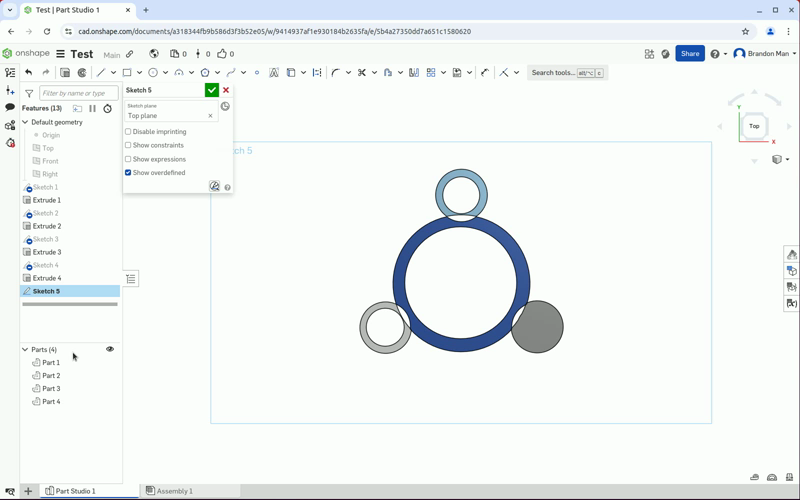
key(y)
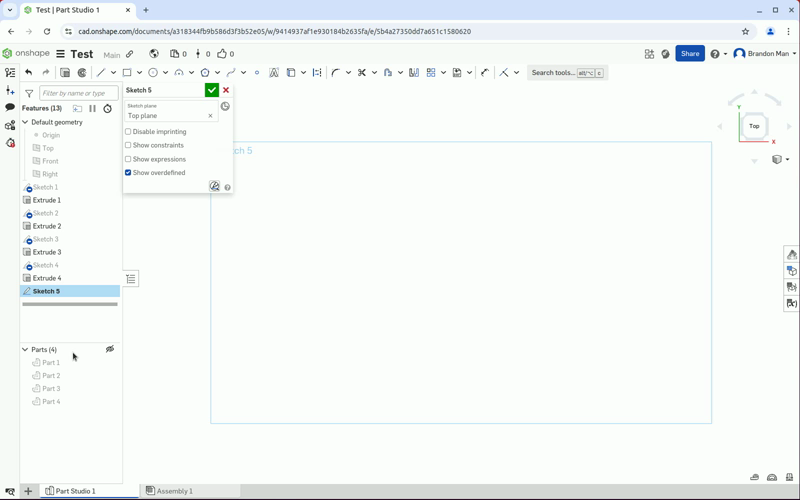
key(a)
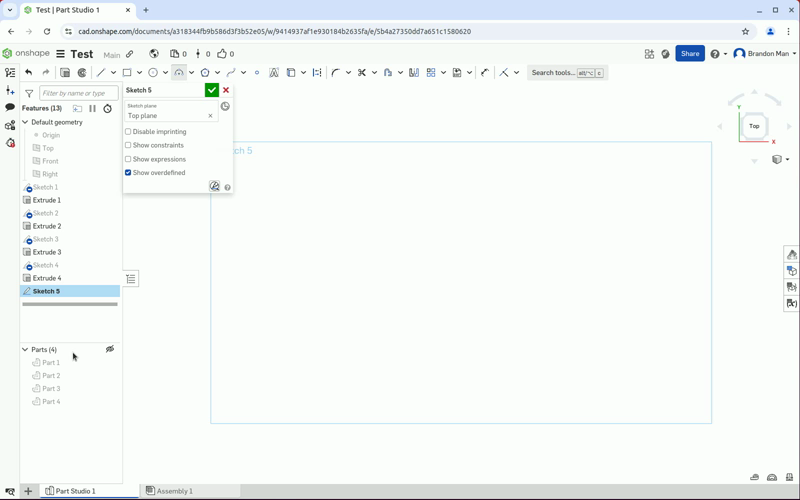
key_down(shift)
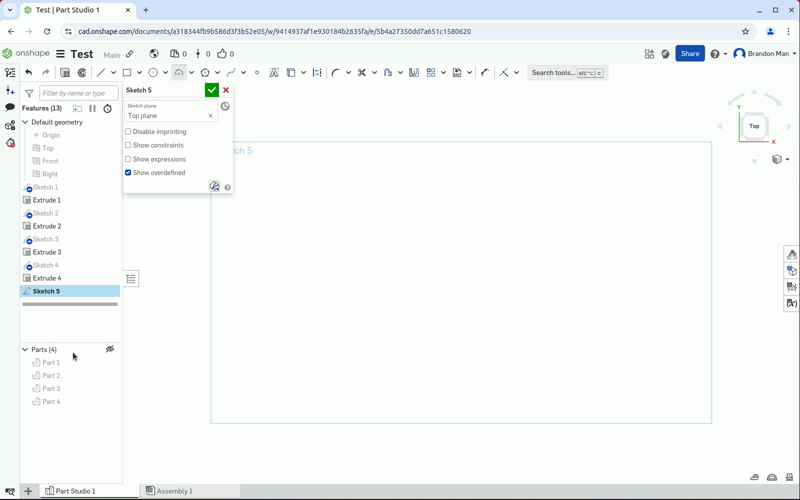
mouse_move(511, 328)
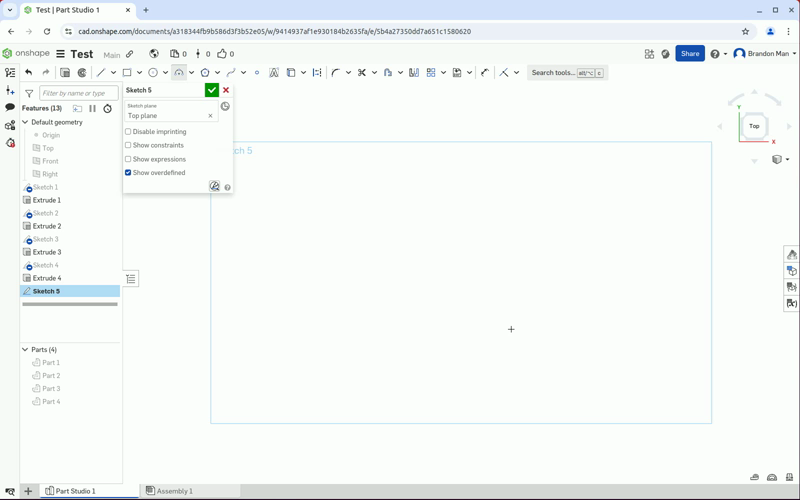
click(511, 328)
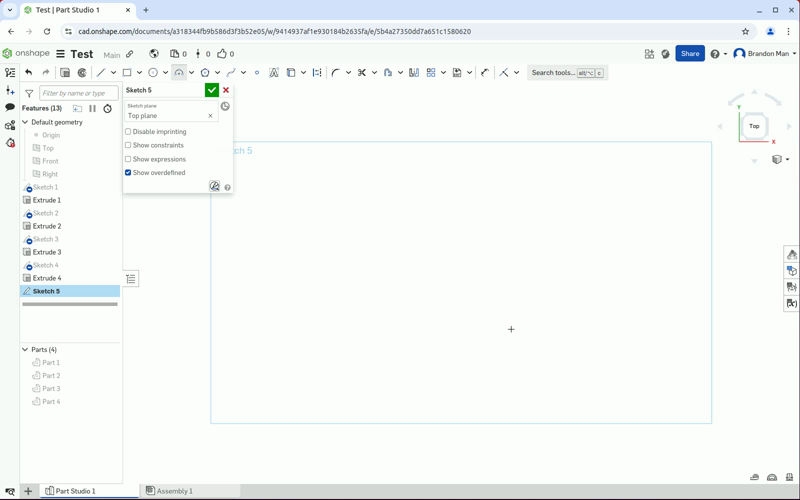
key_up(shift)
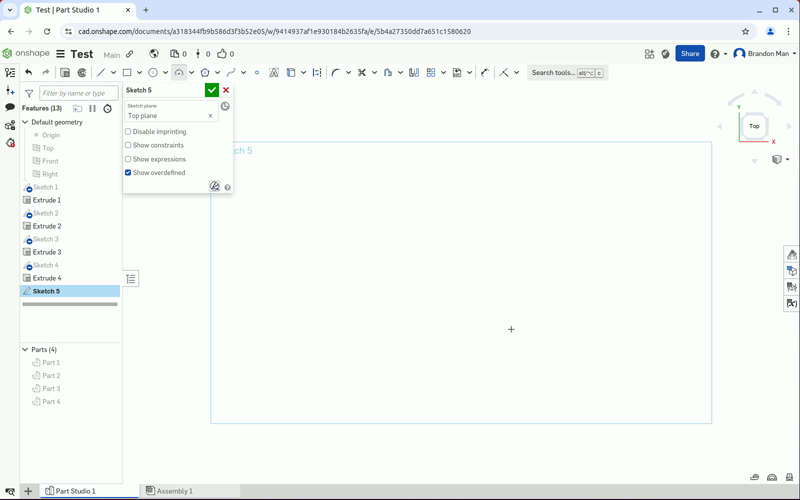
key_down(shift)
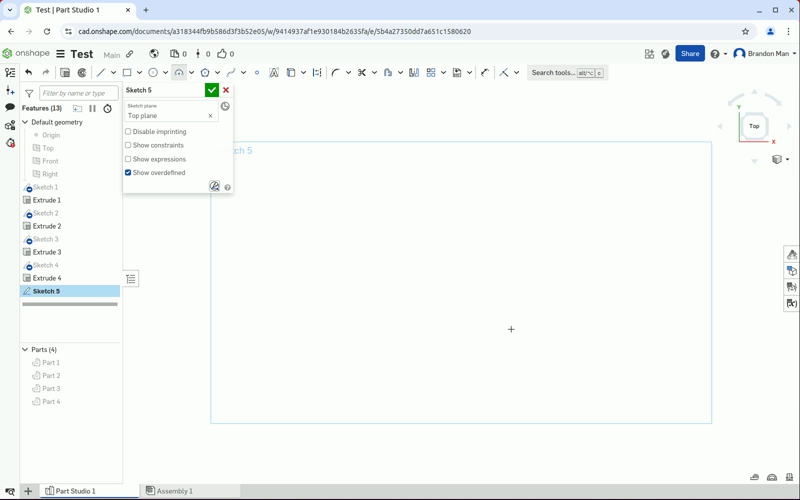
mouse_move(526, 302)
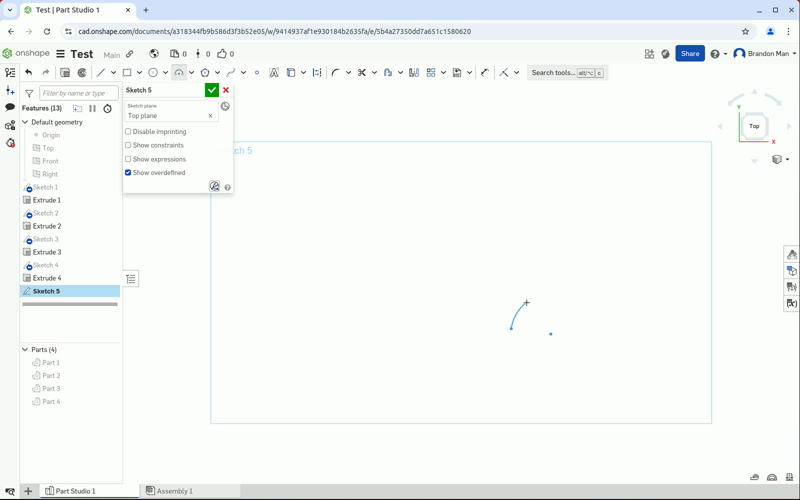
click(526, 302)
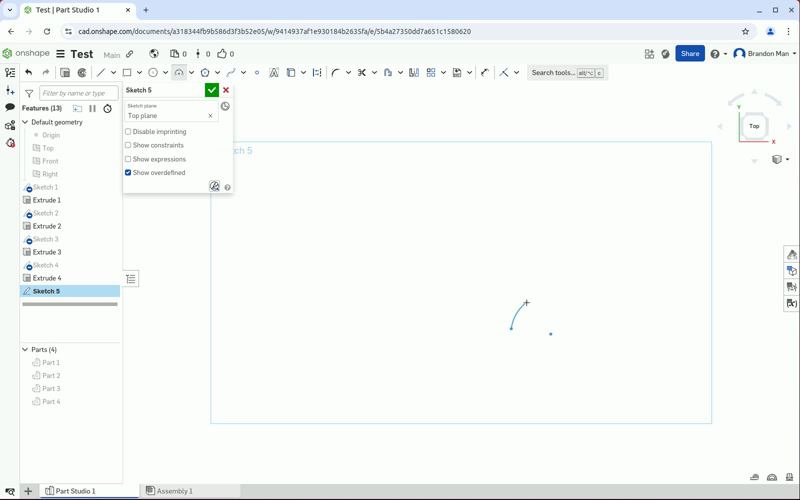
mouse_move(520, 316)
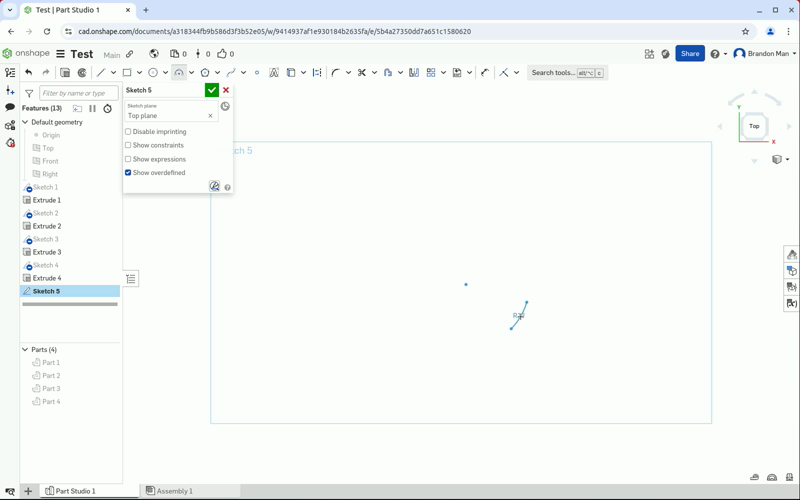
click(520, 316)
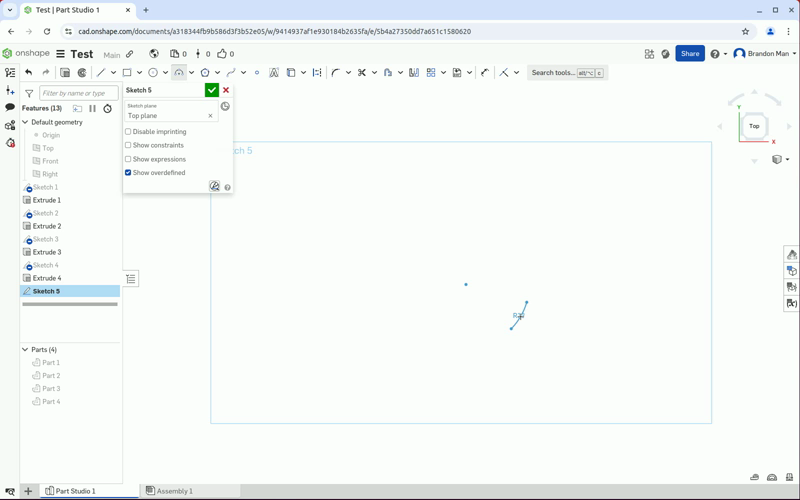
key_up(shift)
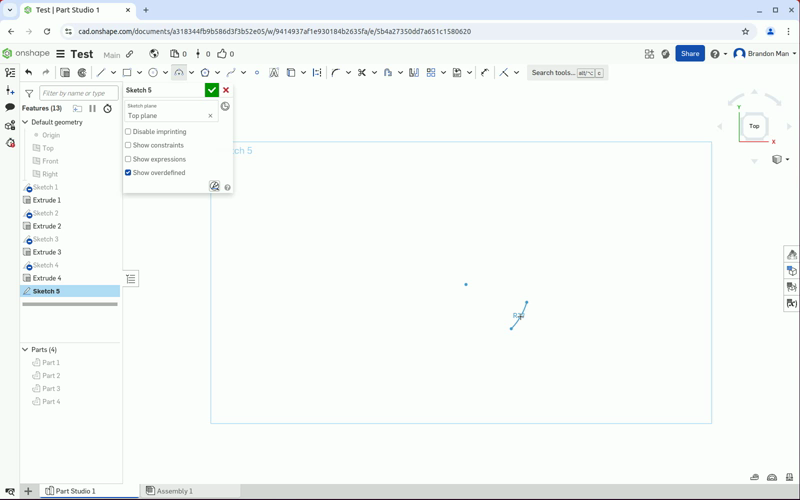
mouse_move(526, 302)
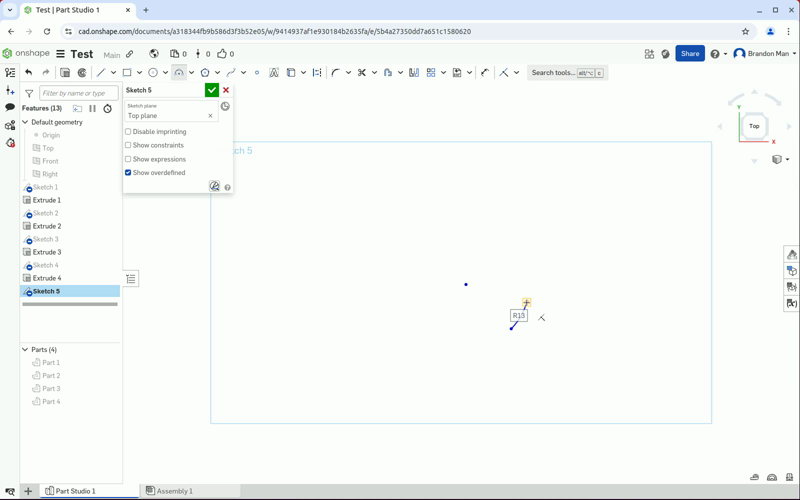
click(526, 302)
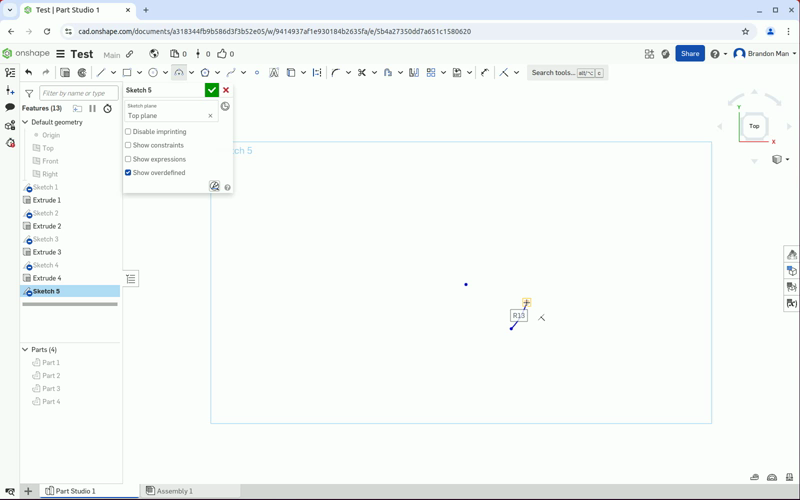
mouse_move(511, 328)
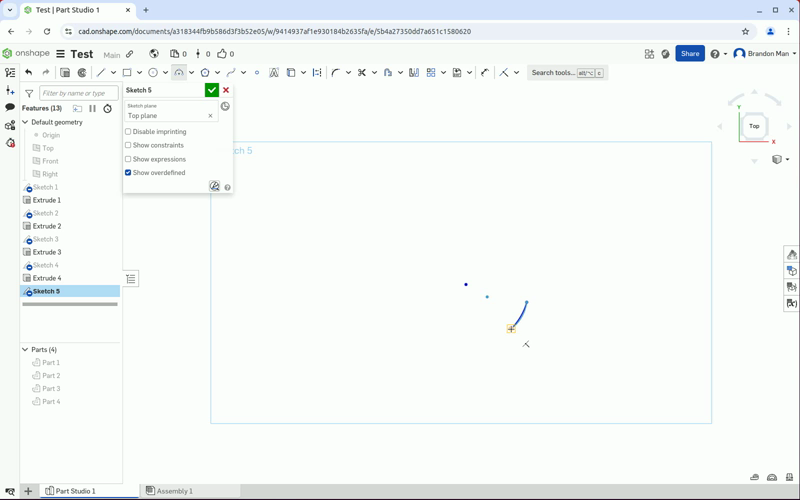
click(511, 328)
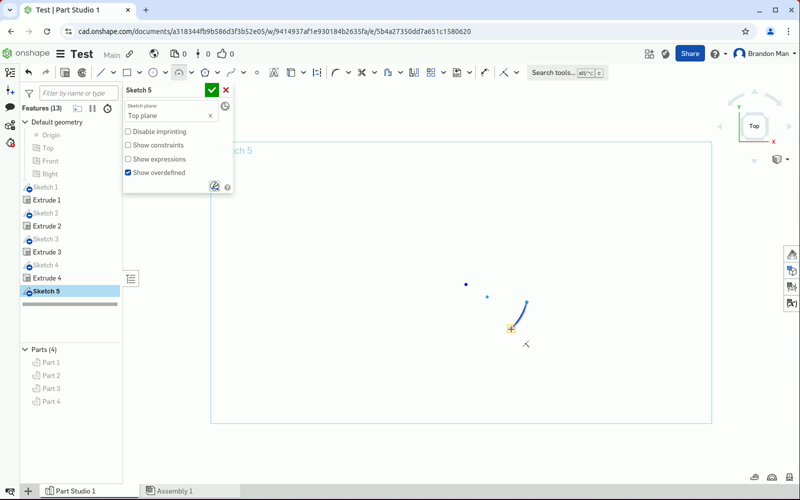
key_down(shift)
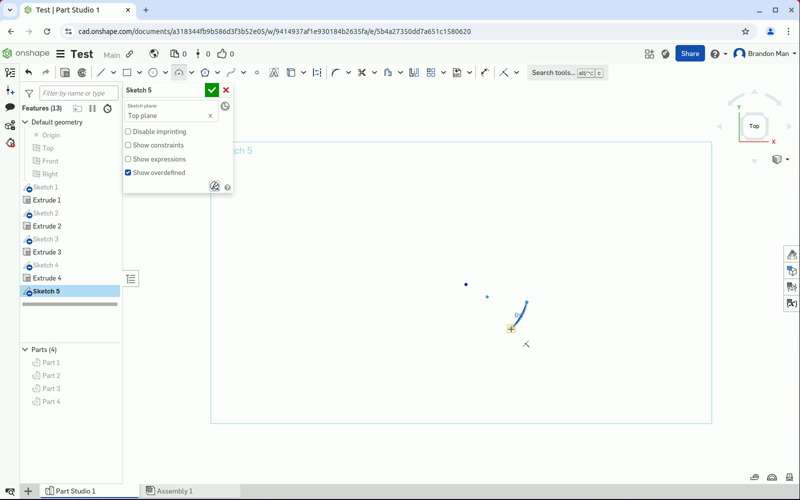
mouse_move(514, 312)
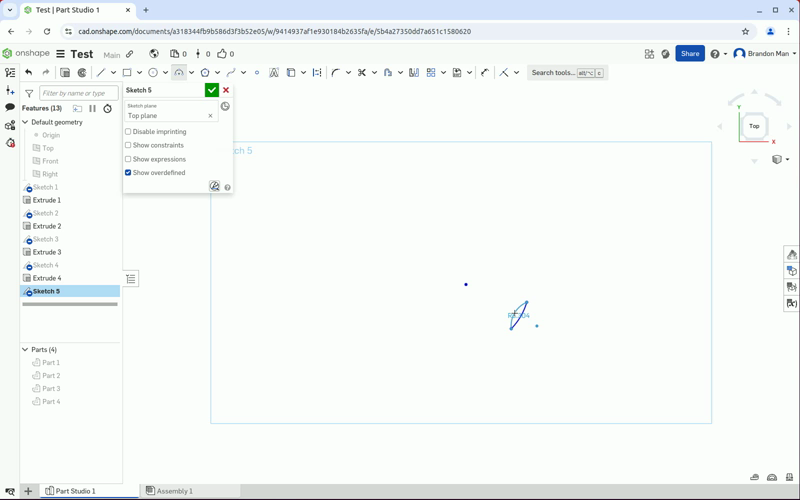
click(514, 312)
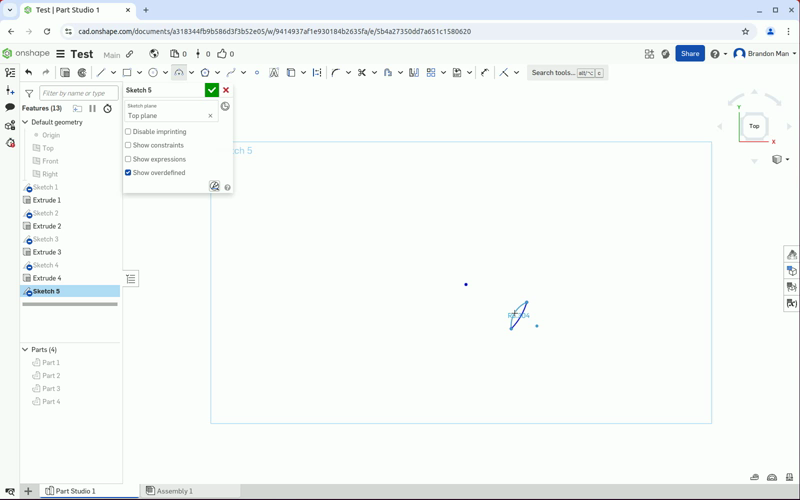
key_up(shift)
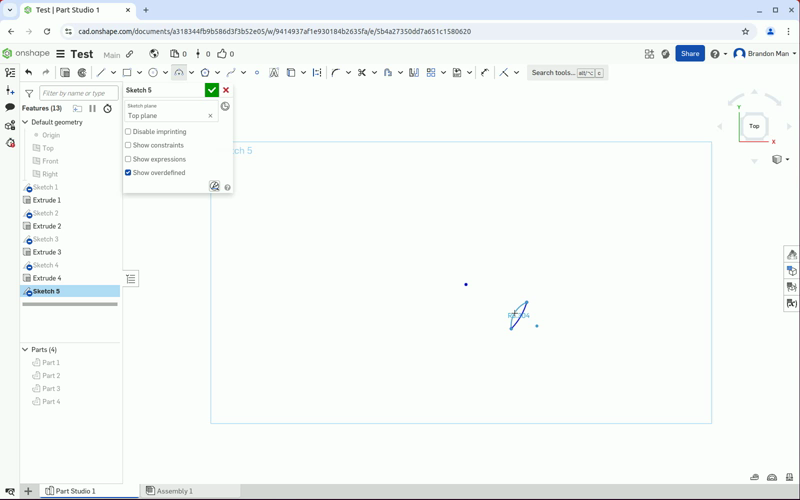
key(esc)
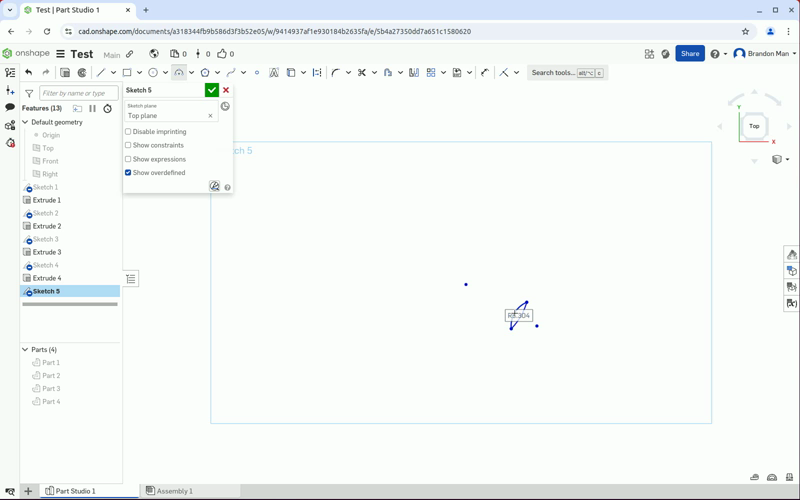
mouse_move(523, 309)
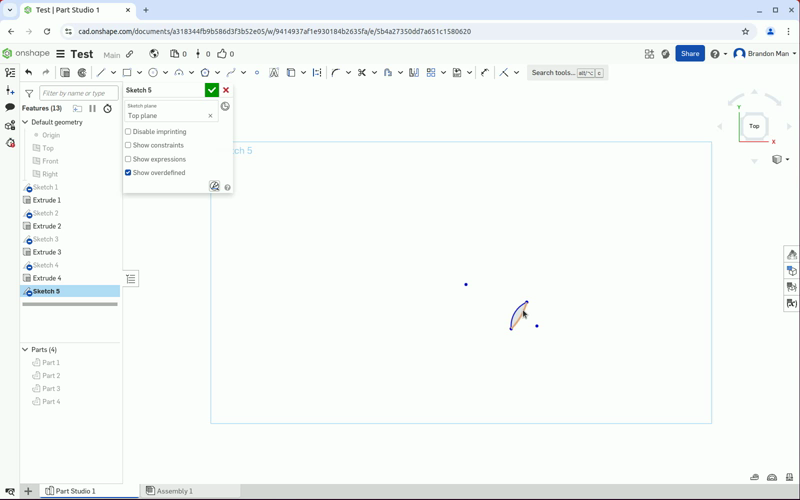
scroll(6)
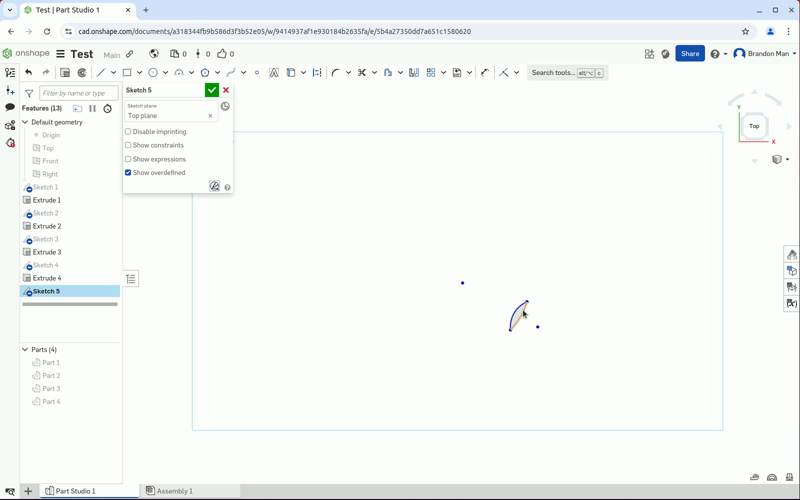
scroll(6)
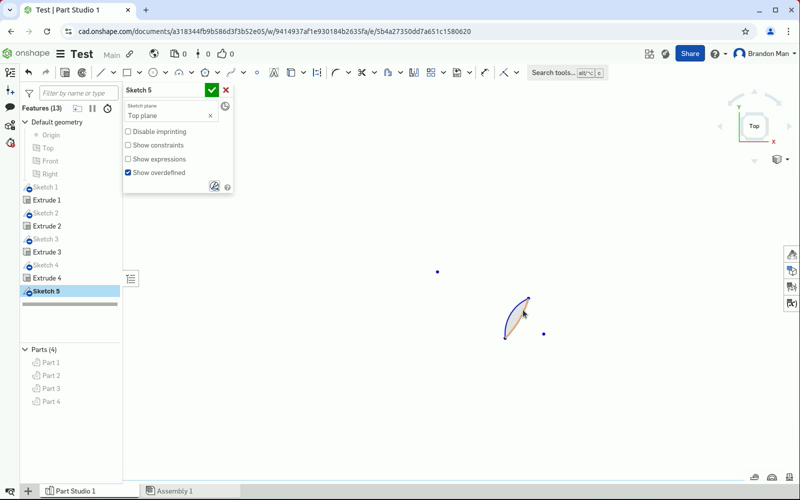
scroll(6)
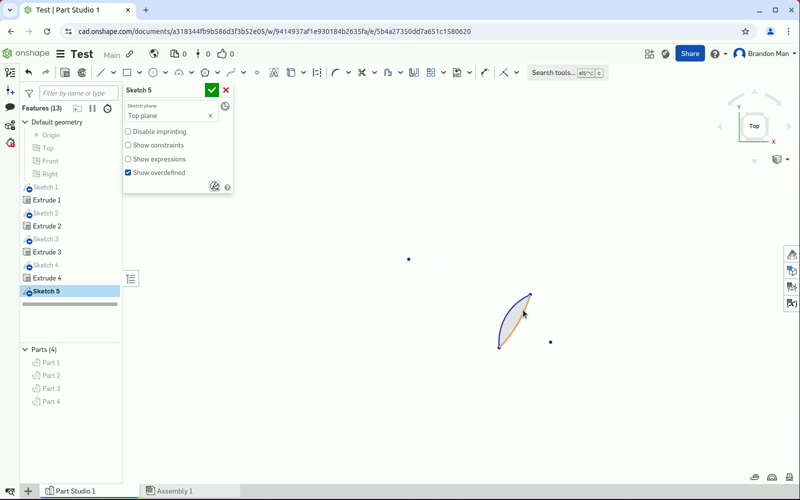
scroll(6)
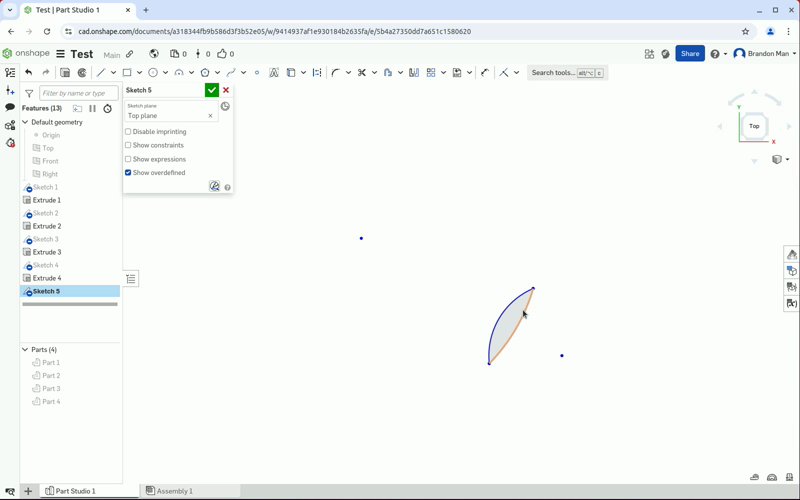
scroll(6)
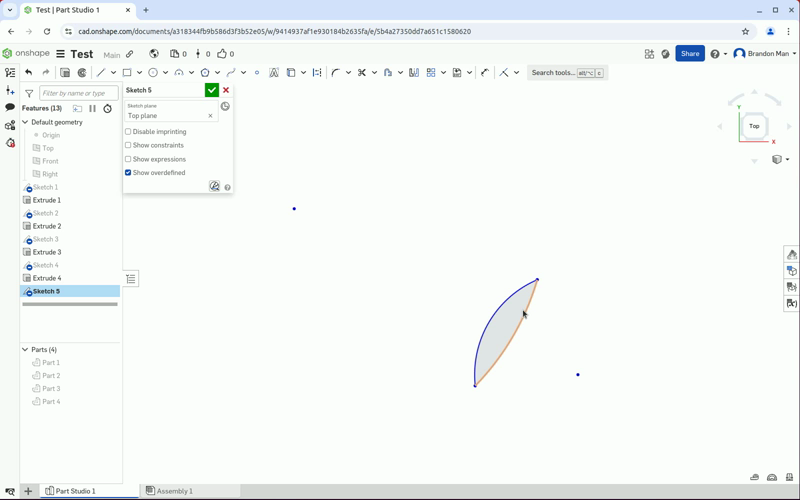
scroll(6)
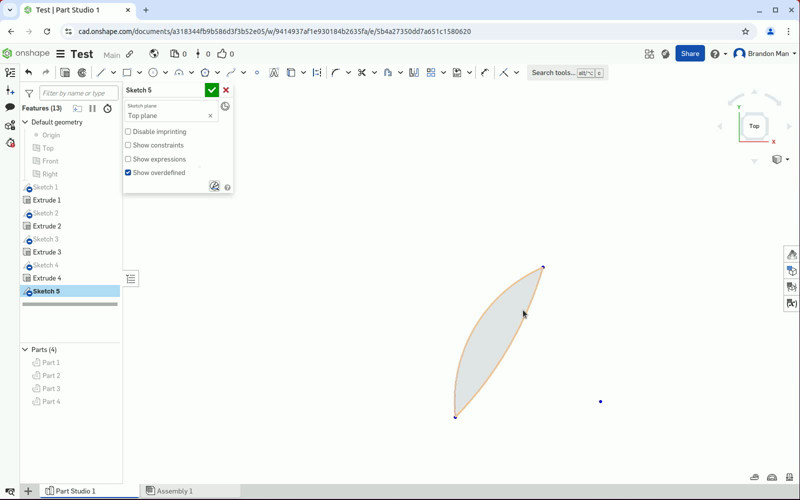
scroll(6)
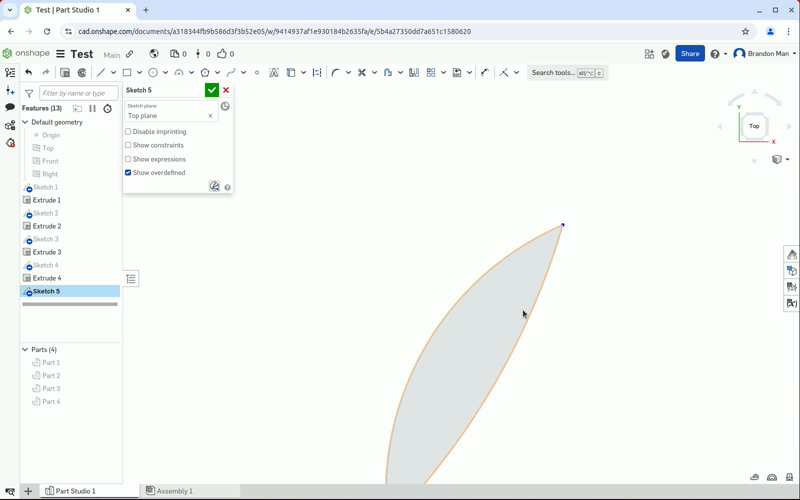
click(523, 309)
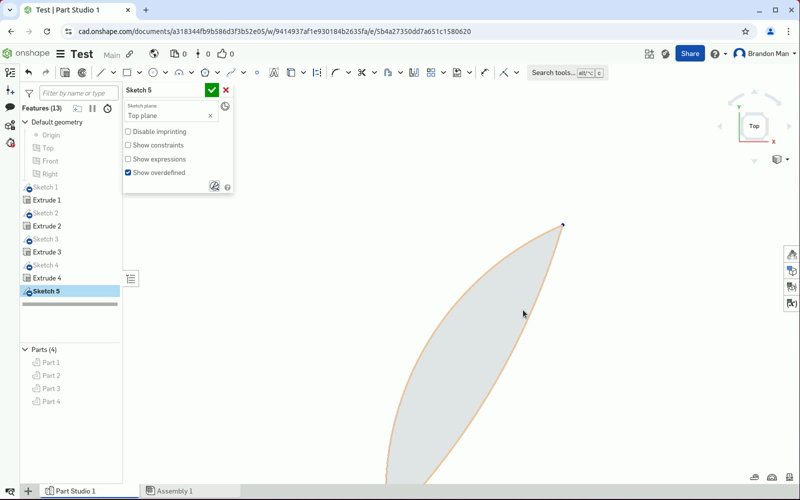
scroll(-6)
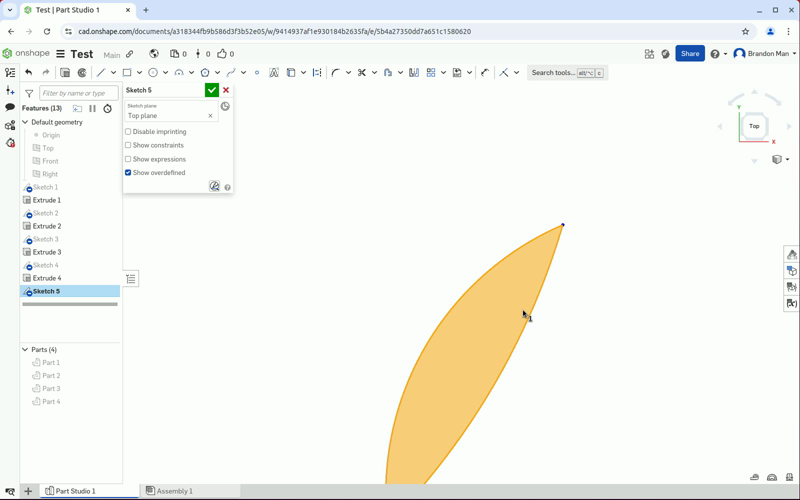
scroll(-6)
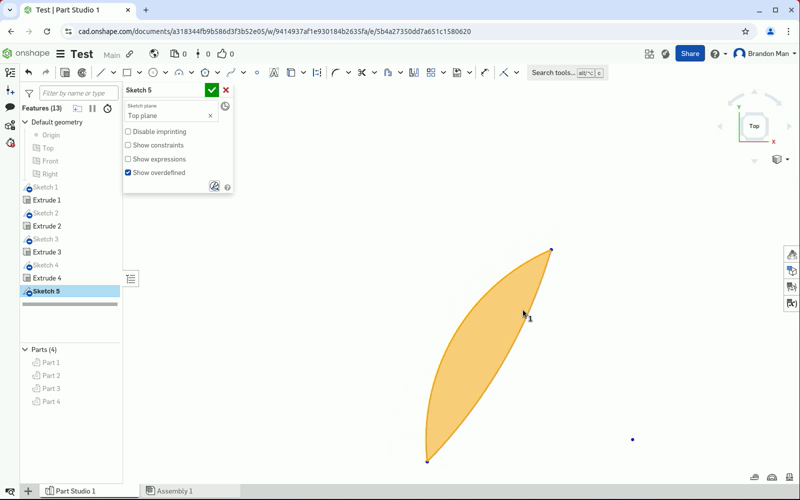
scroll(-6)
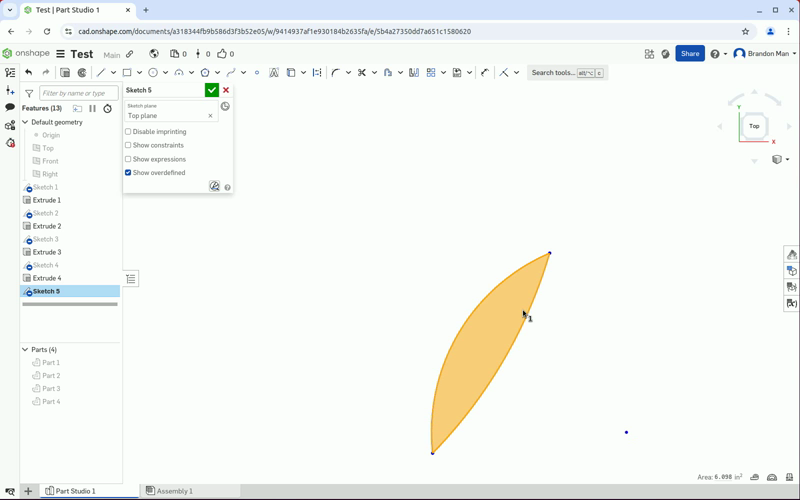
scroll(-6)
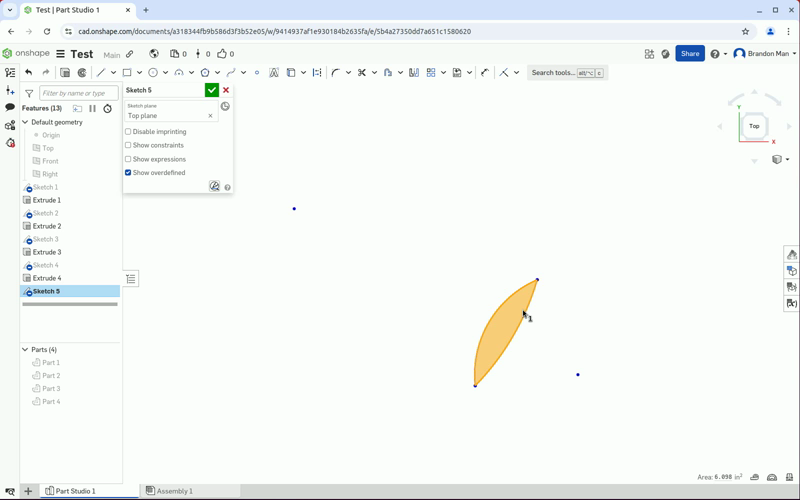
scroll(-6)
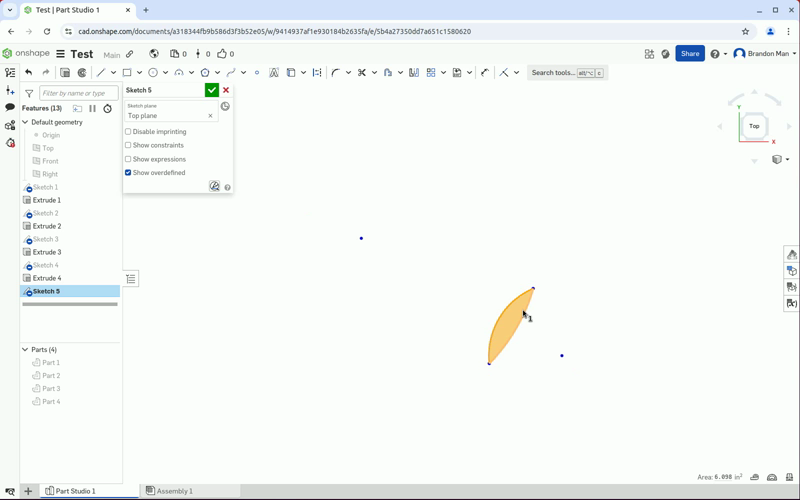
scroll(-6)
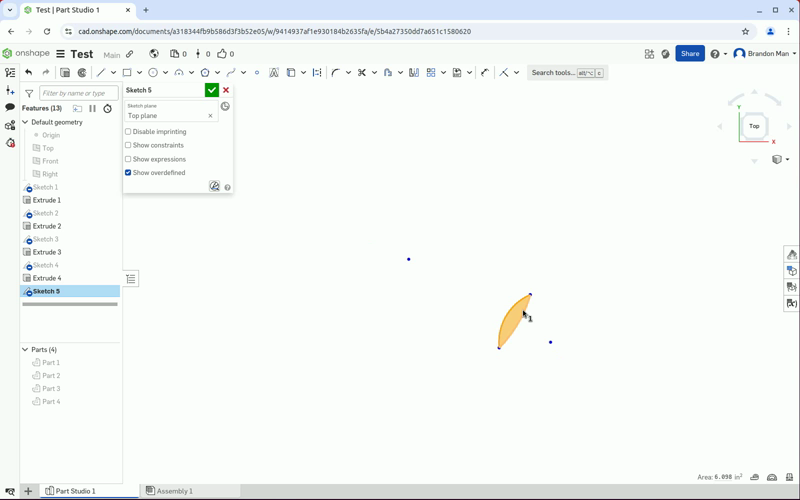
scroll(-6)
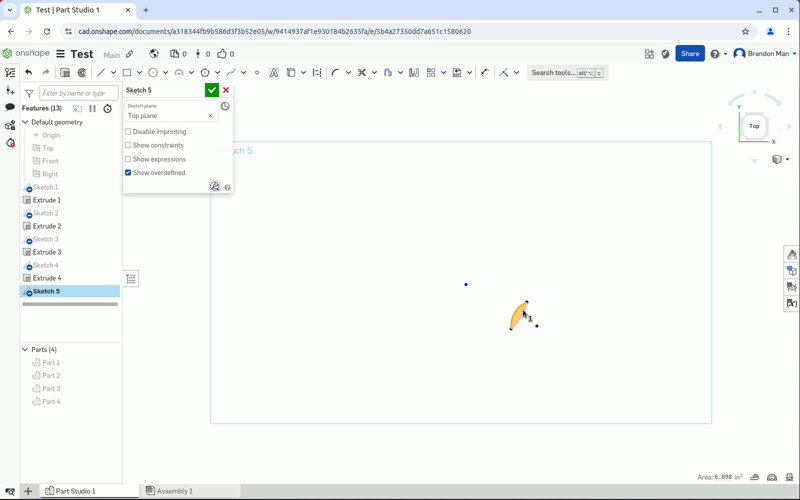
mouse_move(73, 352)
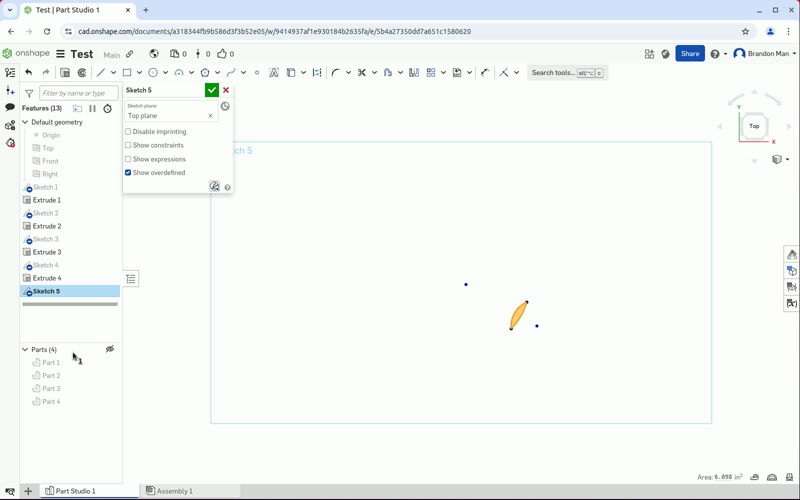
key(shift+y)
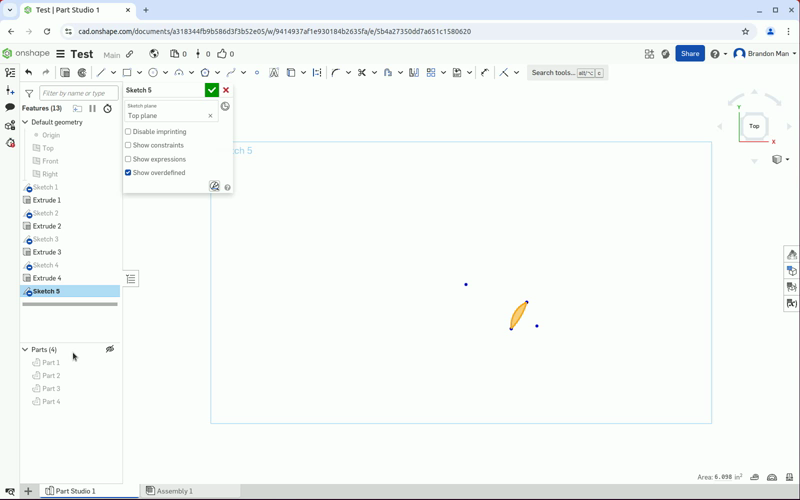
key(shift+e)
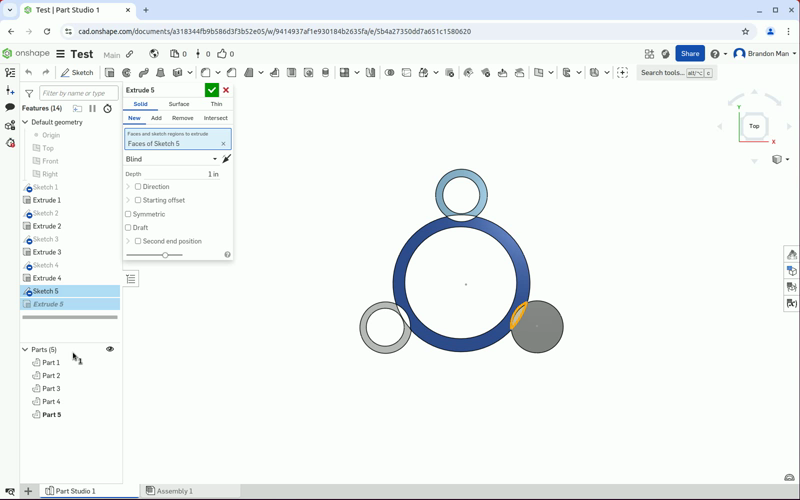
mouse_move(143, 106)
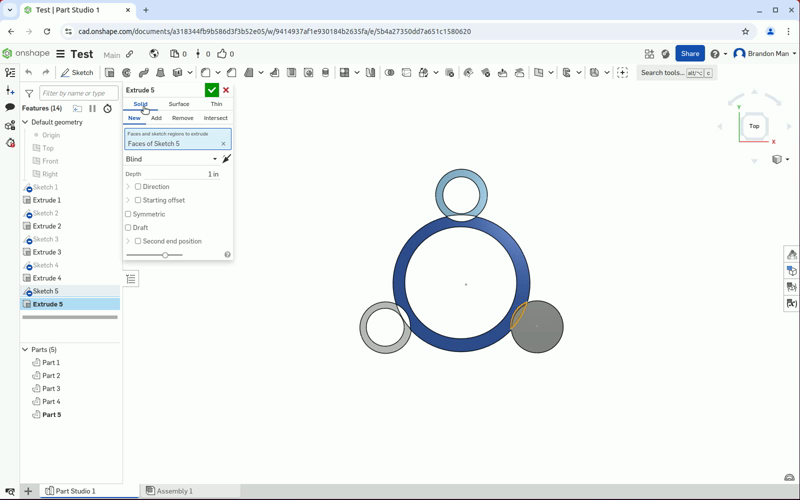
click(143, 106)
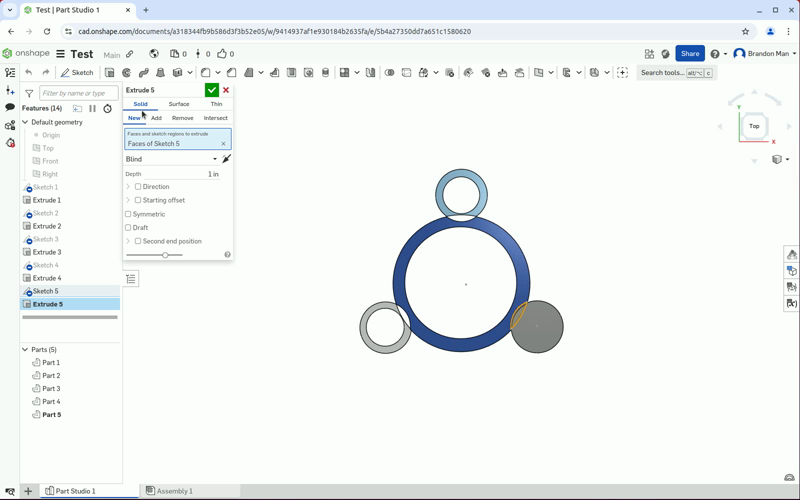
mouse_move(137, 120)
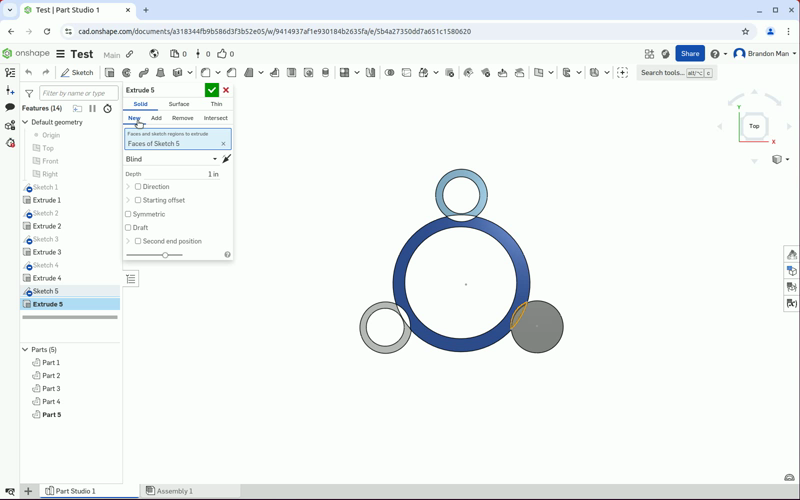
click(137, 120)
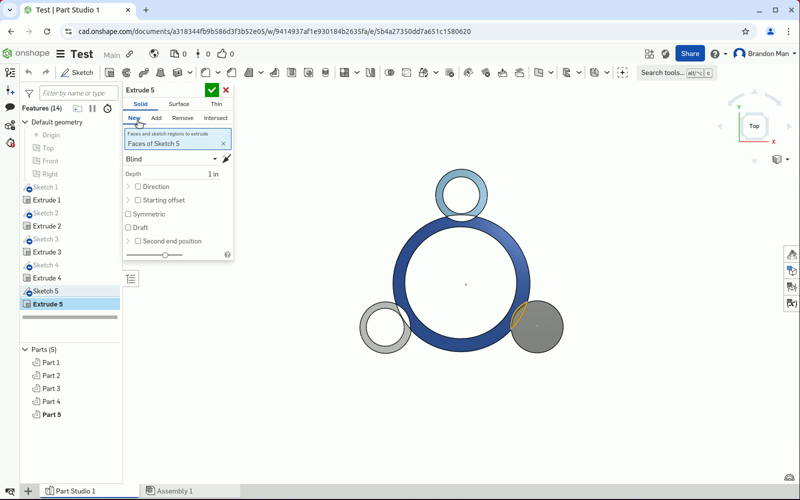
key(tab, 4)
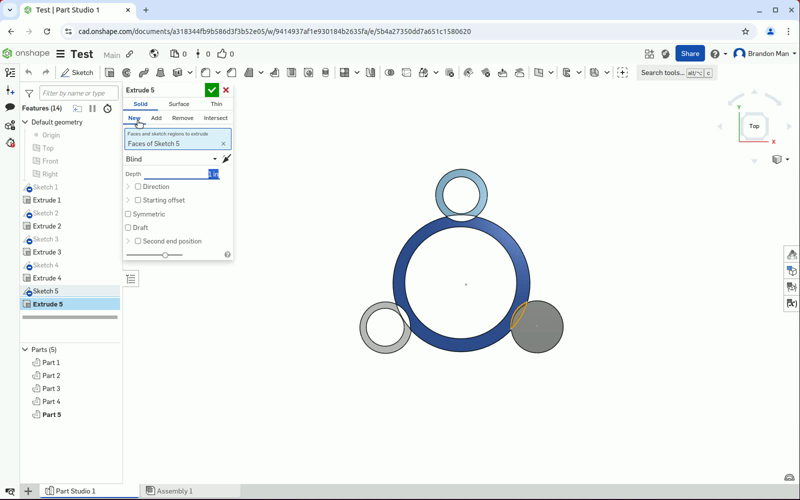
text(6.74)
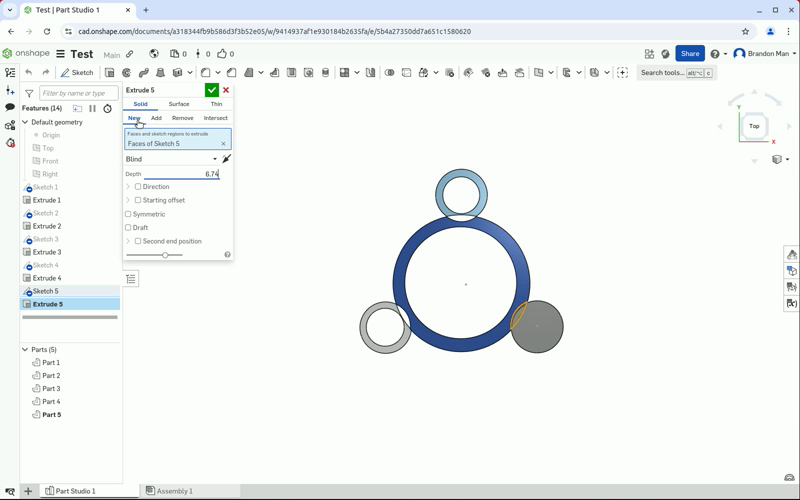
key(enter)
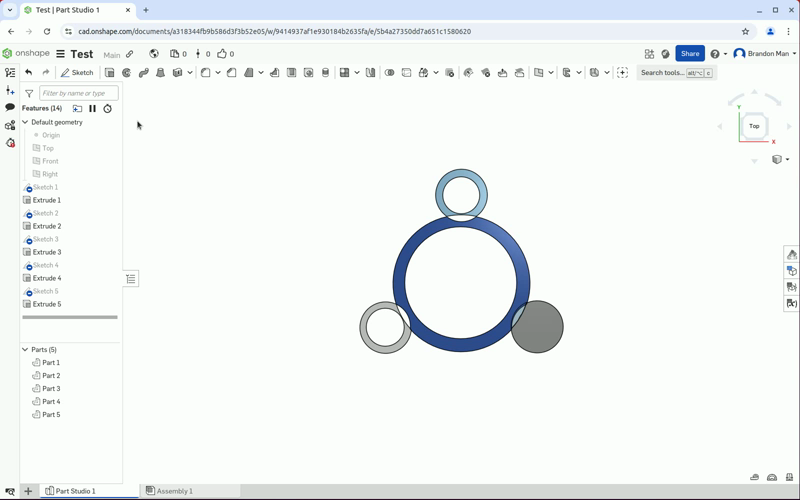
key(shift+h)
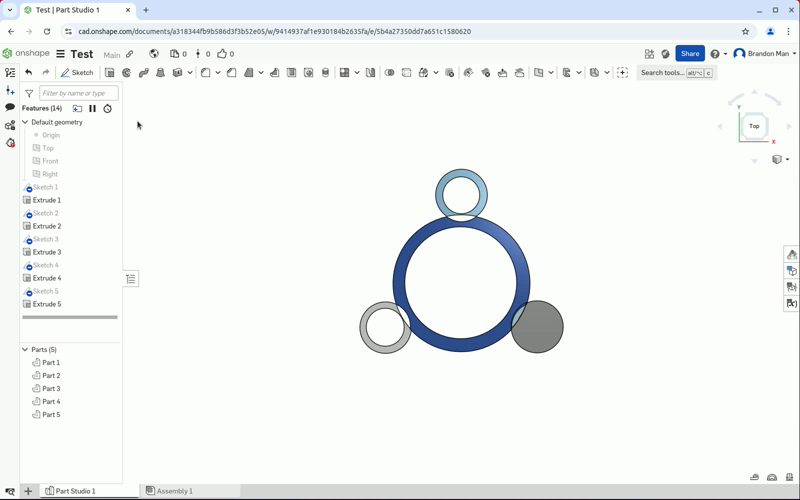
key(shift+h)
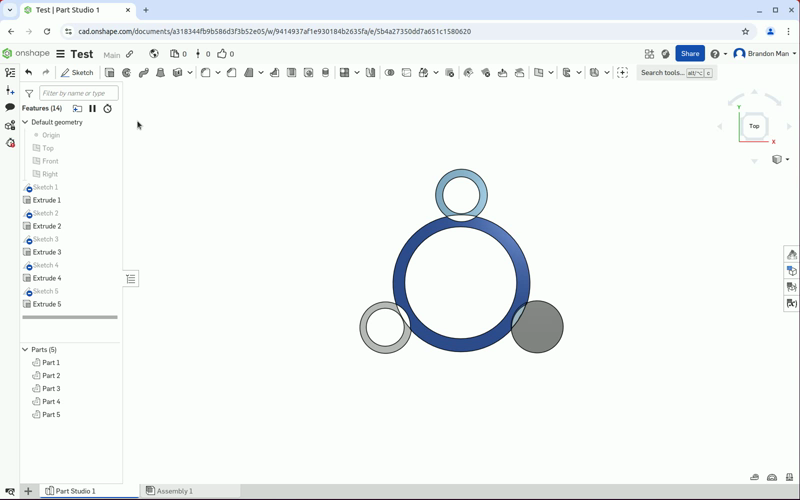
mouse_move(73, 189)
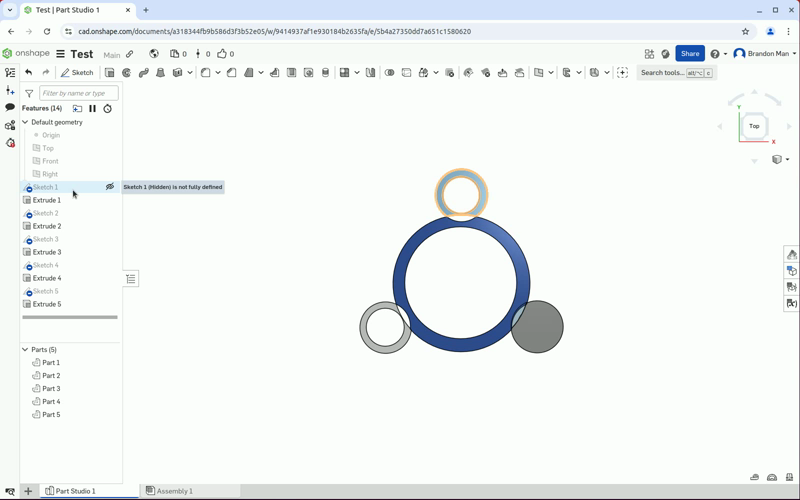
click(73, 189)
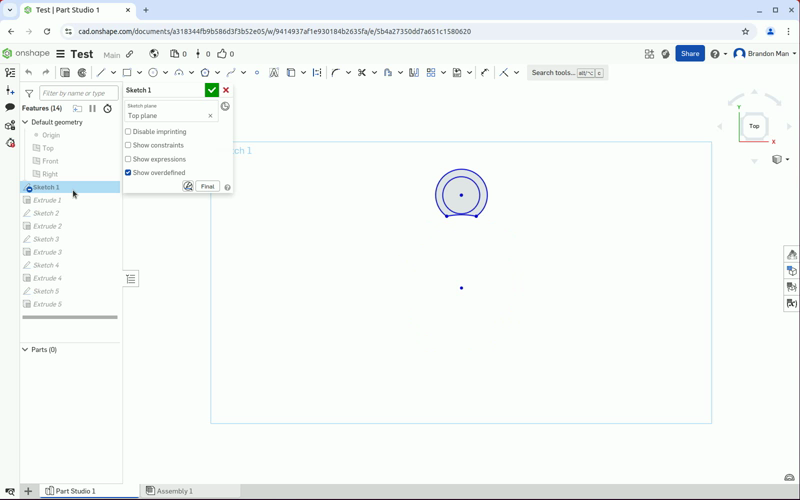
mouse_move(229, 92)
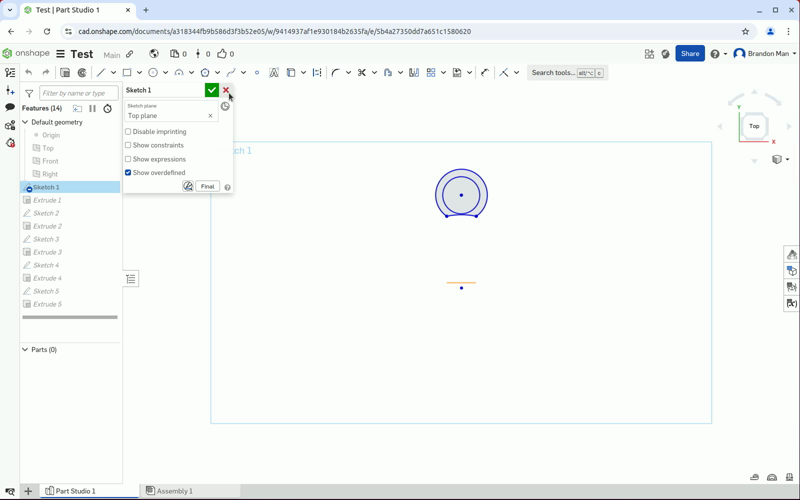
click(229, 92)
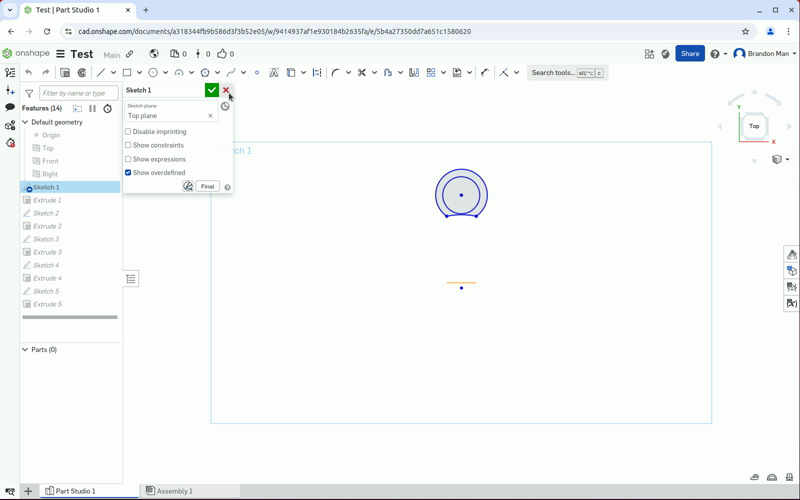
key(shift+s)
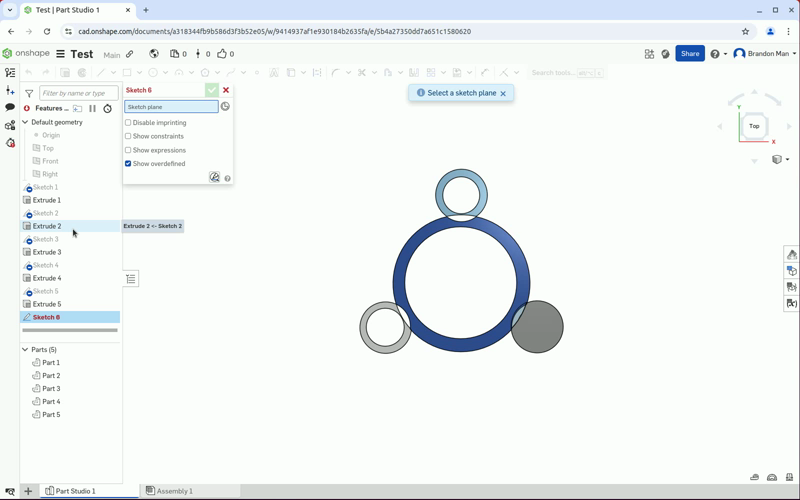
scroll(3)
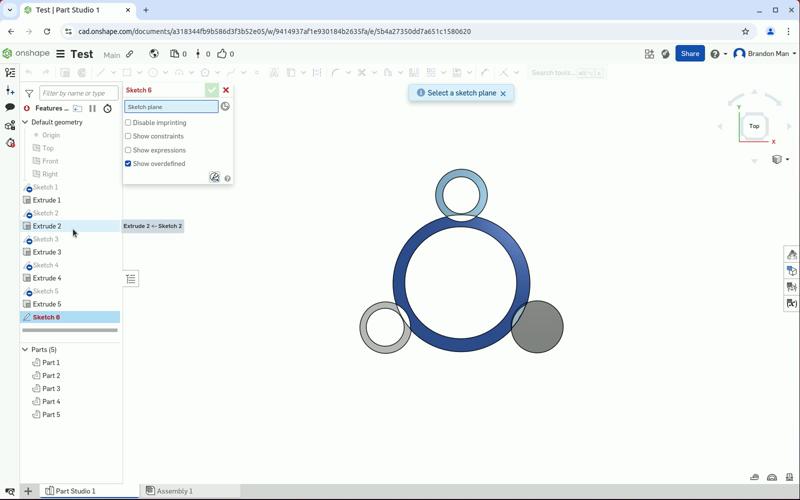
mouse_move(73, 150)
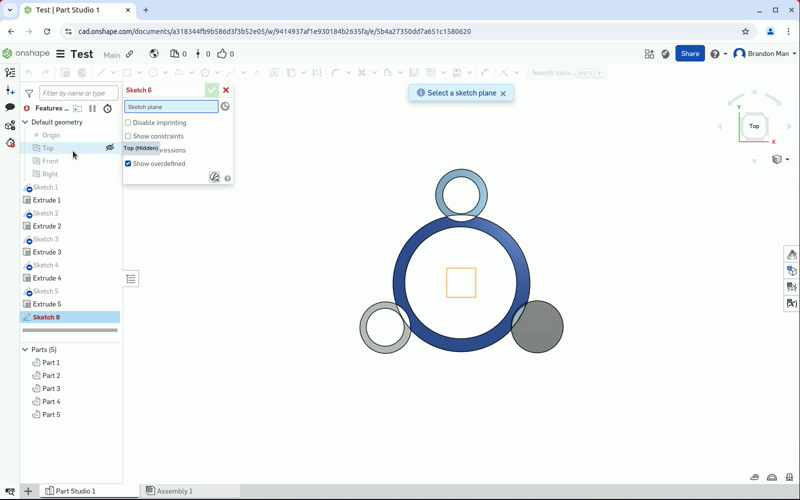
click(73, 150)
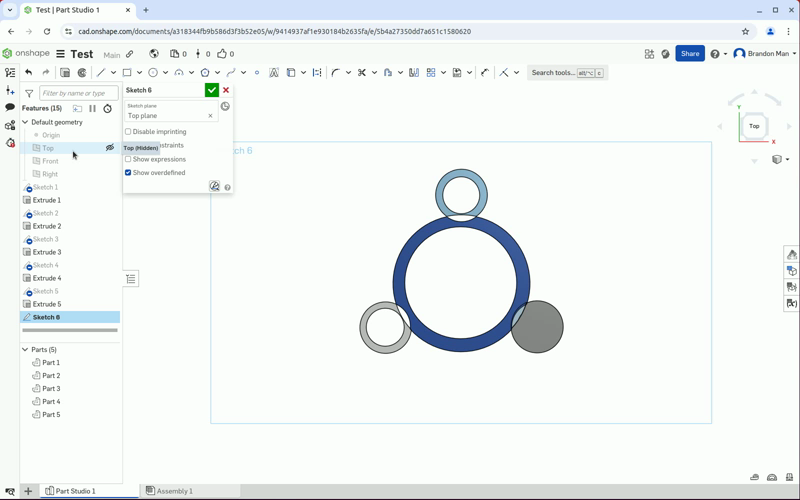
mouse_move(73, 352)
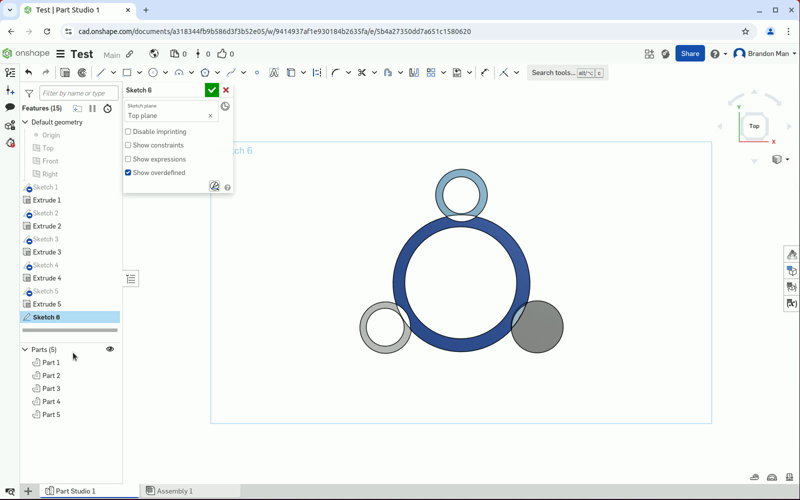
key(y)
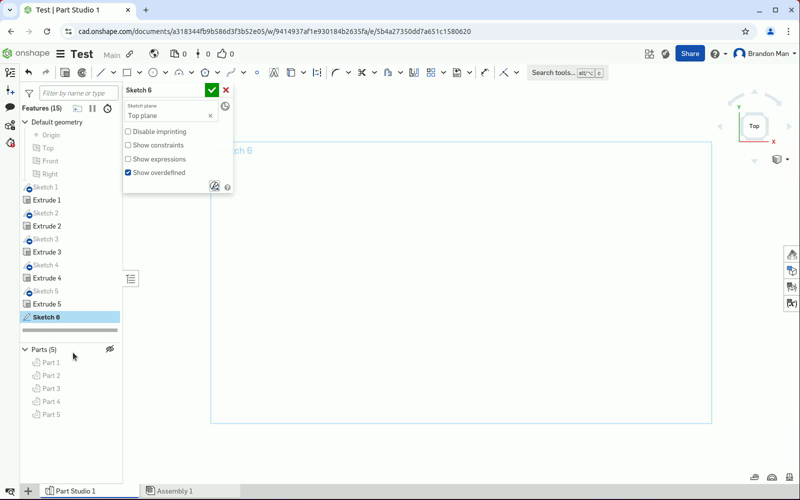
key(a)
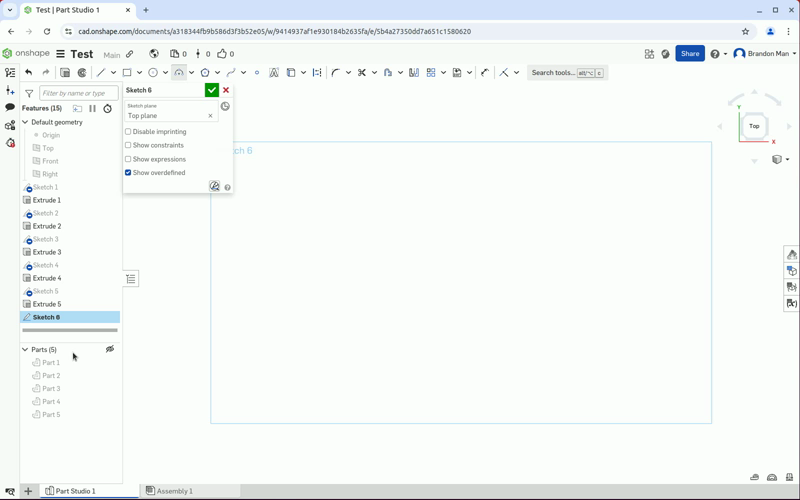
key_down(shift)
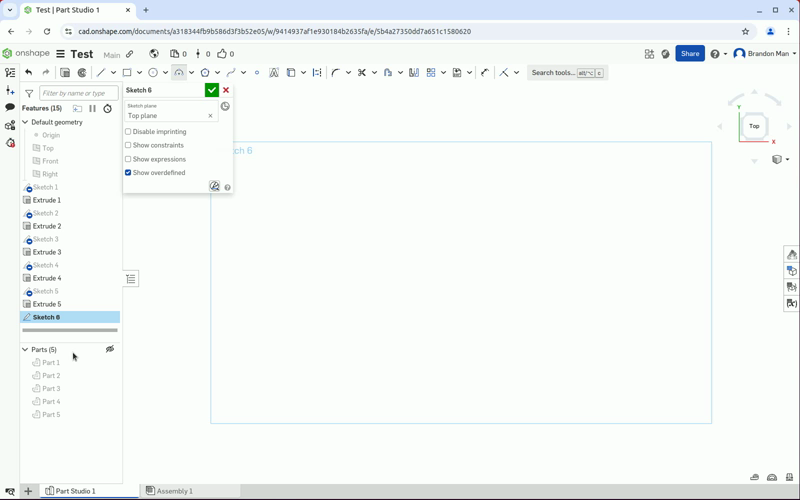
mouse_move(446, 216)
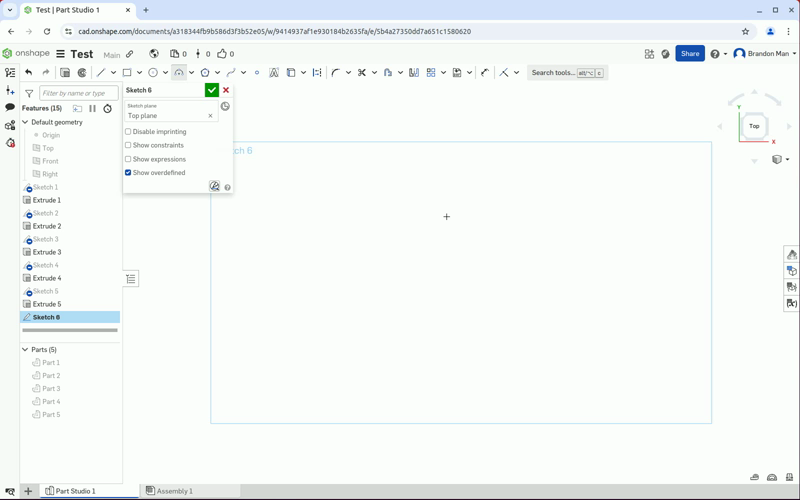
click(446, 216)
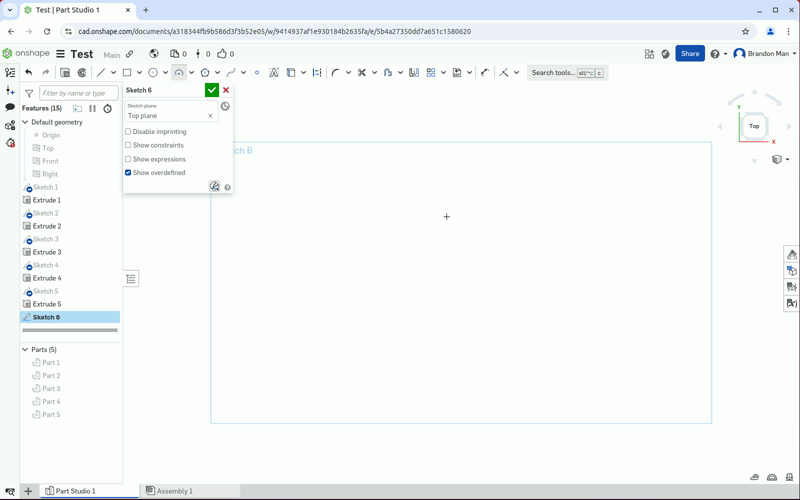
key_up(shift)
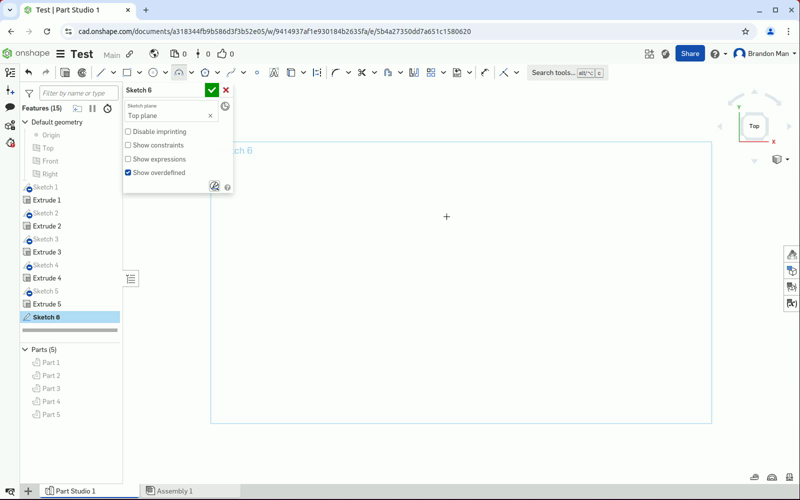
key_down(shift)
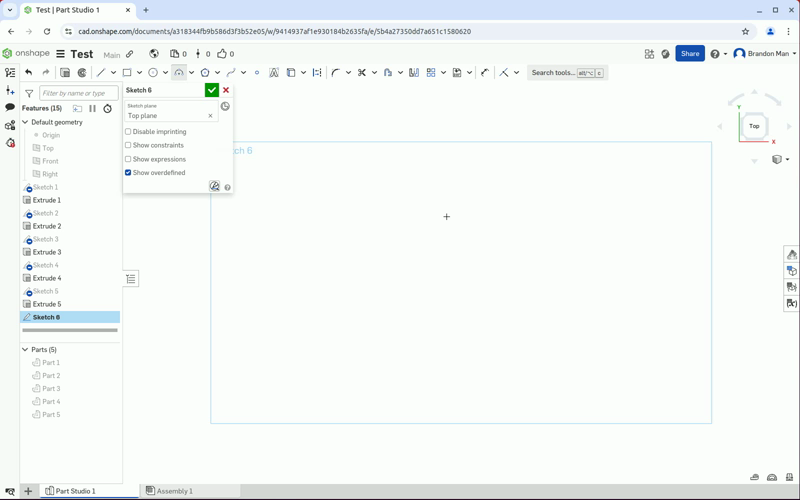
mouse_move(477, 216)
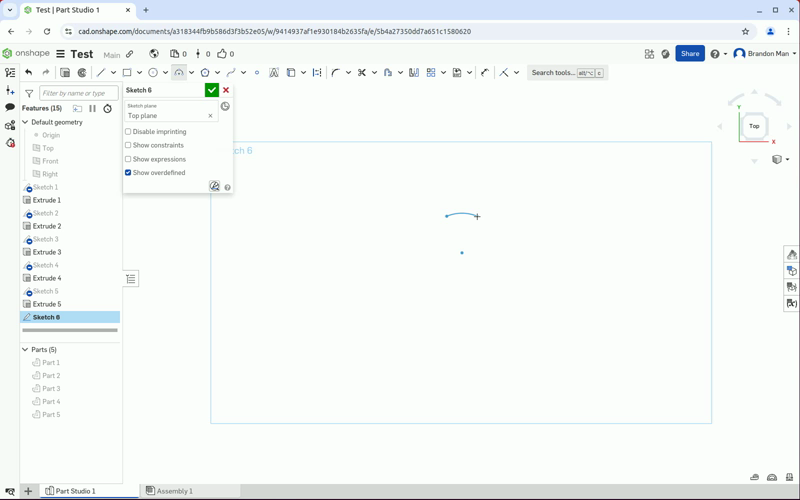
click(477, 216)
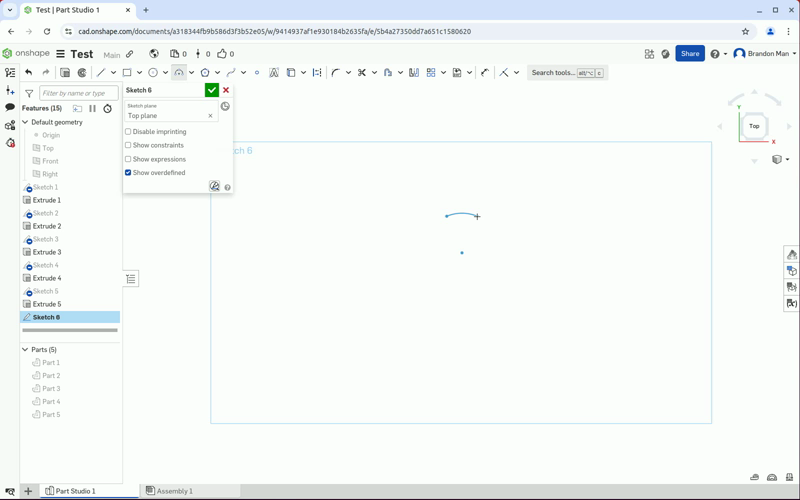
mouse_move(461, 220)
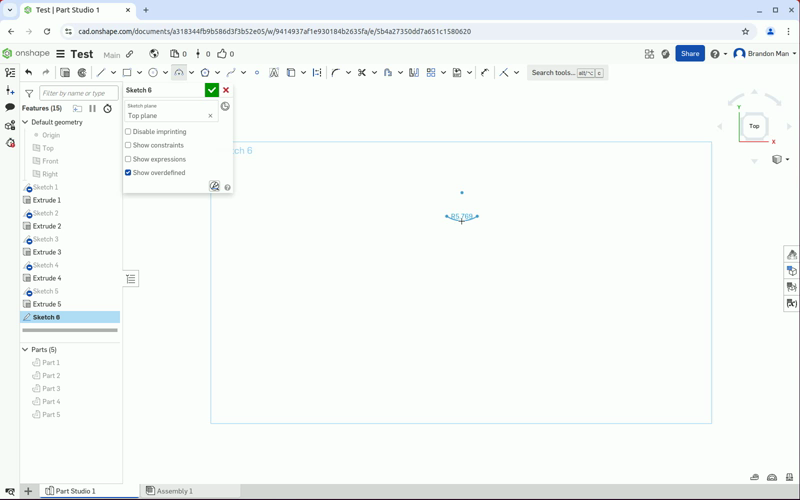
click(461, 220)
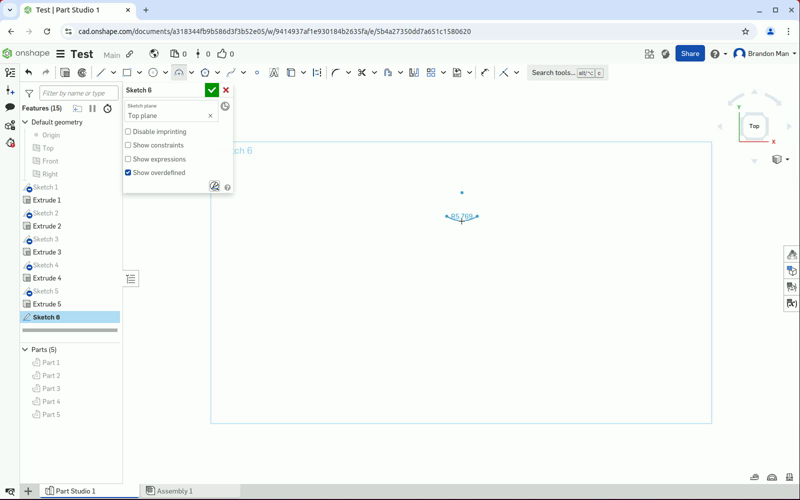
key_up(shift)
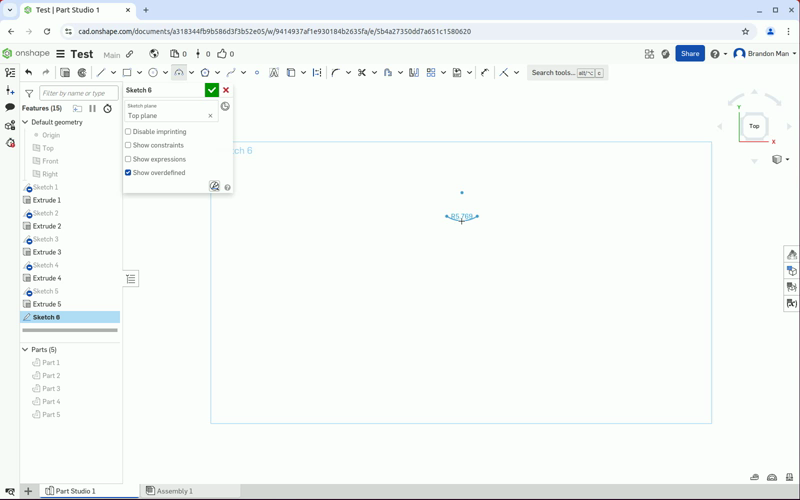
mouse_move(477, 216)
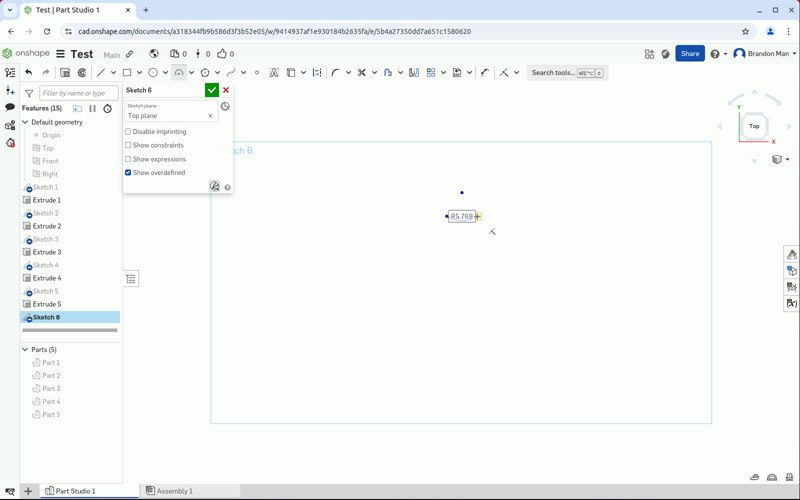
click(477, 216)
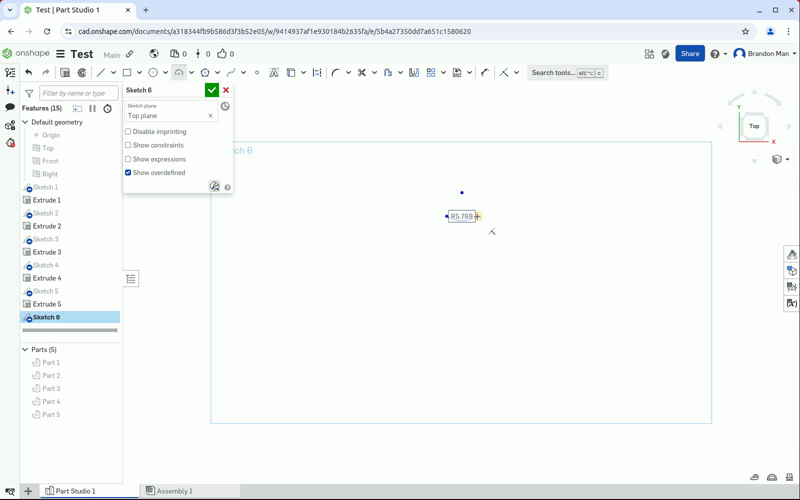
mouse_move(446, 216)
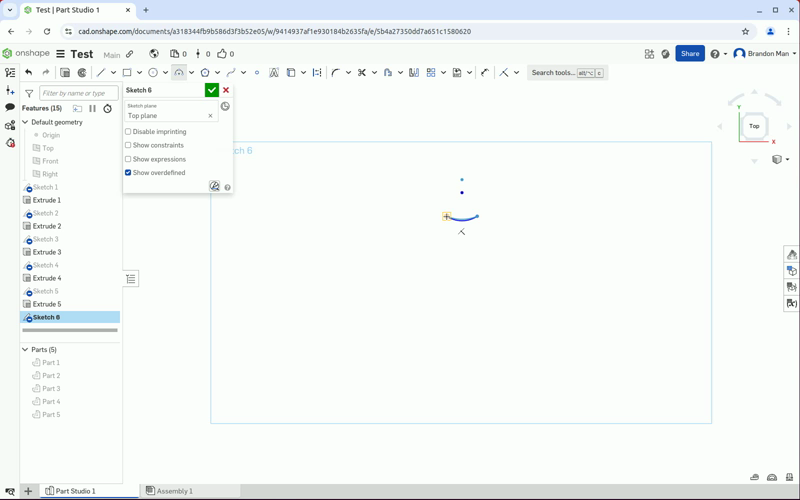
click(446, 216)
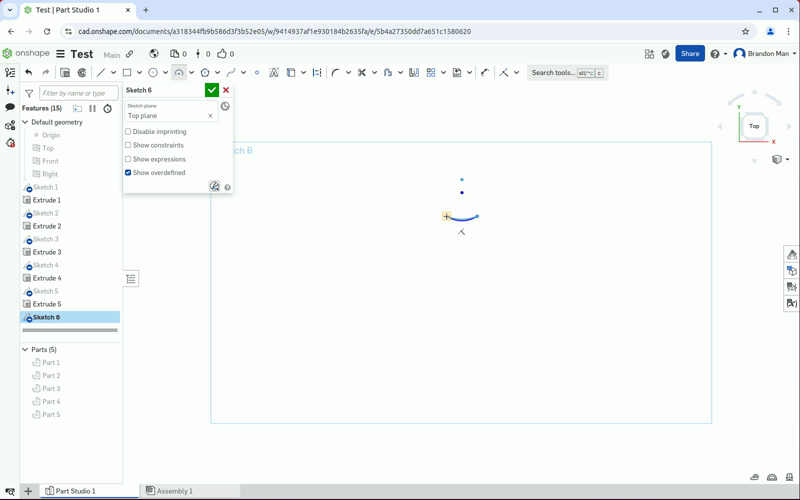
key_down(shift)
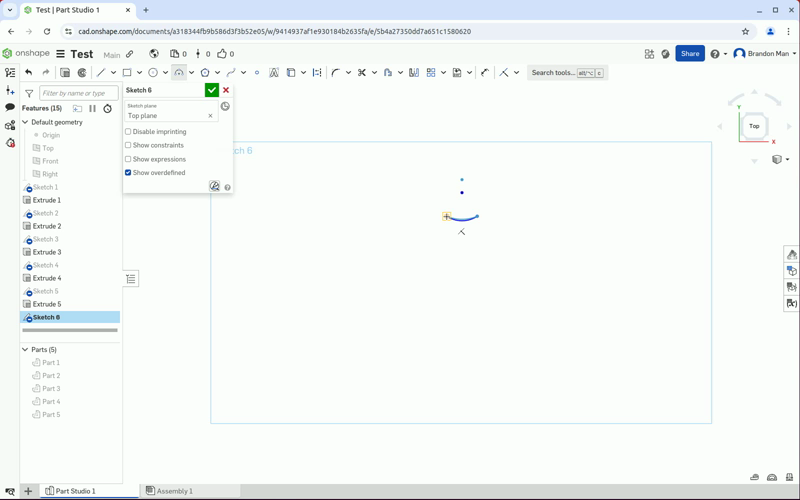
mouse_move(461, 214)
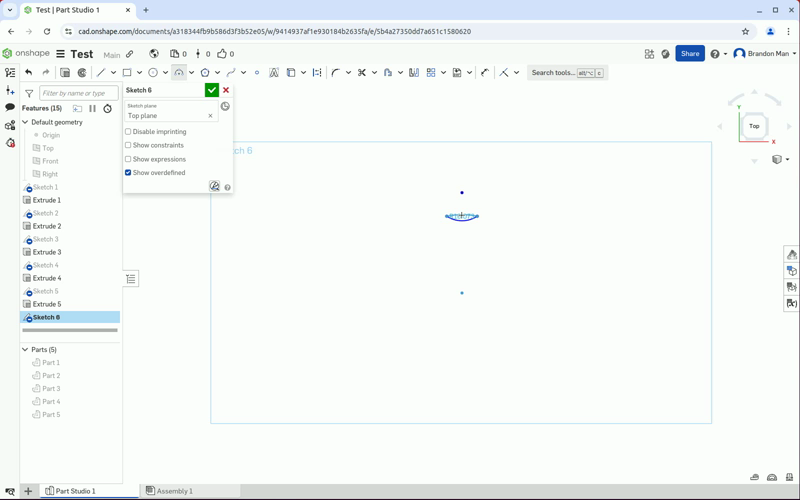
click(461, 214)
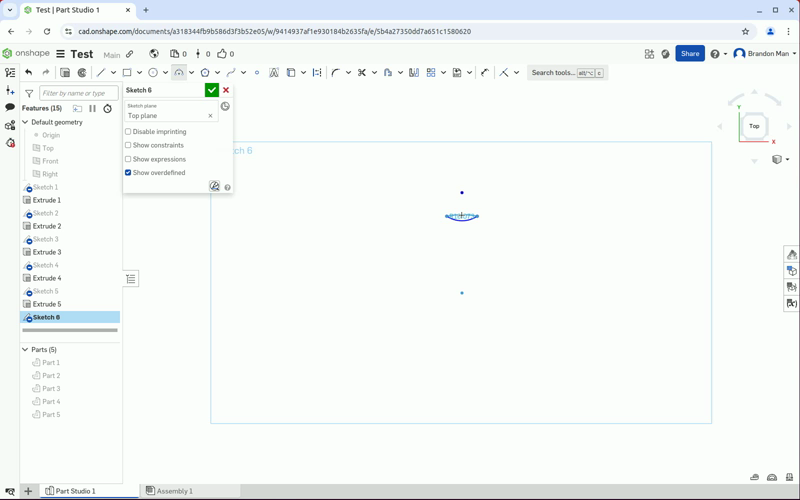
key_up(shift)
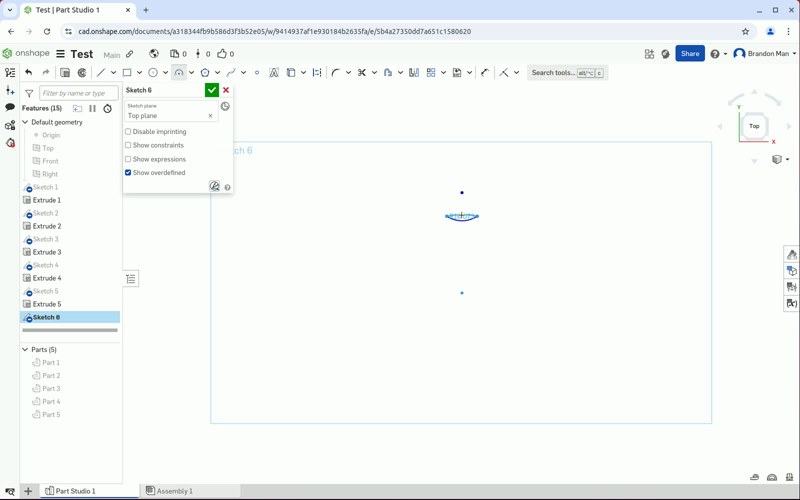
key(esc)
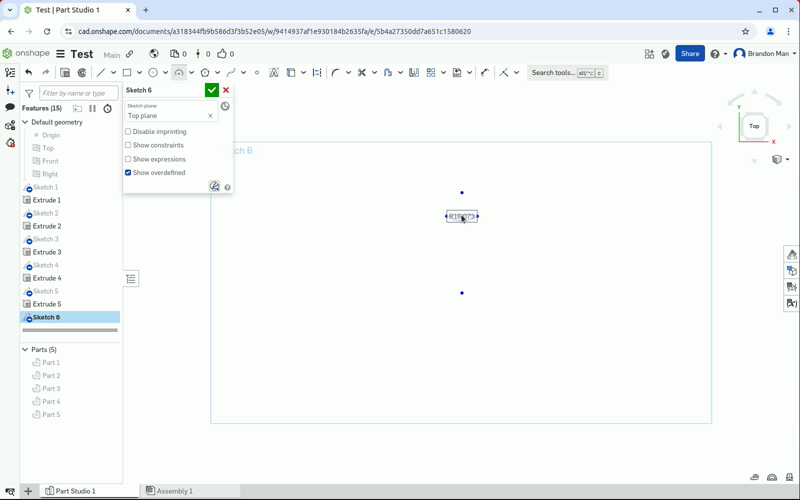
mouse_move(460, 218)
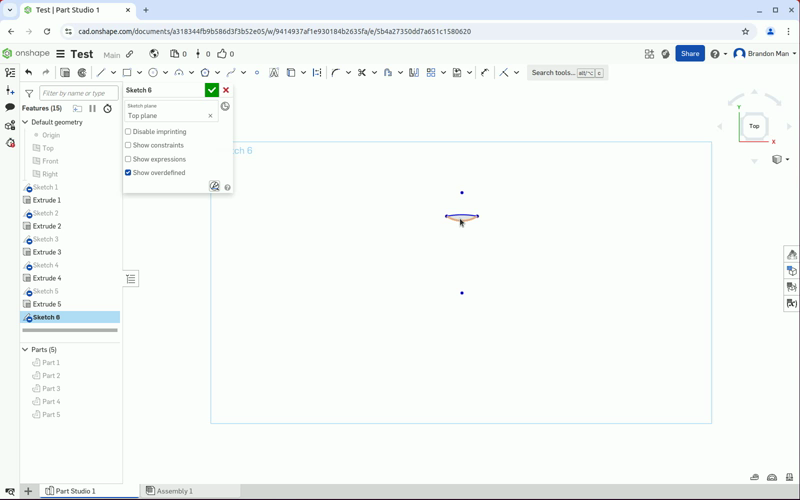
scroll(6)
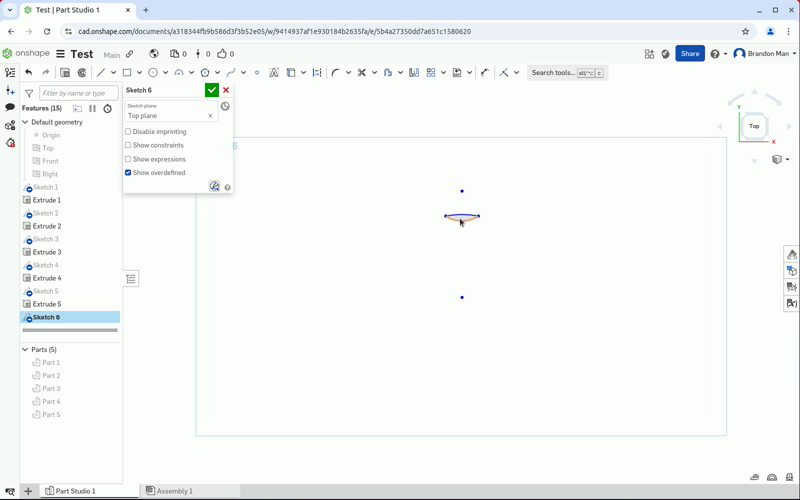
scroll(6)
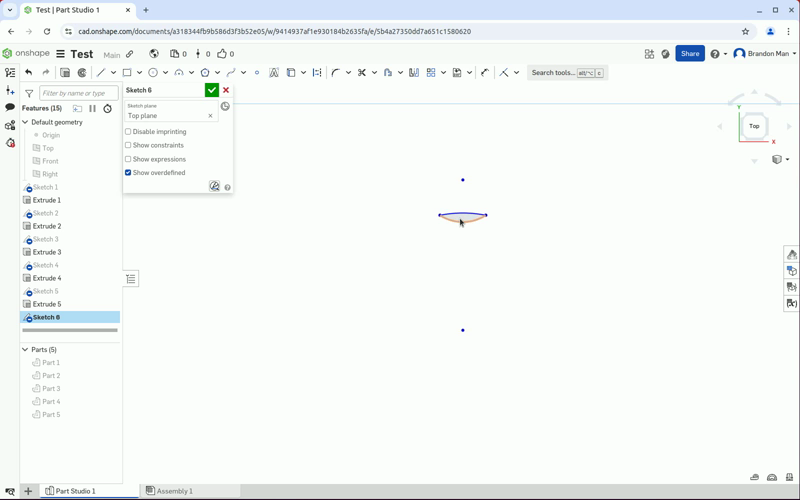
scroll(6)
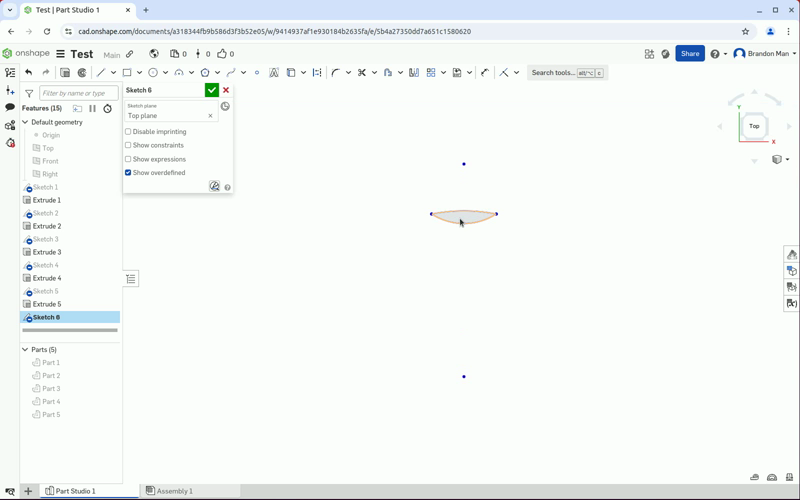
scroll(6)
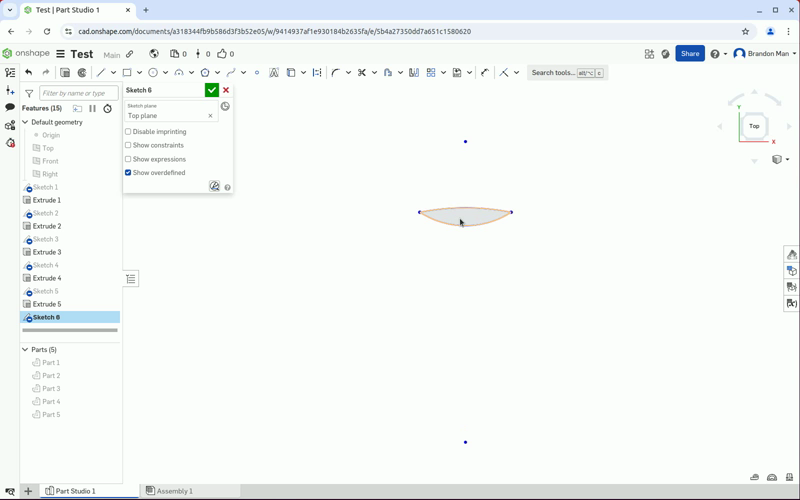
scroll(6)
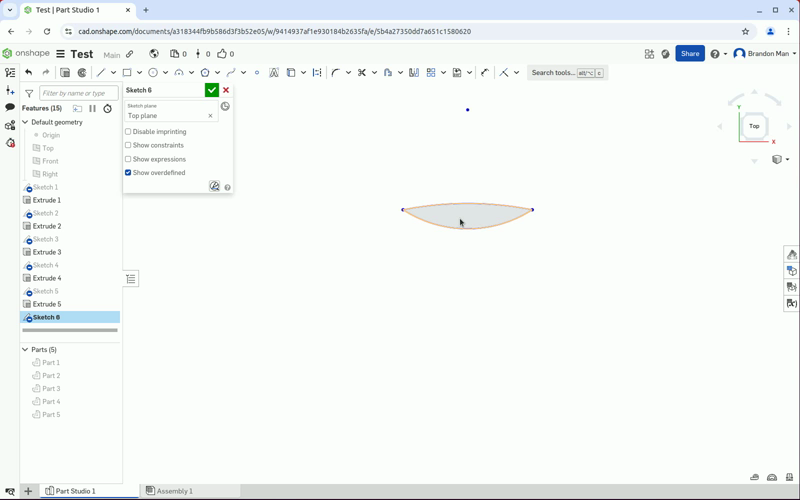
scroll(6)
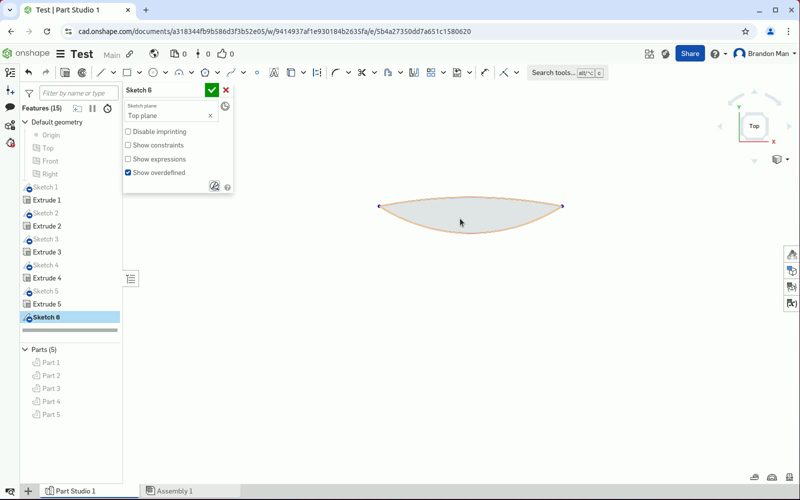
scroll(6)
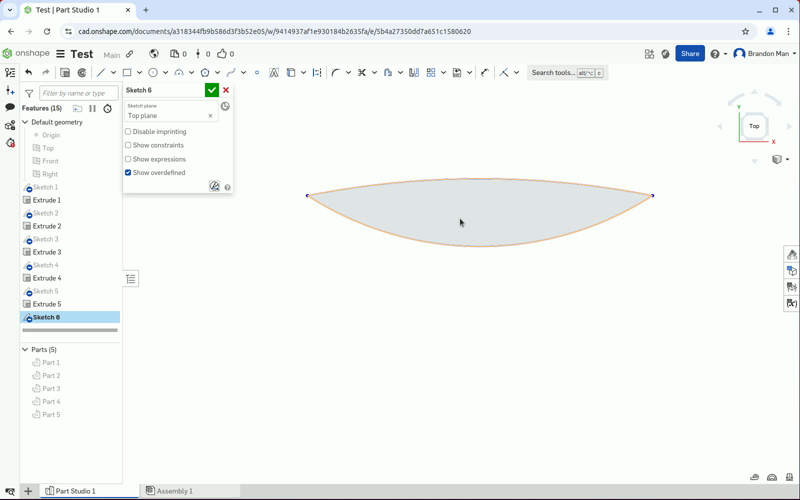
click(460, 218)
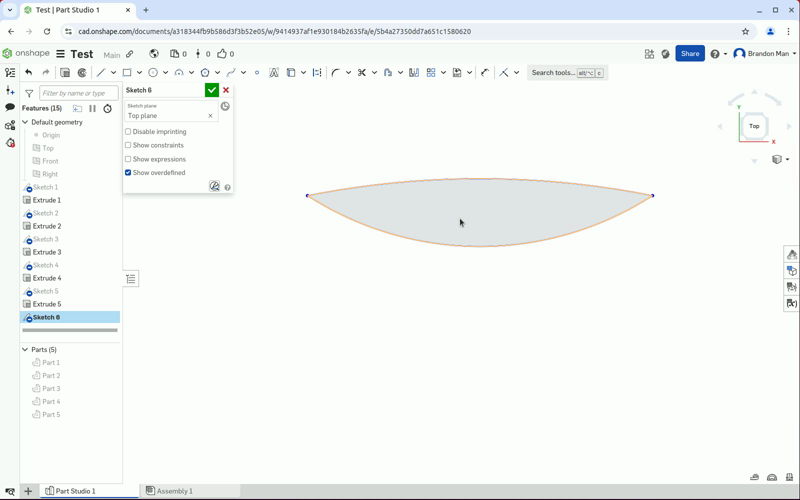
scroll(-6)
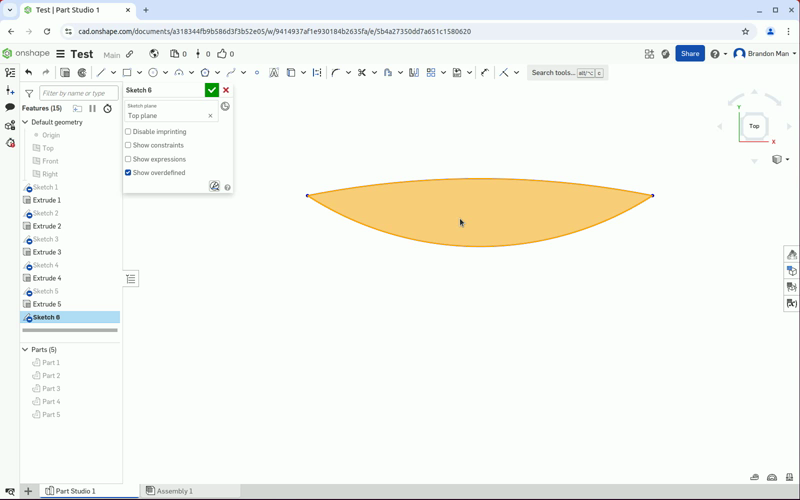
scroll(-6)
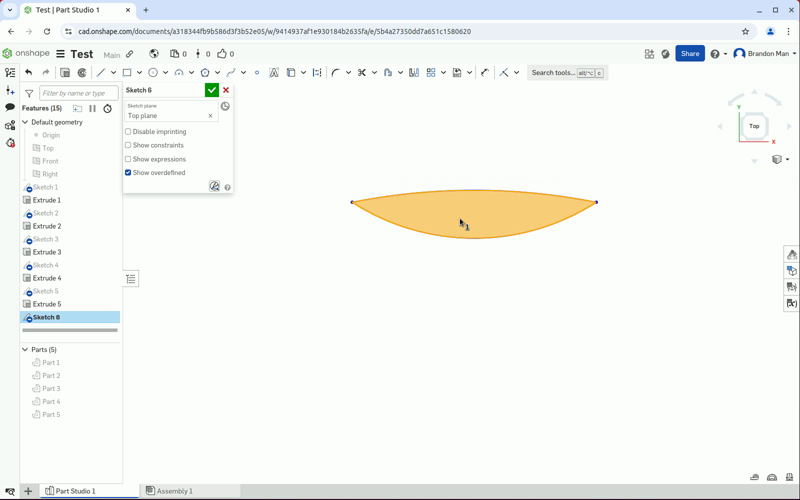
scroll(-6)
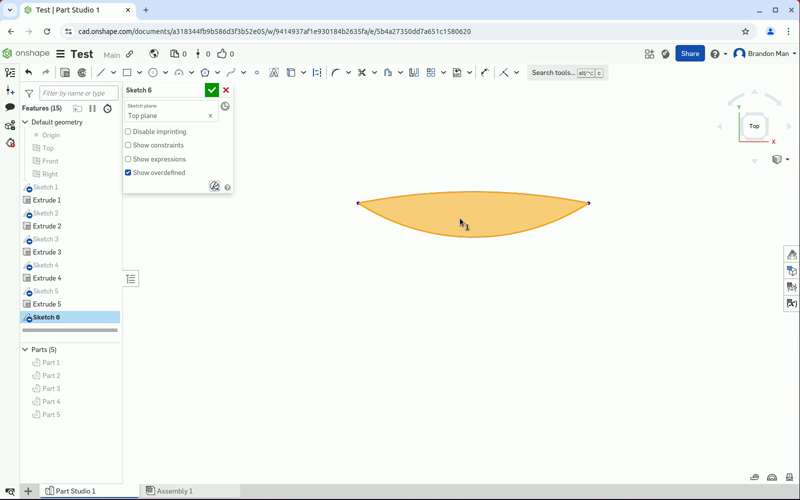
scroll(-6)
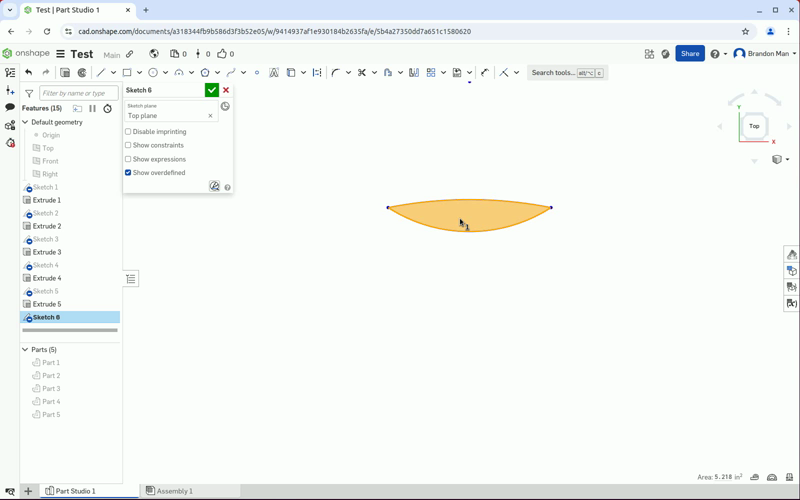
scroll(-6)
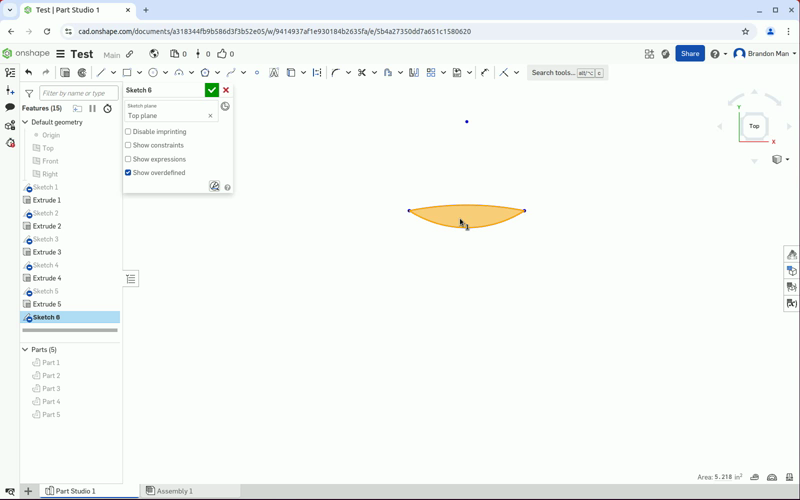
scroll(-6)
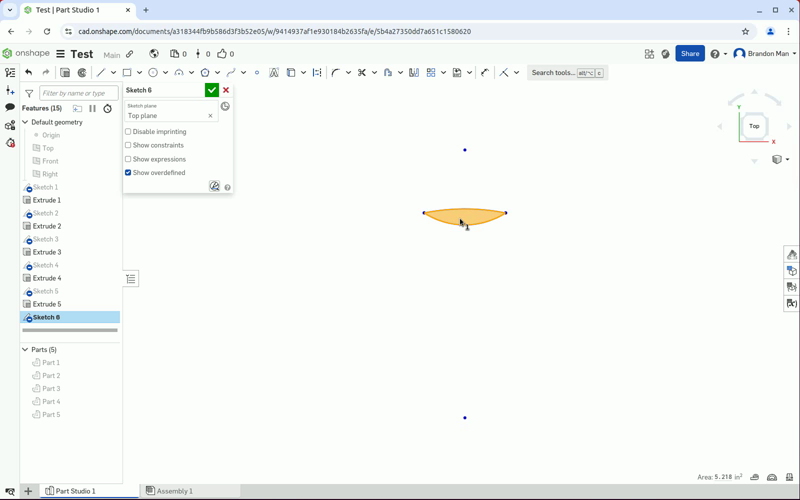
scroll(-6)
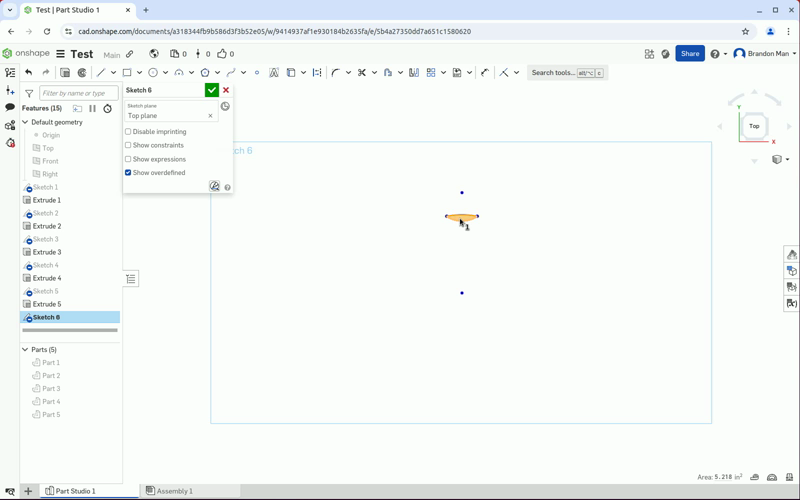
mouse_move(73, 352)
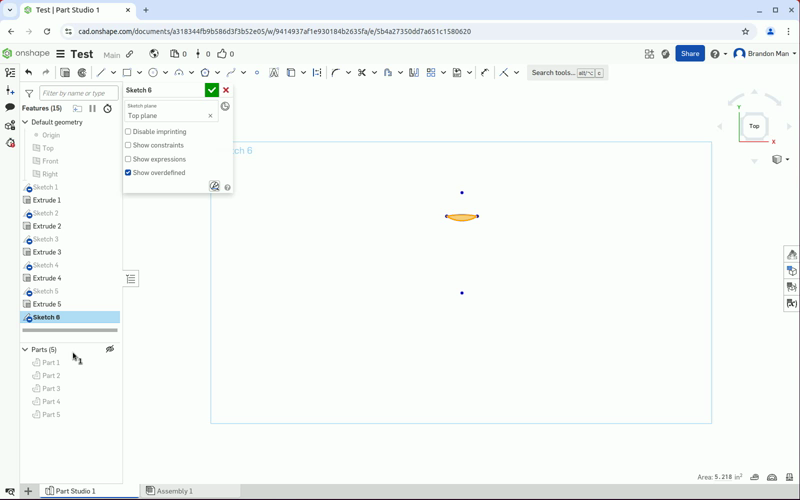
key(shift+y)
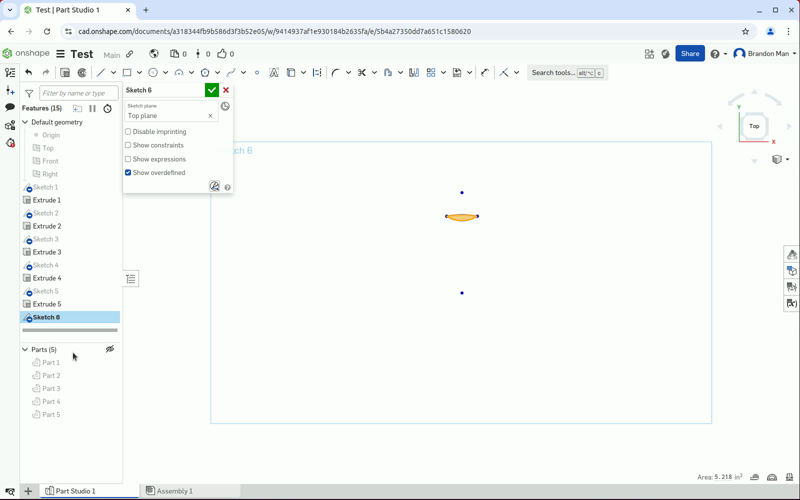
key(shift+e)
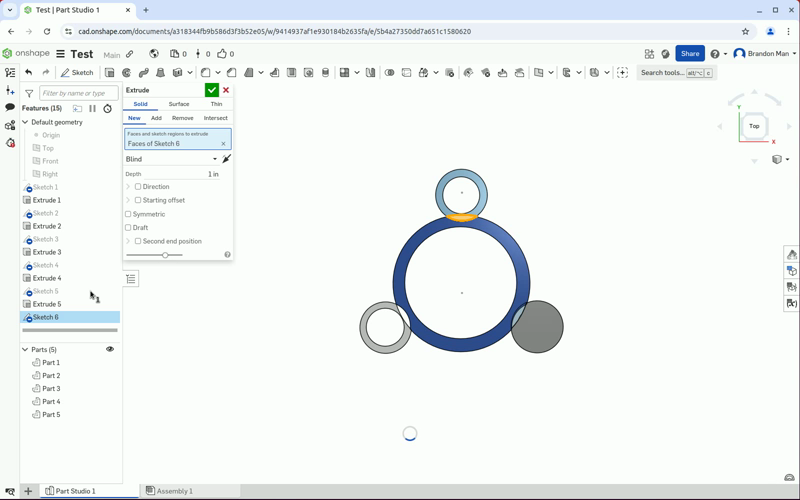
mouse_move(143, 106)
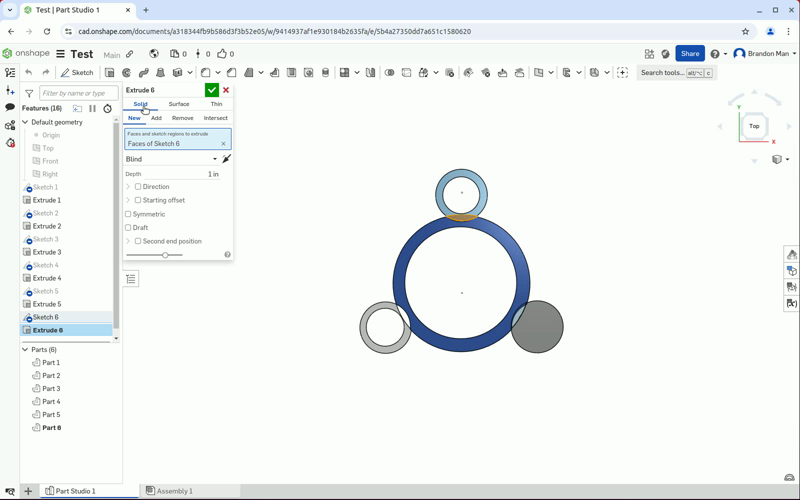
click(143, 106)
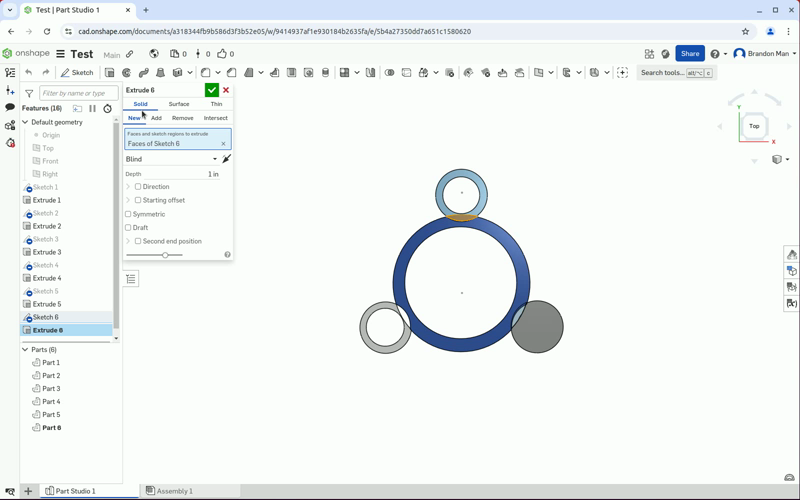
mouse_move(137, 120)
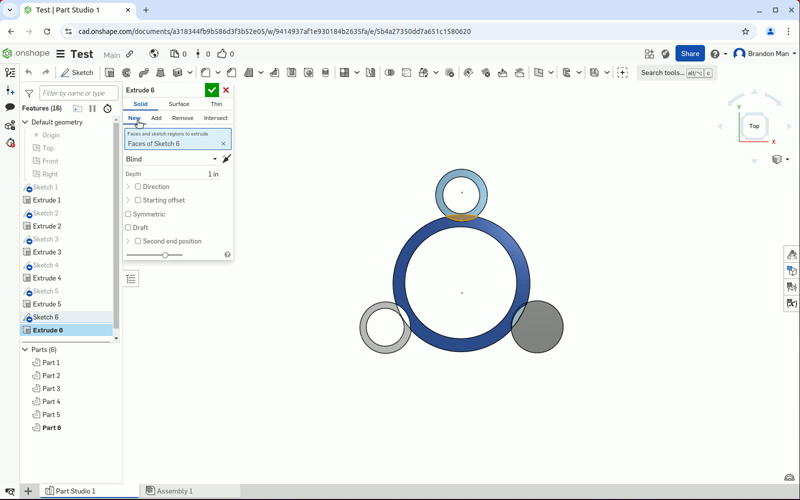
click(137, 120)
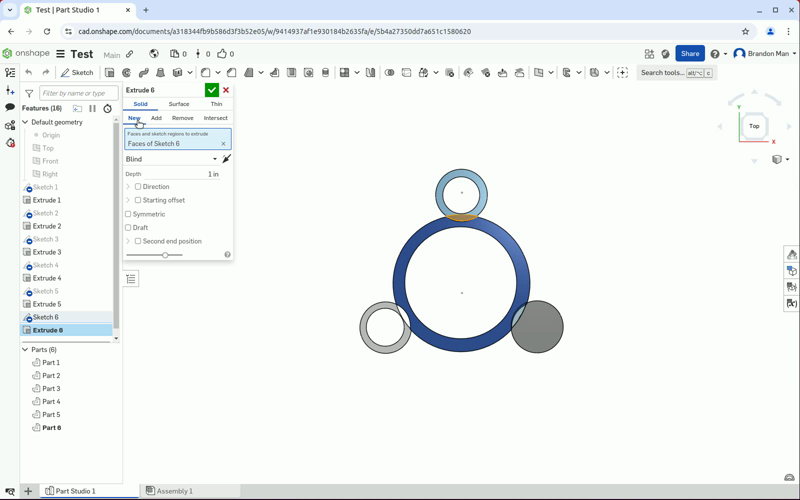
key(tab, 4)
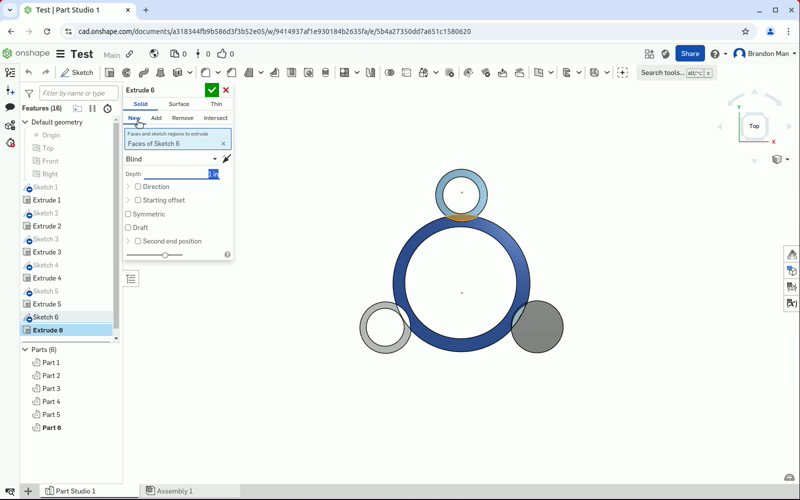
text(6.74)
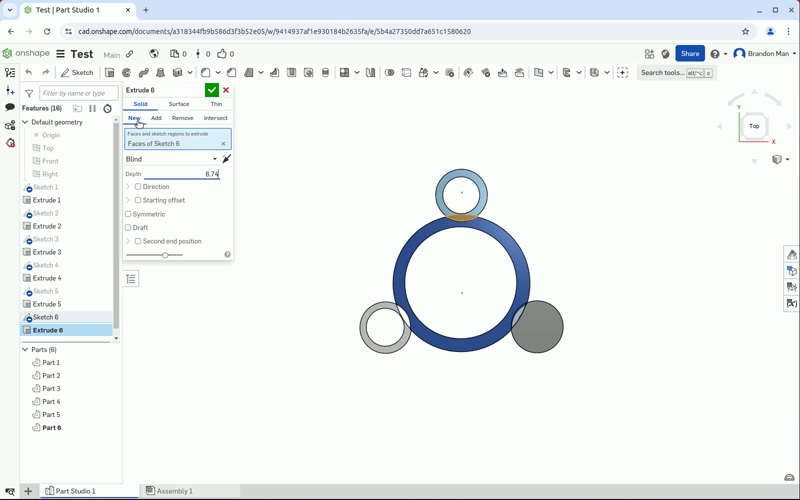
key(enter)
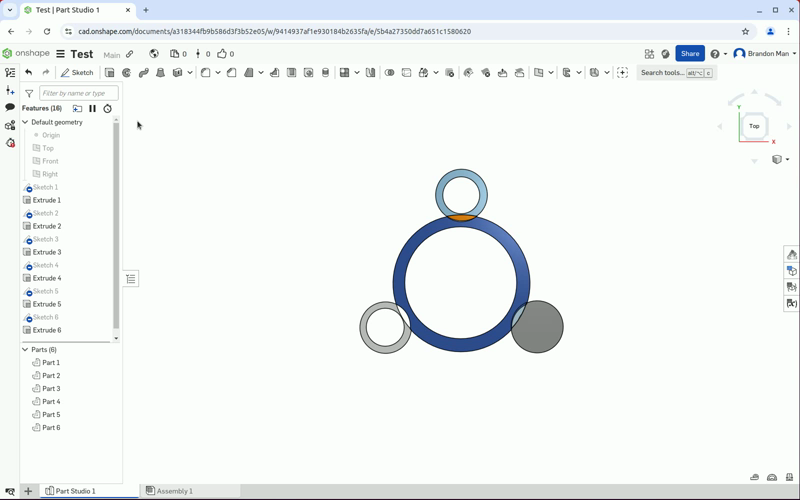
key(shift+h)
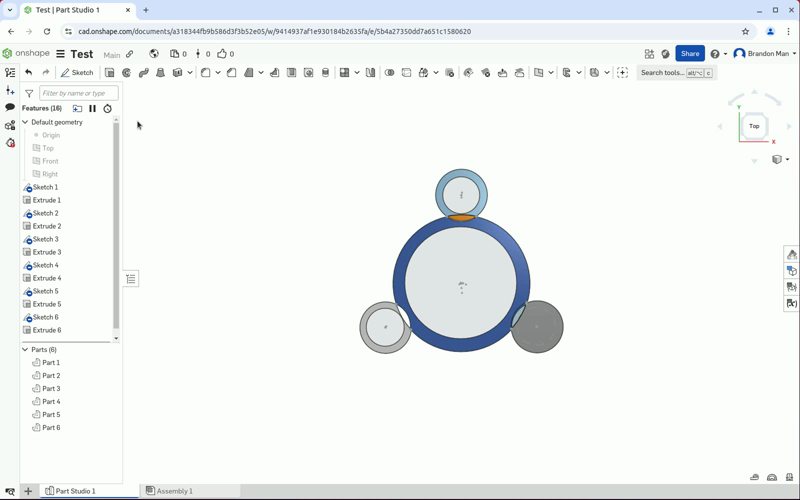
key(shift+h)
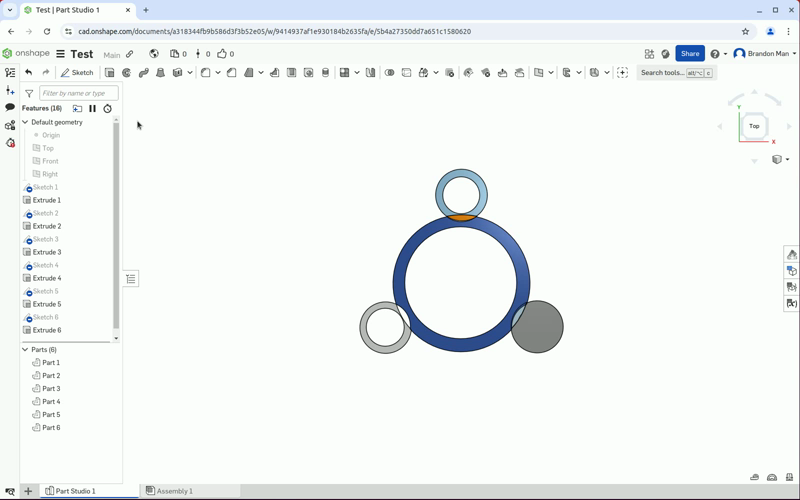
mouse_move(69, 189)
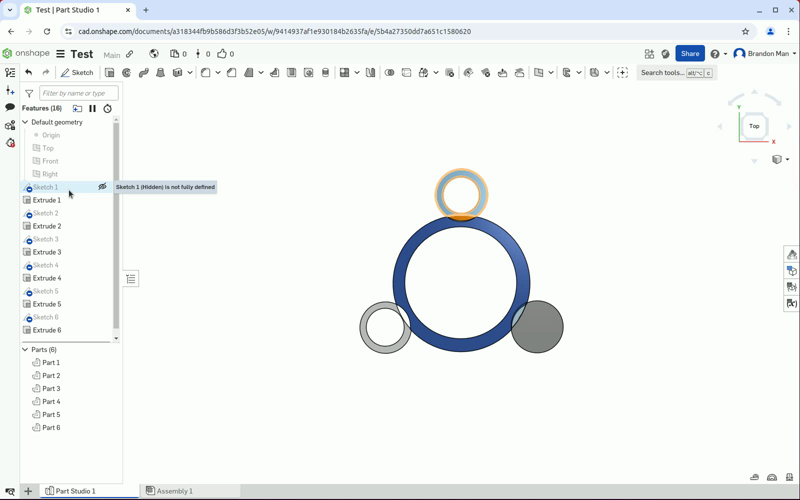
click(69, 189)
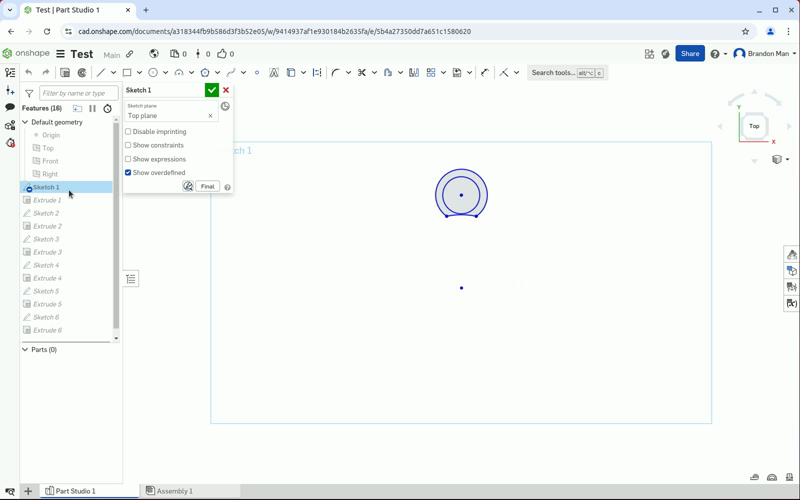
mouse_move(229, 92)
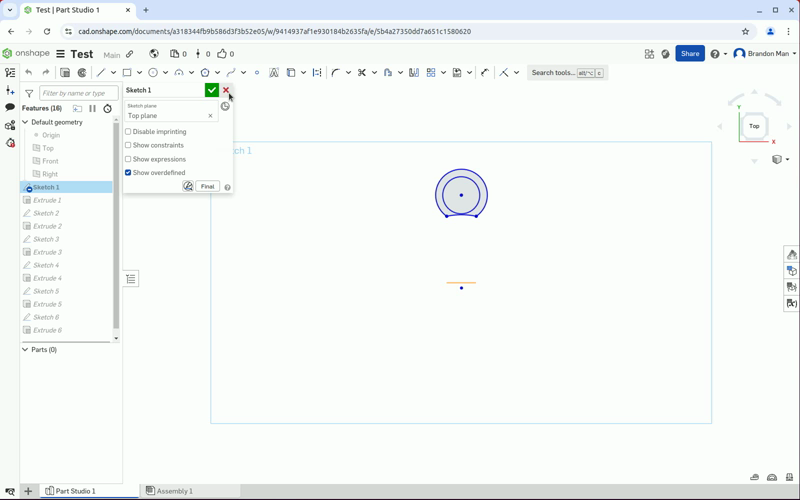
click(229, 92)
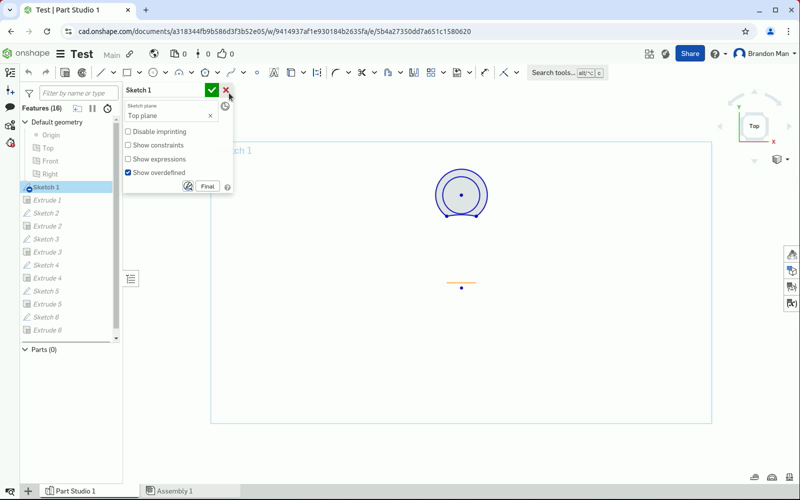
key(shift+s)
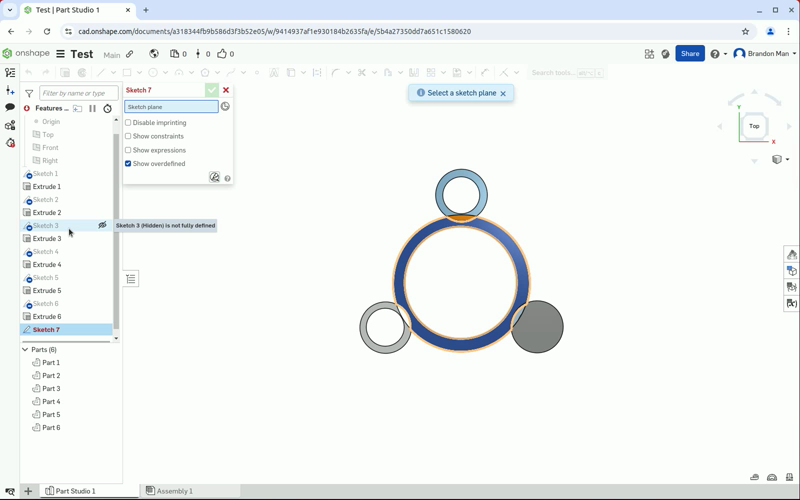
scroll(3)
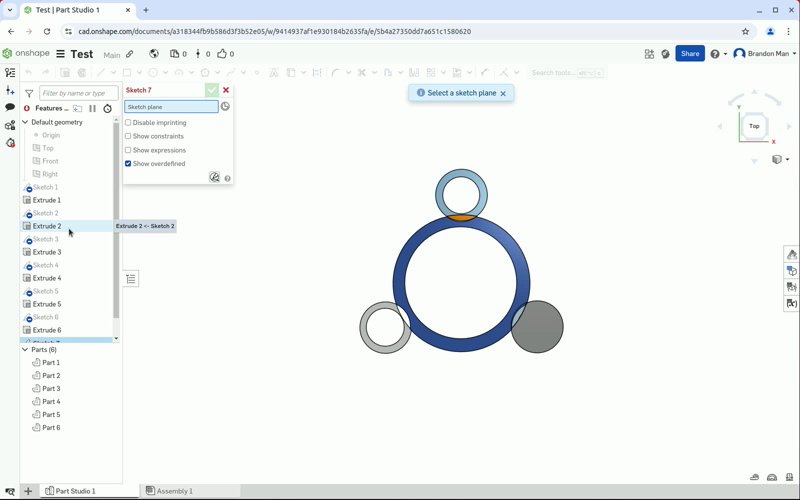
mouse_move(69, 150)
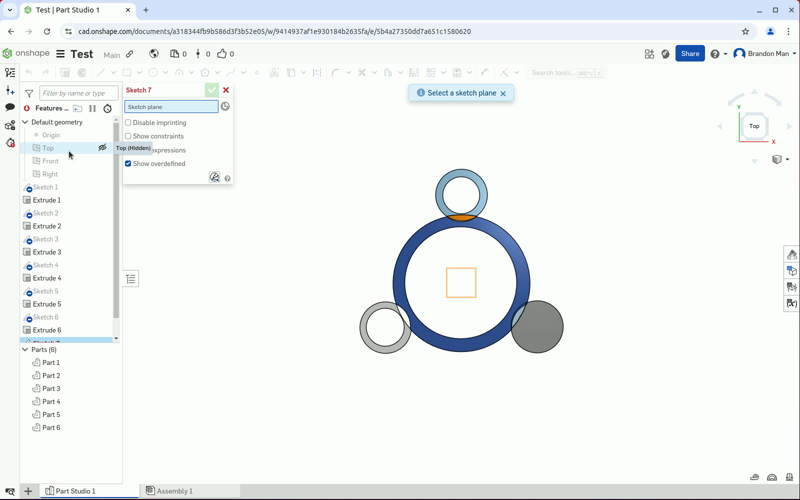
click(69, 150)
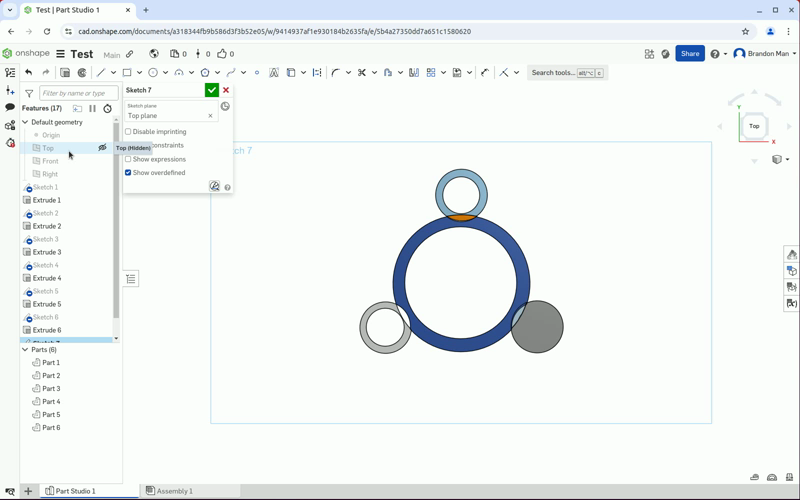
mouse_move(73, 352)
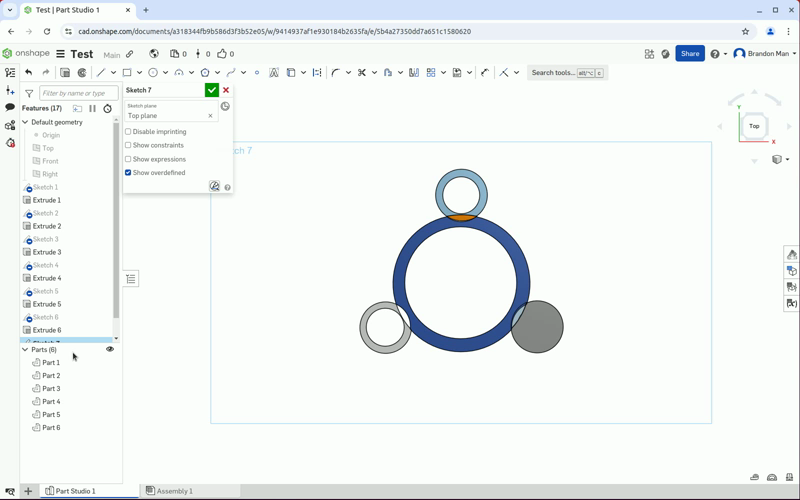
key(y)
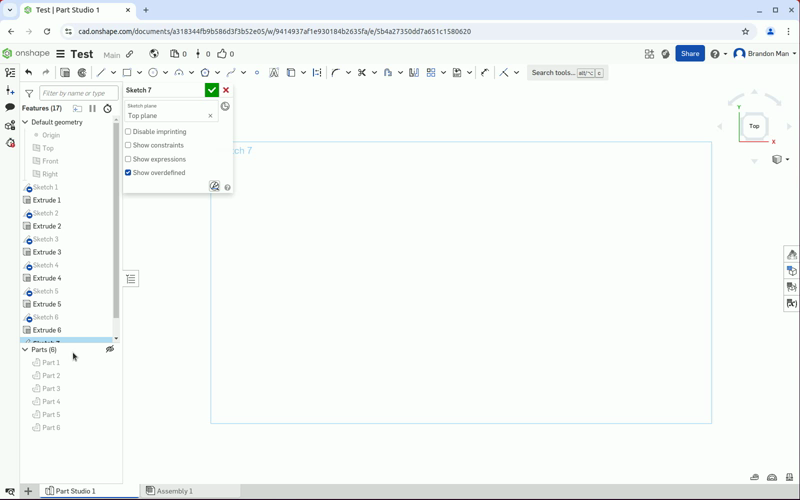
key(a)
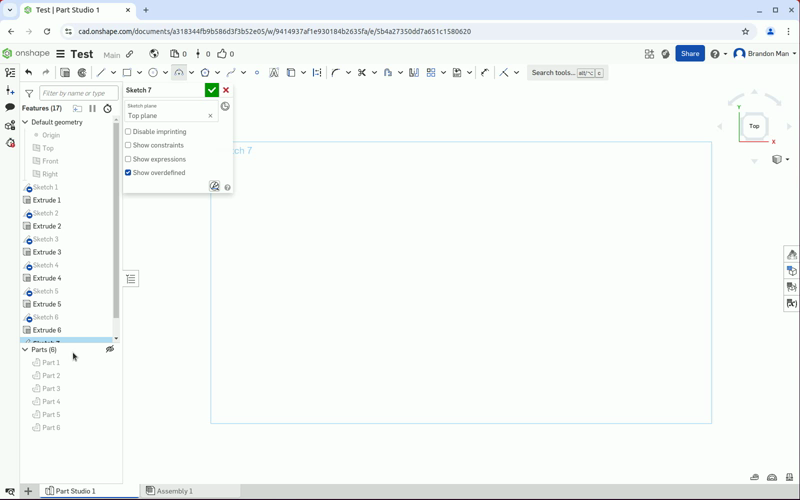
key_down(shift)
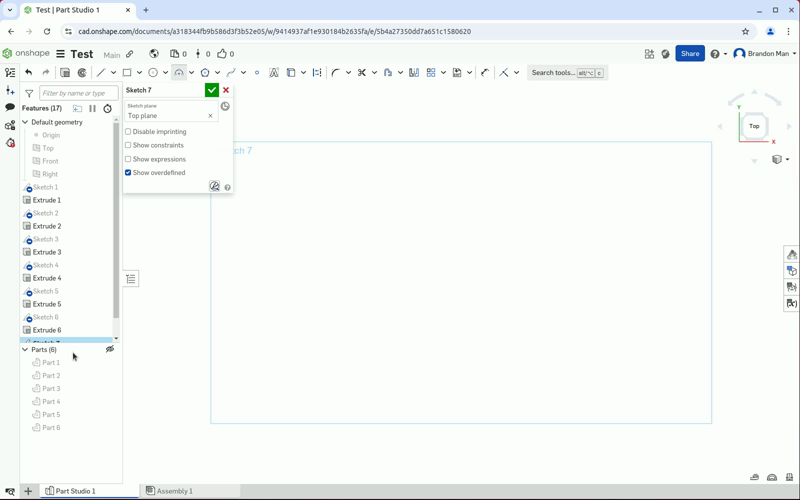
mouse_move(396, 304)
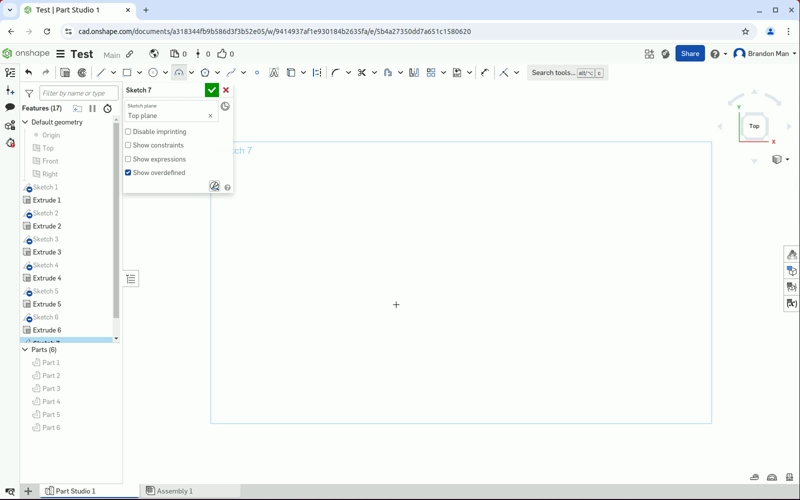
click(396, 304)
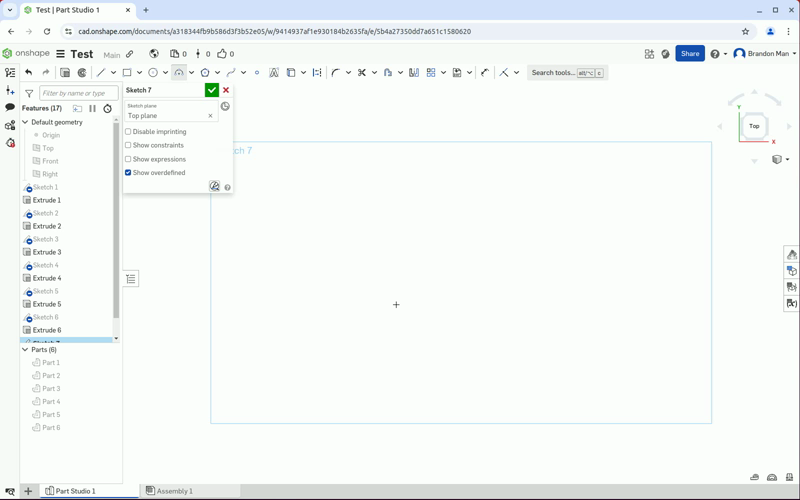
key_up(shift)
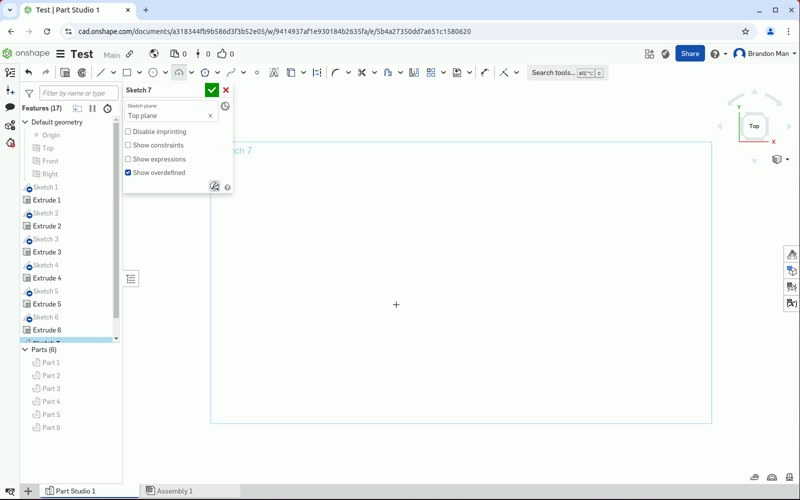
key_down(shift)
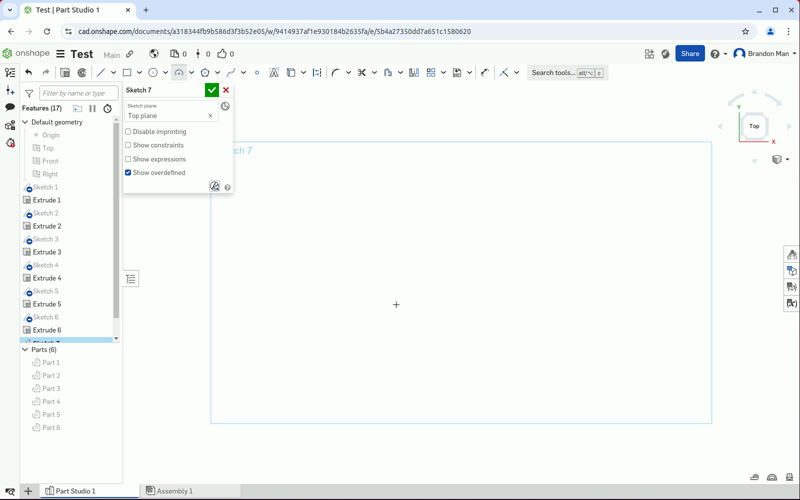
mouse_move(411, 330)
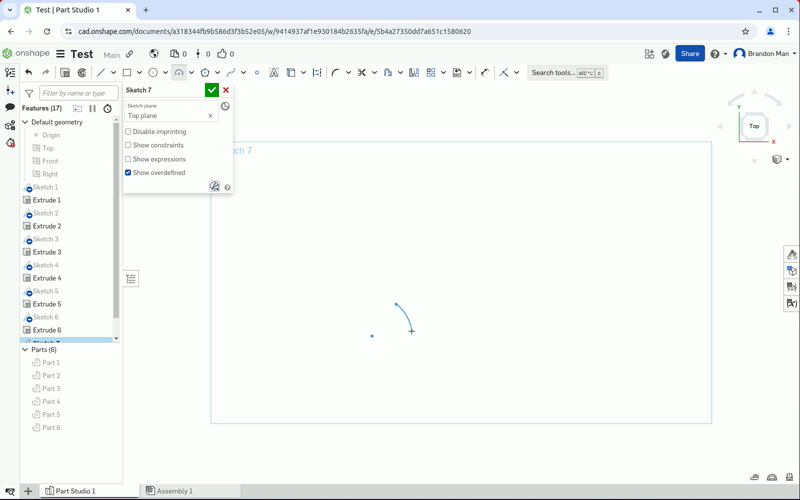
click(411, 330)
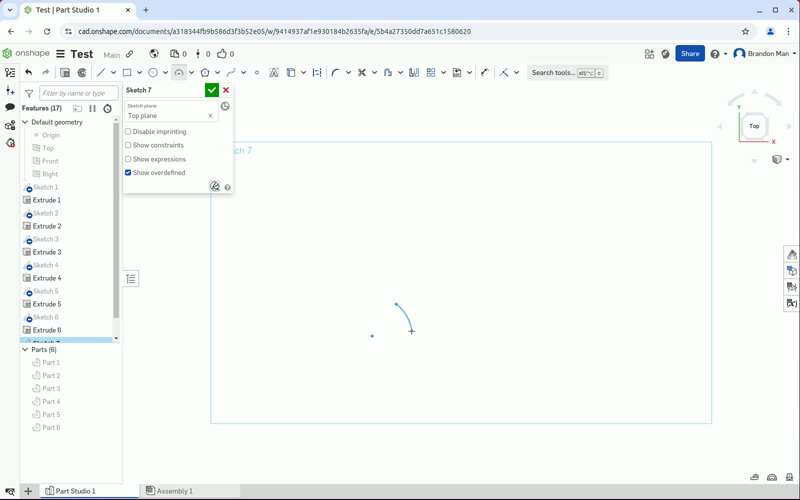
mouse_move(402, 318)
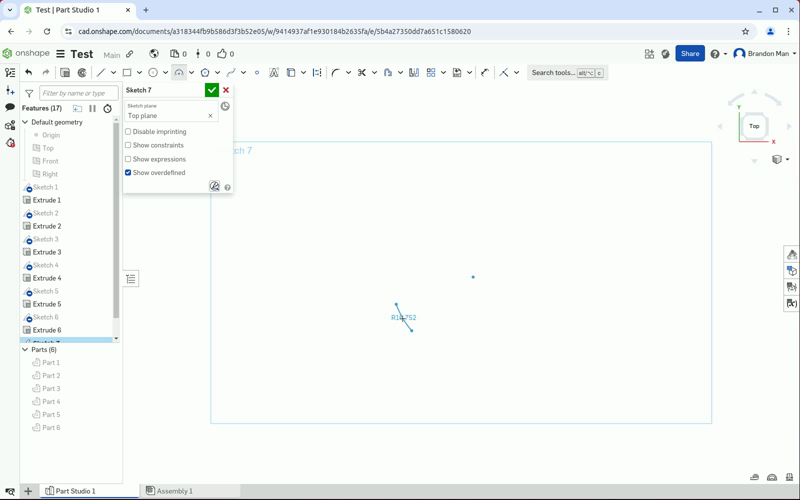
click(402, 318)
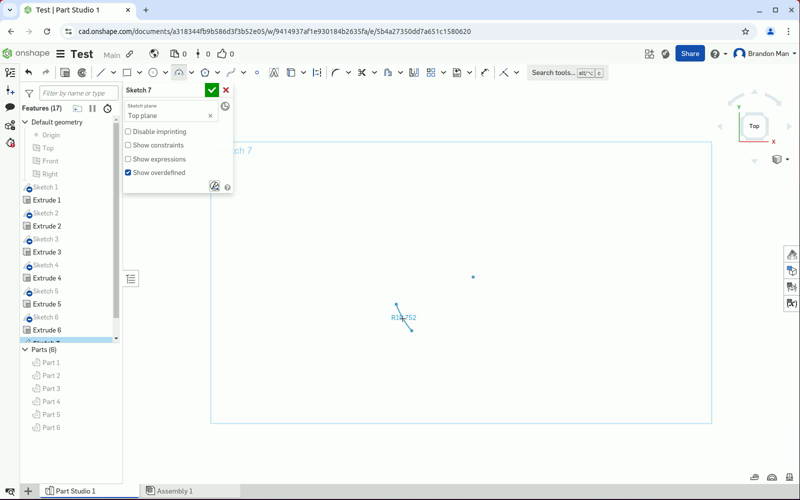
key_up(shift)
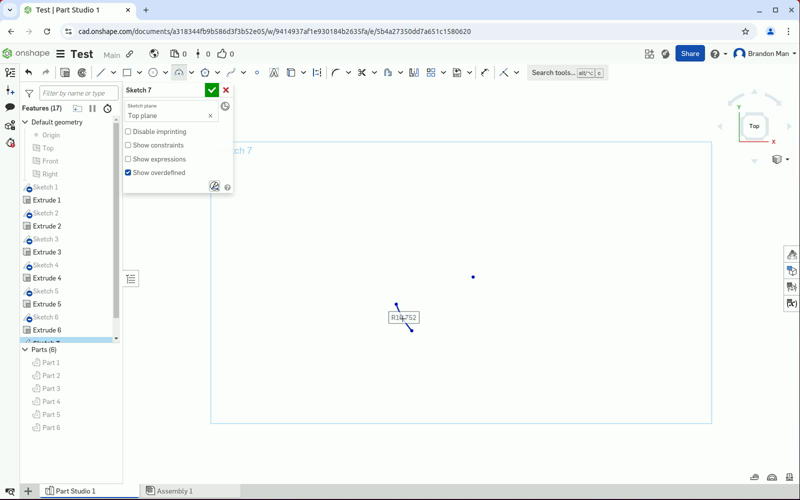
mouse_move(411, 330)
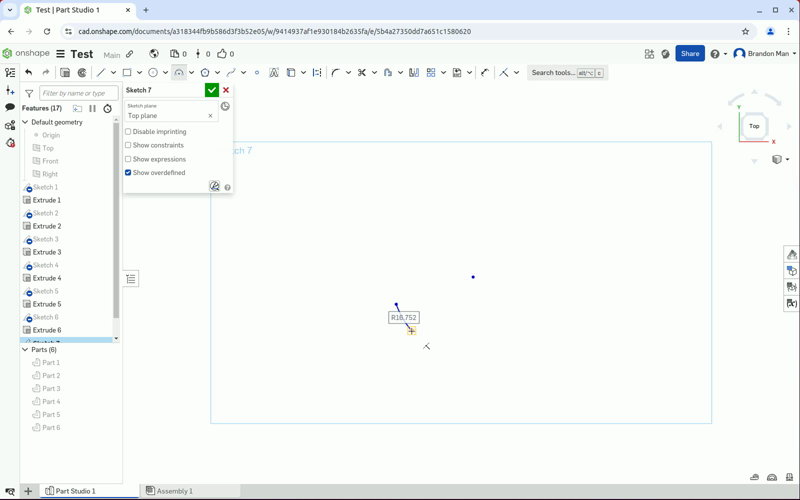
click(411, 330)
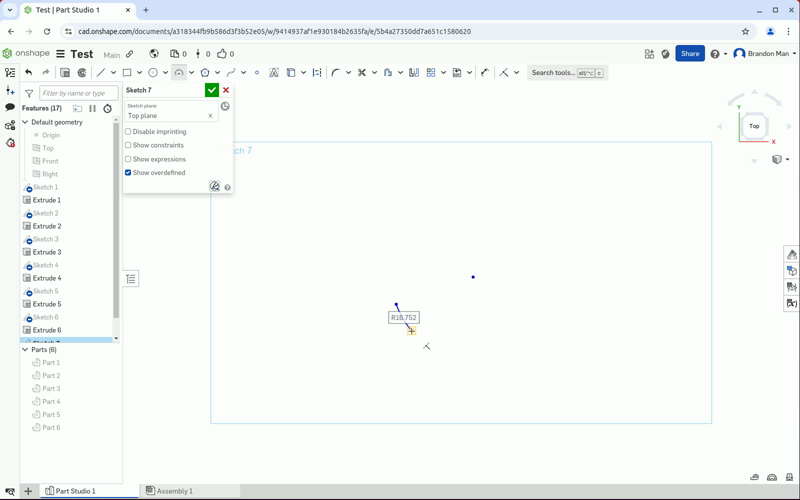
mouse_move(396, 304)
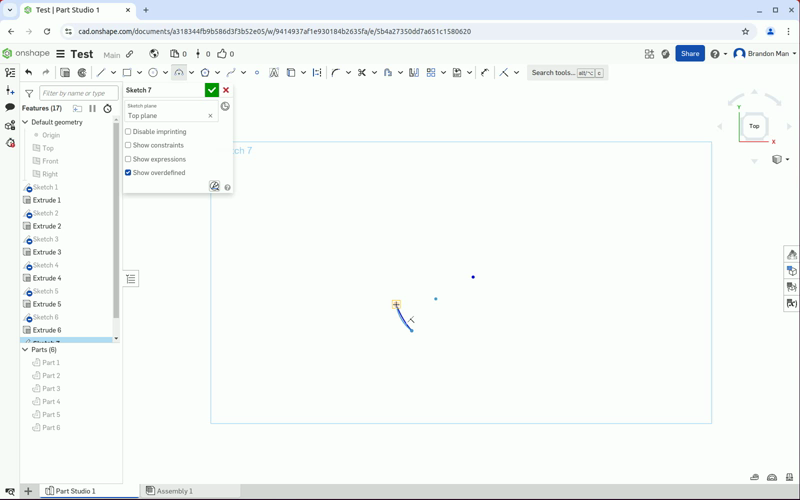
click(396, 304)
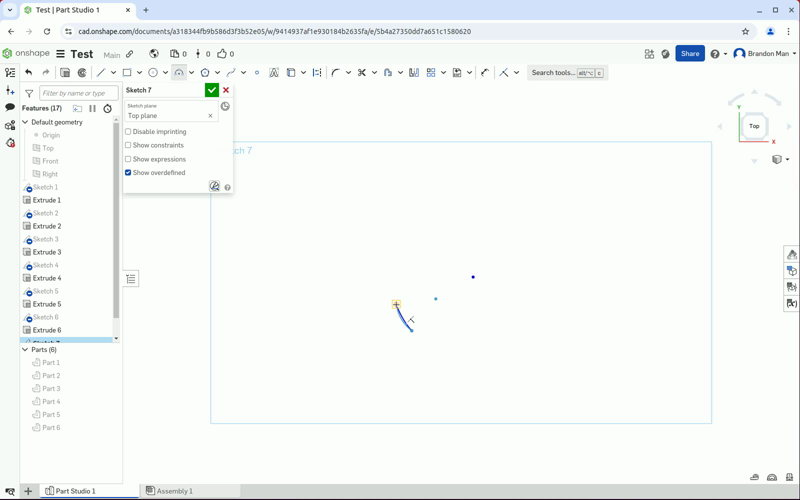
key_down(shift)
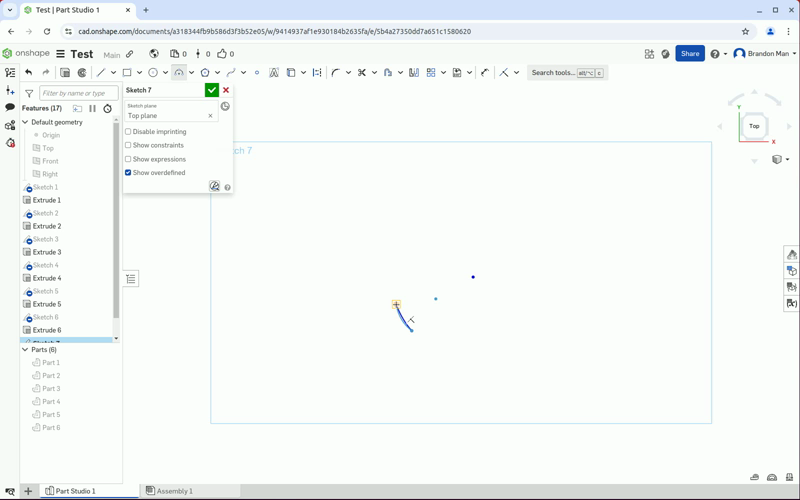
mouse_move(408, 315)
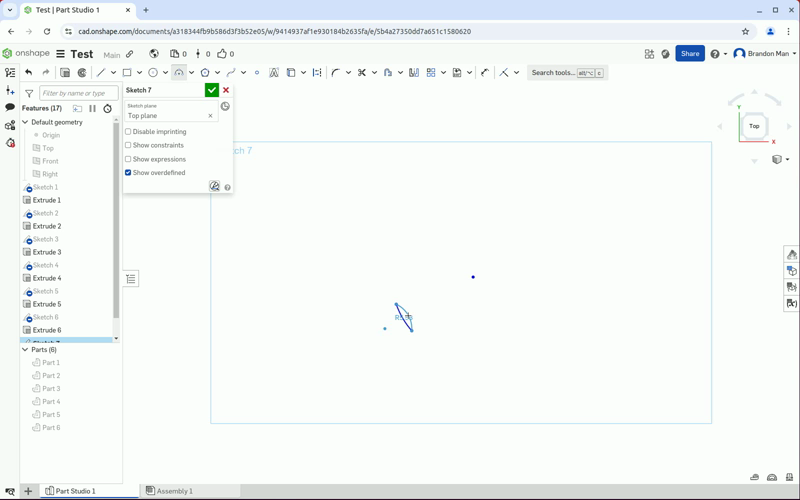
click(408, 315)
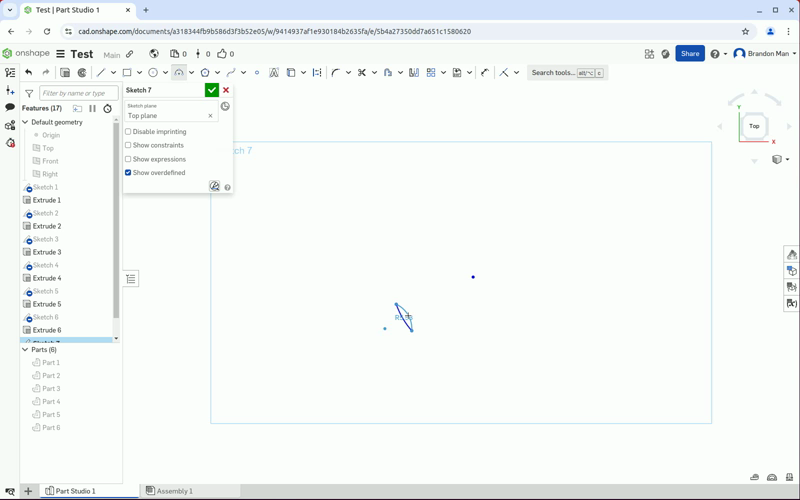
key_up(shift)
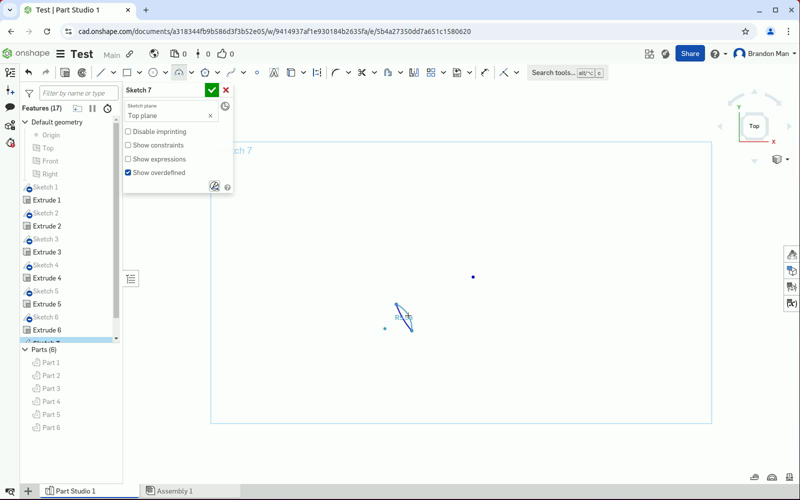
key(esc)
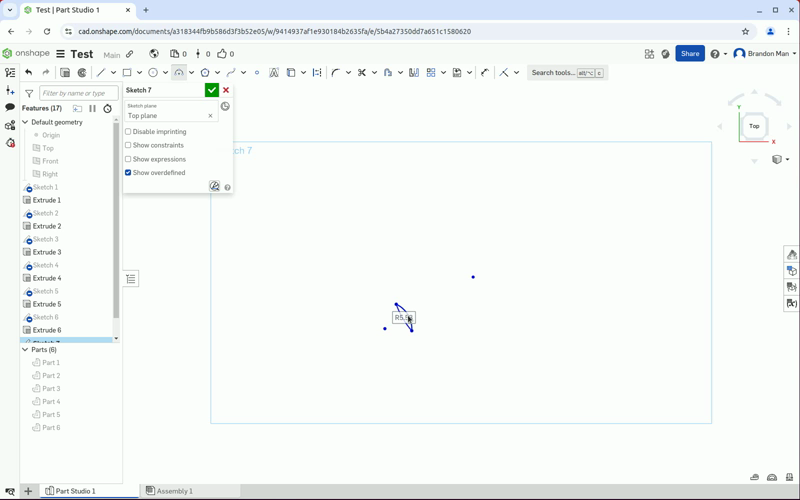
mouse_move(404, 311)
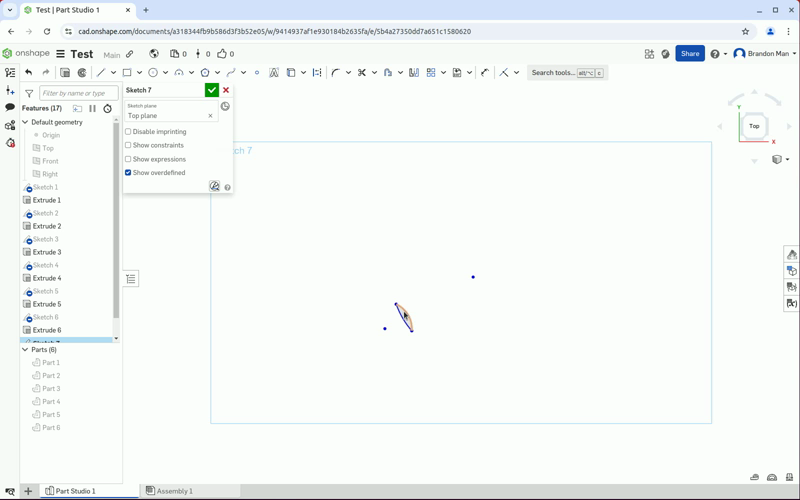
scroll(6)
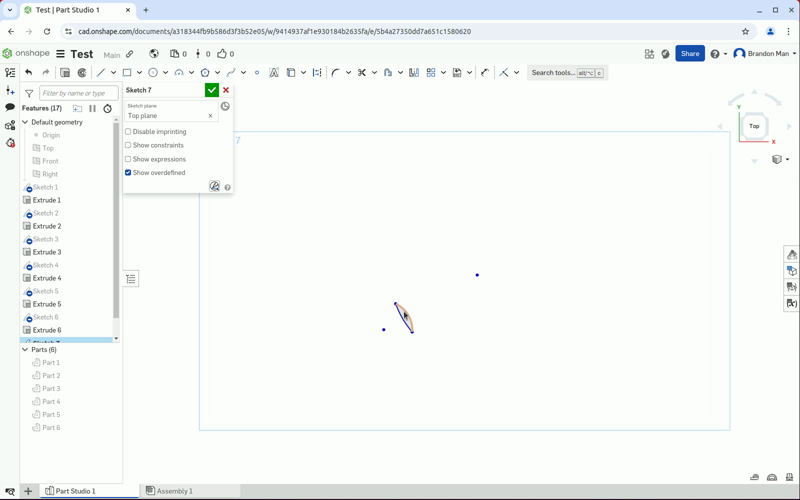
scroll(6)
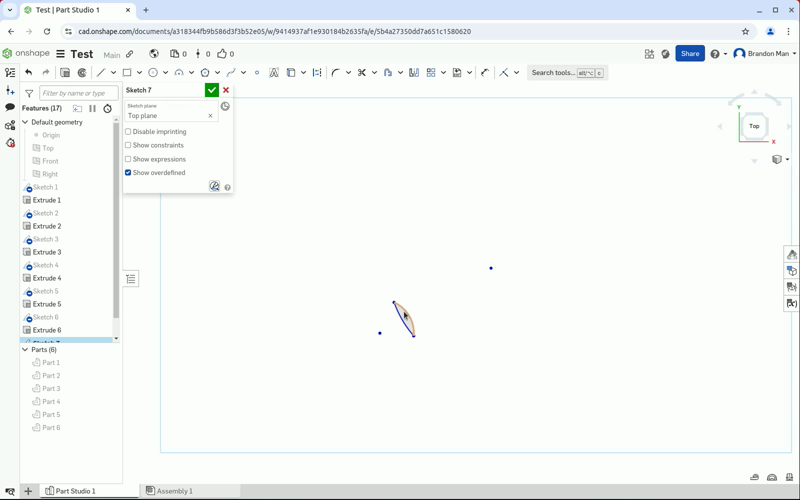
scroll(6)
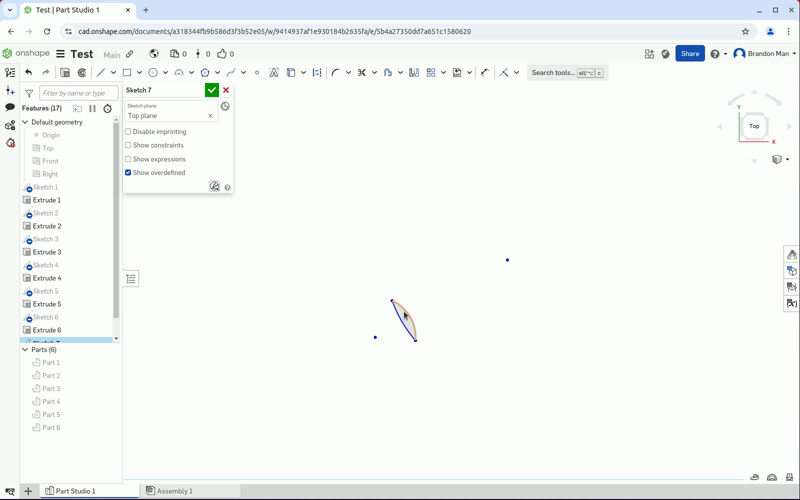
scroll(6)
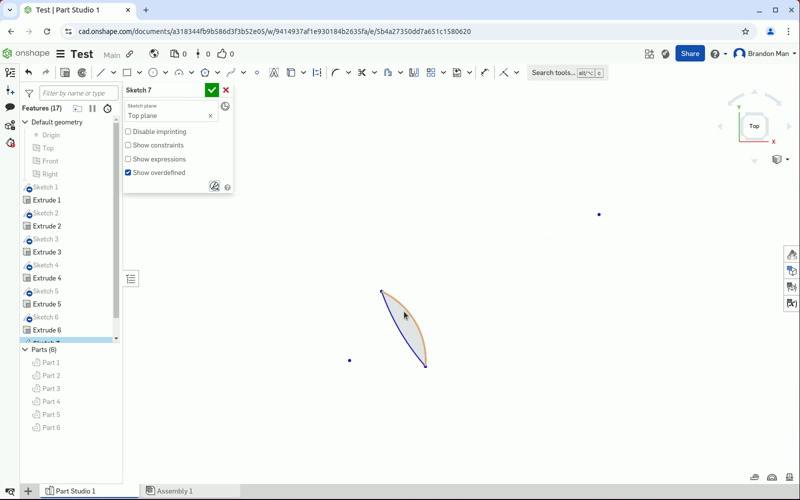
scroll(6)
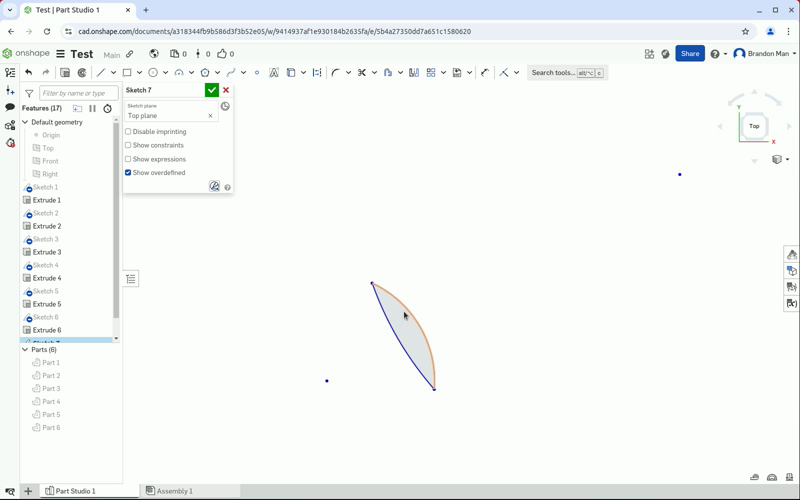
scroll(6)
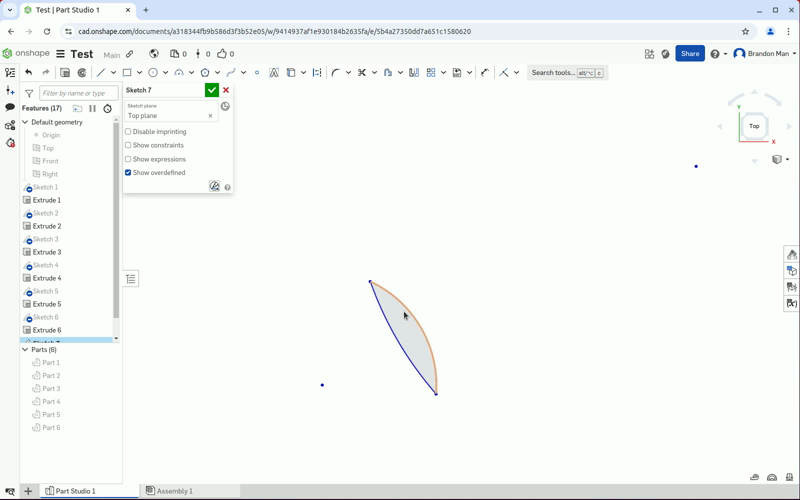
scroll(6)
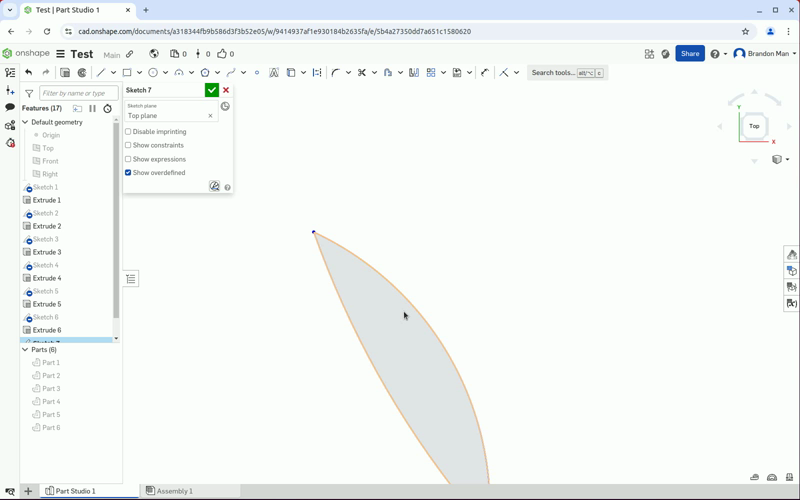
click(404, 311)
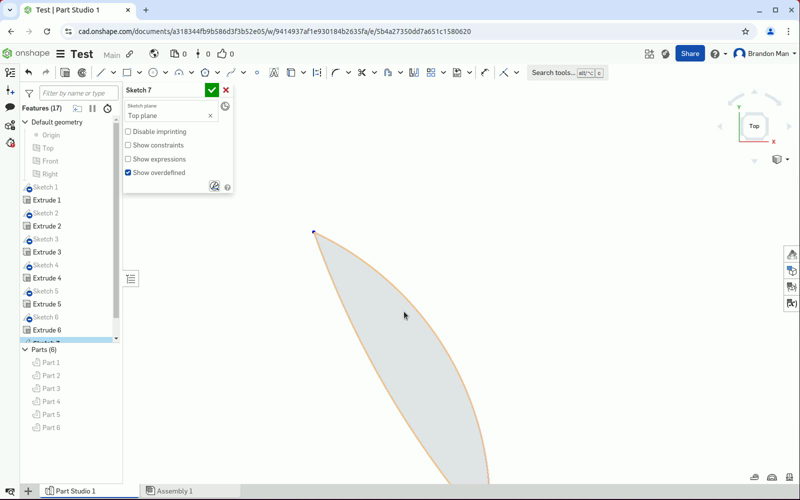
scroll(-6)
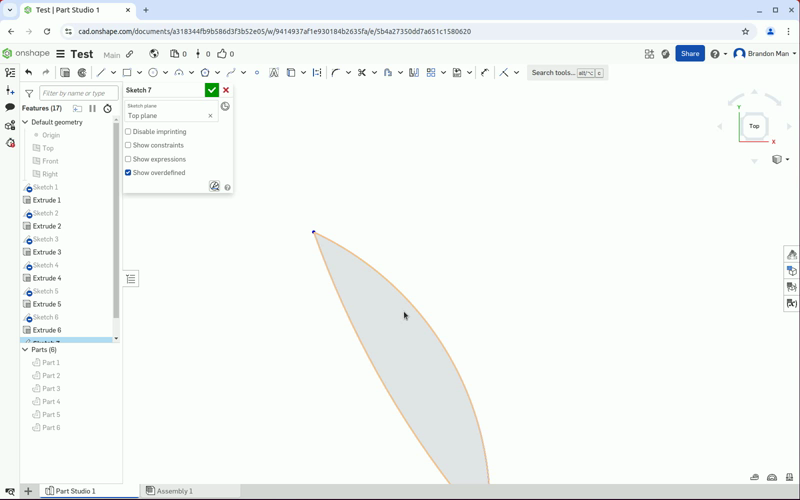
scroll(-6)
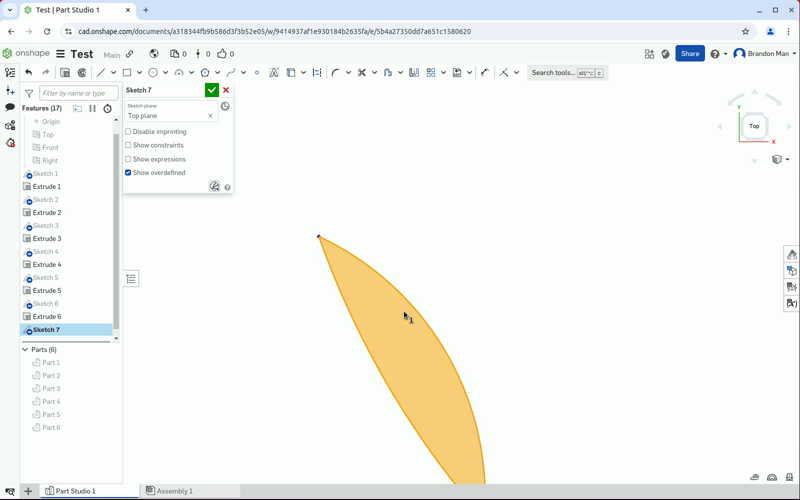
scroll(-6)
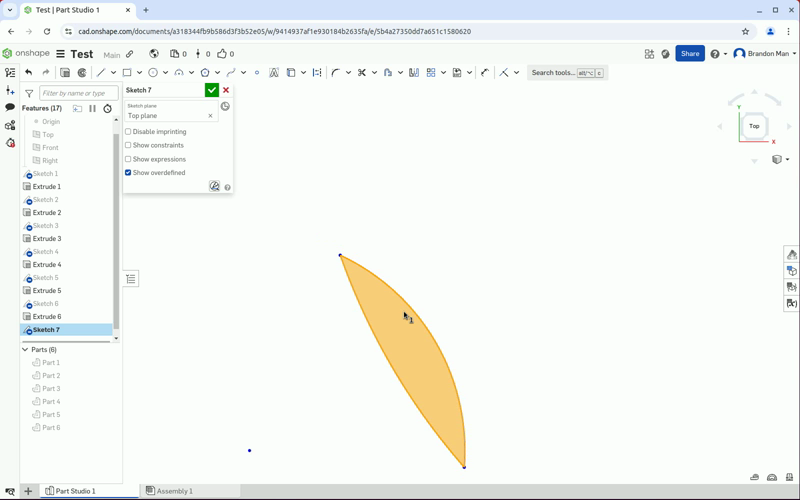
scroll(-6)
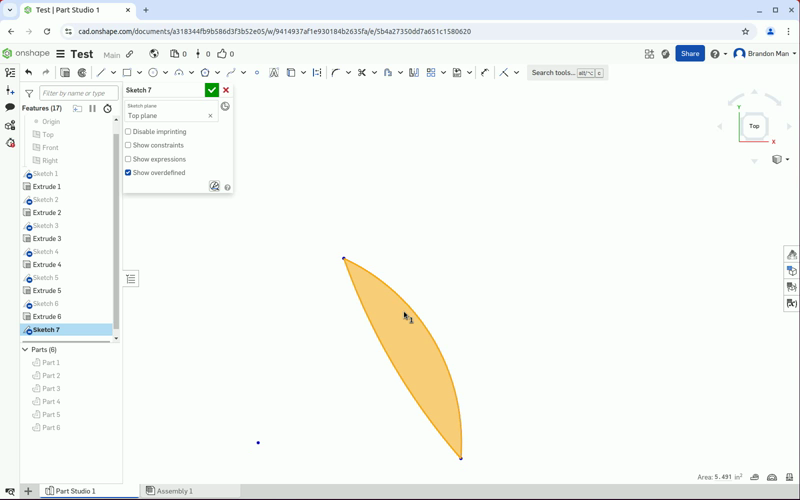
scroll(-6)
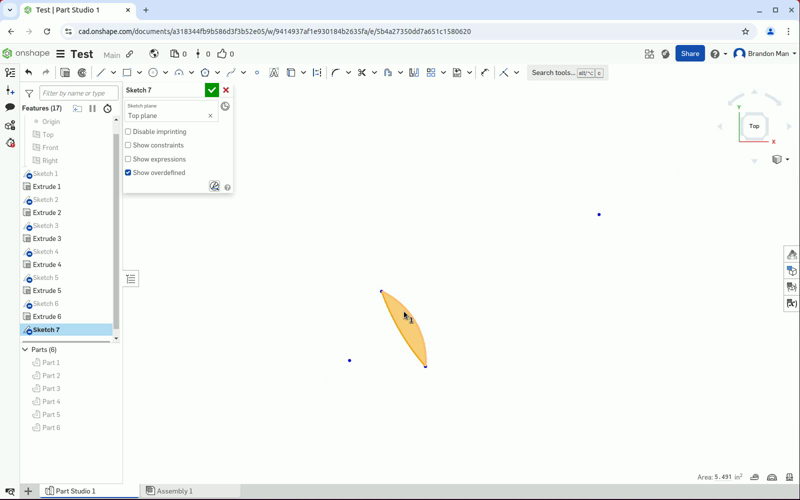
scroll(-6)
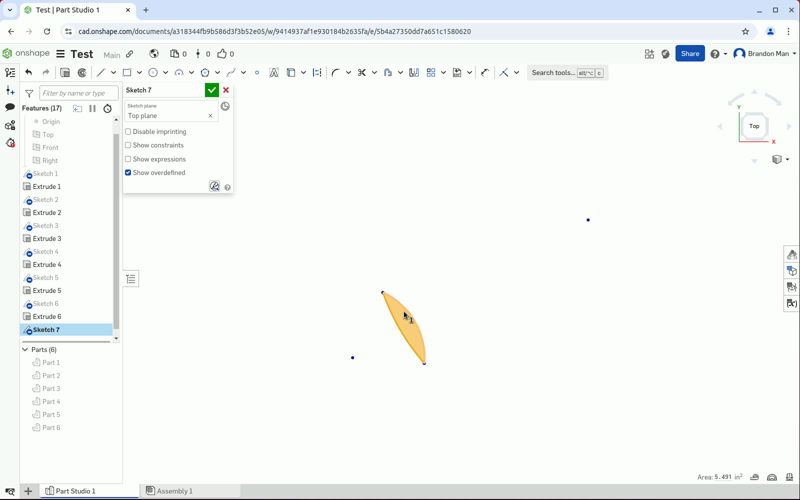
scroll(-6)
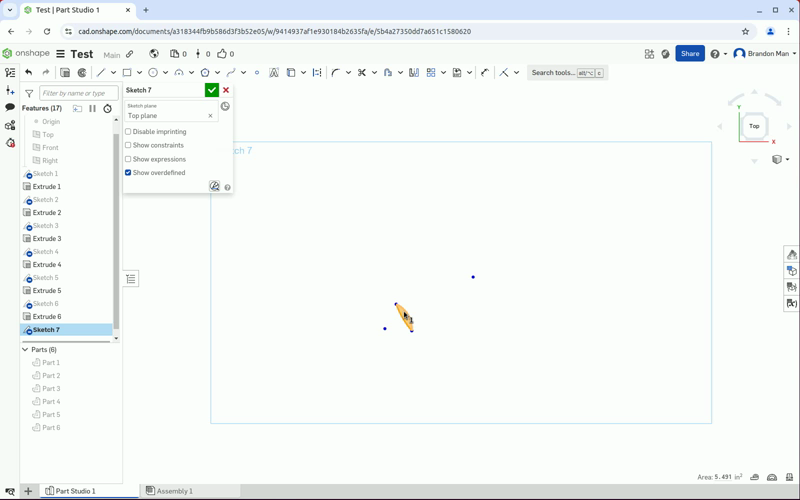
mouse_move(73, 352)
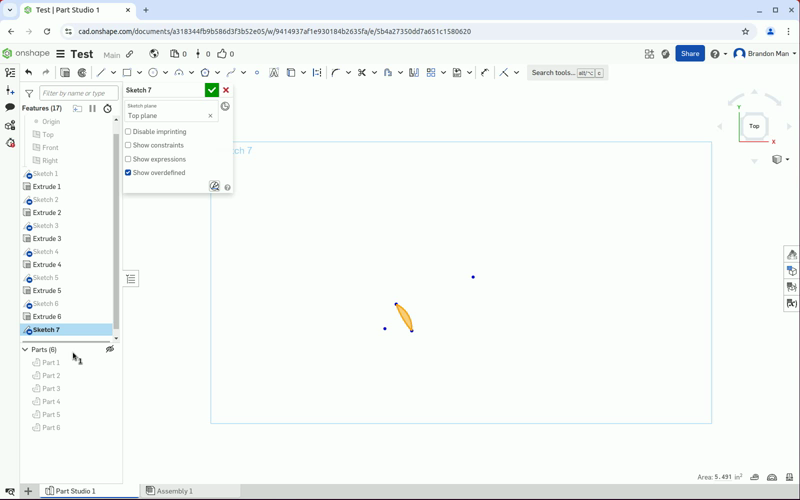
key(shift+y)
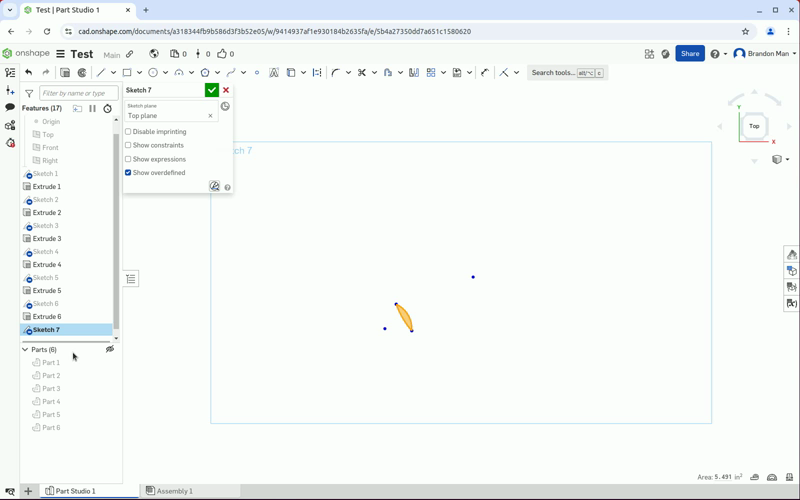
key(shift+e)
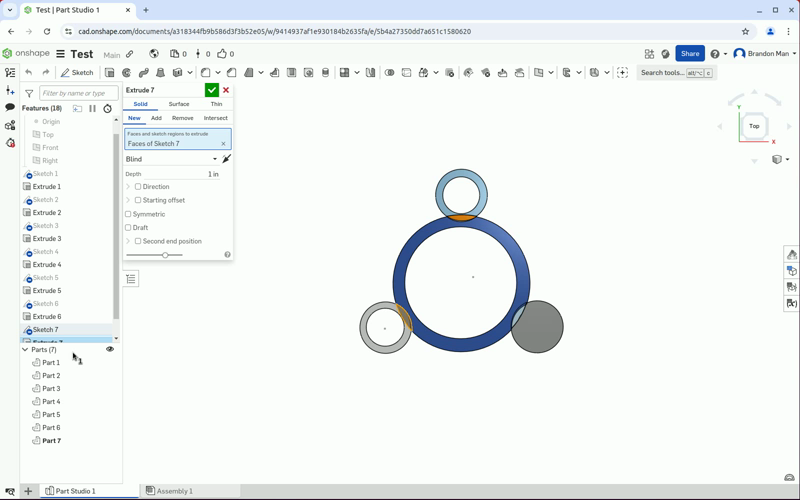
mouse_move(143, 106)
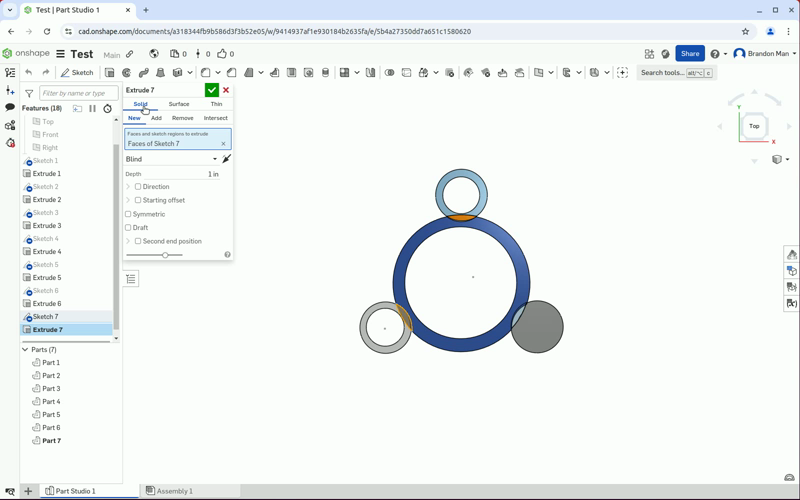
click(143, 106)
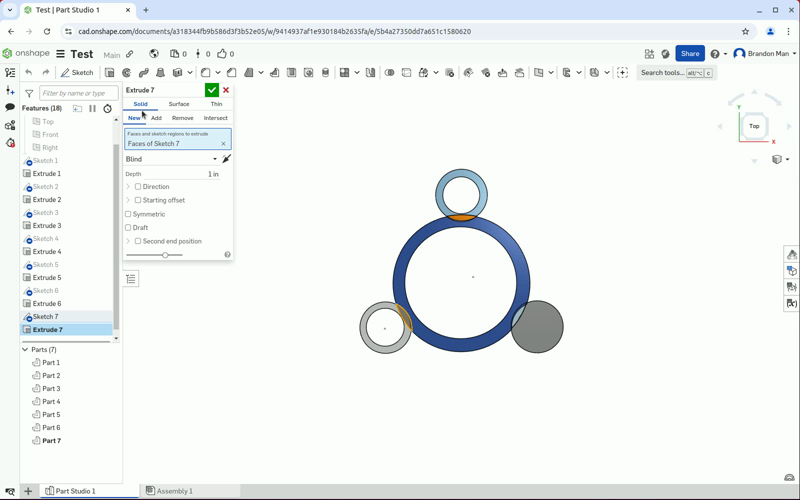
mouse_move(137, 120)
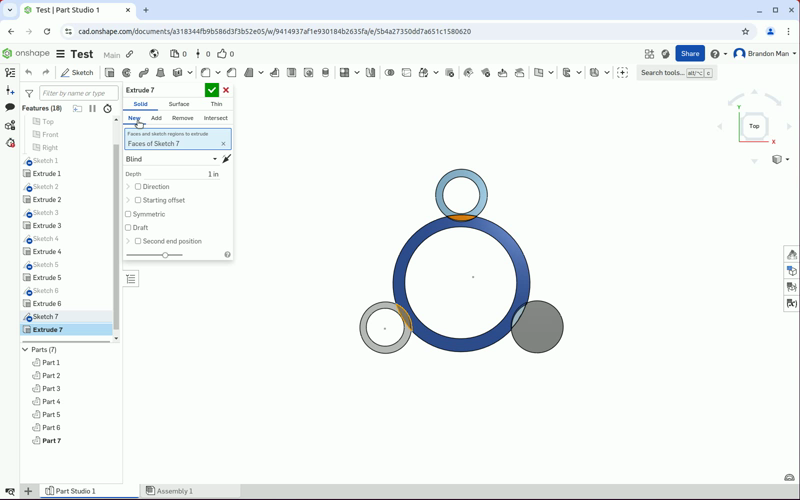
click(137, 120)
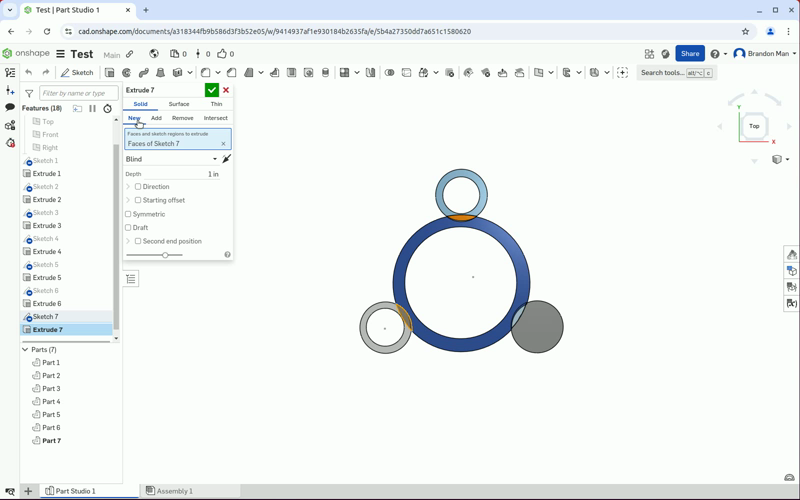
key(tab, 4)
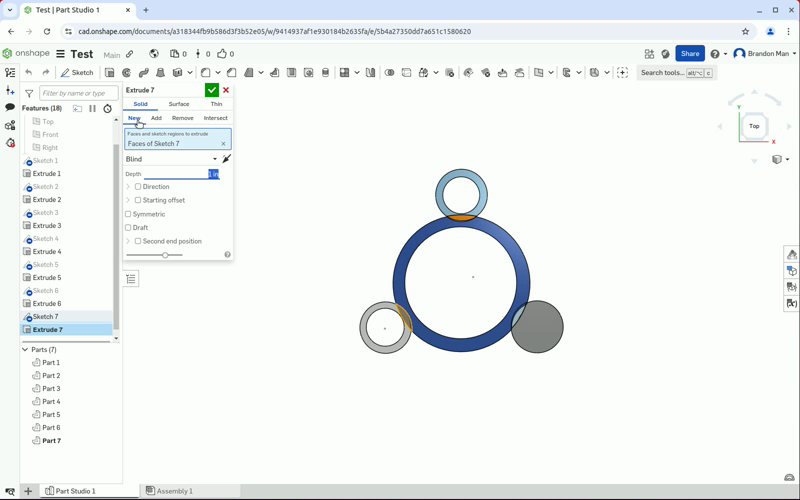
text(6.74)
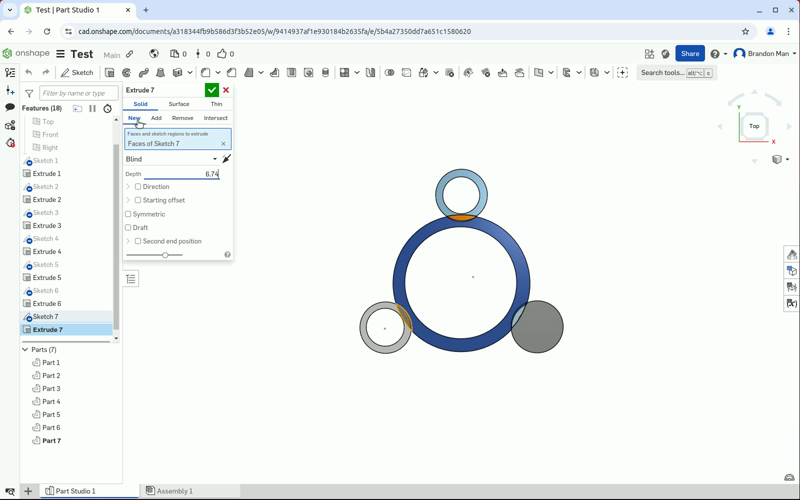
key(enter)
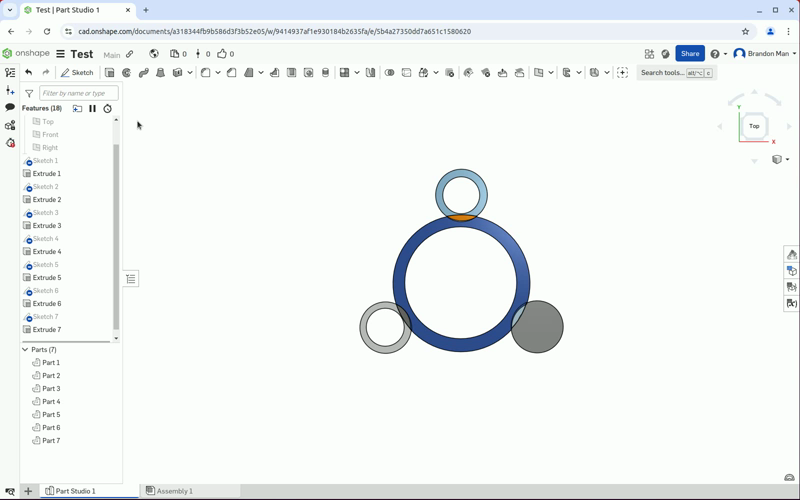
key(shift+h)
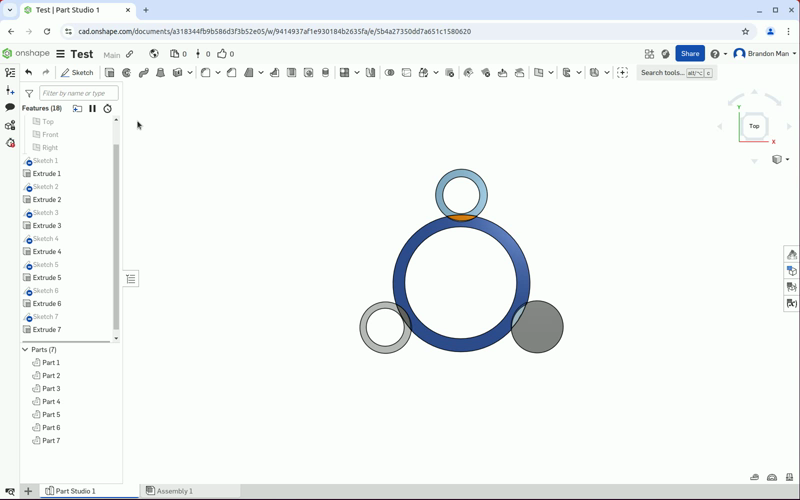
key(shift+h)
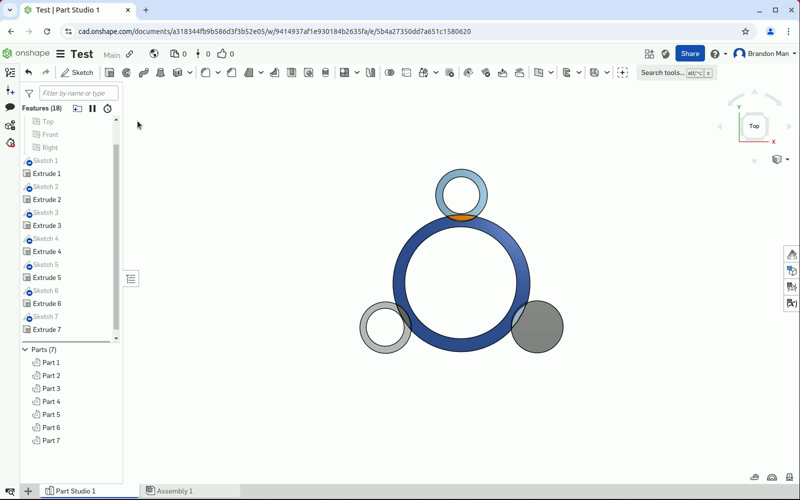
key(shift+7)
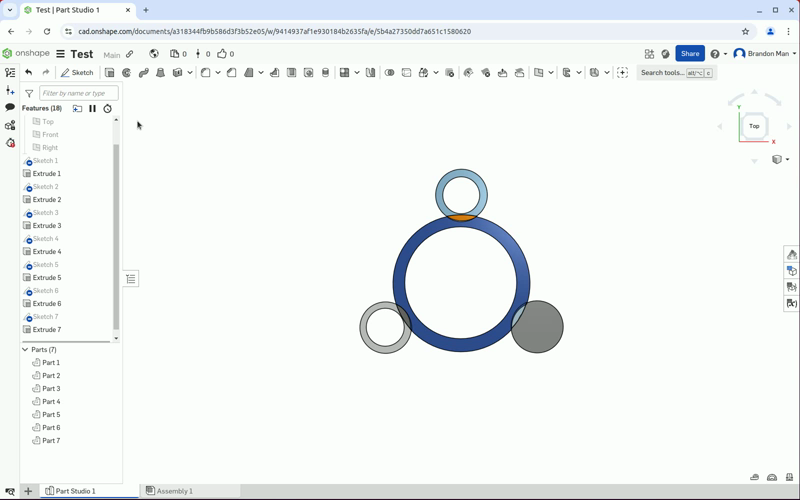
key(up, 3)
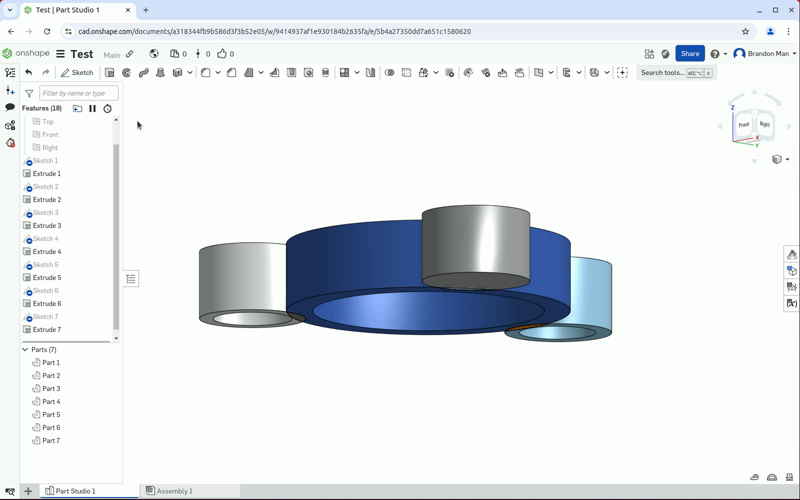
key(left, 3)
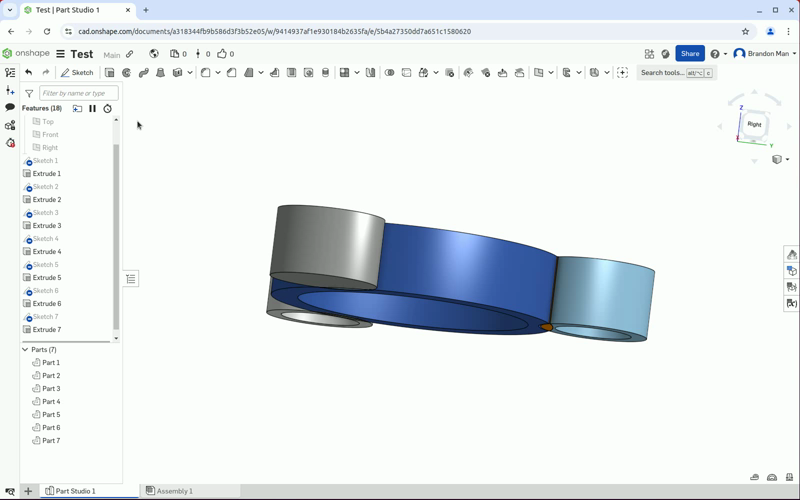
key(right, 3)
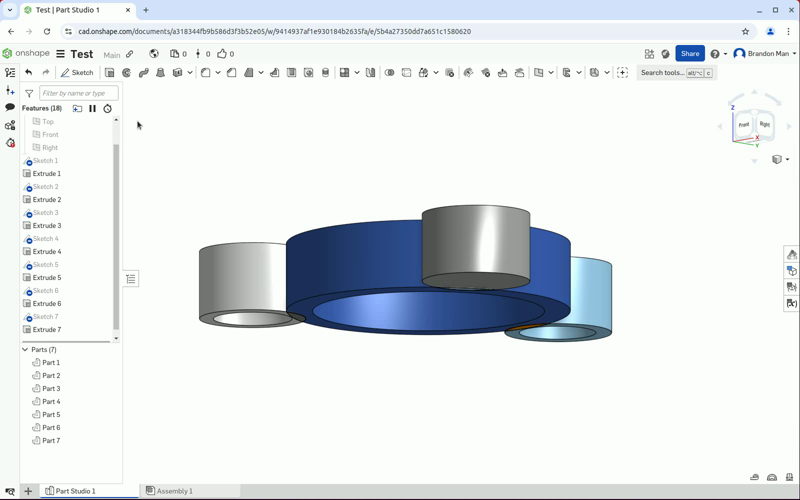
key(down, 3)
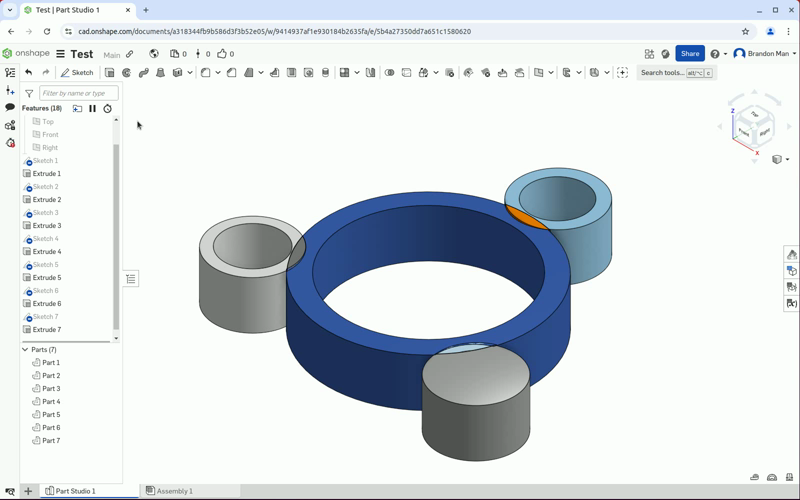
mouse_move(69, 163)
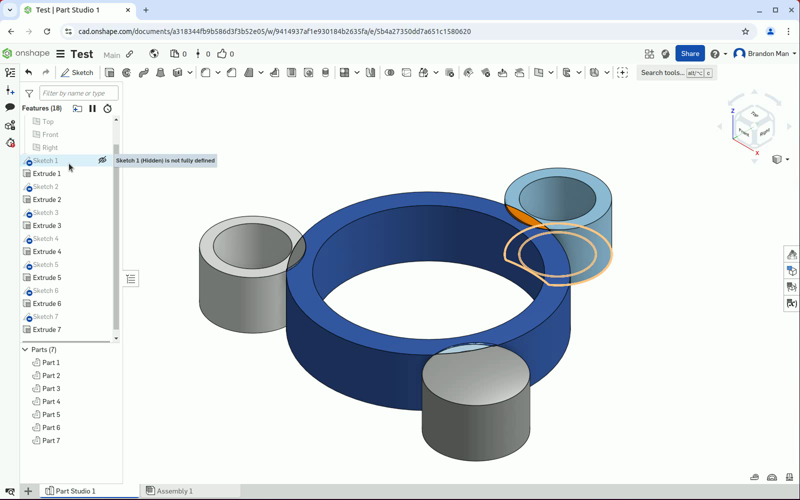
click(69, 163)